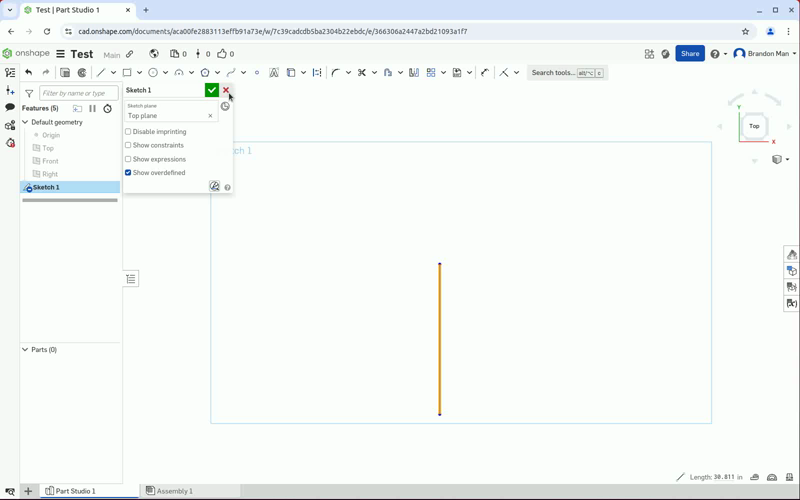
key(shift+h)
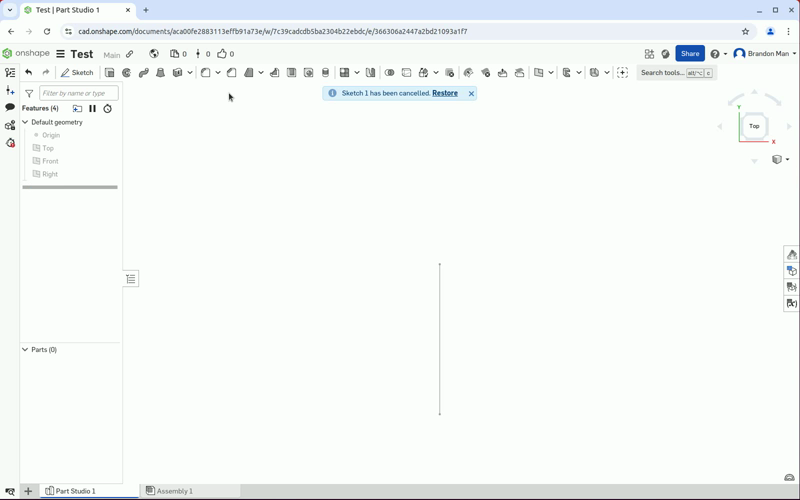
mouse_move(73, 352)
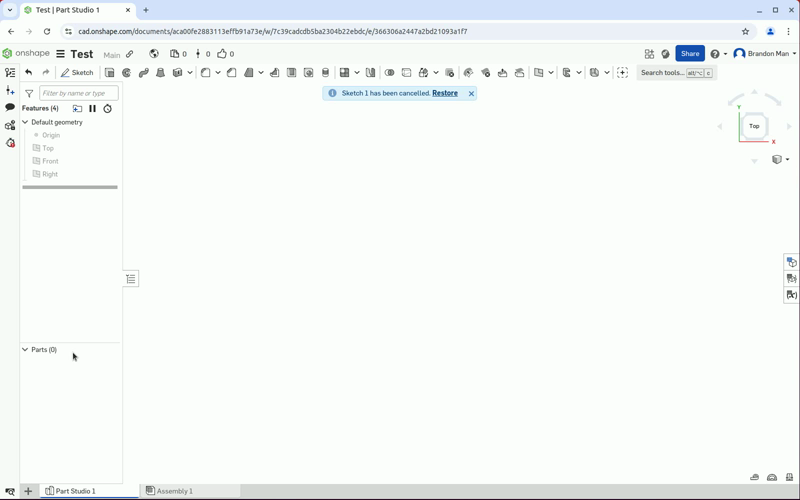
key(y)
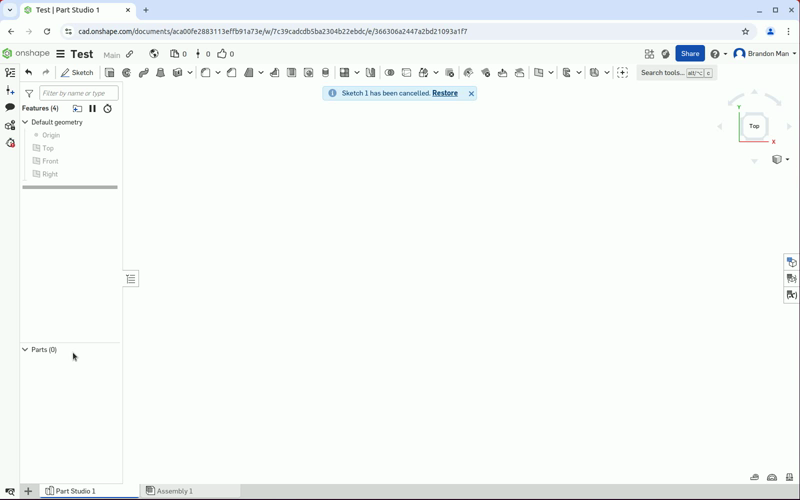
key(shift+p)
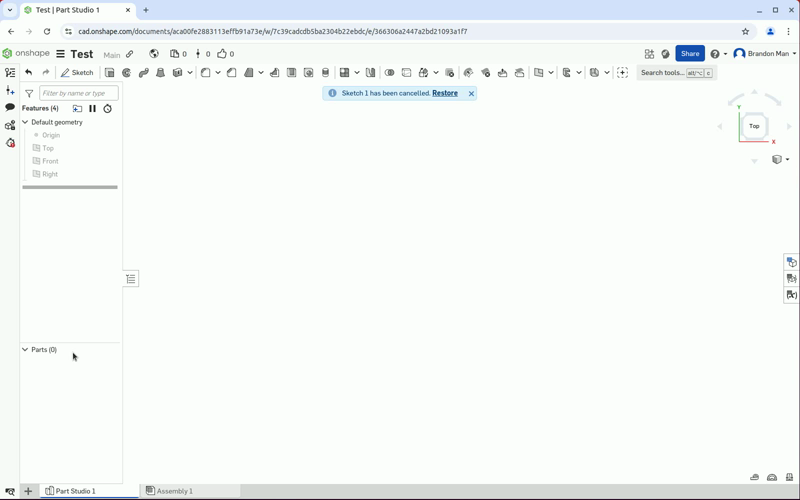
key(space)
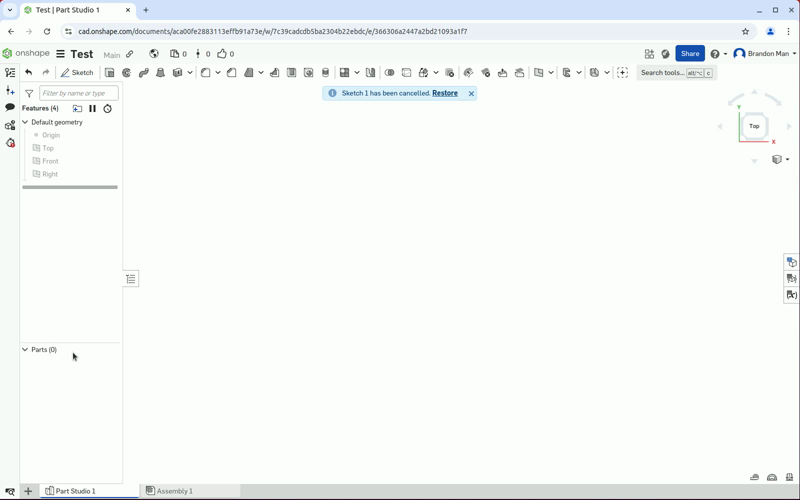
key_down(shift)
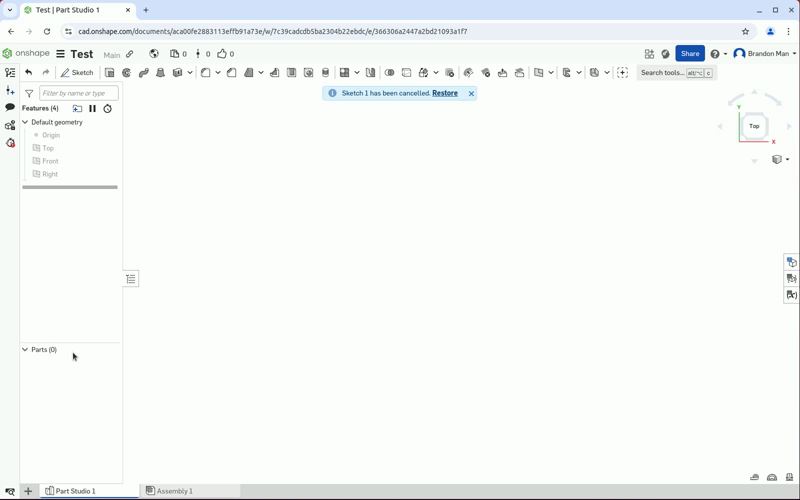
key(up)
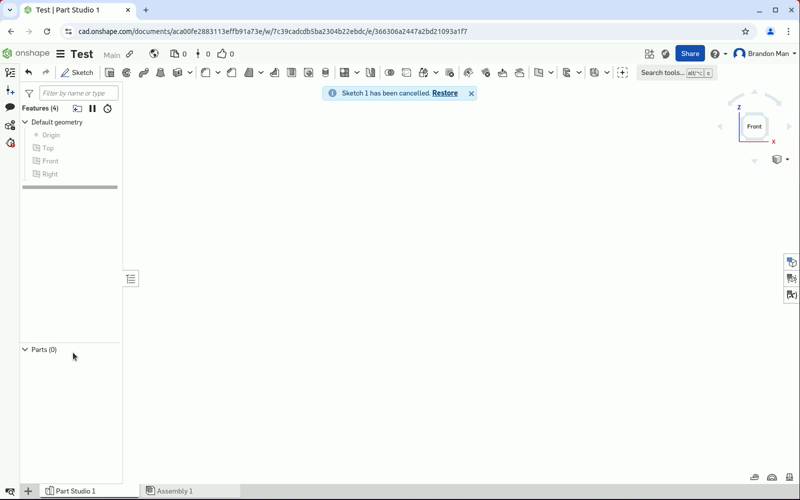
key_up(shift)
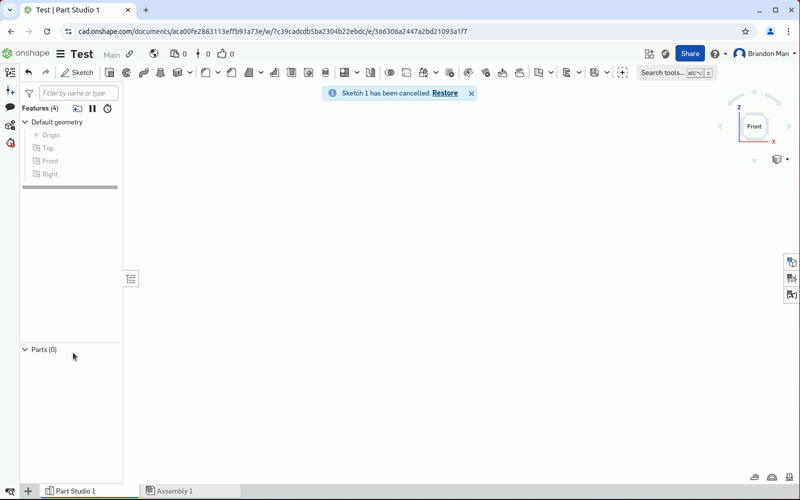
key(space)
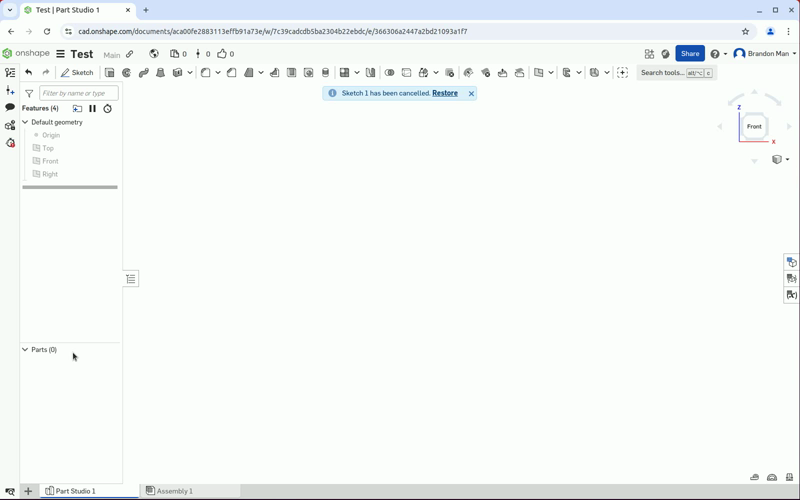
key_down(shift)
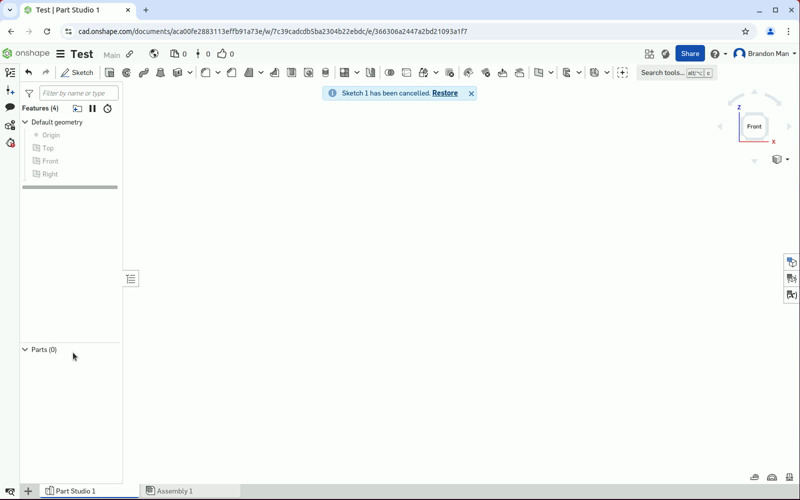
key(left)
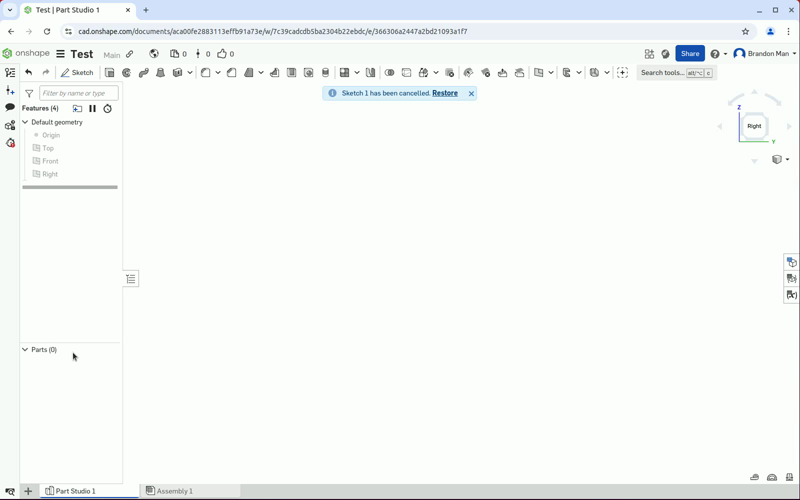
key_up(shift)
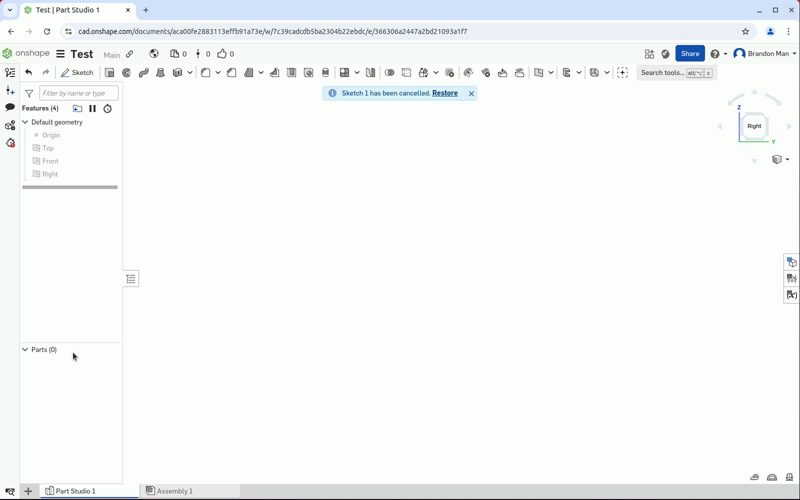
mouse_move(73, 352)
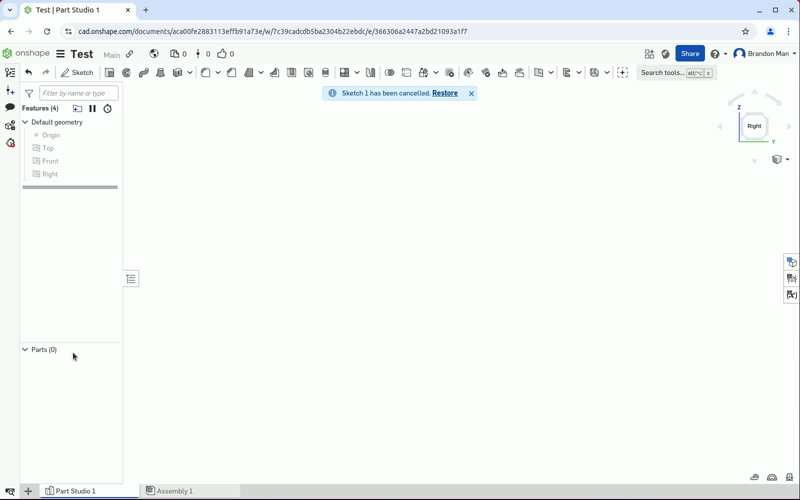
key(shift+y)
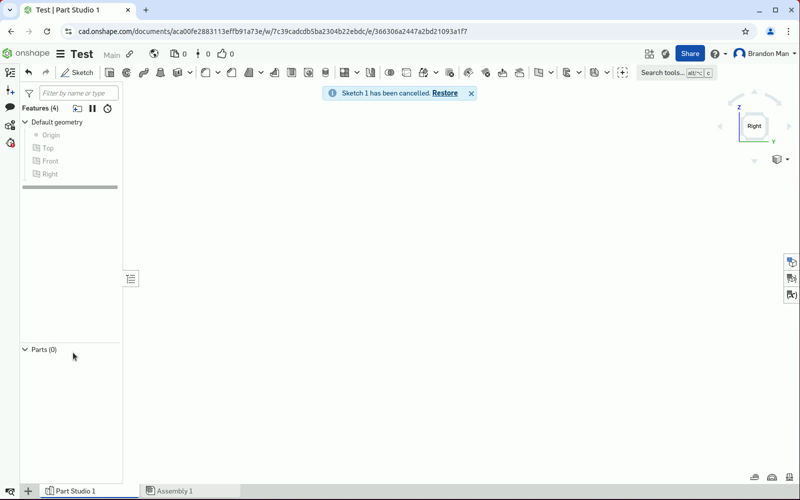
key(shift+s)
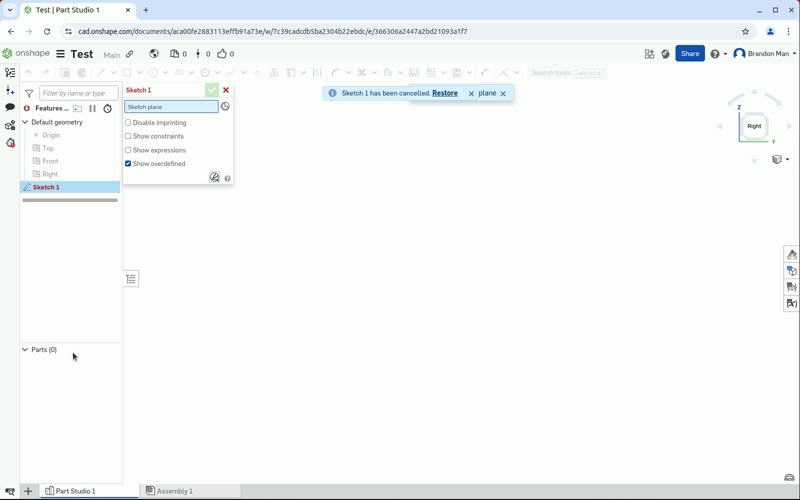
mouse_move(73, 176)
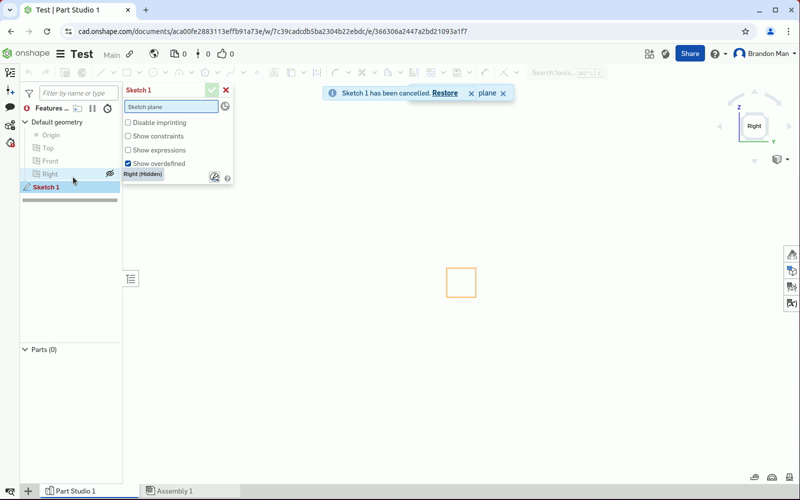
click(73, 176)
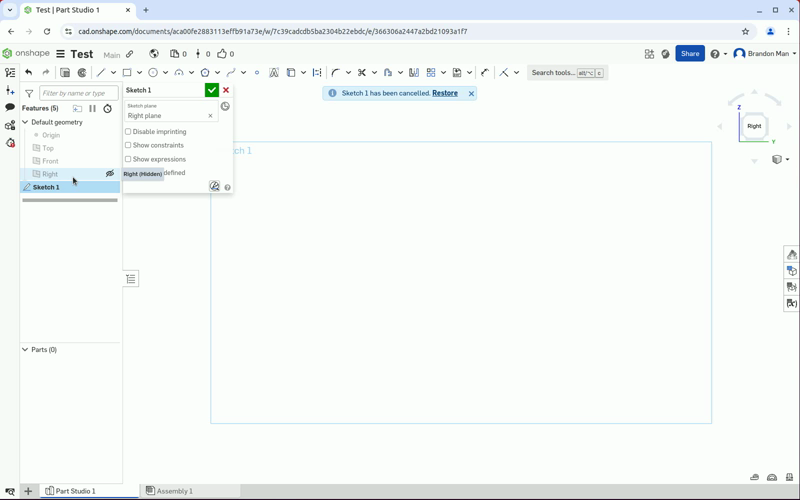
mouse_move(73, 352)
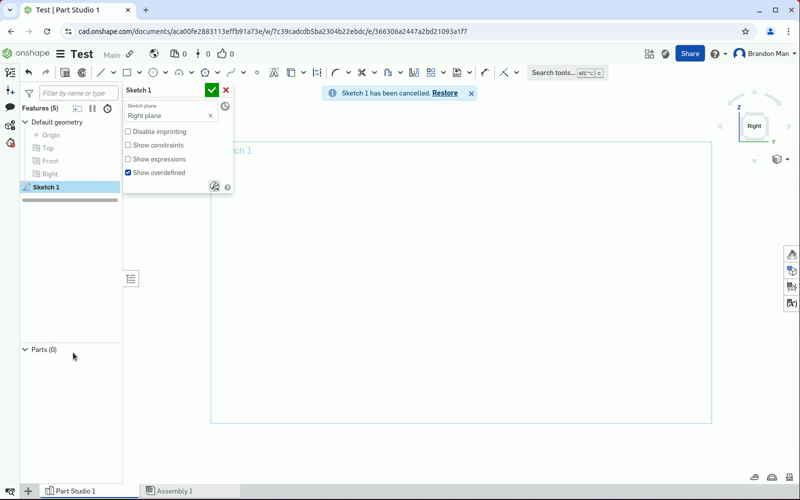
key(y)
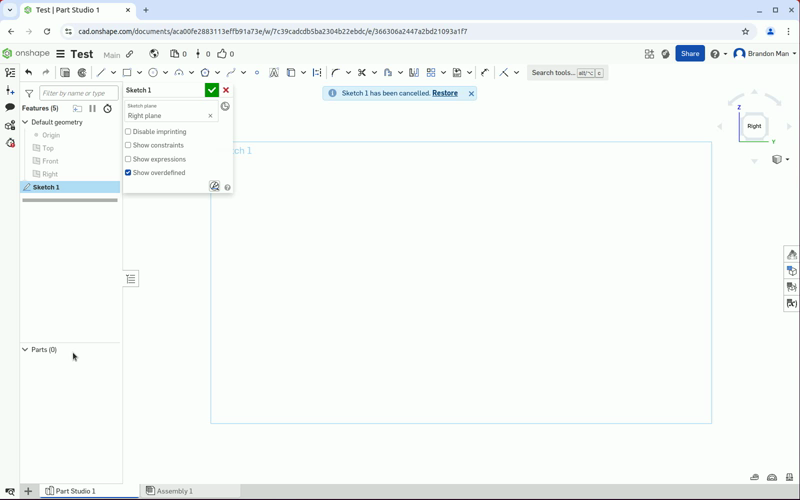
key(c)
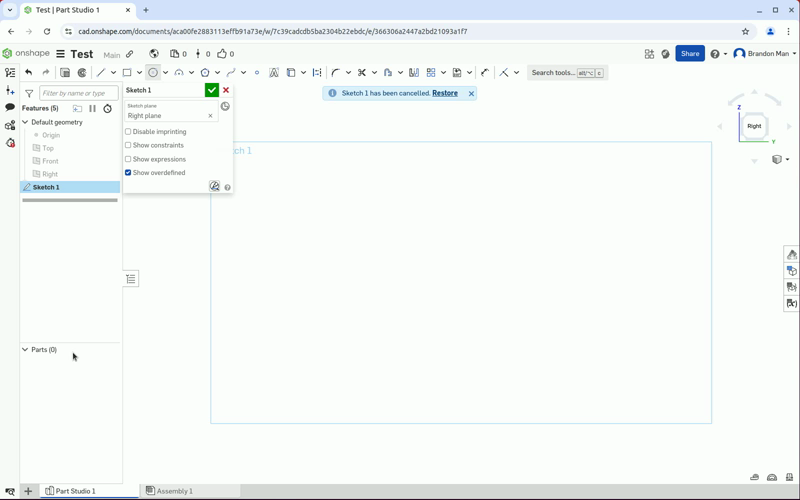
key_down(shift)
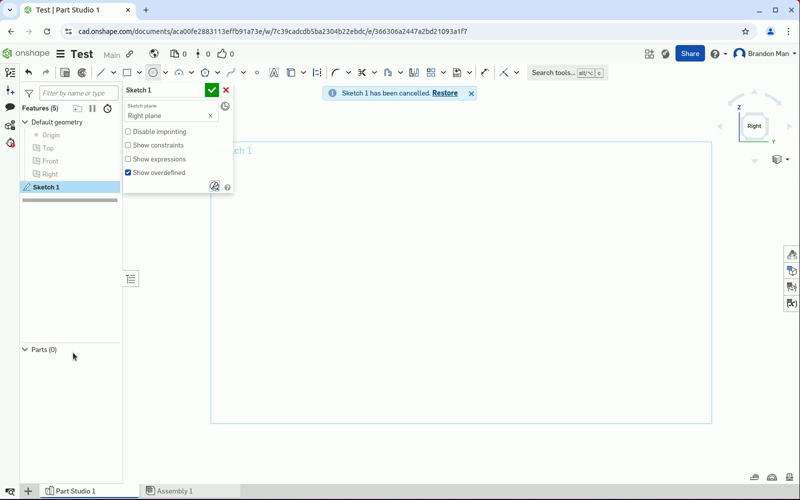
mouse_move(460, 282)
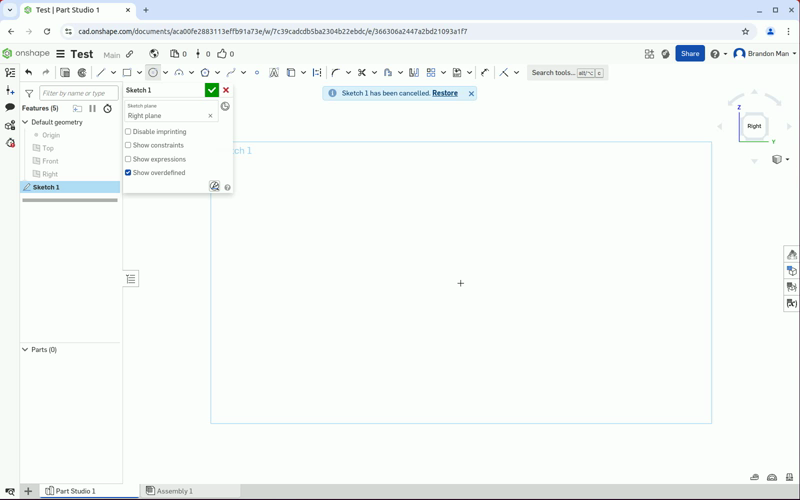
click(460, 282)
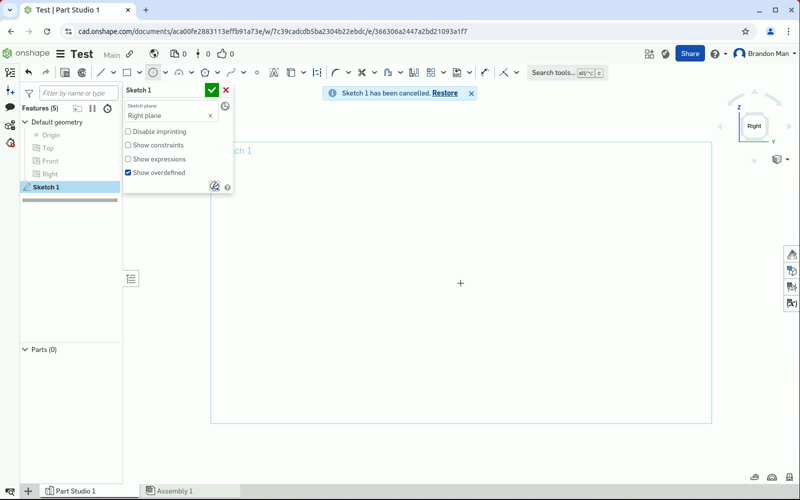
key_up(shift)
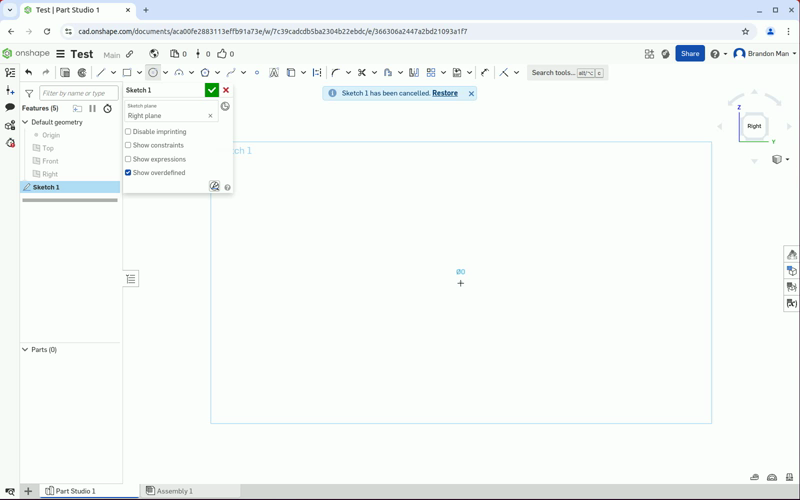
mouse_move(461, 282)
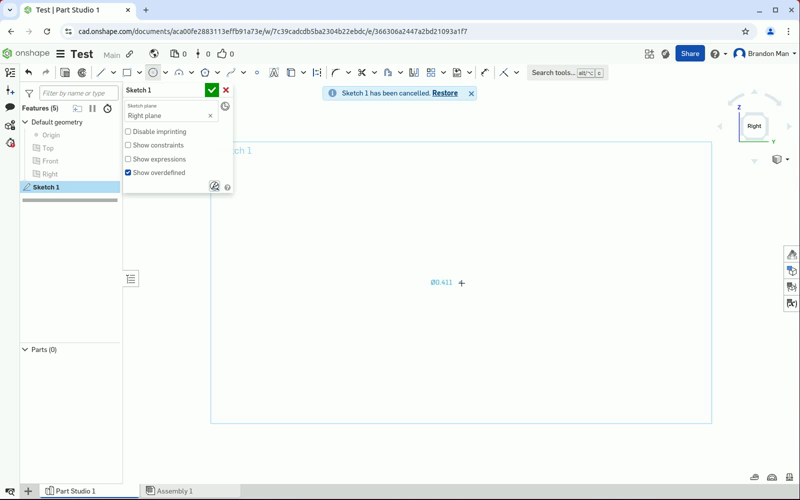
scroll(6)
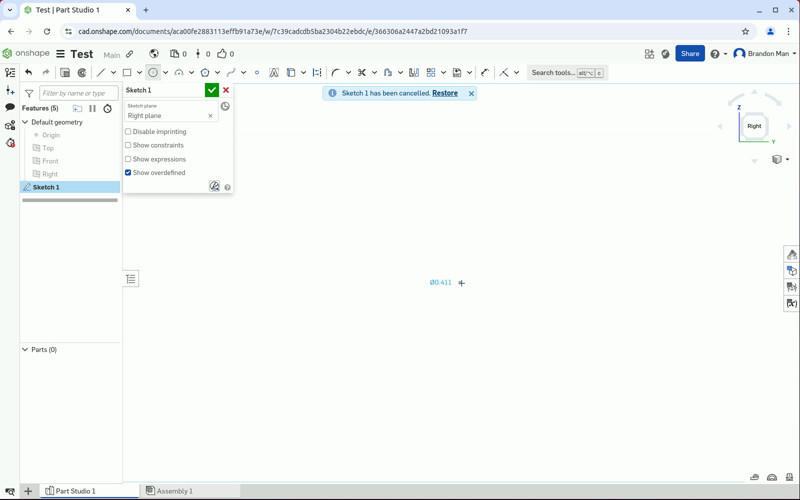
scroll(6)
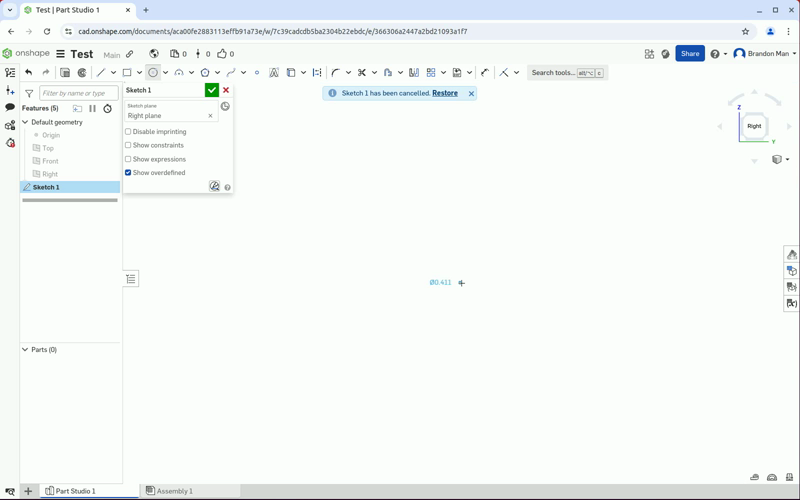
scroll(6)
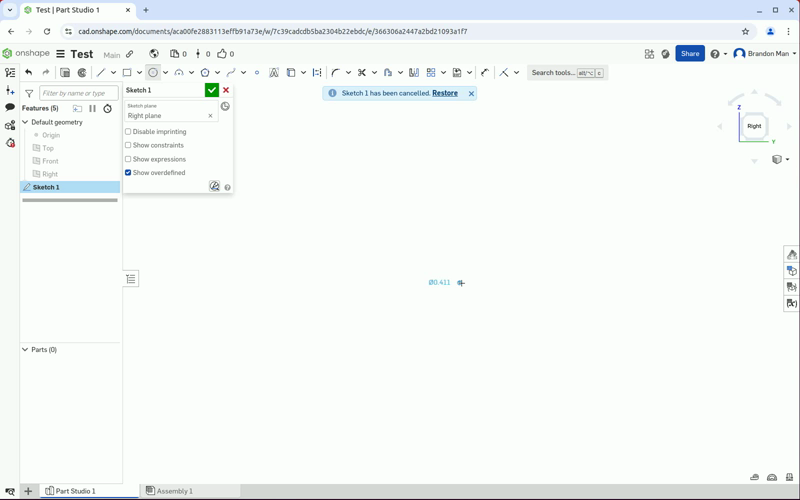
scroll(6)
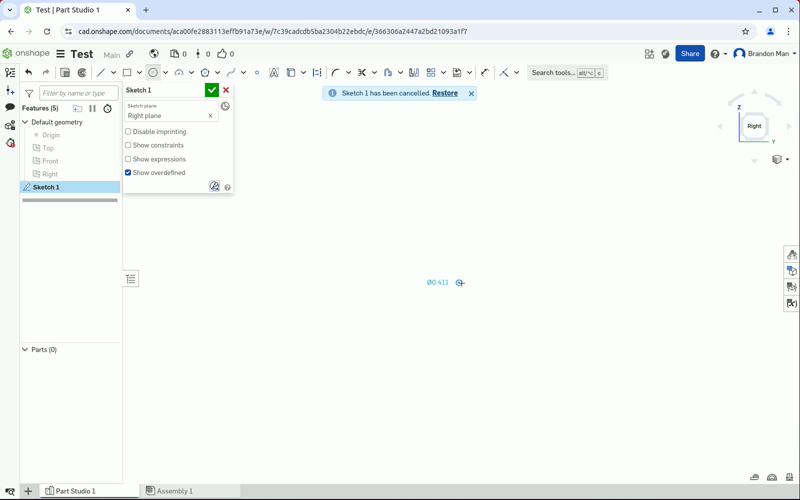
scroll(6)
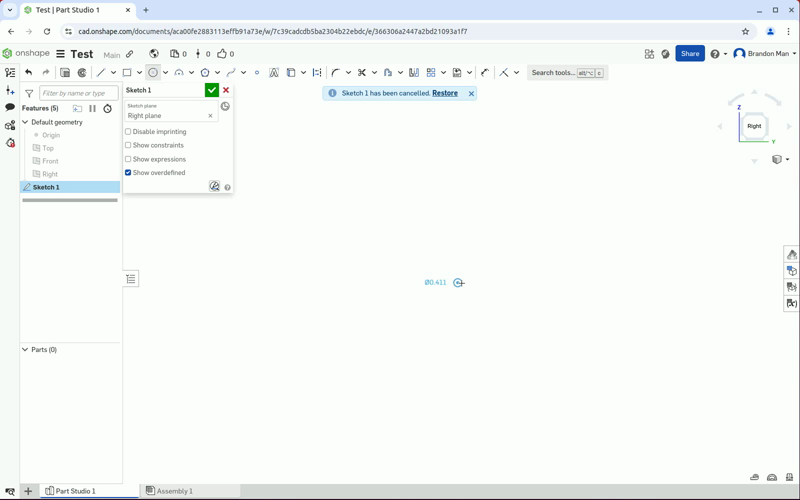
scroll(6)
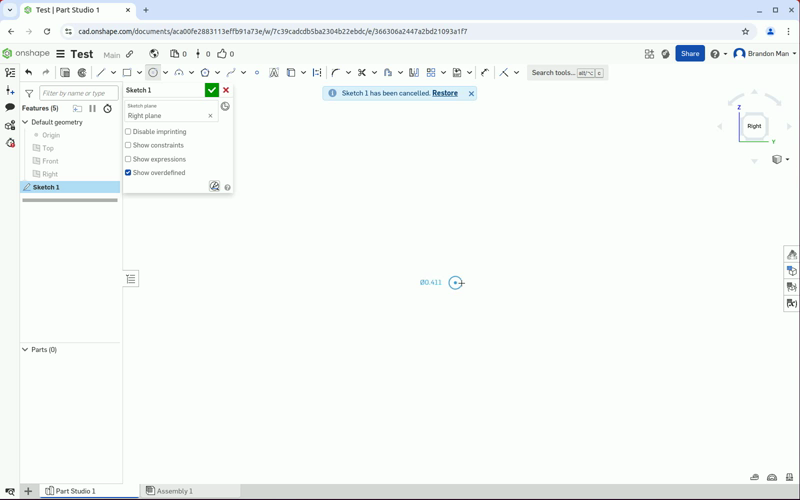
scroll(6)
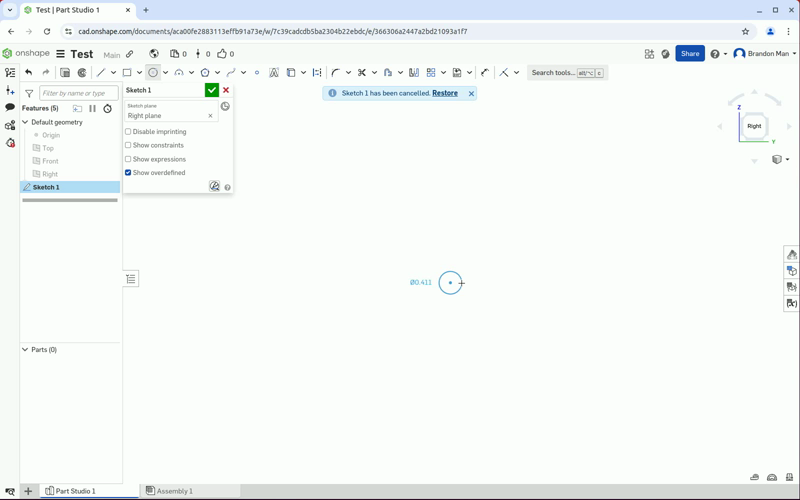
click(461, 282)
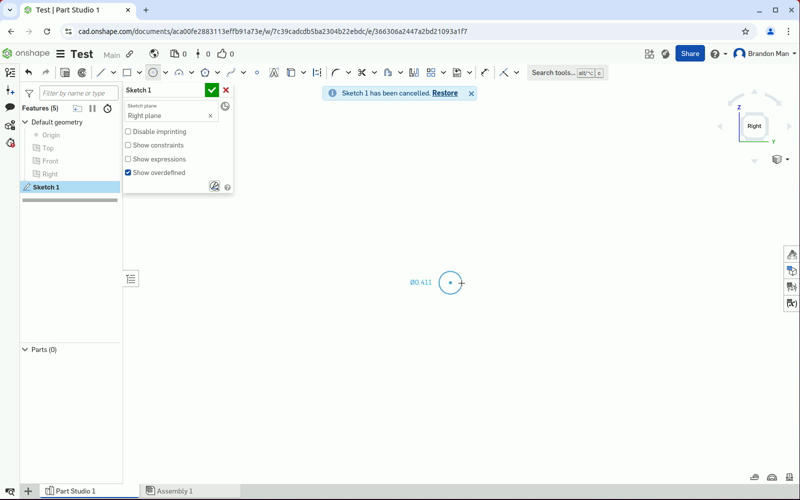
scroll(-6)
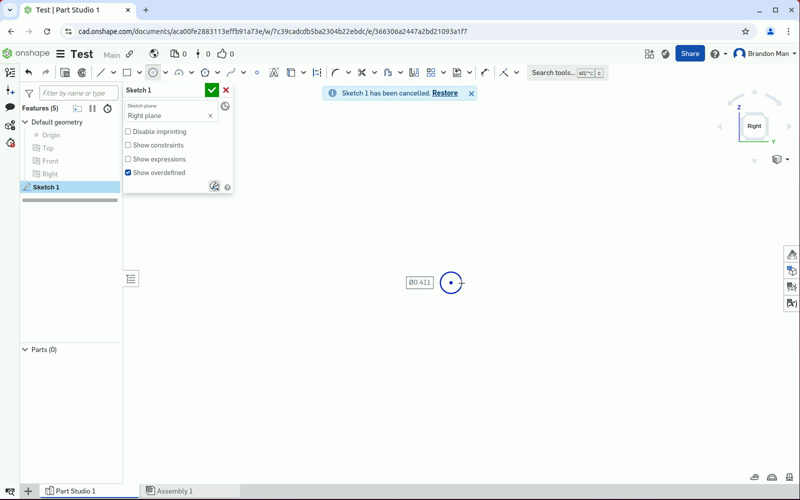
scroll(-6)
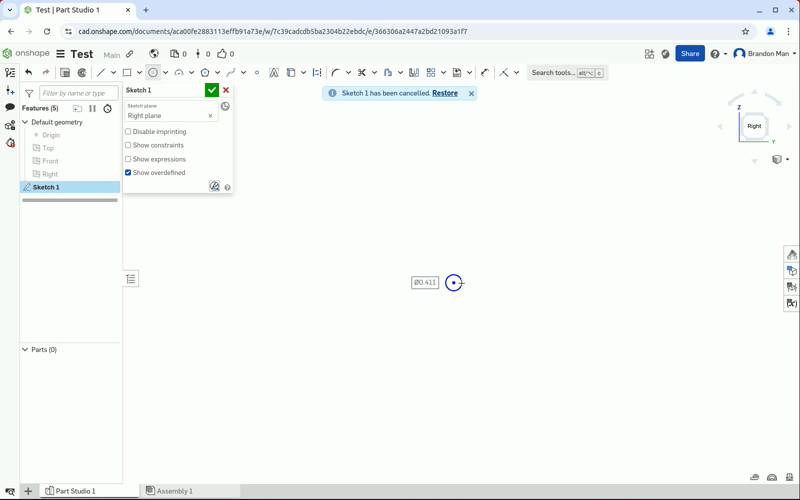
scroll(-6)
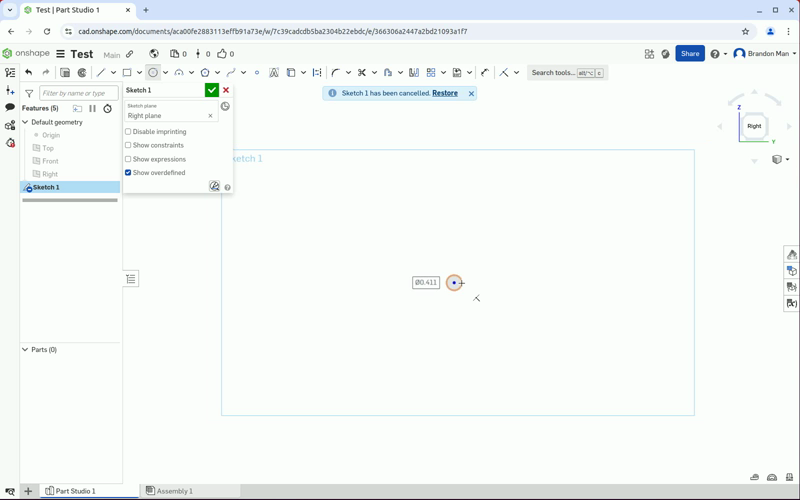
scroll(-6)
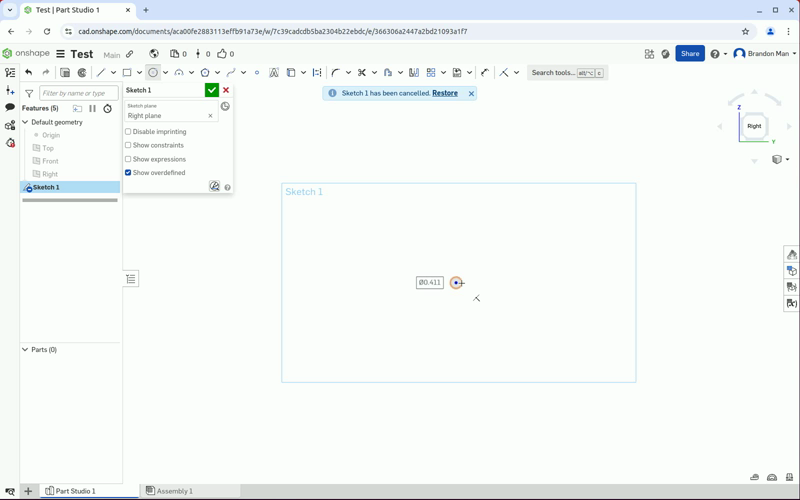
scroll(-6)
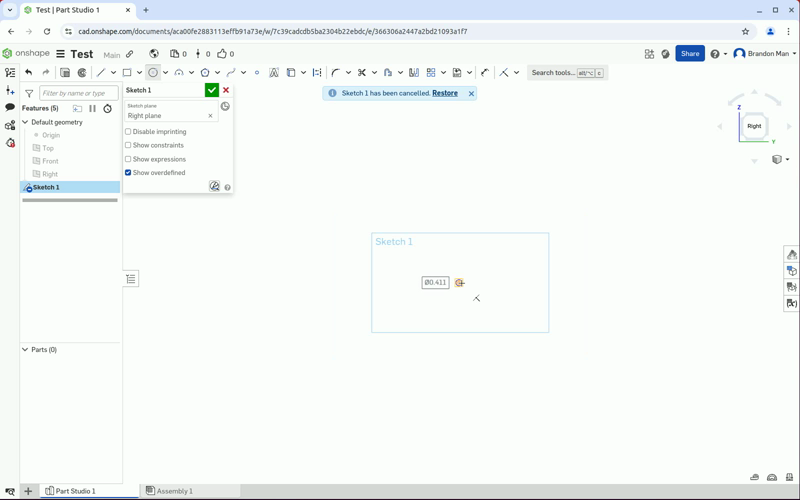
scroll(-6)
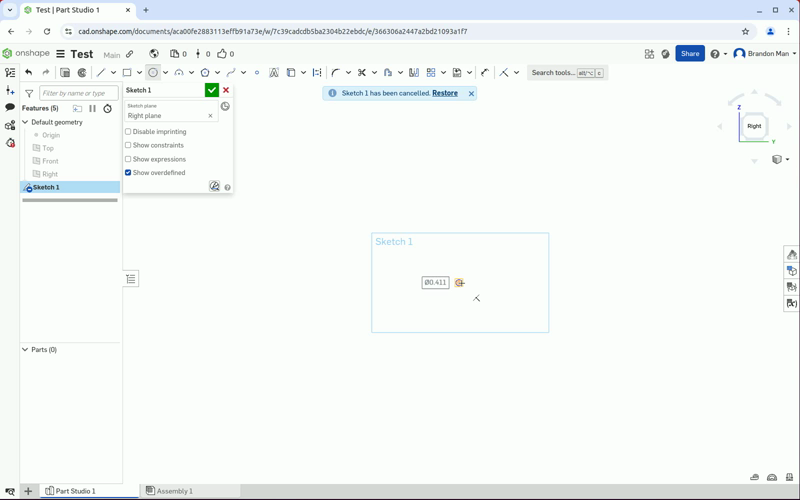
scroll(-6)
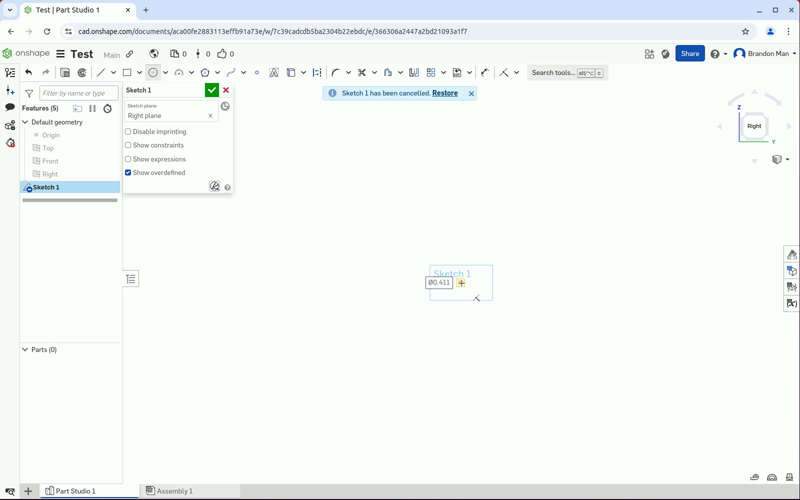
key(esc)
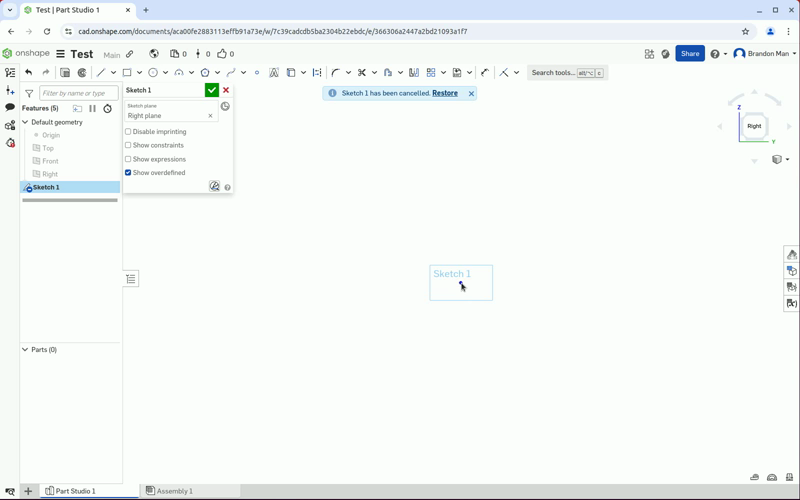
key(c)
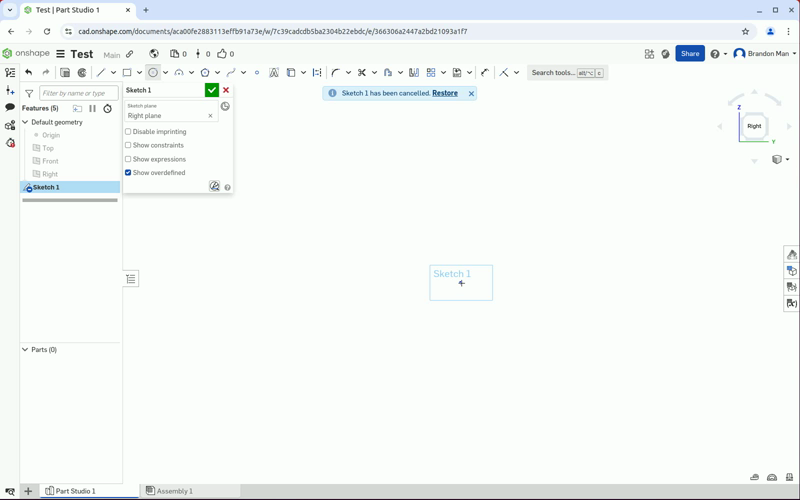
key_down(shift)
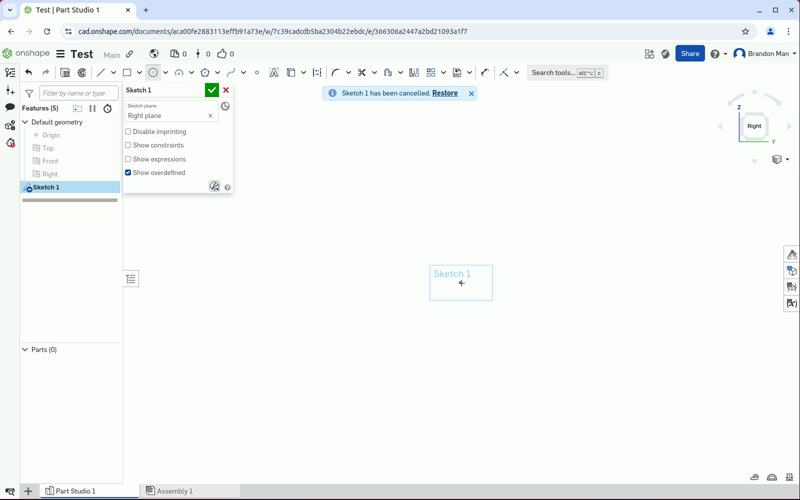
mouse_move(460, 282)
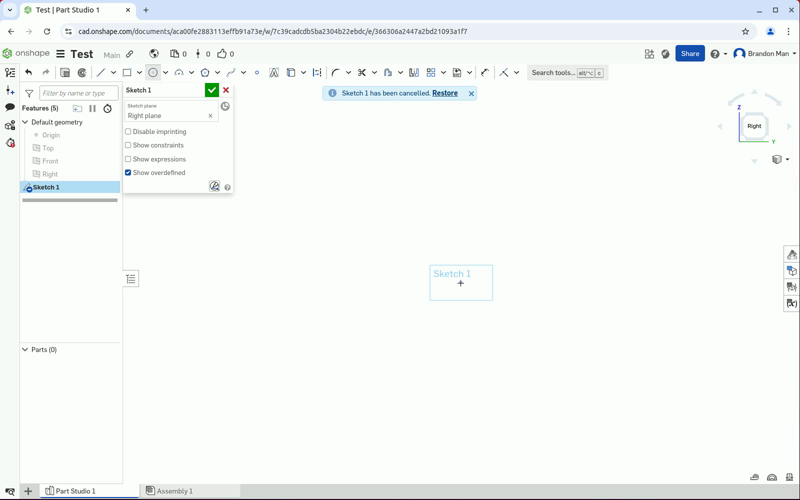
scroll(6)
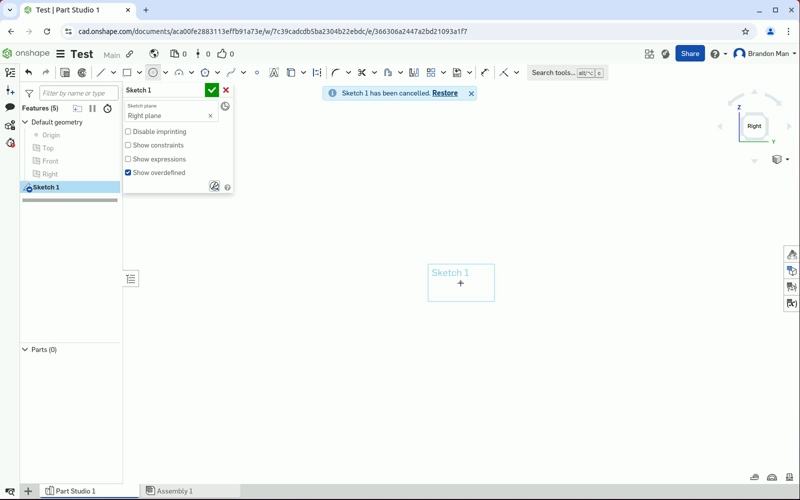
scroll(6)
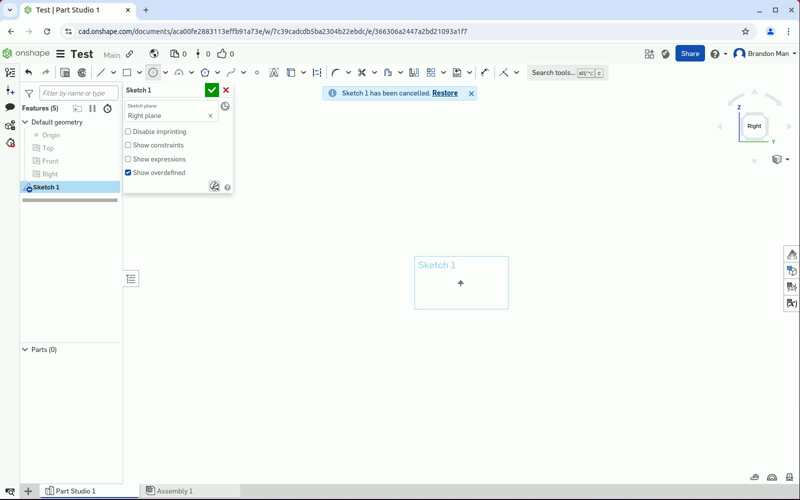
scroll(6)
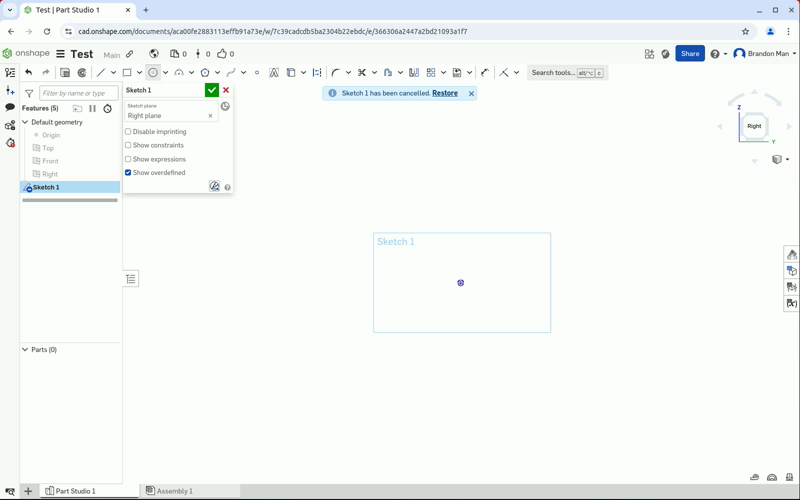
scroll(6)
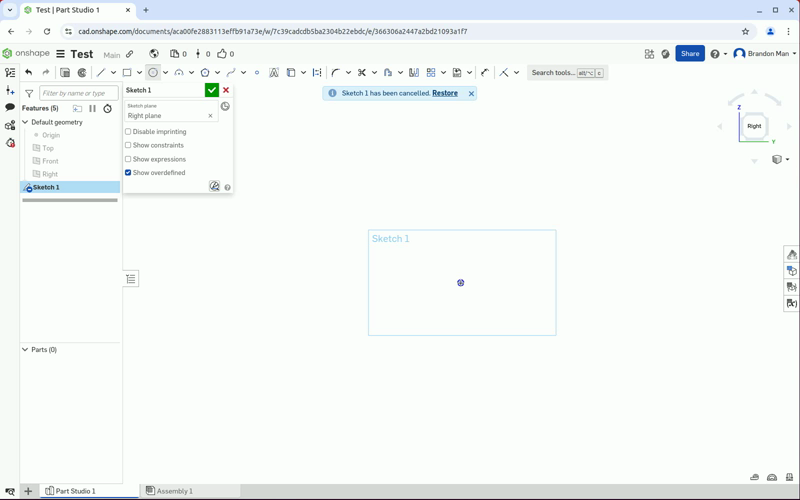
scroll(6)
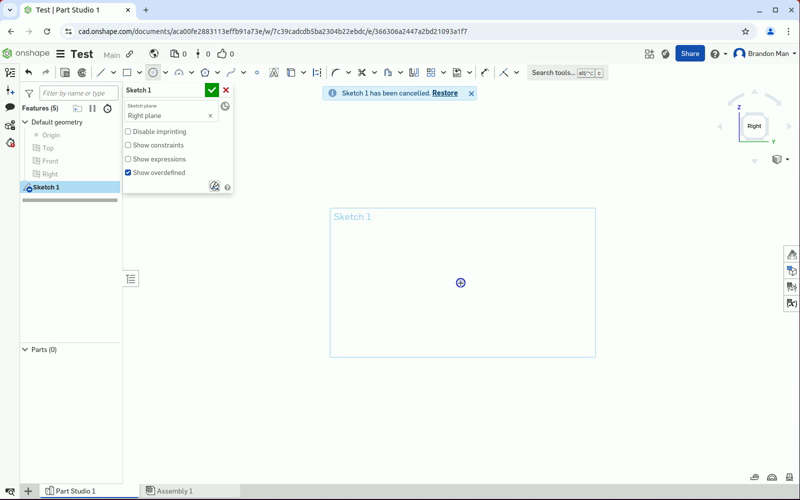
scroll(6)
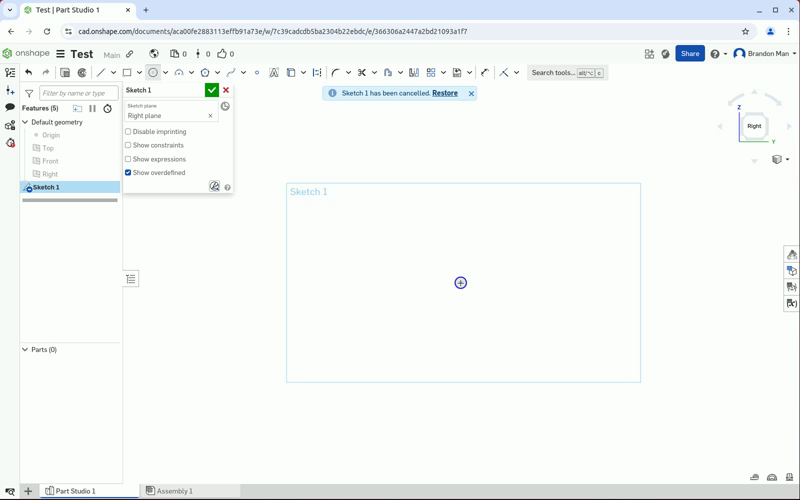
scroll(6)
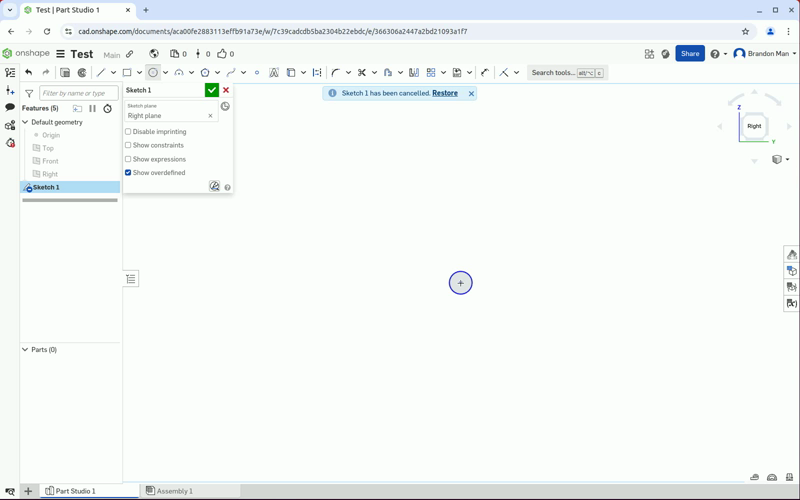
click(460, 282)
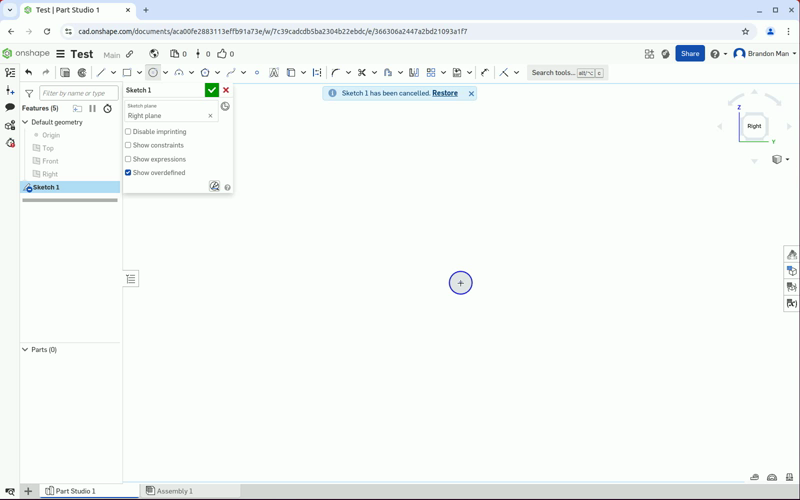
scroll(-6)
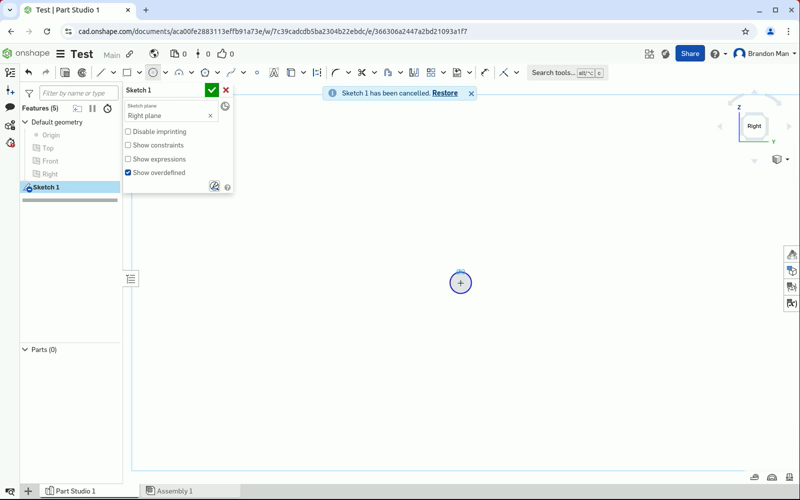
scroll(-6)
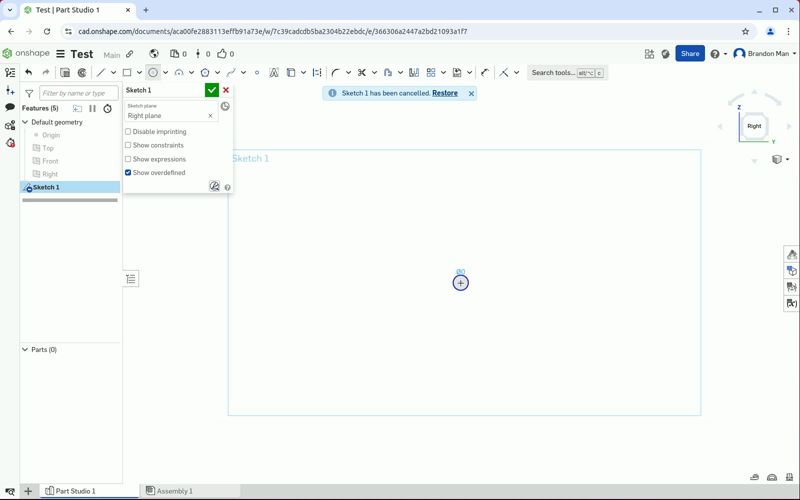
scroll(-6)
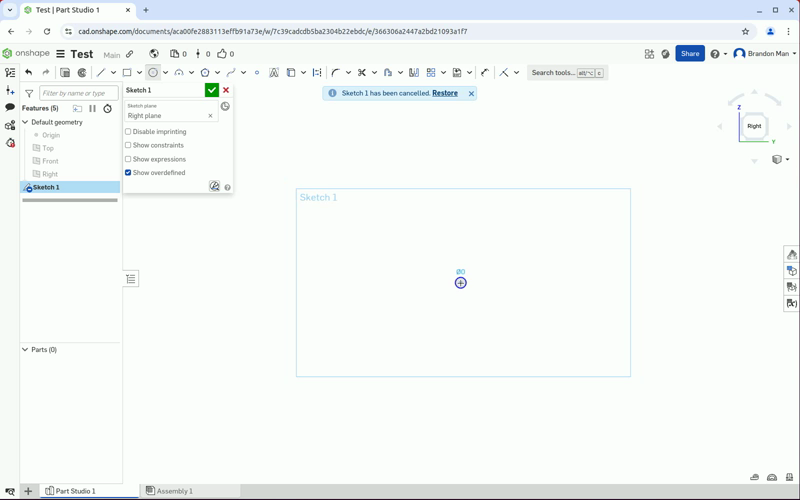
scroll(-6)
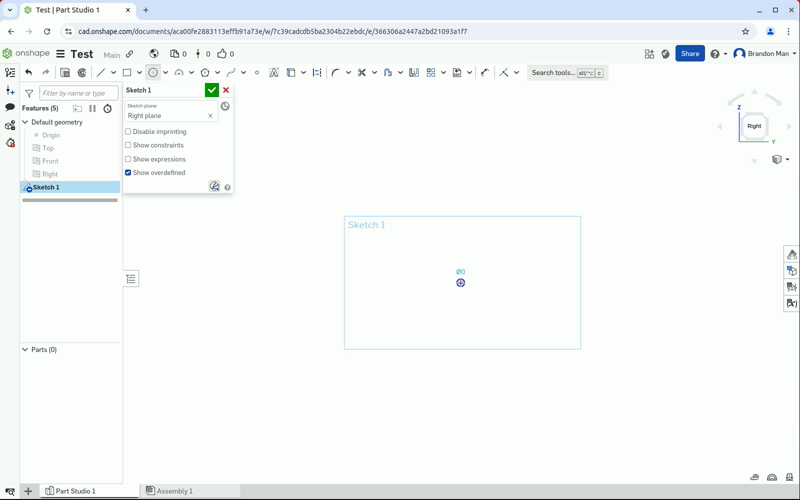
scroll(-6)
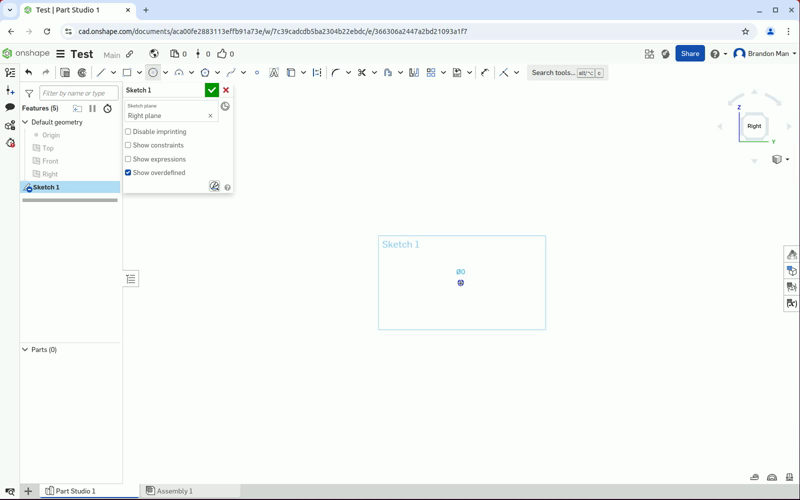
scroll(-6)
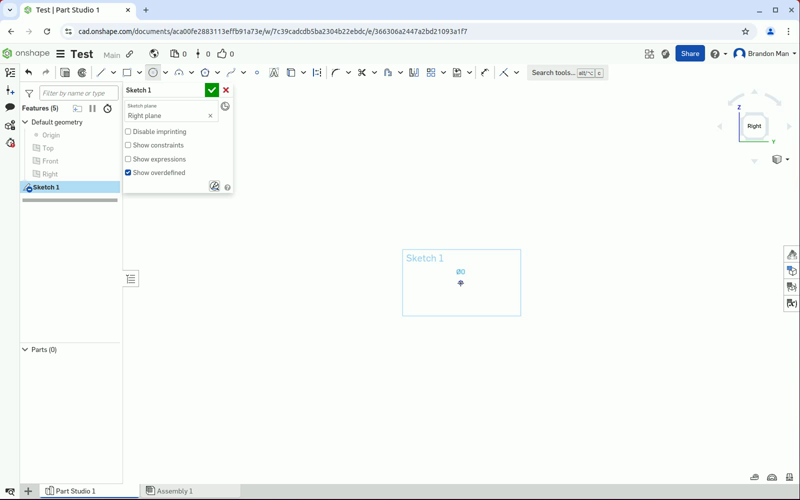
scroll(-6)
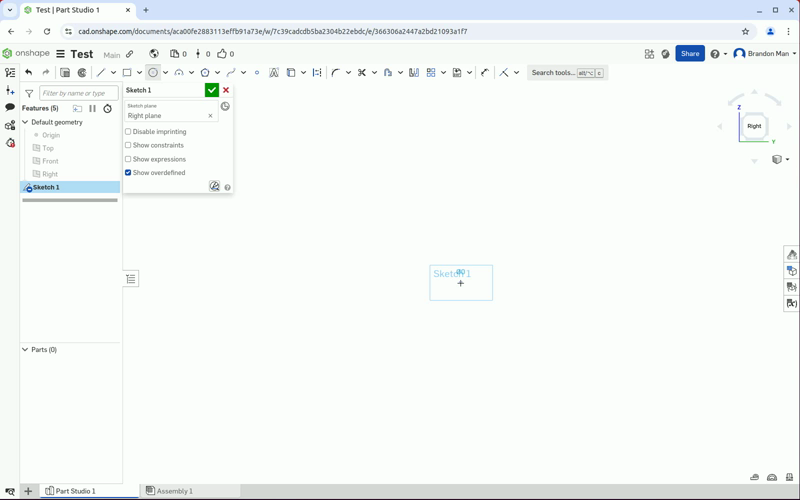
key_up(shift)
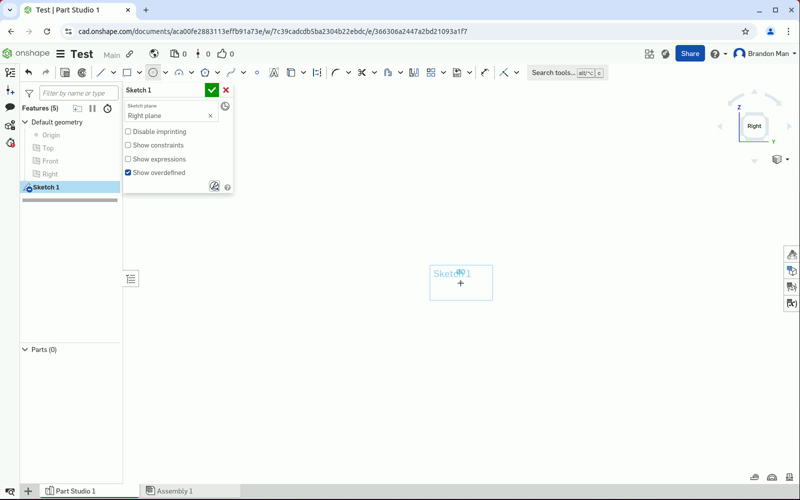
mouse_move(461, 282)
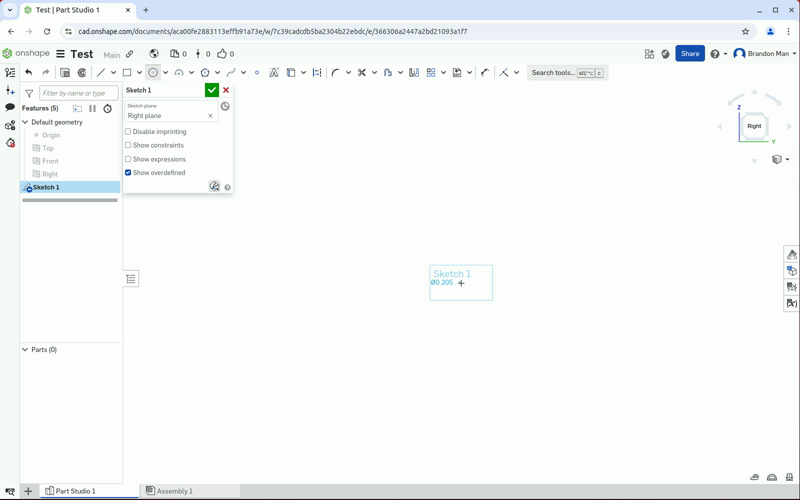
scroll(6)
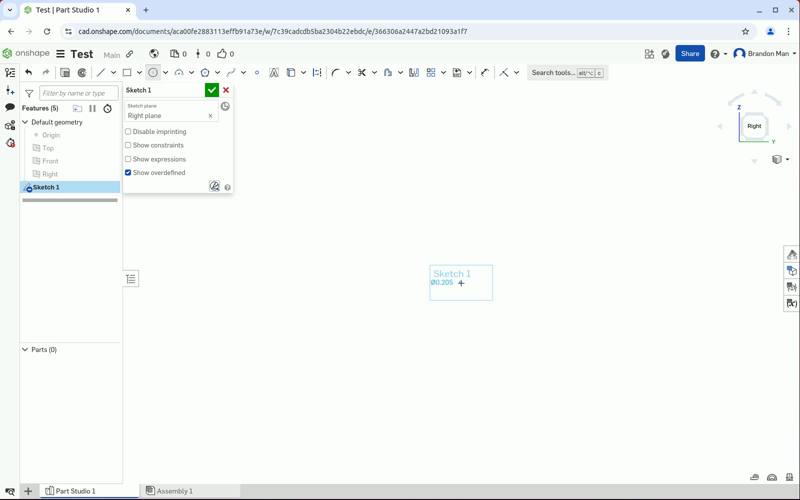
scroll(6)
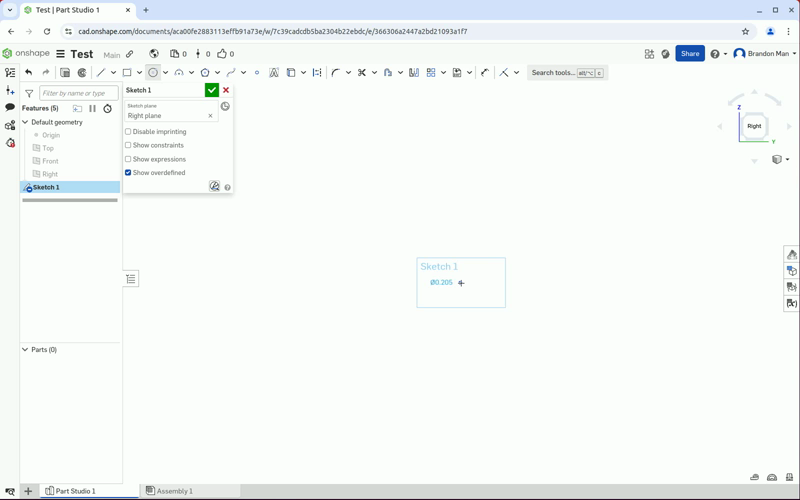
scroll(6)
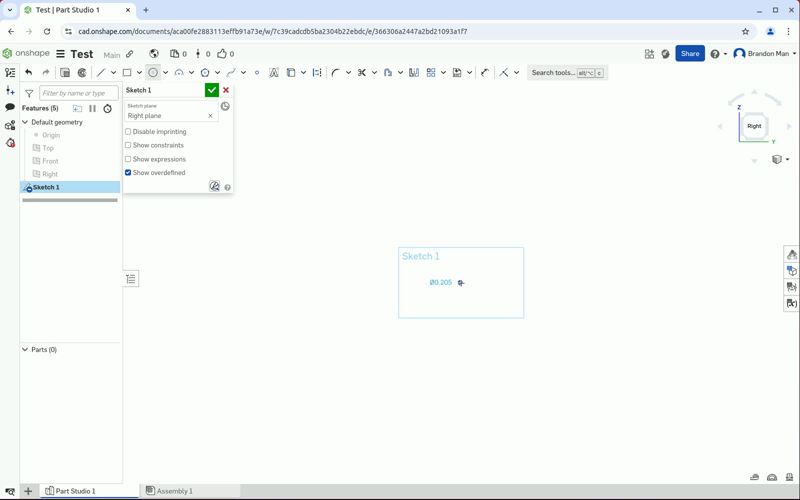
scroll(6)
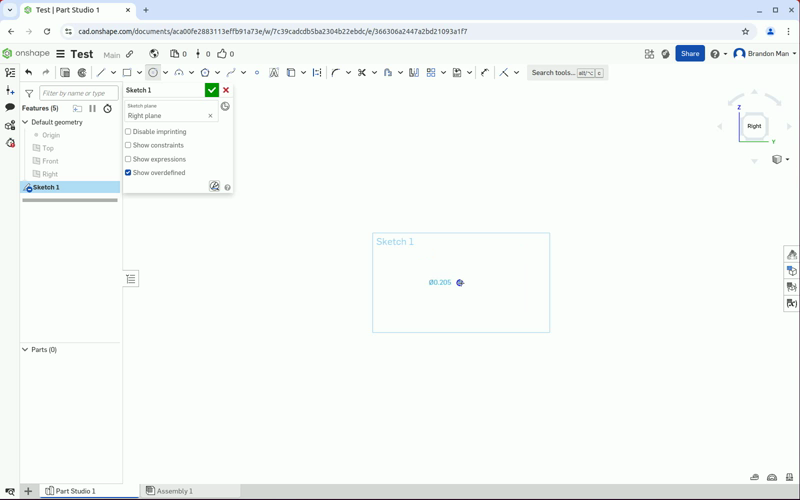
scroll(6)
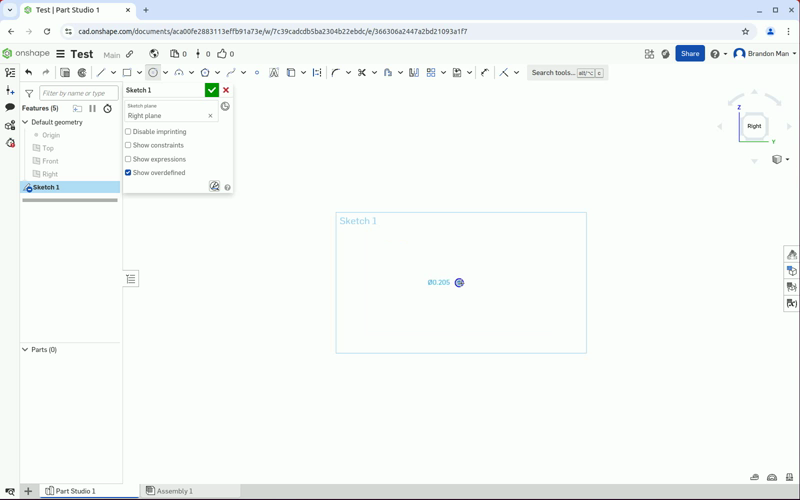
scroll(6)
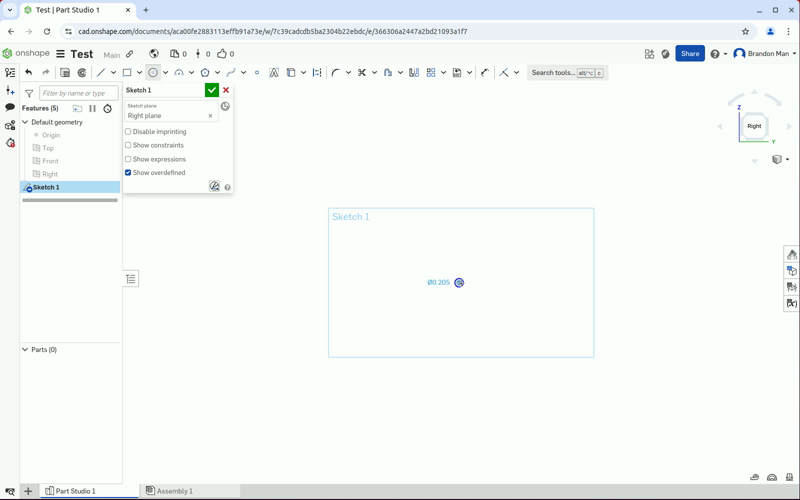
scroll(6)
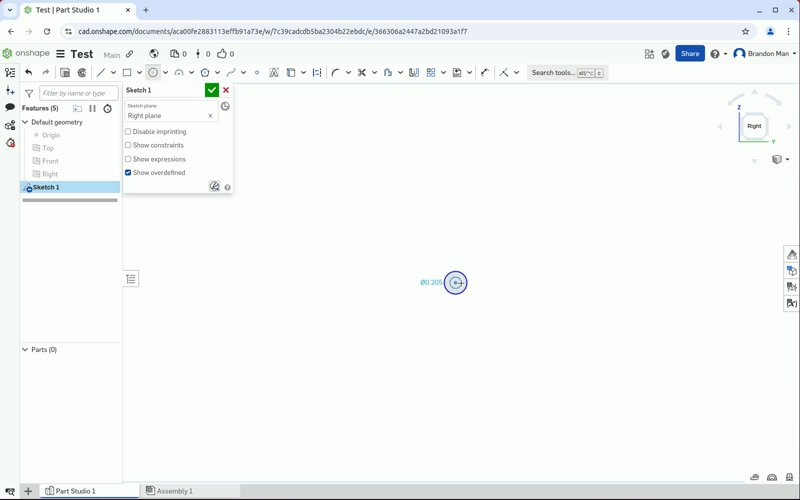
click(461, 282)
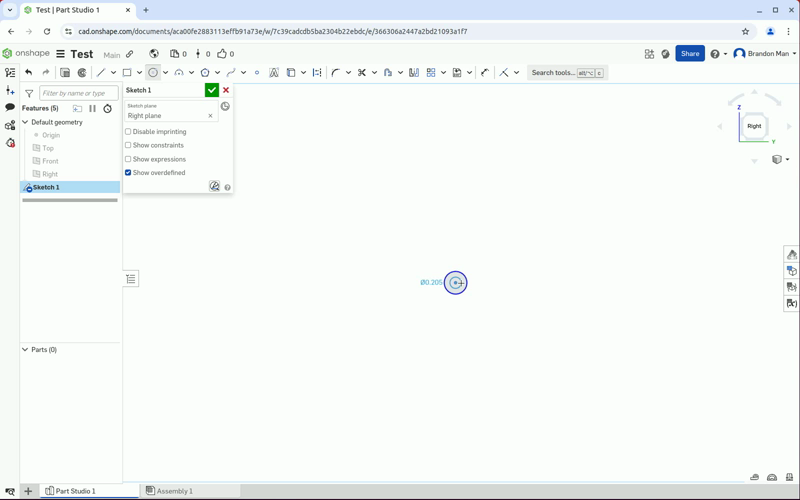
scroll(-6)
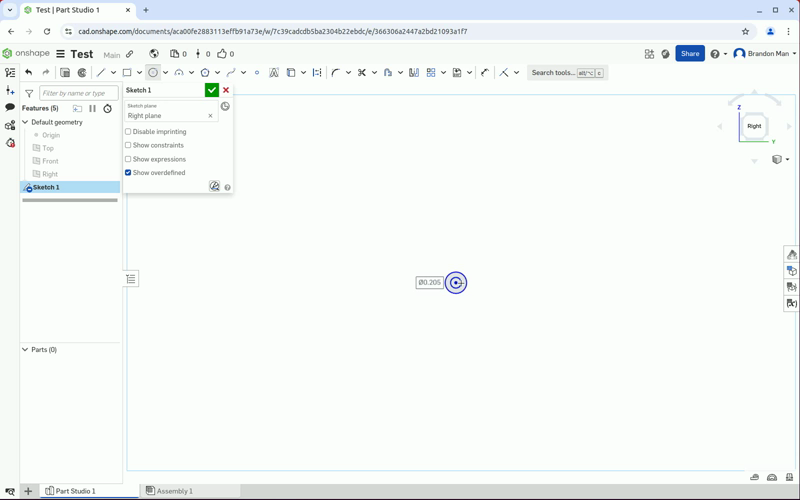
scroll(-6)
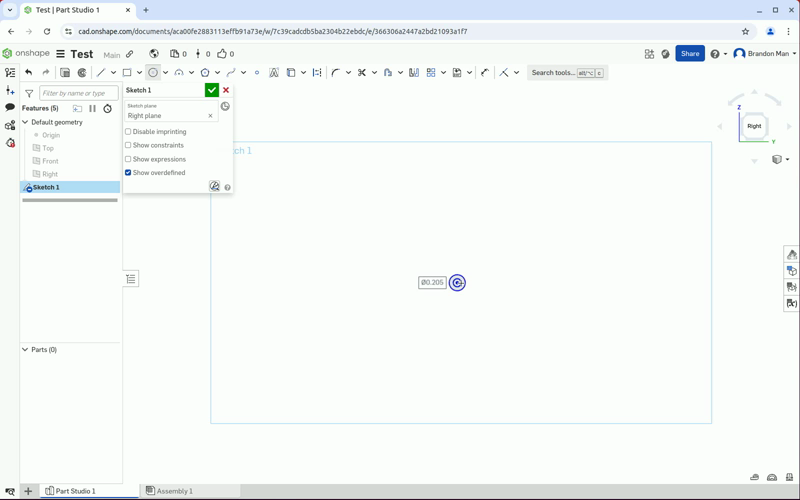
scroll(-6)
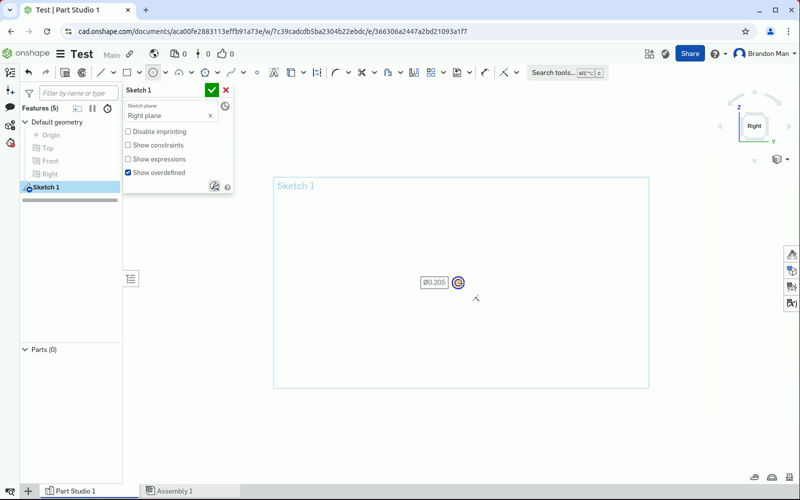
scroll(-6)
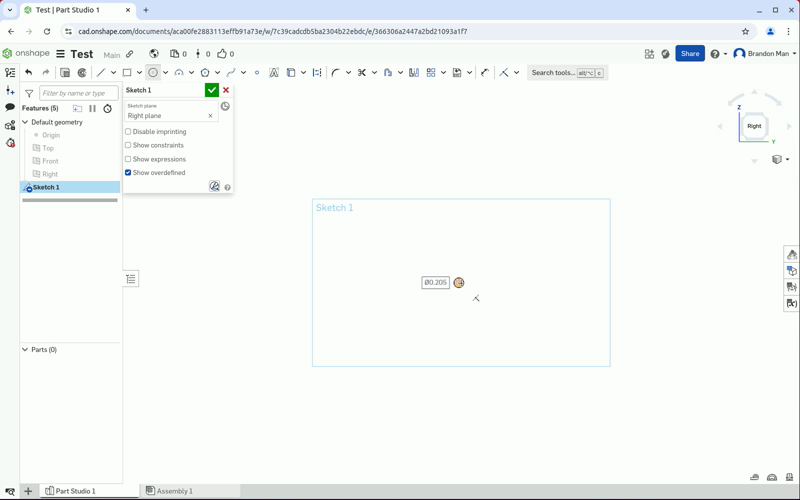
scroll(-6)
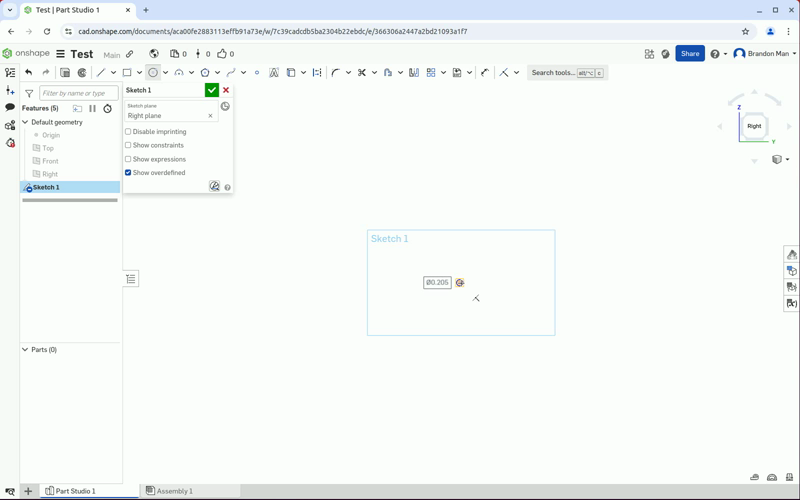
scroll(-6)
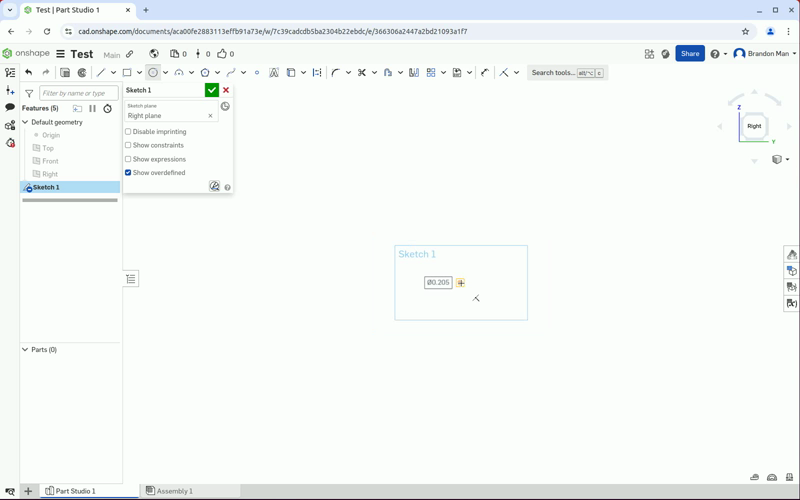
scroll(-6)
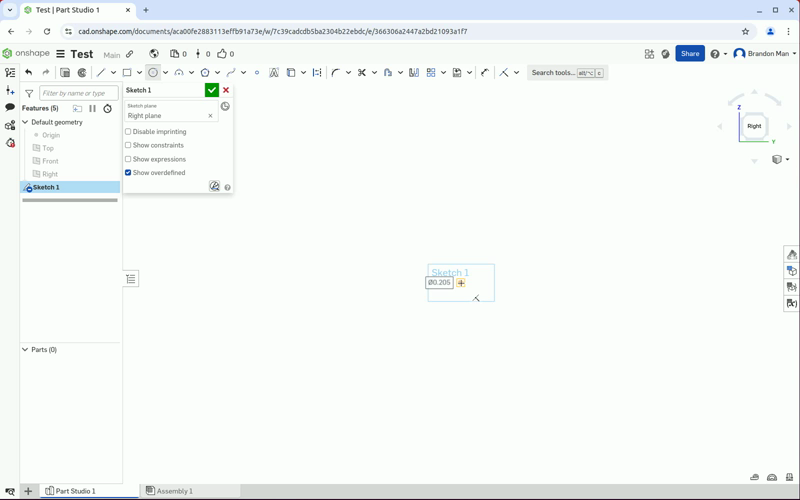
key(esc)
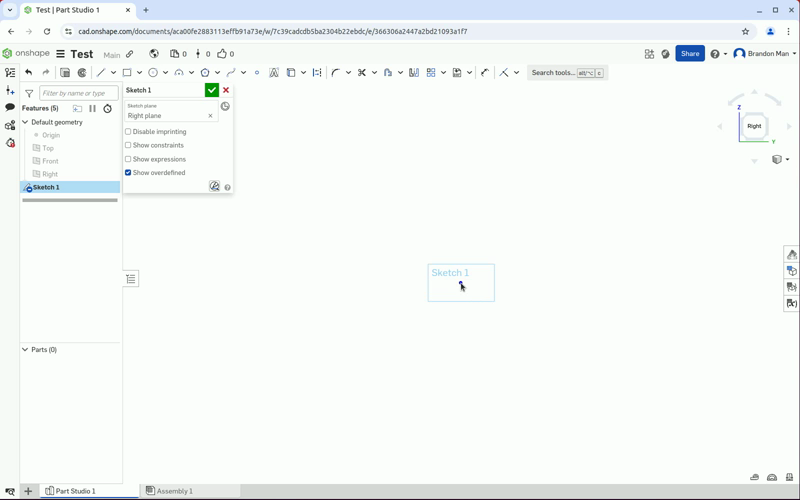
mouse_move(460, 283)
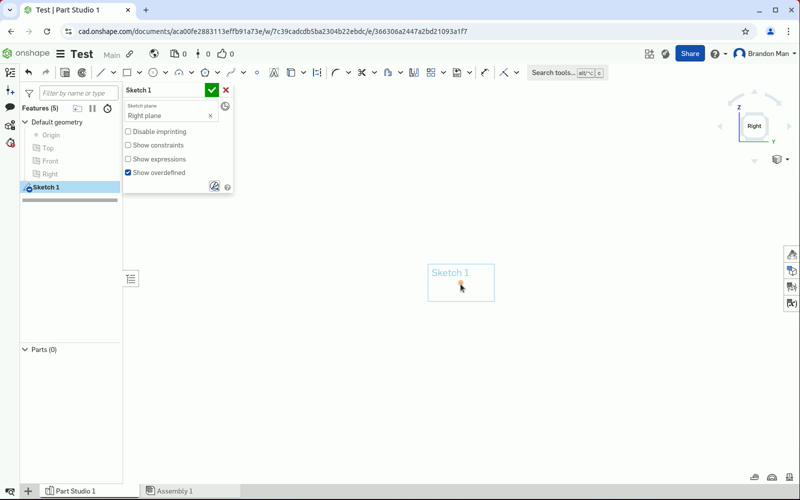
scroll(6)
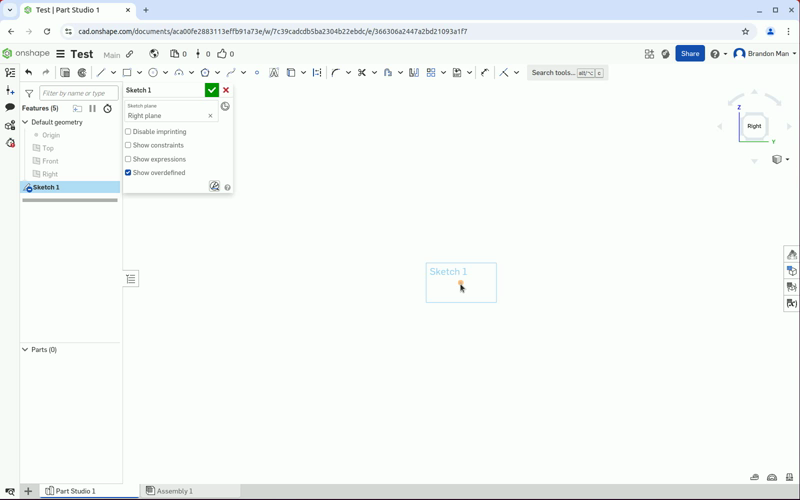
scroll(6)
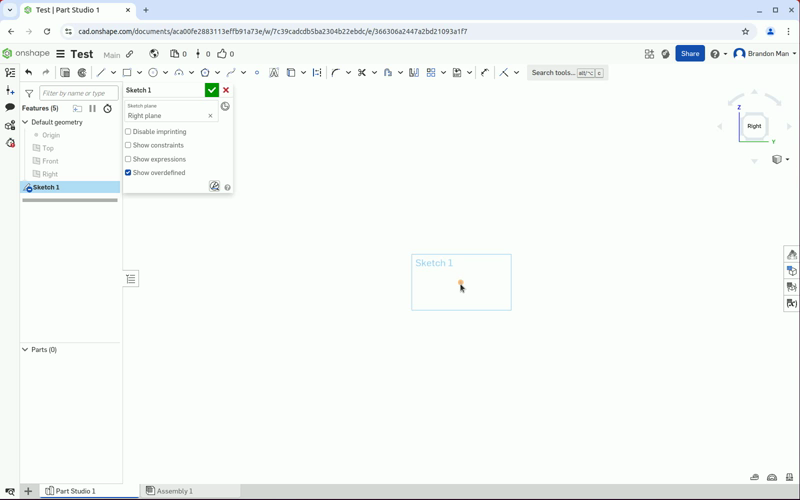
scroll(6)
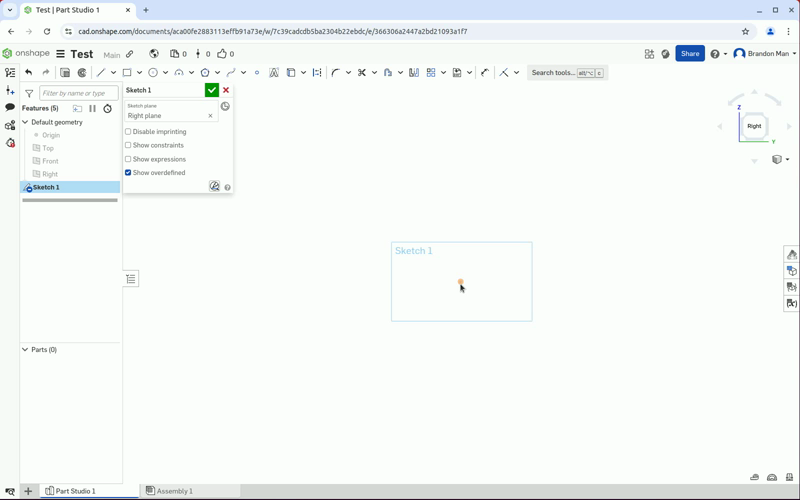
scroll(6)
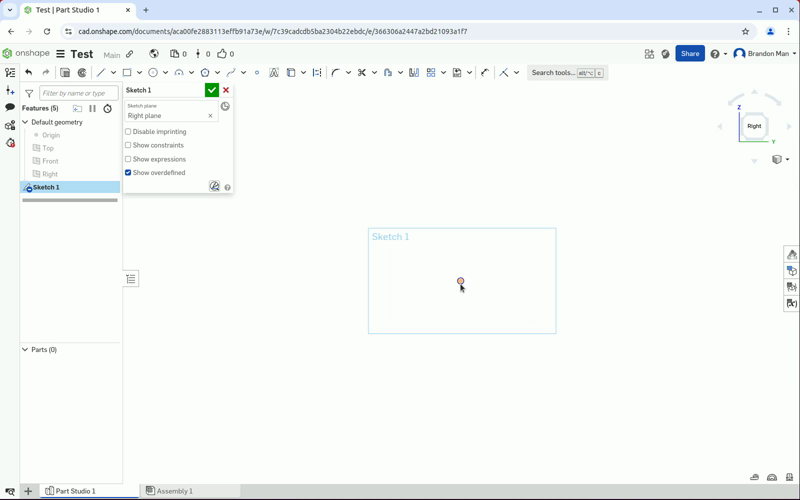
scroll(6)
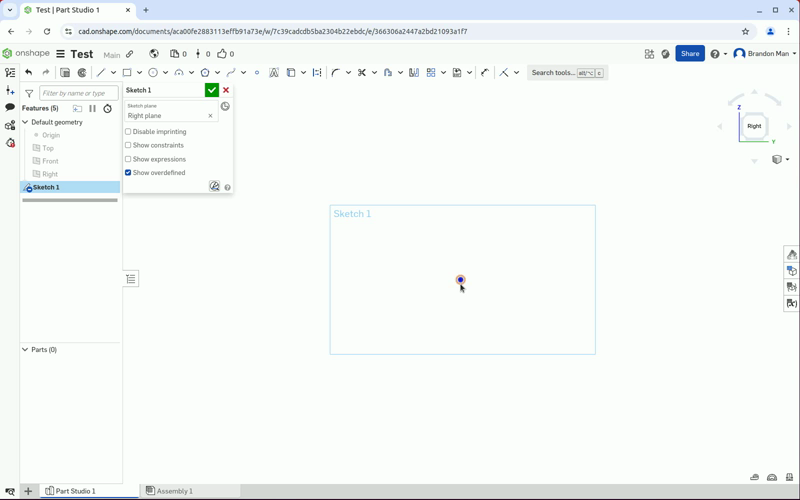
scroll(6)
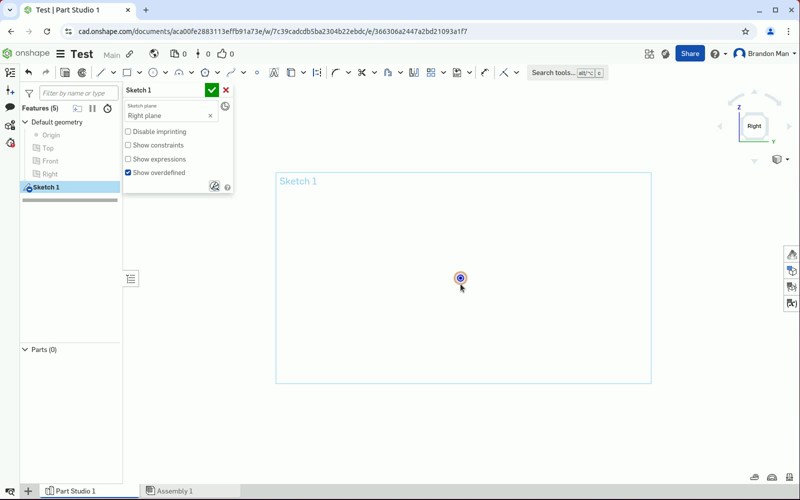
scroll(6)
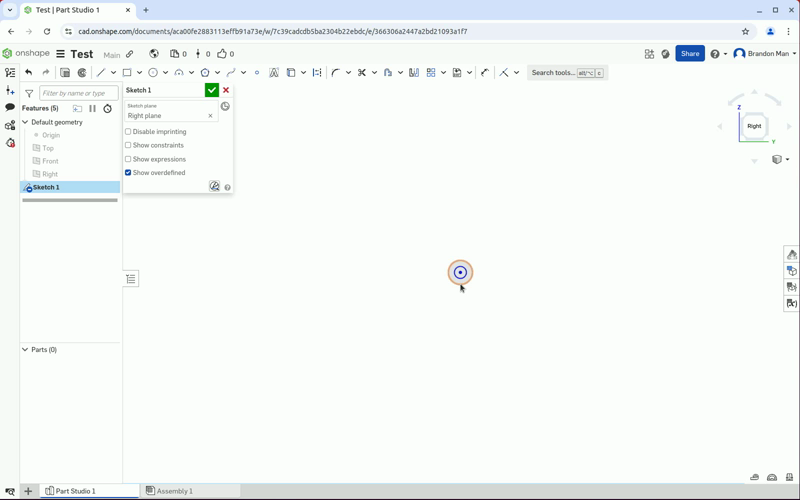
click(460, 283)
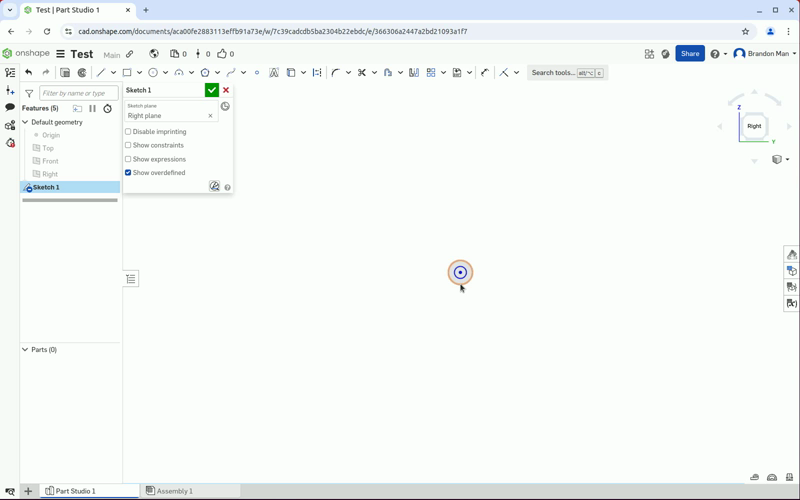
scroll(-6)
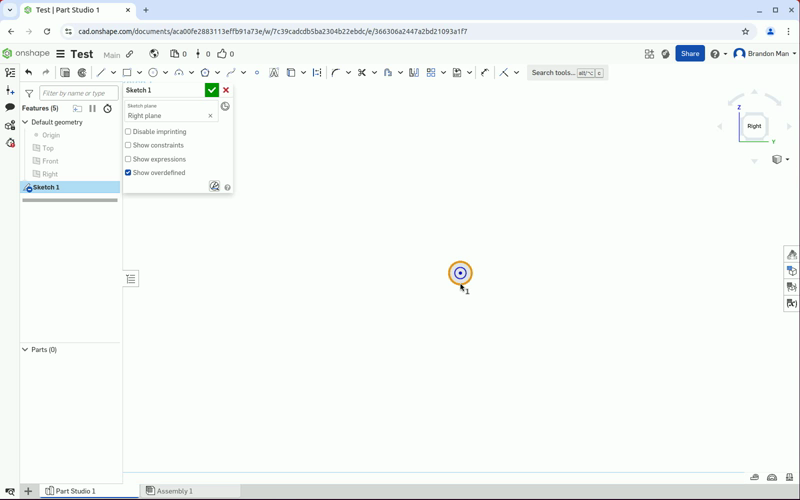
scroll(-6)
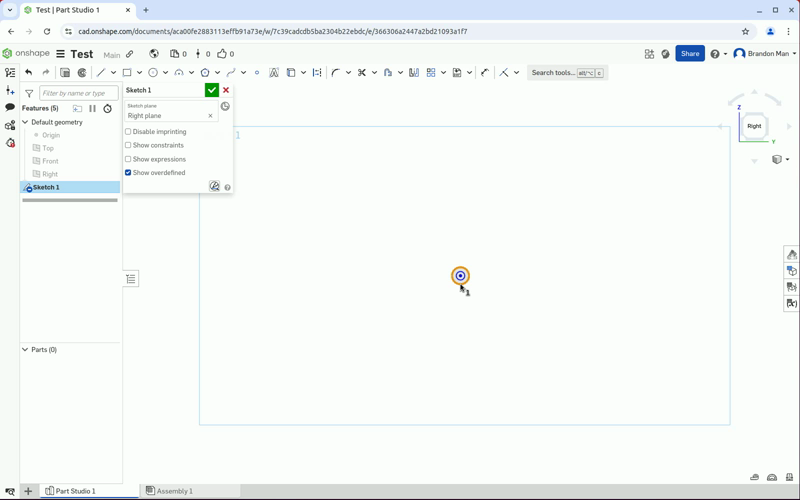
scroll(-6)
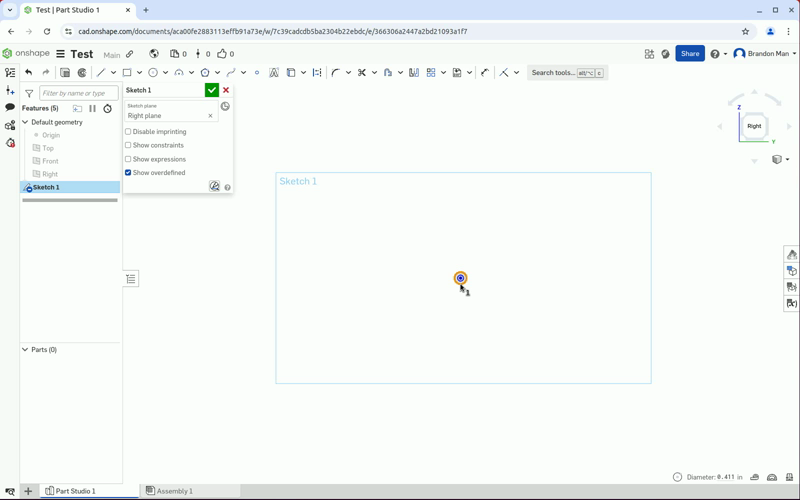
scroll(-6)
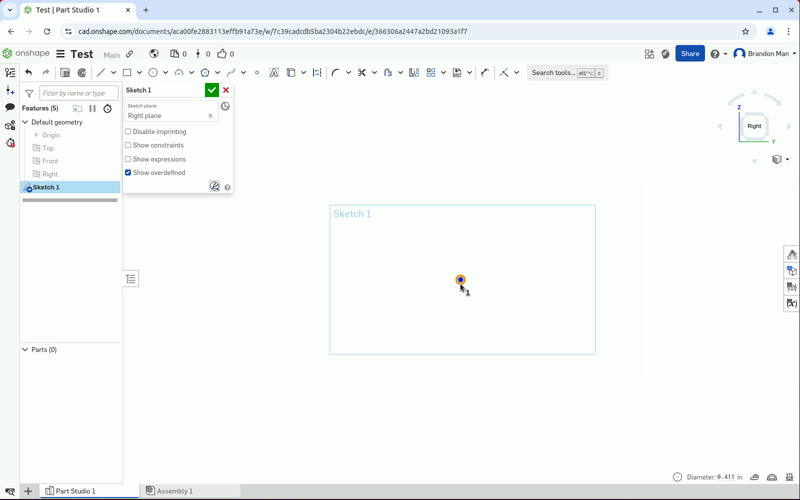
scroll(-6)
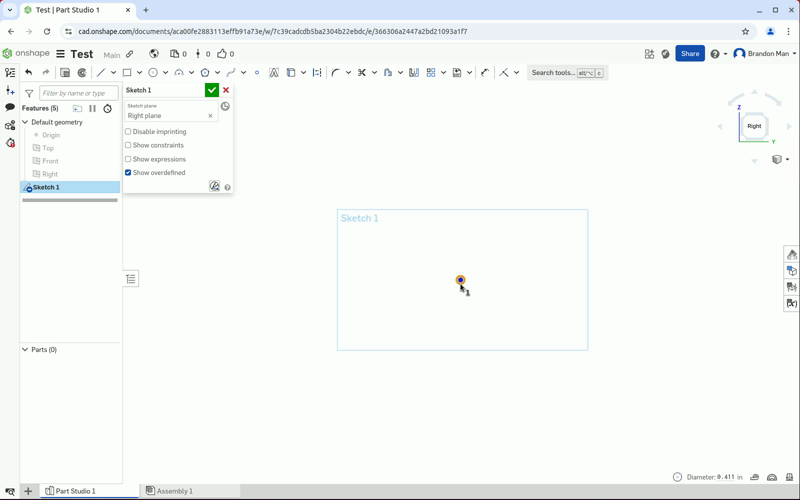
scroll(-6)
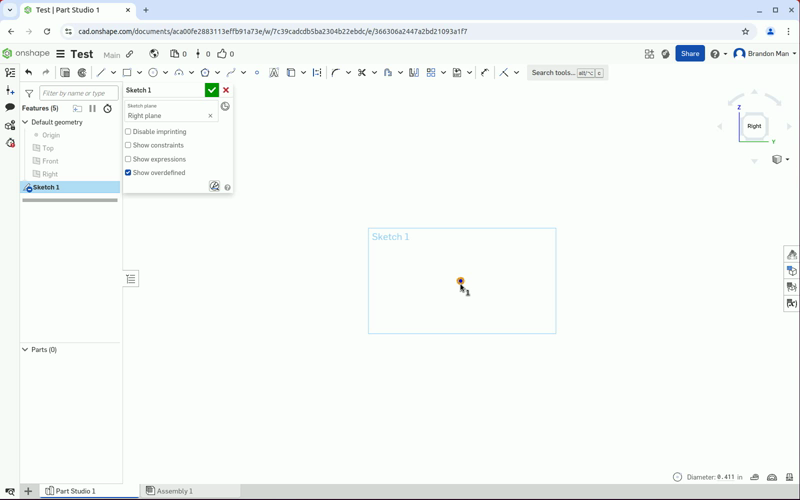
scroll(-6)
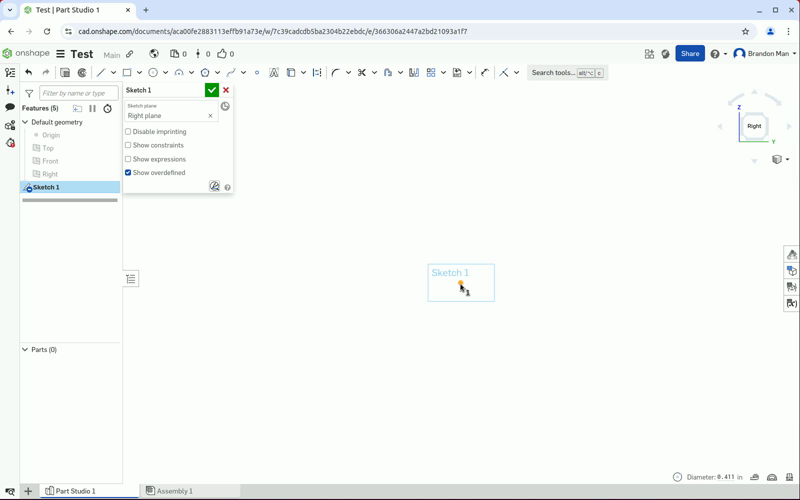
mouse_move(73, 352)
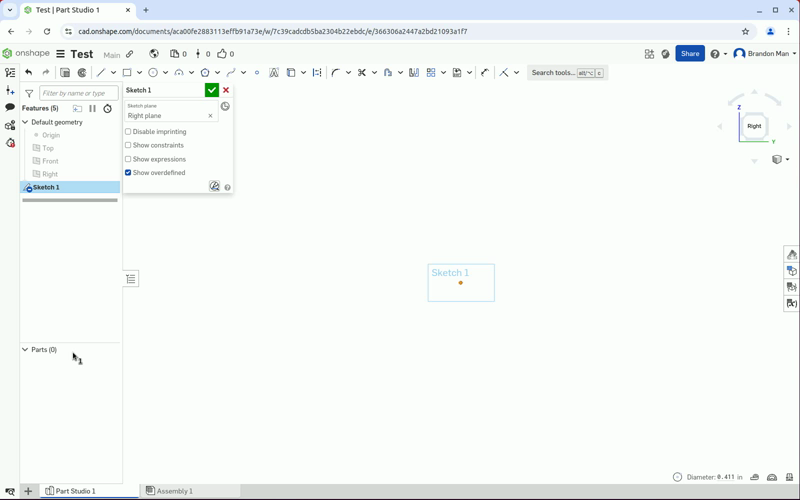
key(shift+y)
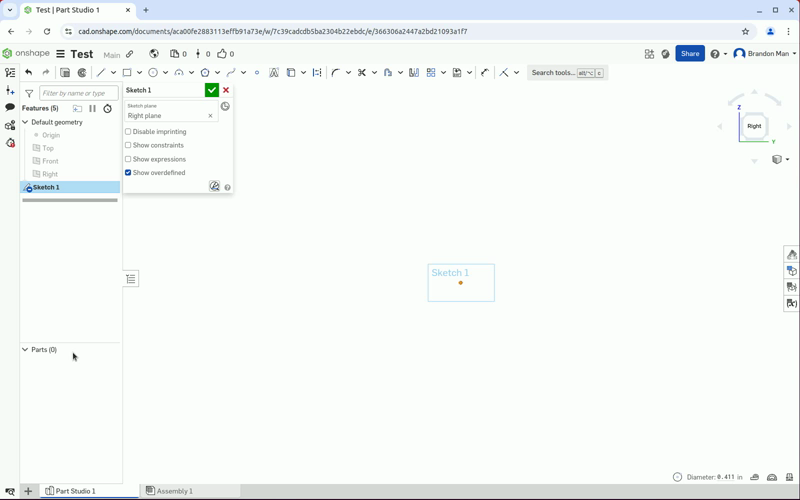
key(shift+e)
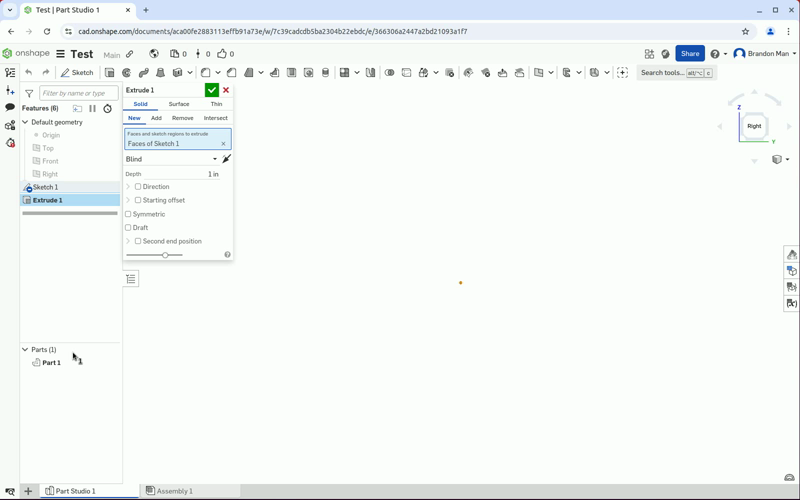
mouse_move(143, 106)
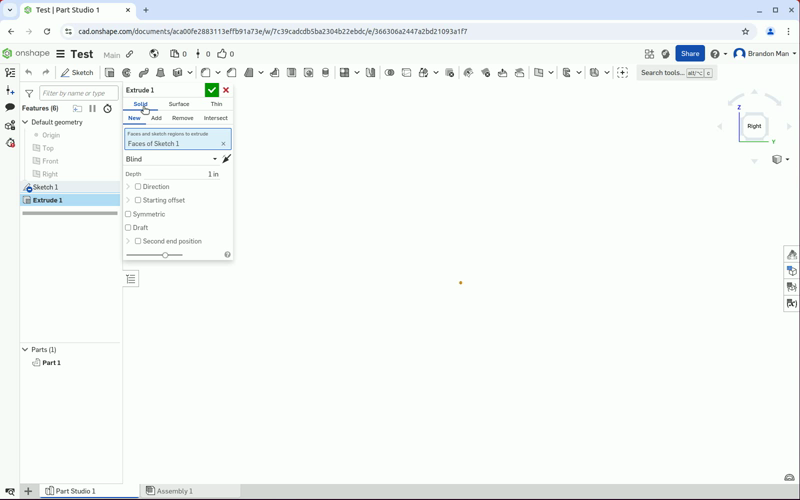
click(143, 106)
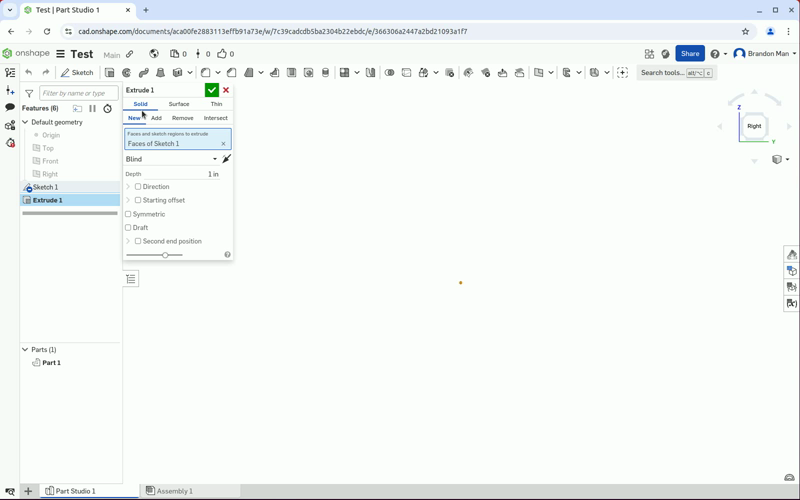
mouse_move(137, 120)
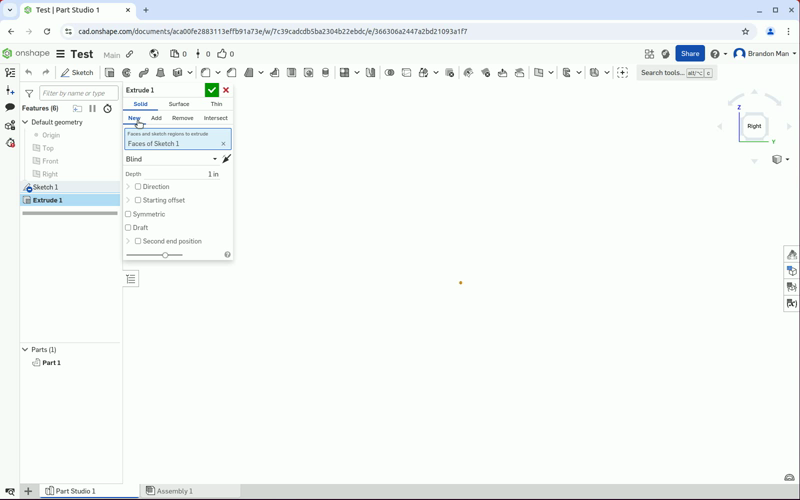
click(137, 120)
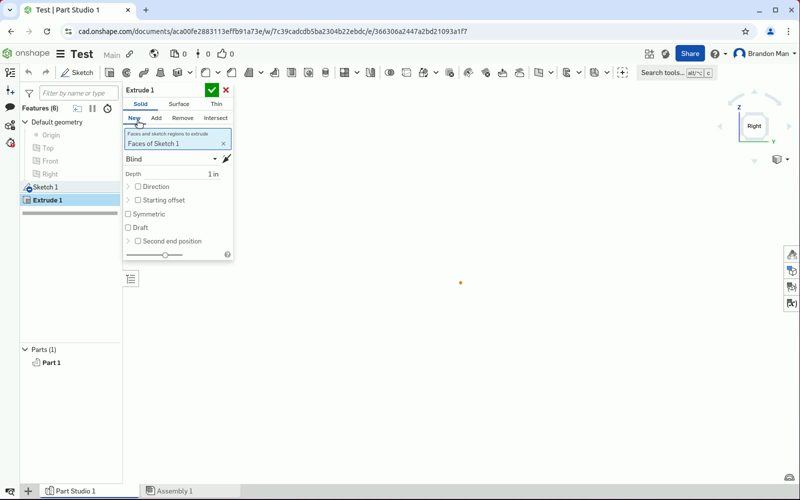
key(tab, 4)
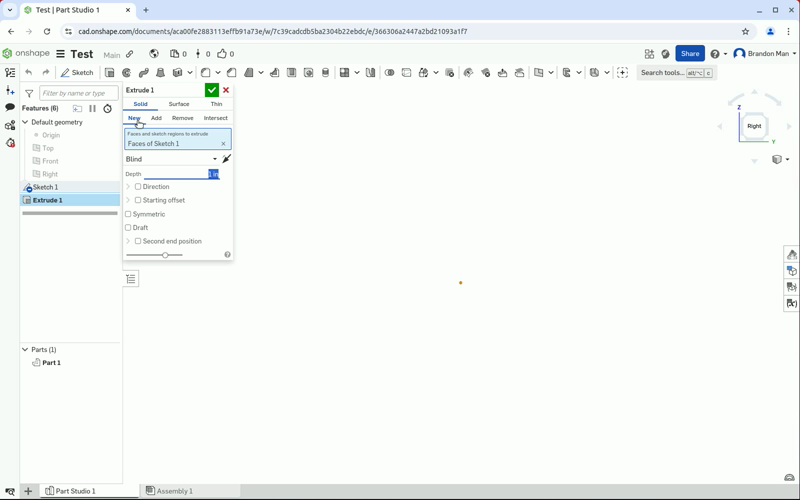
text(-0.482)
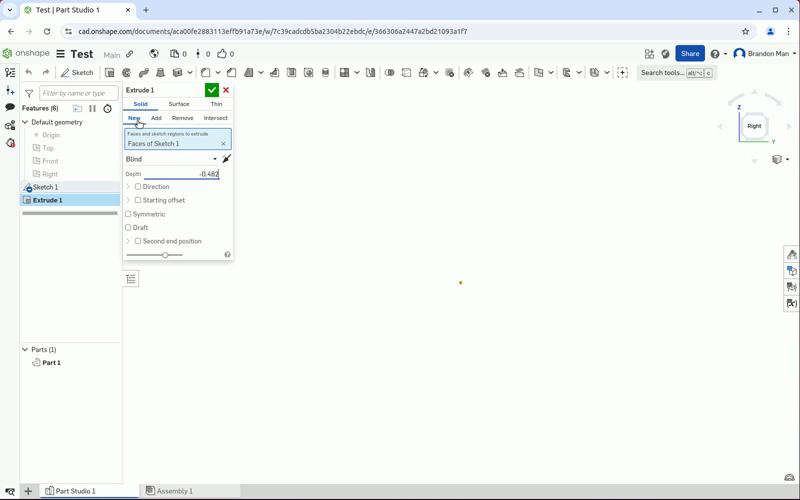
key(tab, 3)
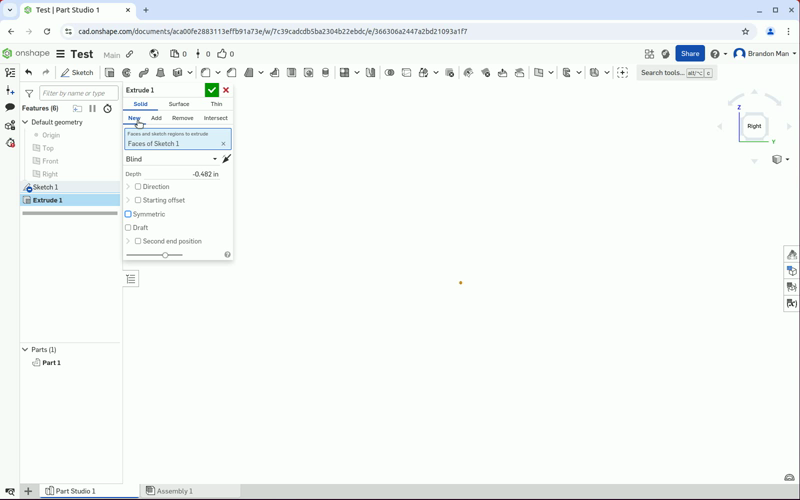
key(space)
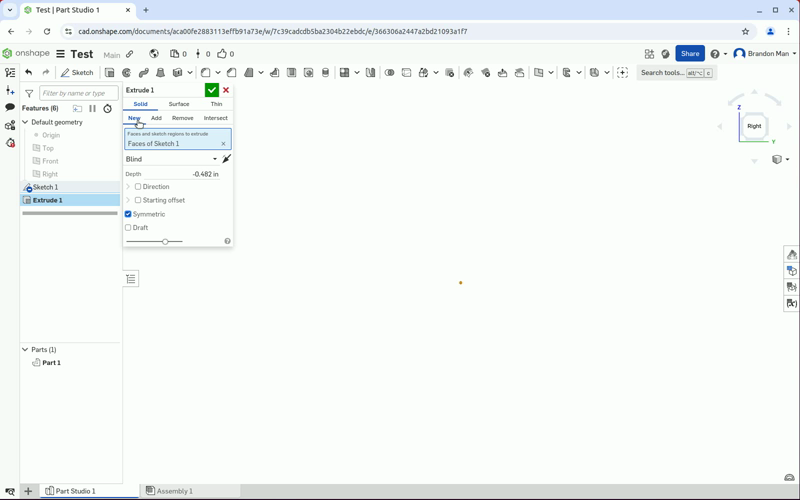
key(enter)
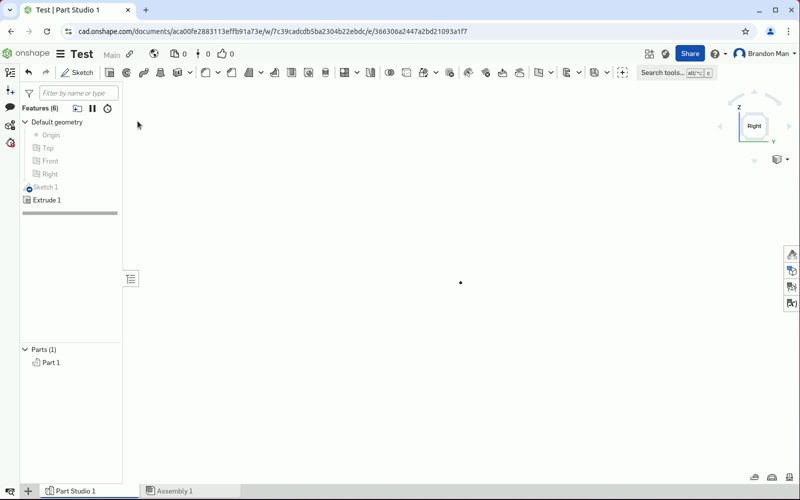
key(shift+h)
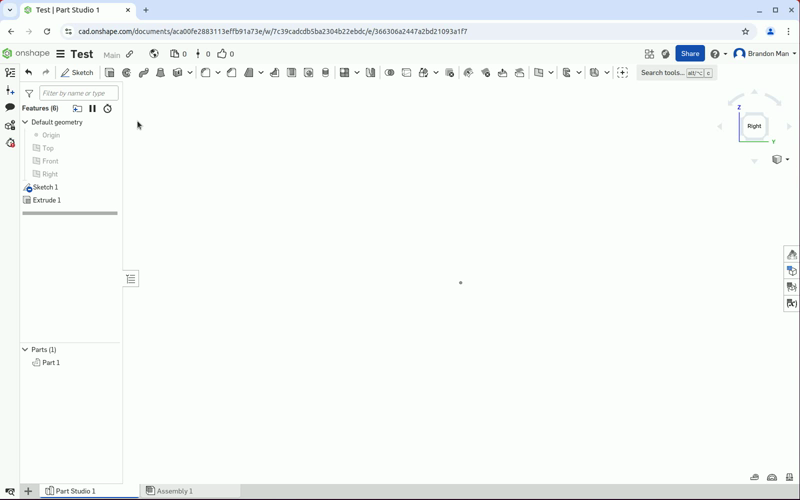
key(shift+h)
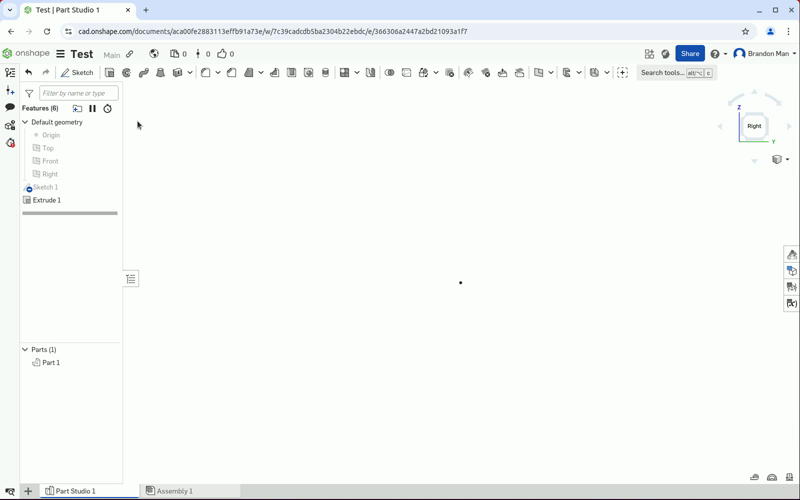
mouse_move(73, 189)
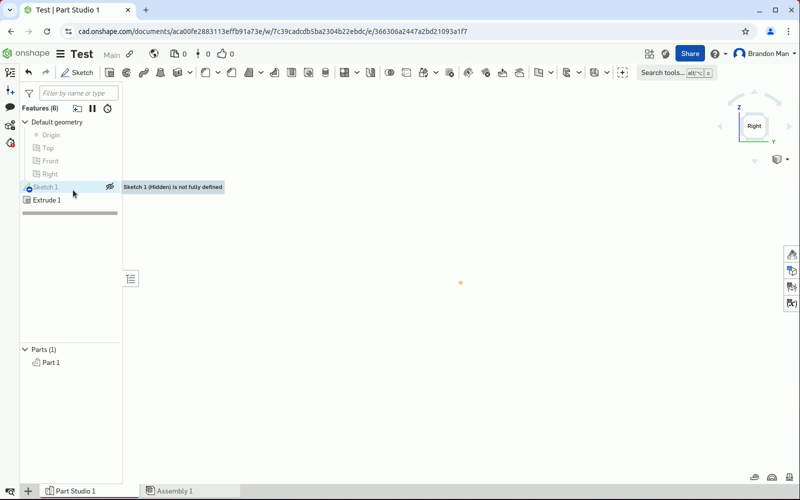
click(73, 189)
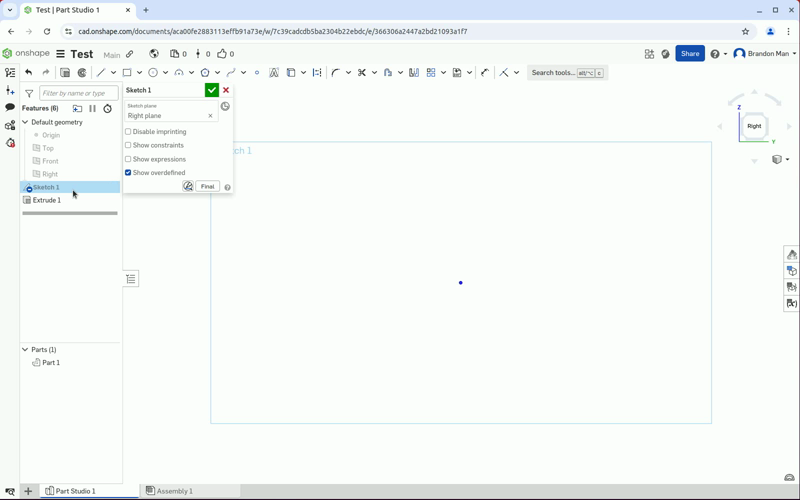
mouse_move(229, 92)
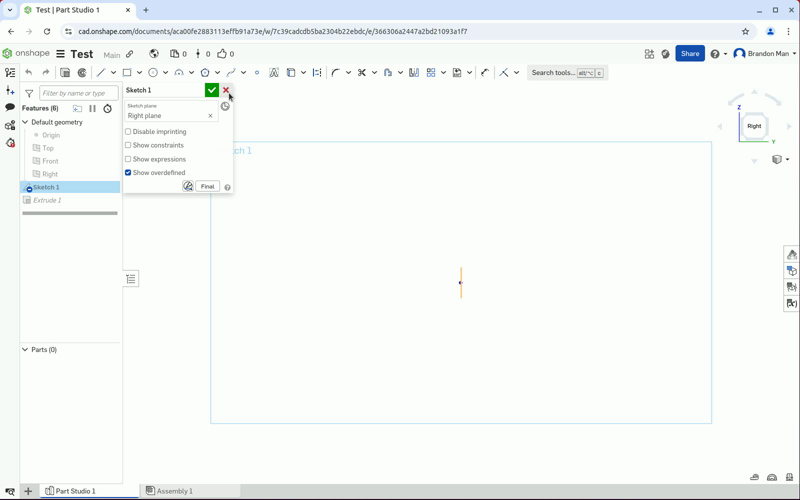
click(229, 92)
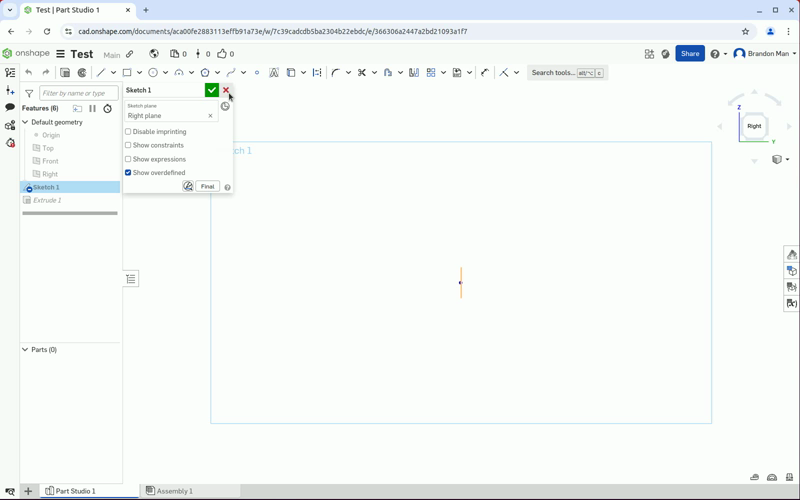
key(shift+s)
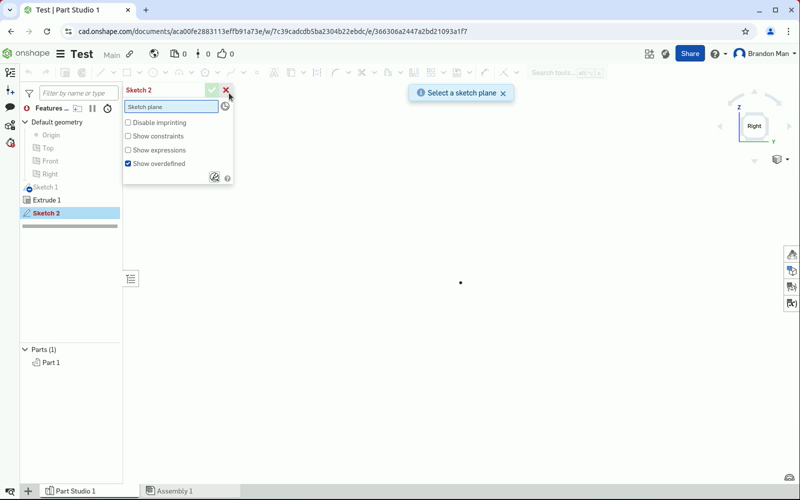
mouse_move(73, 176)
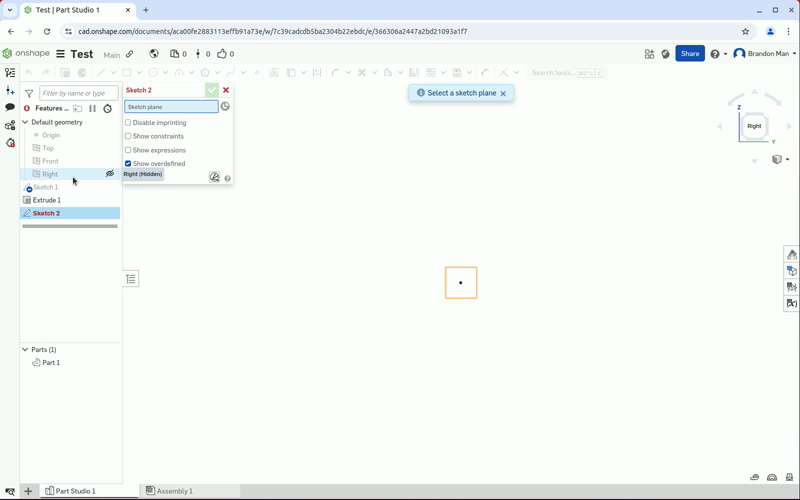
click(73, 176)
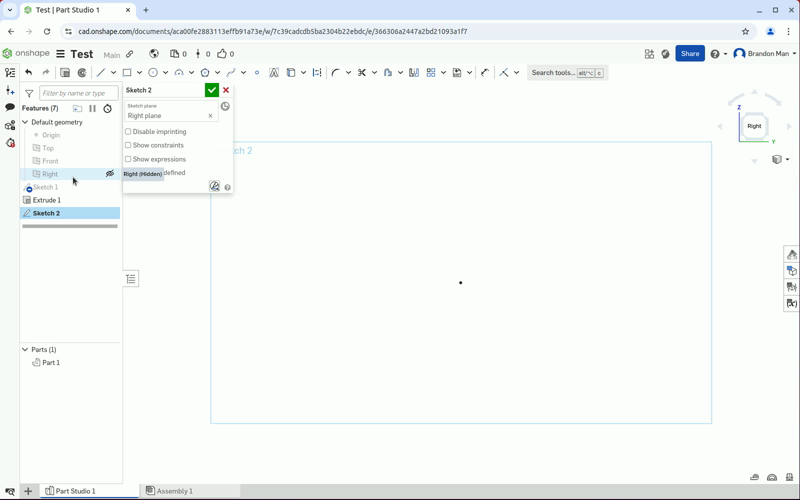
mouse_move(73, 352)
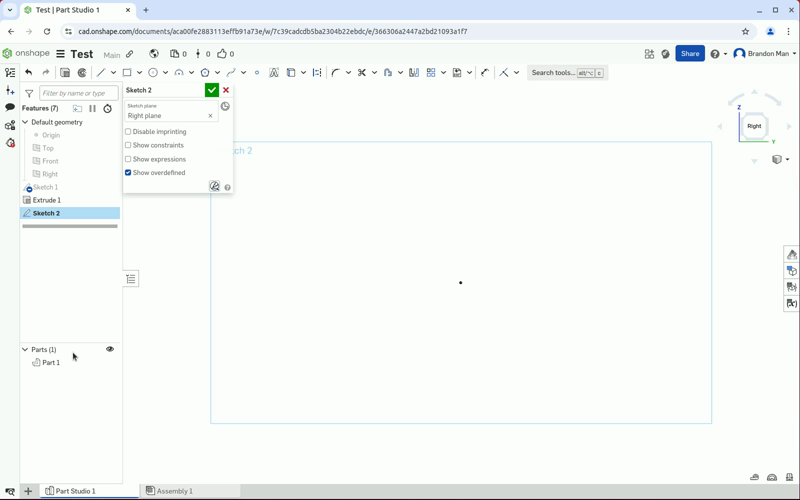
key(y)
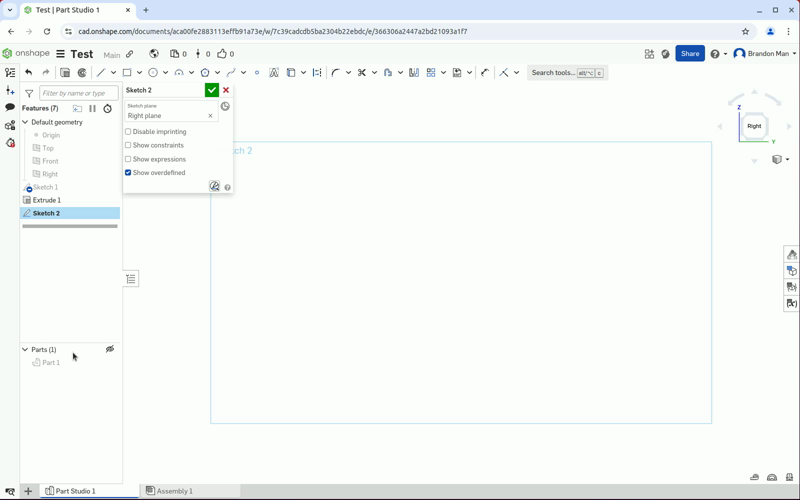
key(l)
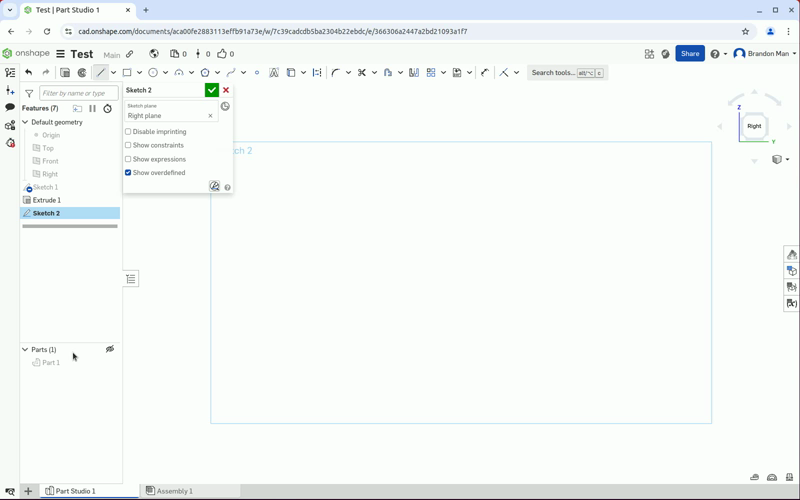
key_down(shift)
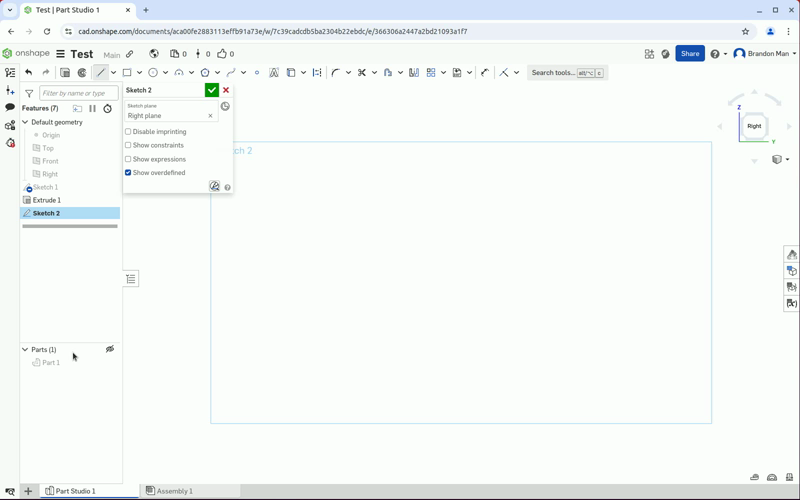
mouse_move(459, 284)
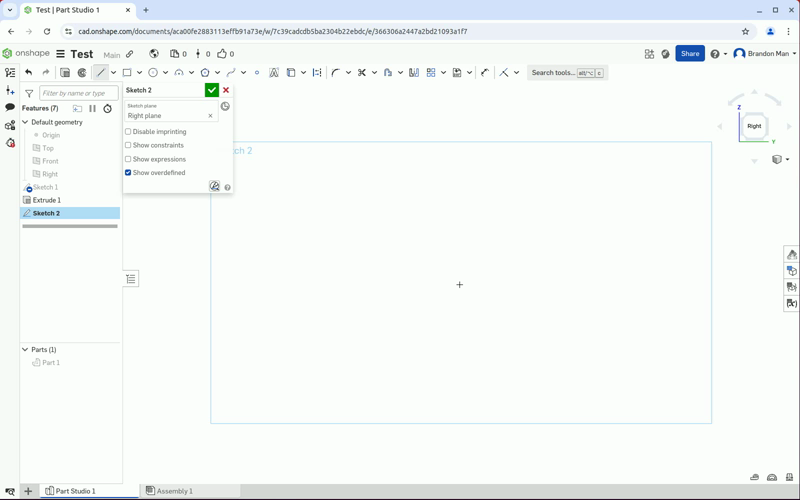
click(459, 284)
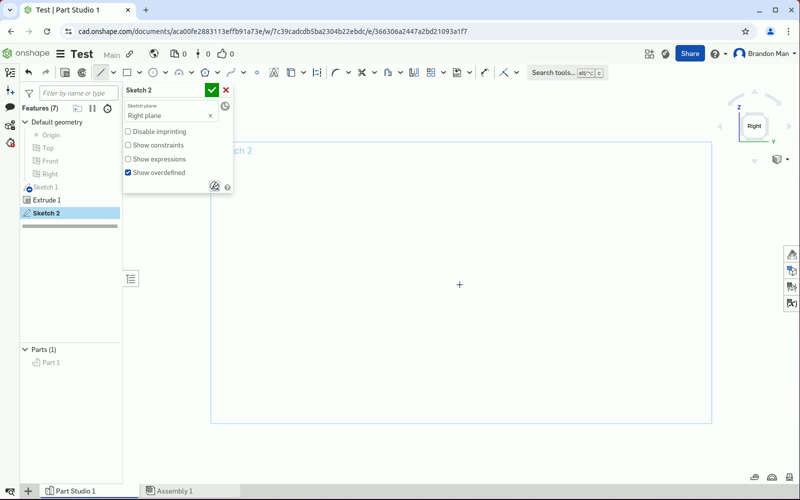
key_up(shift)
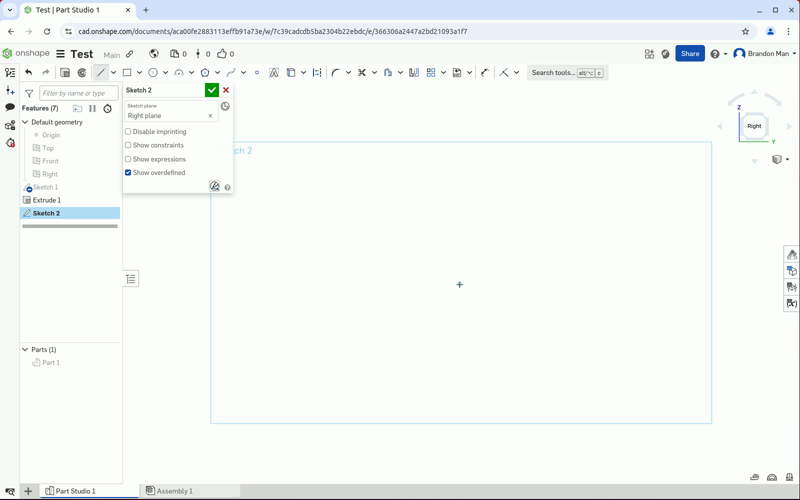
key_down(shift)
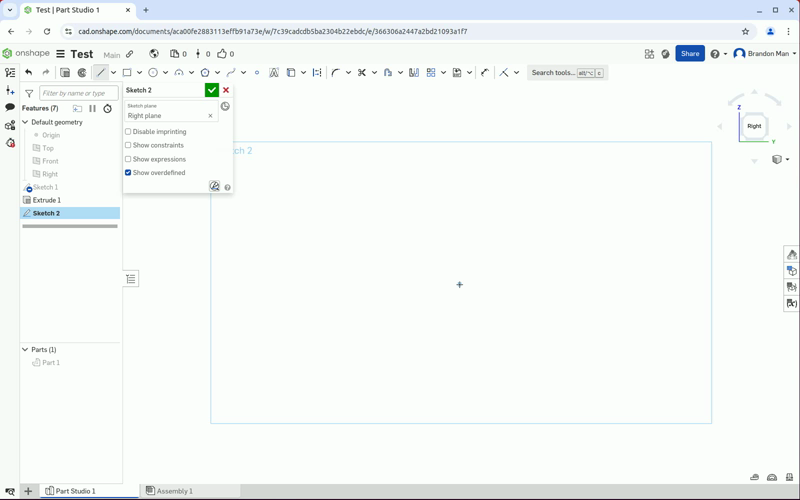
mouse_move(489, 284)
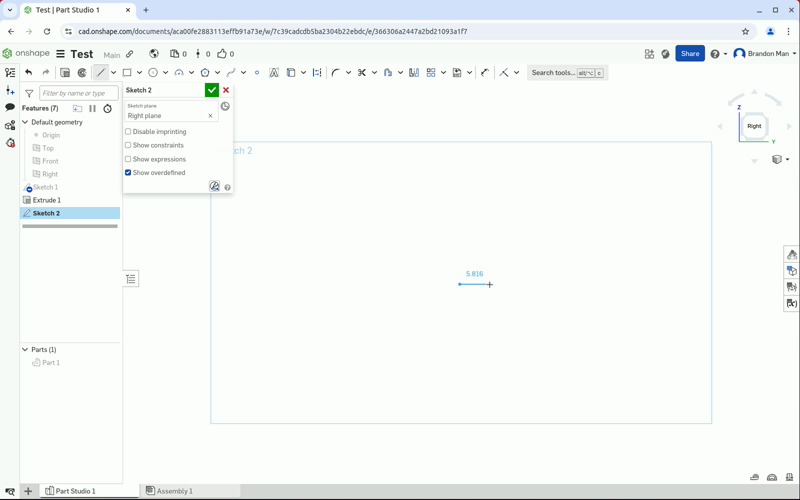
mouse_move(461, 284)
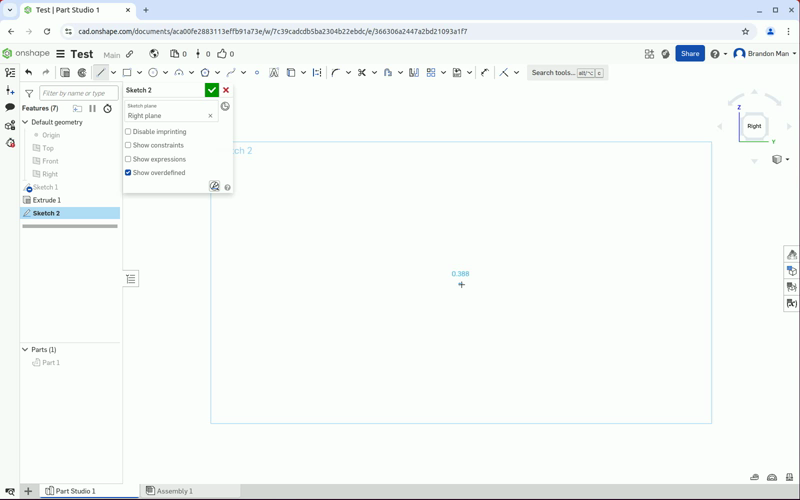
scroll(6)
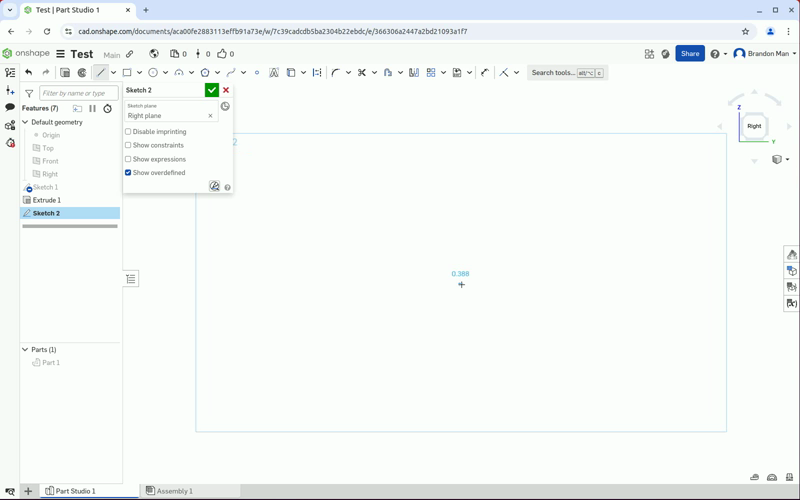
scroll(6)
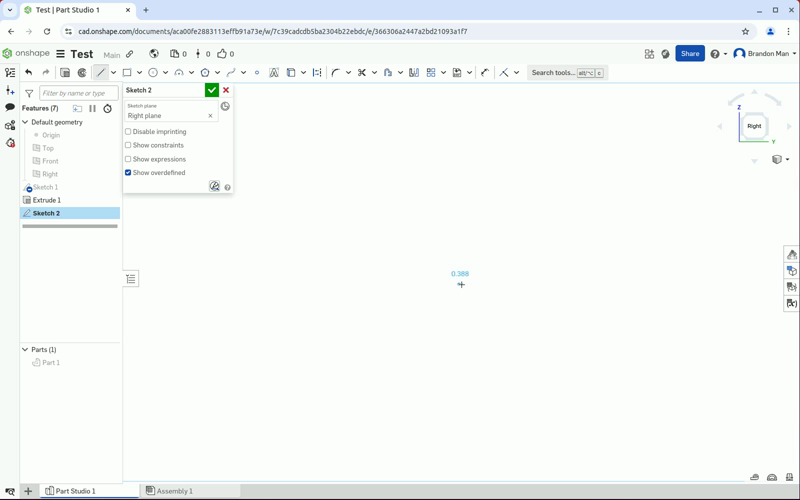
scroll(6)
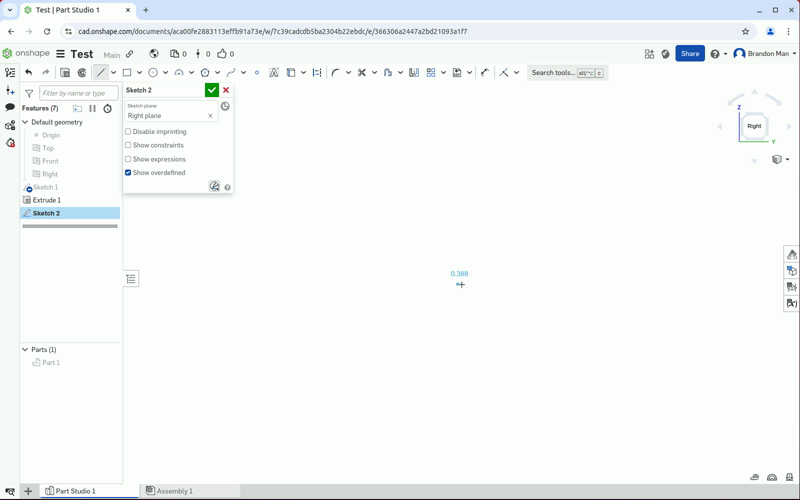
scroll(6)
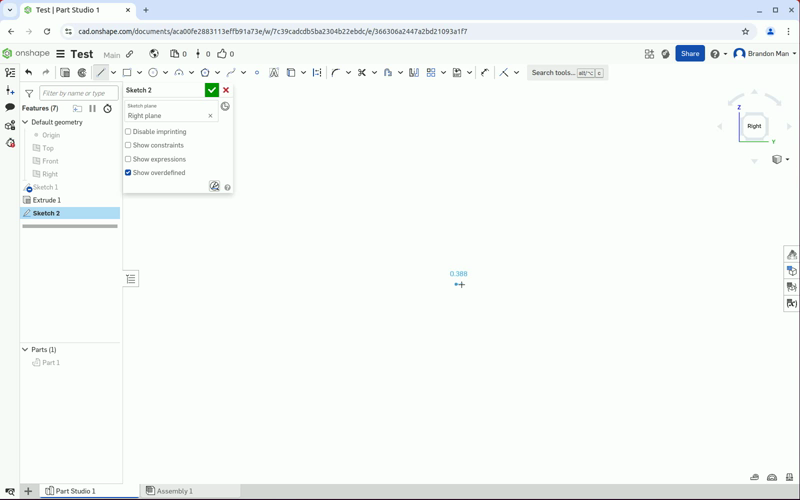
scroll(6)
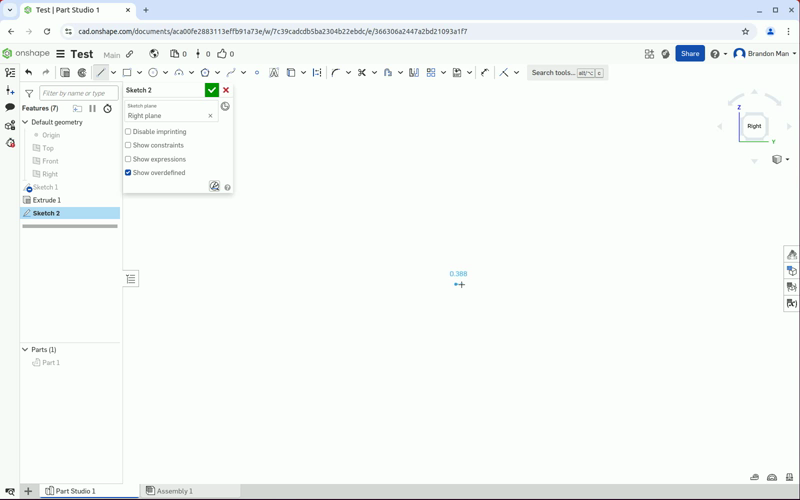
scroll(6)
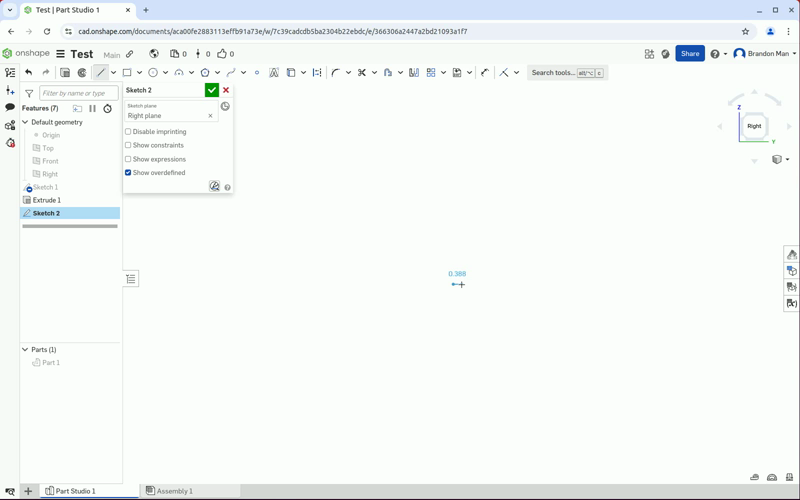
scroll(6)
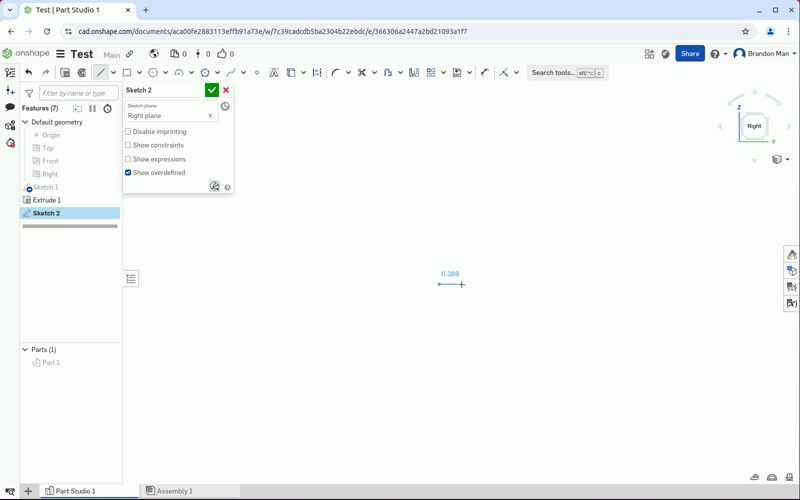
click(461, 284)
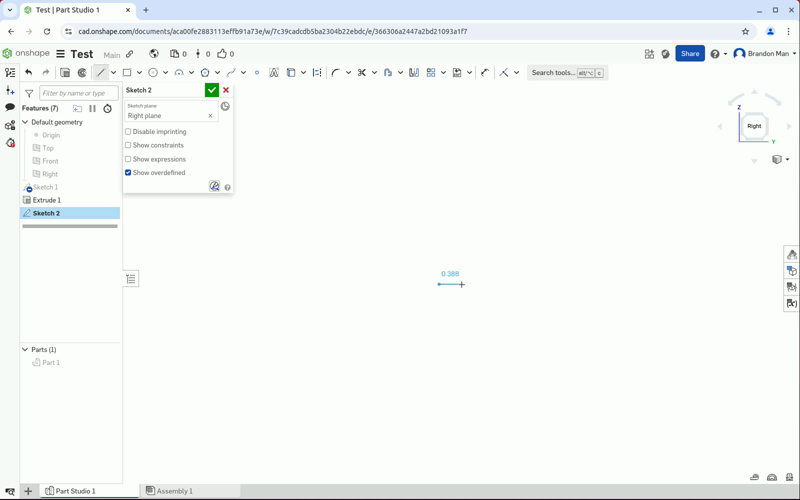
scroll(-6)
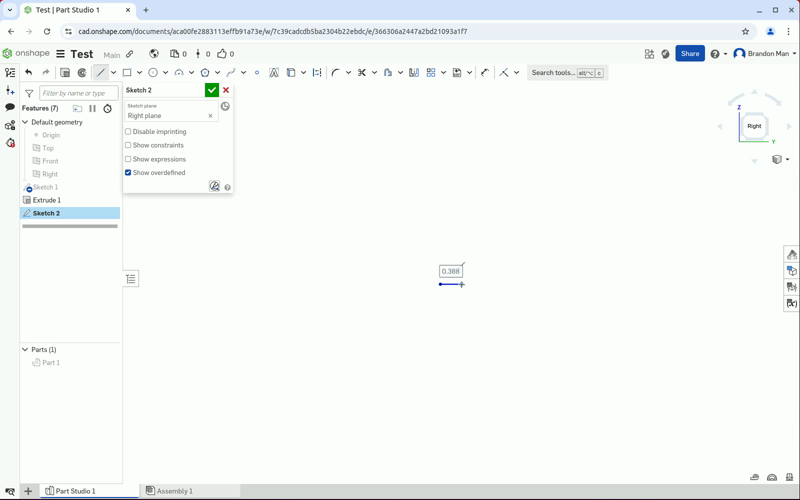
scroll(-6)
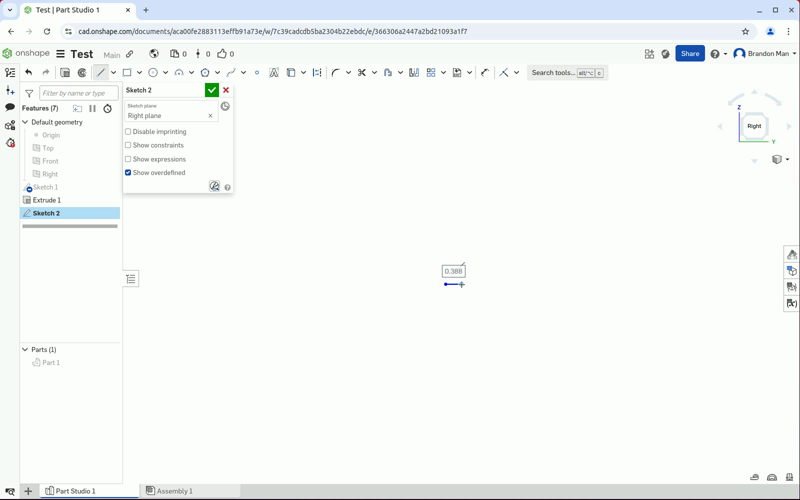
scroll(-6)
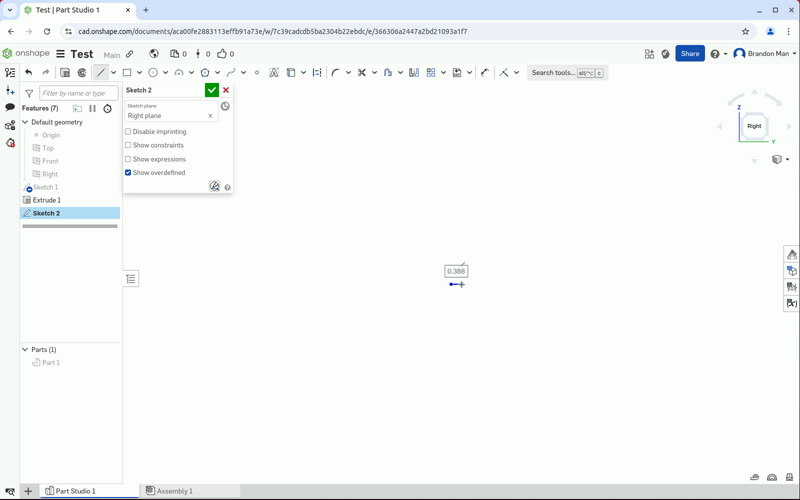
scroll(-6)
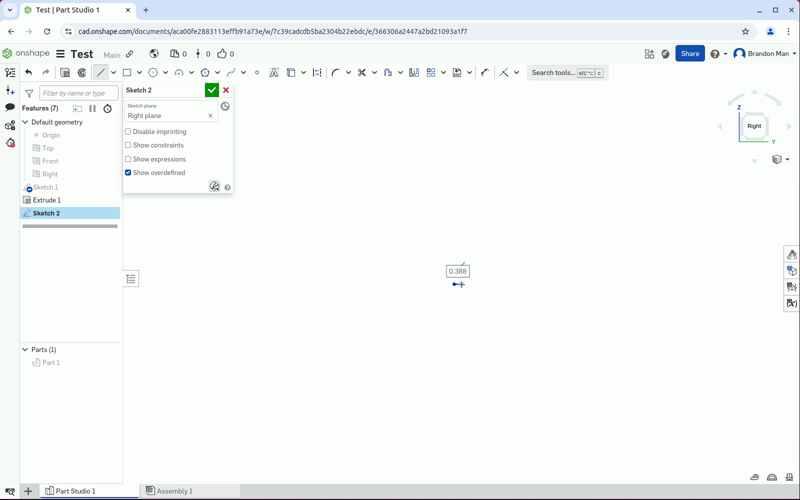
scroll(-6)
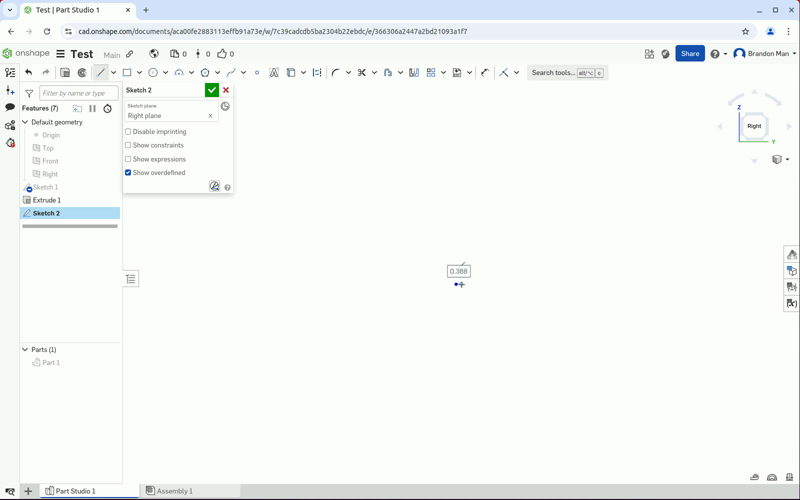
scroll(-6)
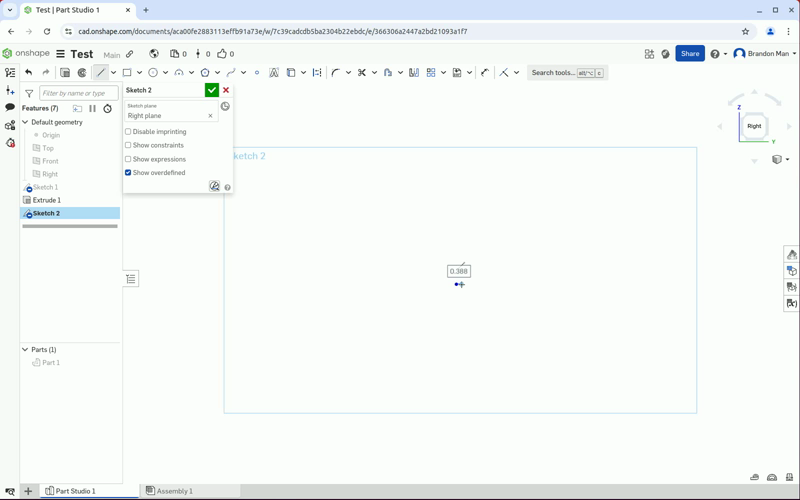
scroll(-6)
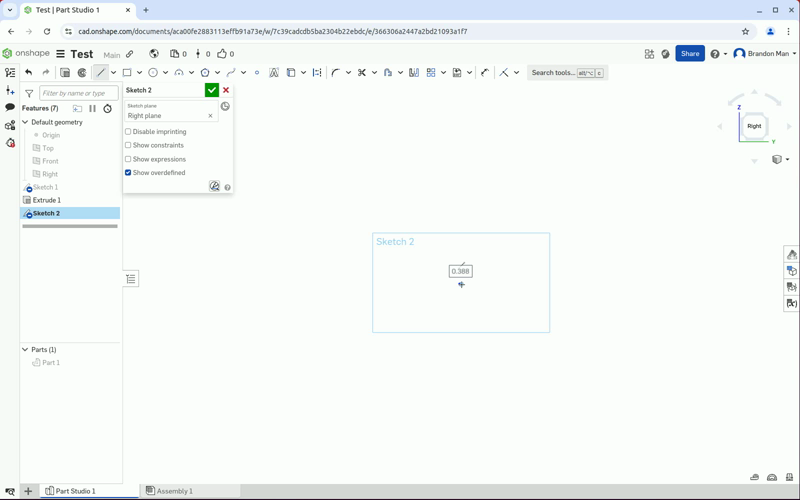
key_up(shift)
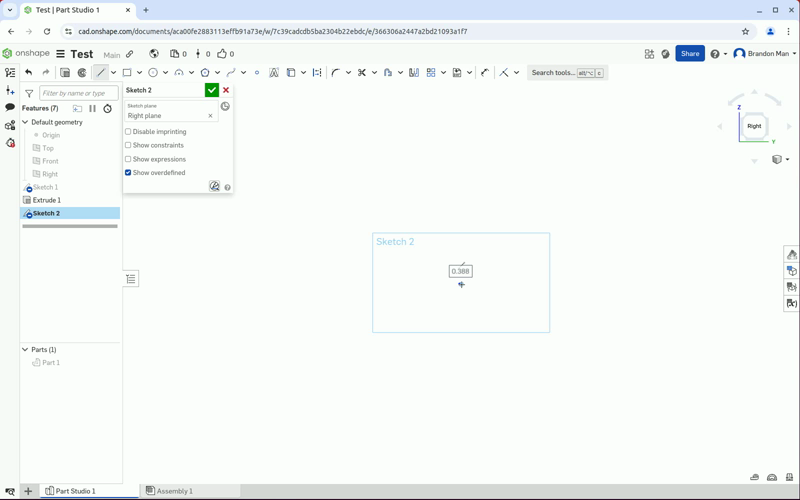
key_down(shift)
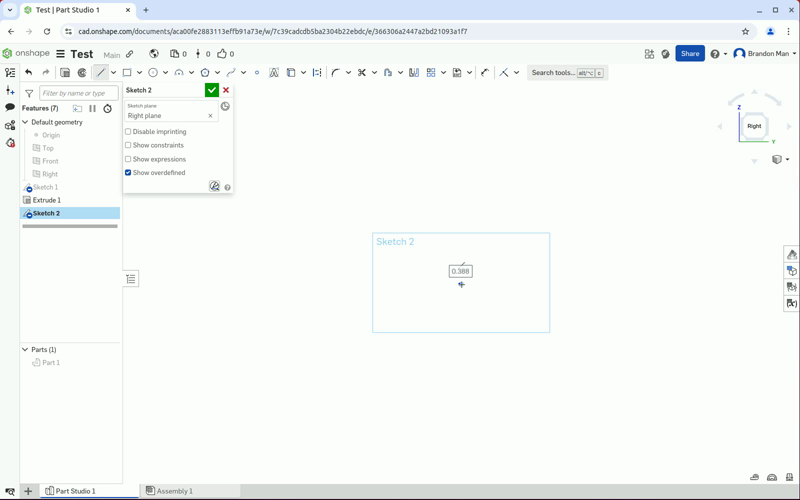
mouse_move(492, 284)
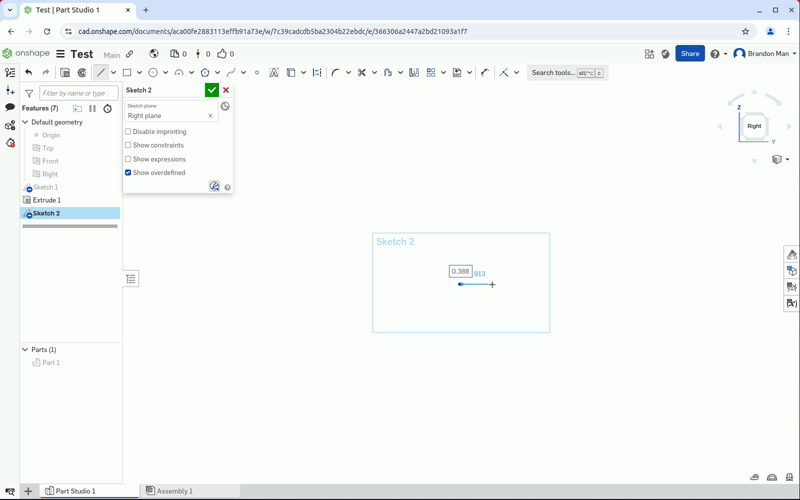
mouse_move(461, 281)
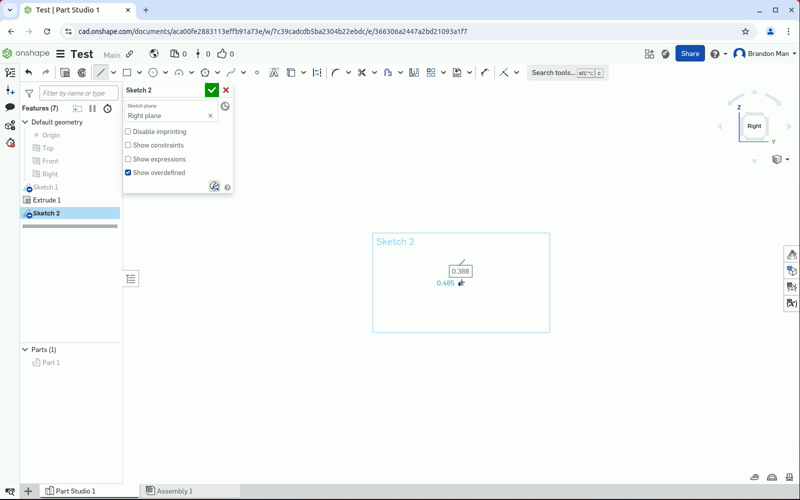
scroll(6)
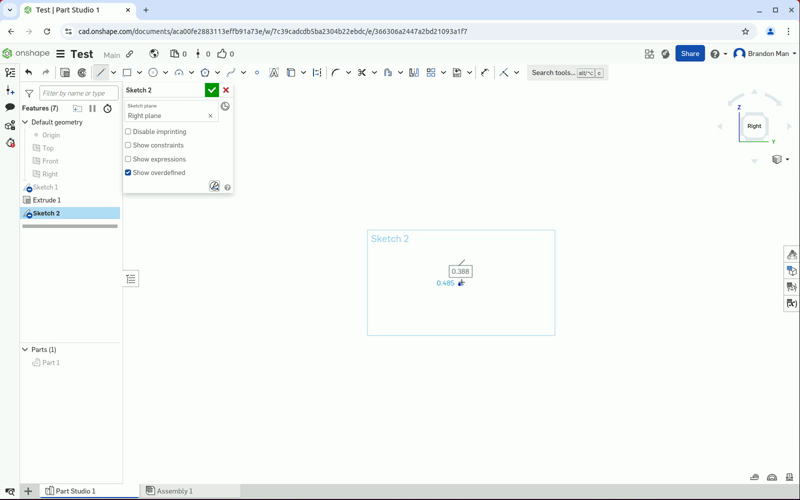
scroll(6)
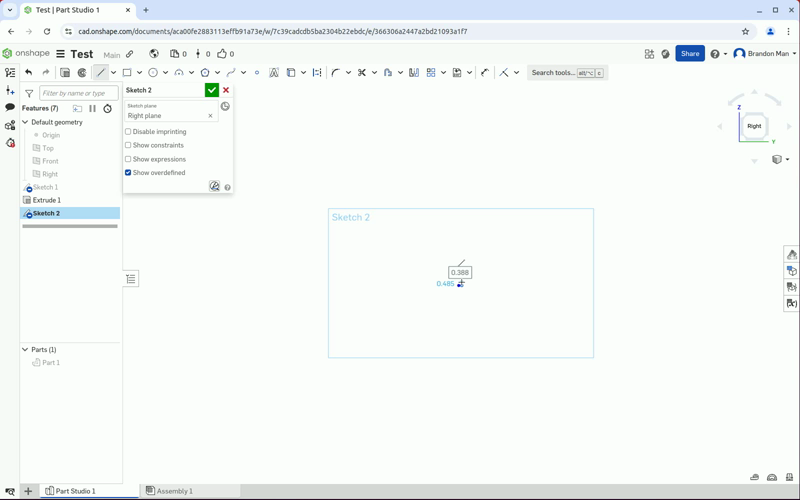
scroll(6)
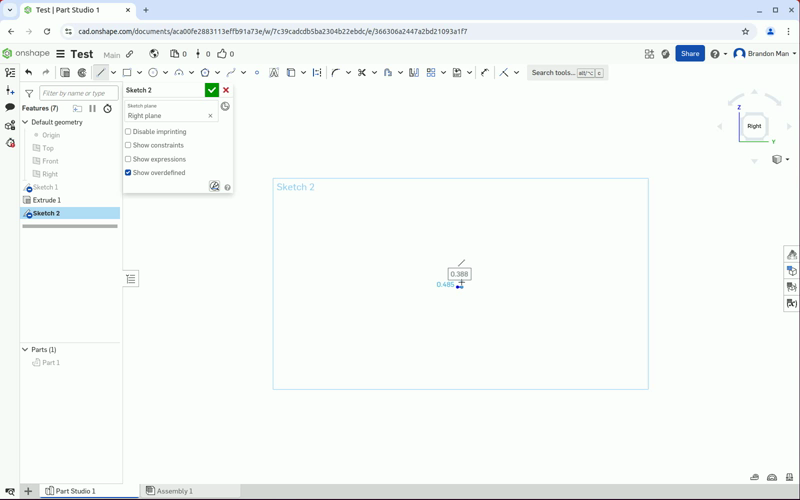
scroll(6)
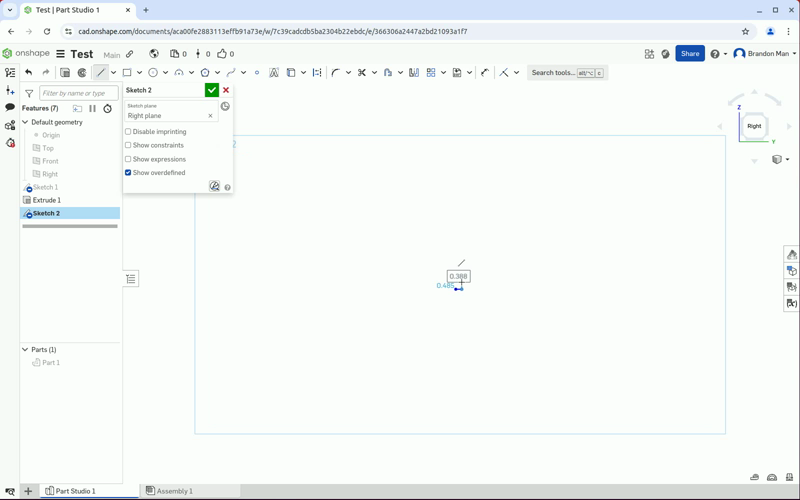
scroll(6)
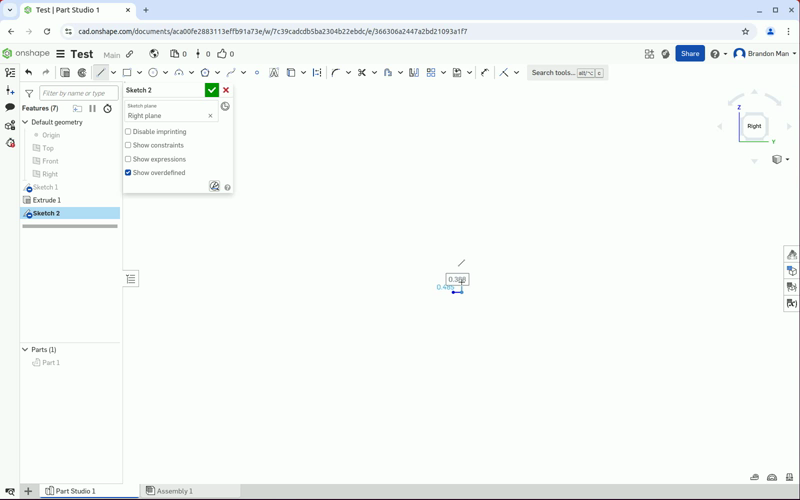
scroll(6)
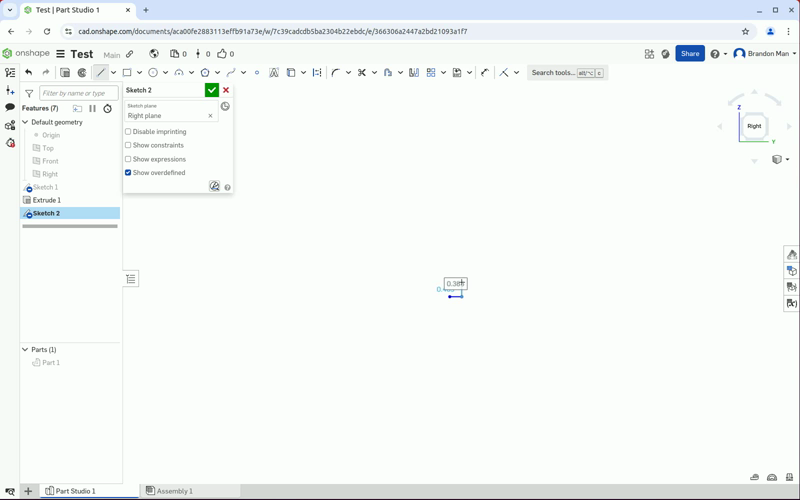
scroll(6)
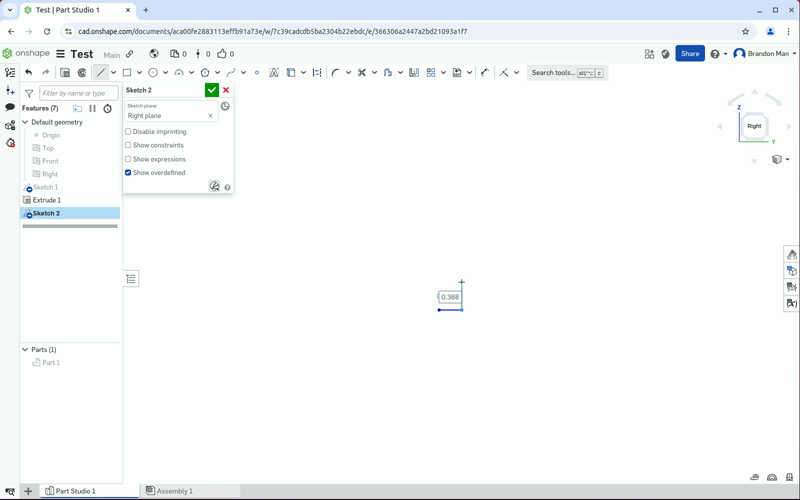
click(461, 281)
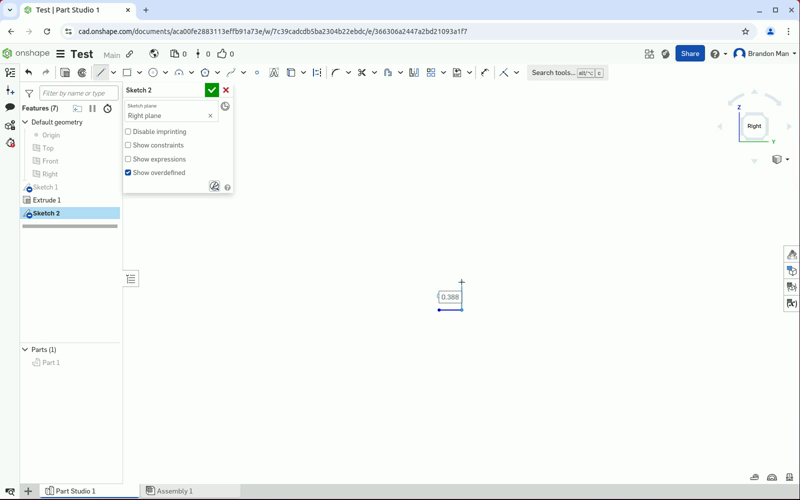
scroll(-6)
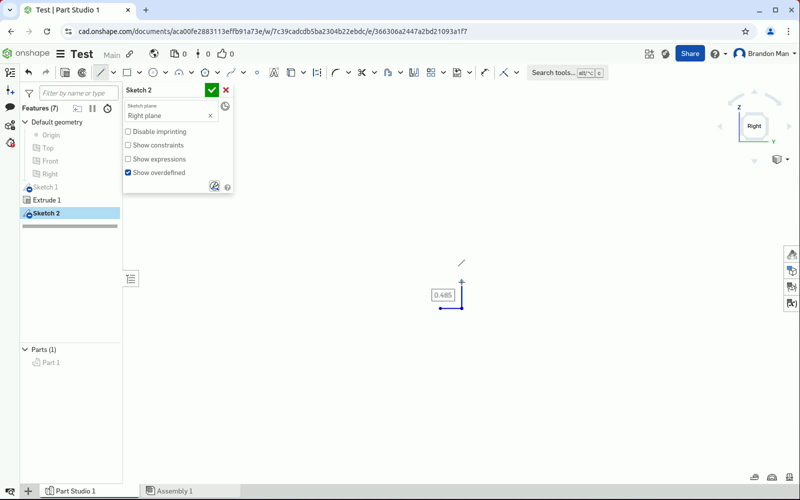
scroll(-6)
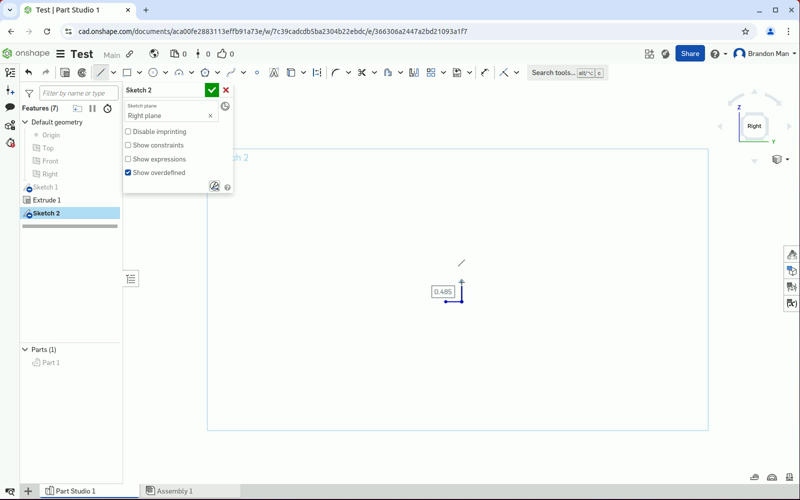
scroll(-6)
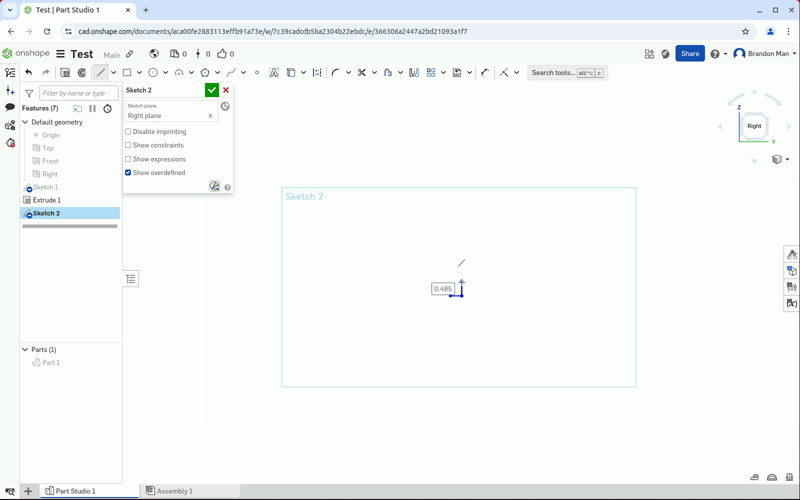
scroll(-6)
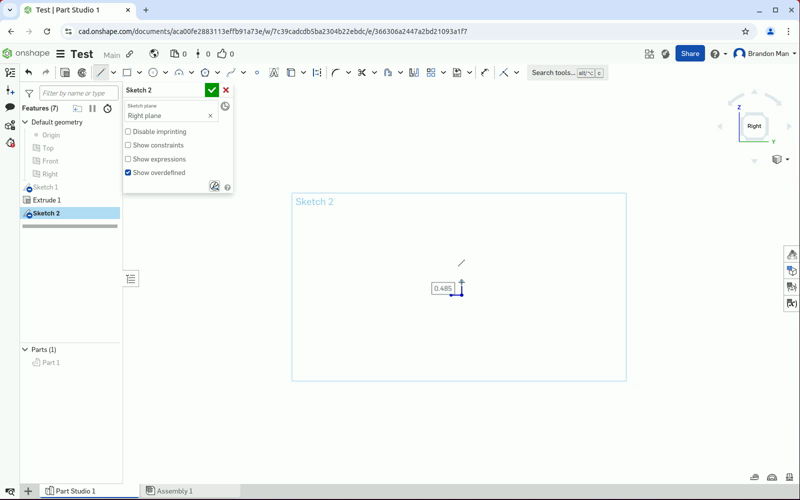
scroll(-6)
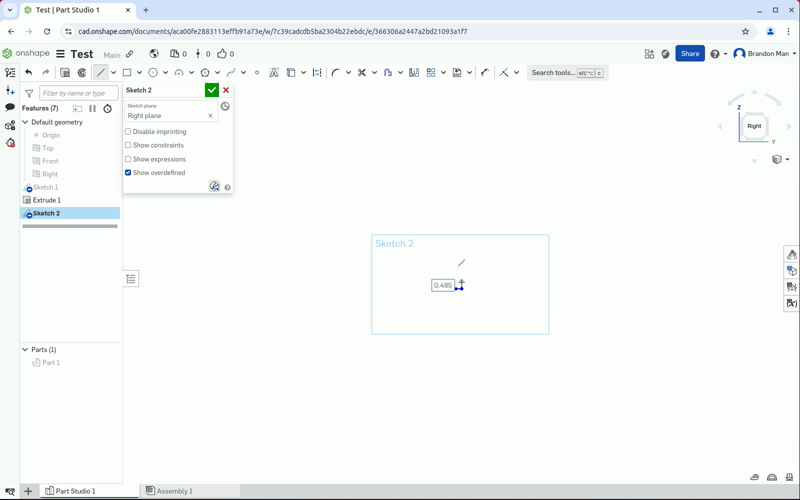
scroll(-6)
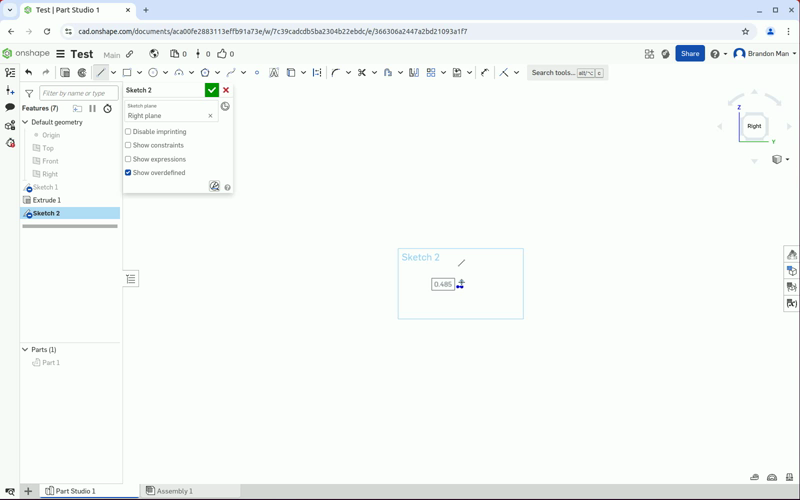
scroll(-6)
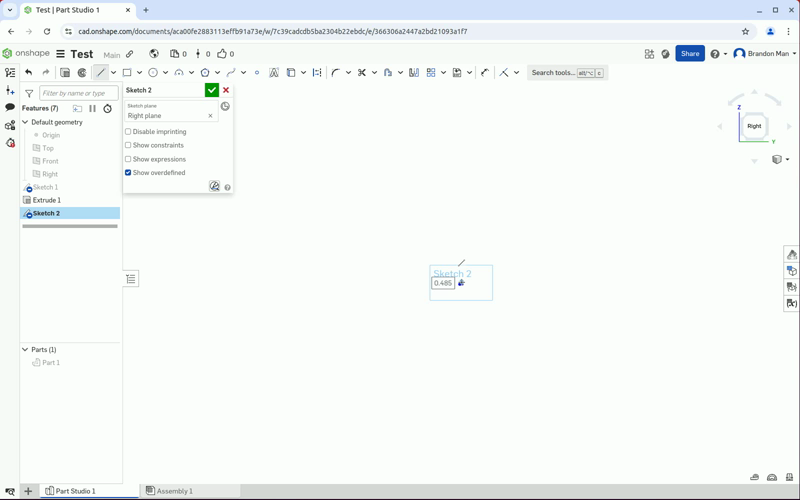
key_up(shift)
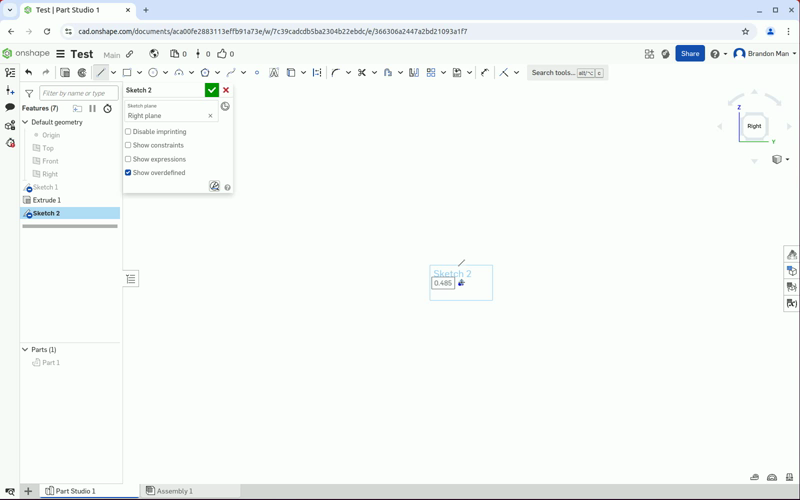
key_down(shift)
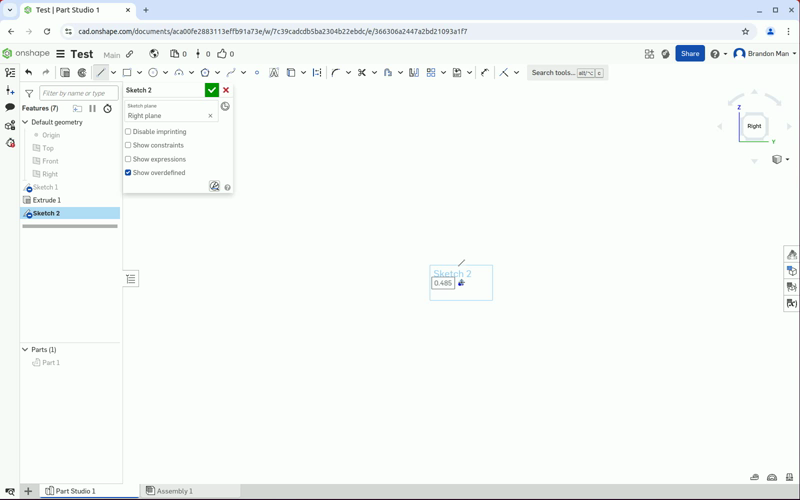
mouse_move(492, 281)
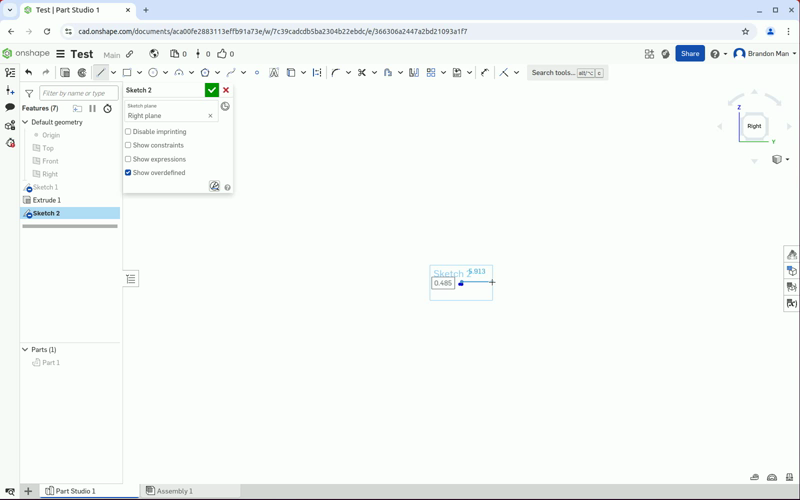
mouse_move(459, 281)
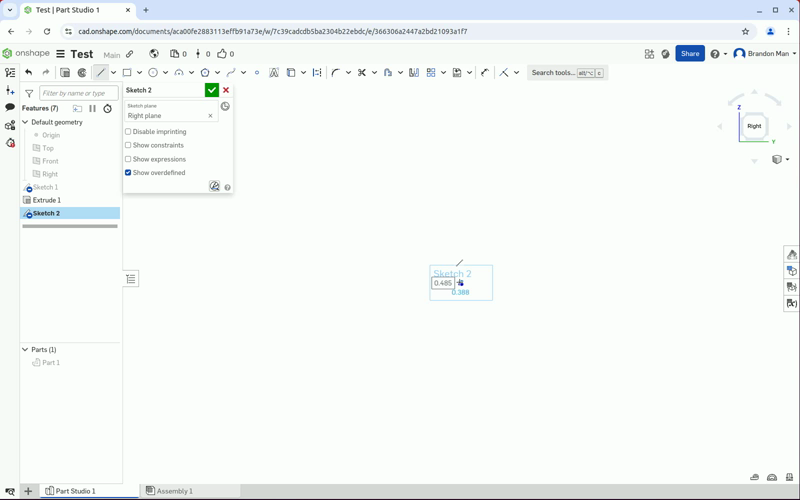
scroll(6)
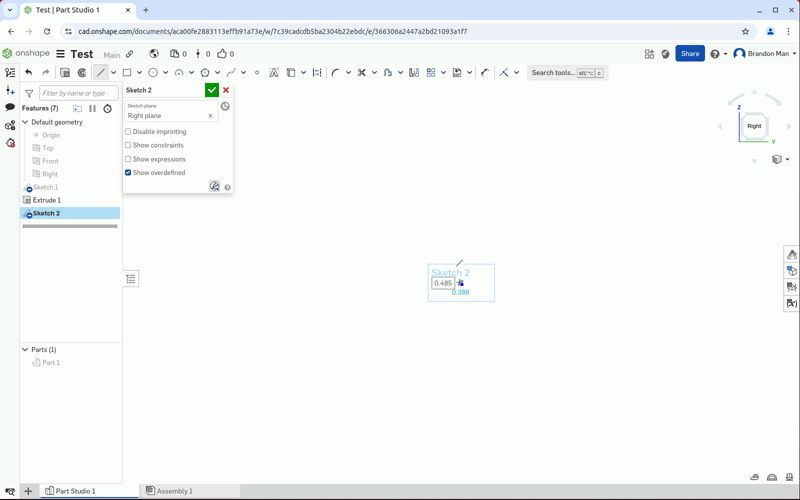
scroll(6)
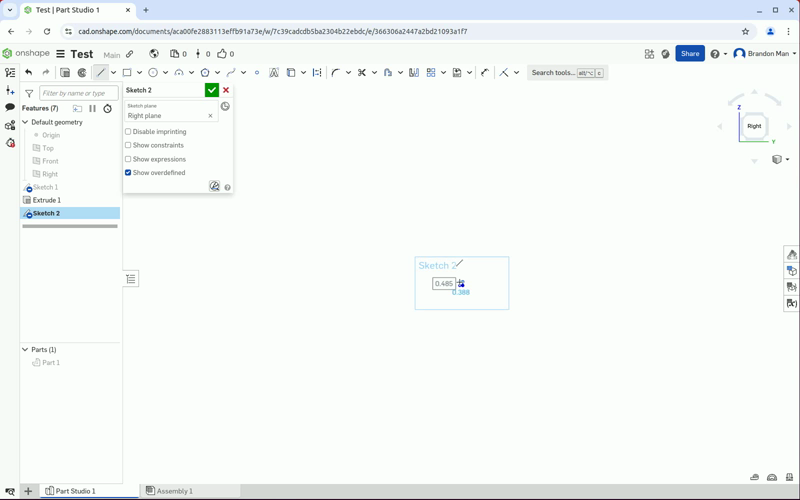
scroll(6)
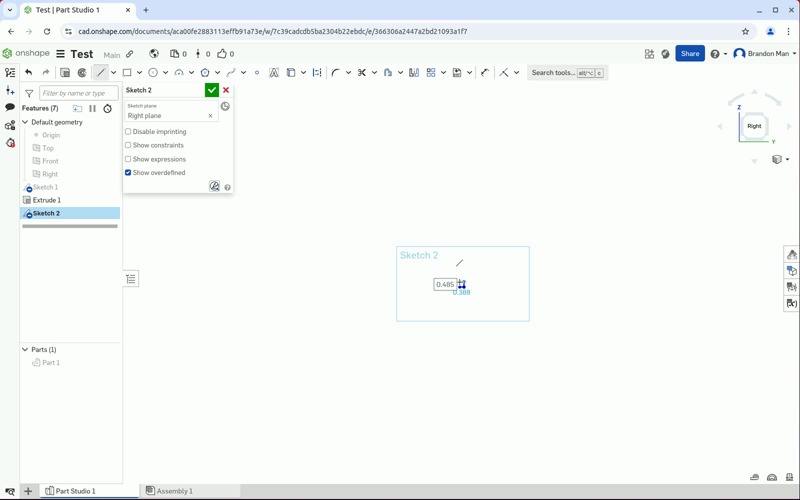
scroll(6)
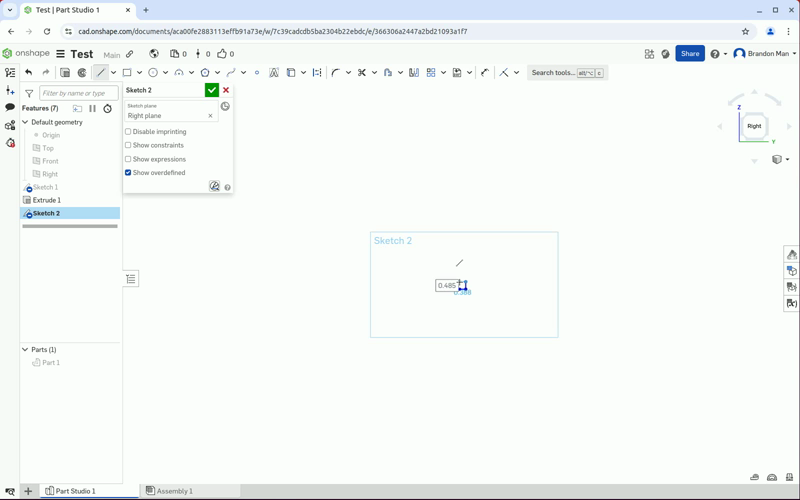
scroll(6)
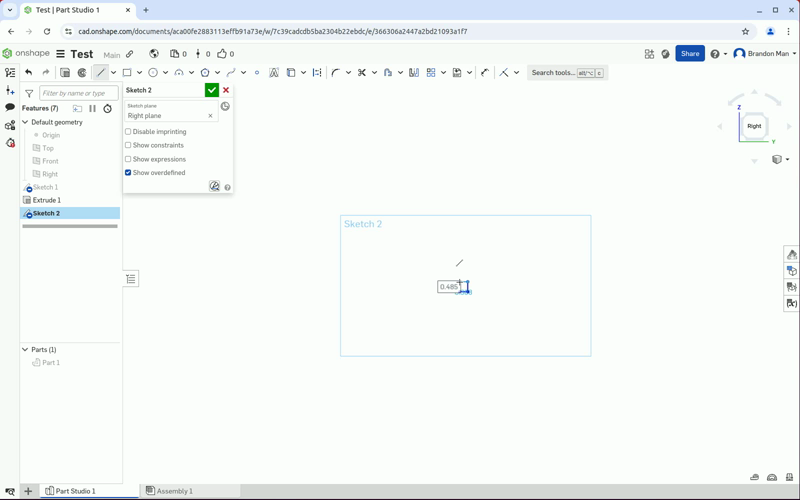
scroll(6)
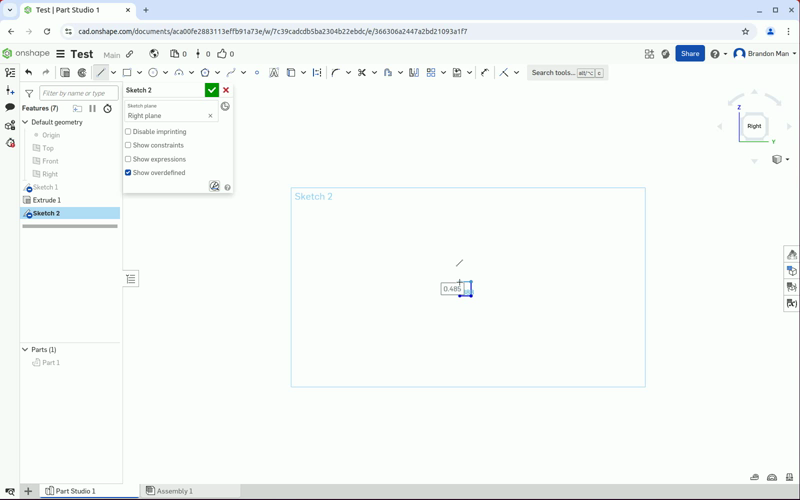
scroll(6)
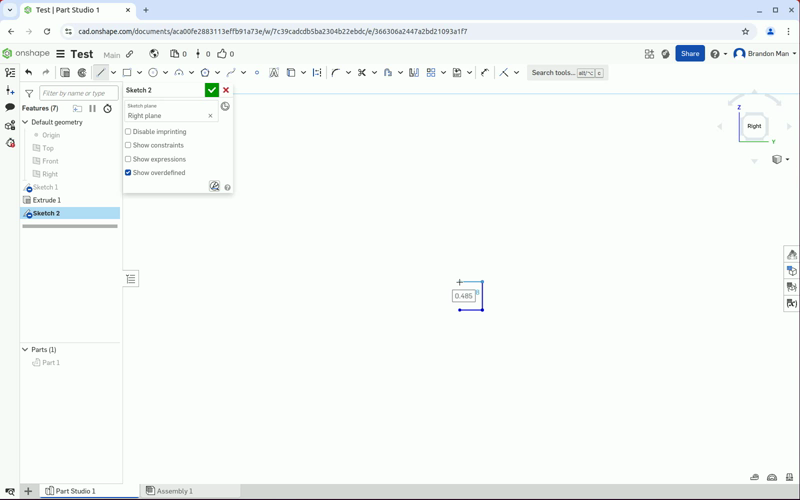
click(459, 281)
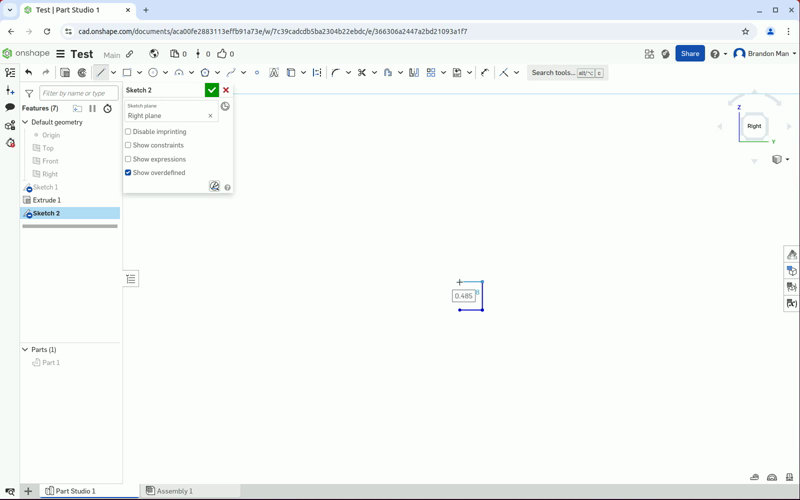
scroll(-6)
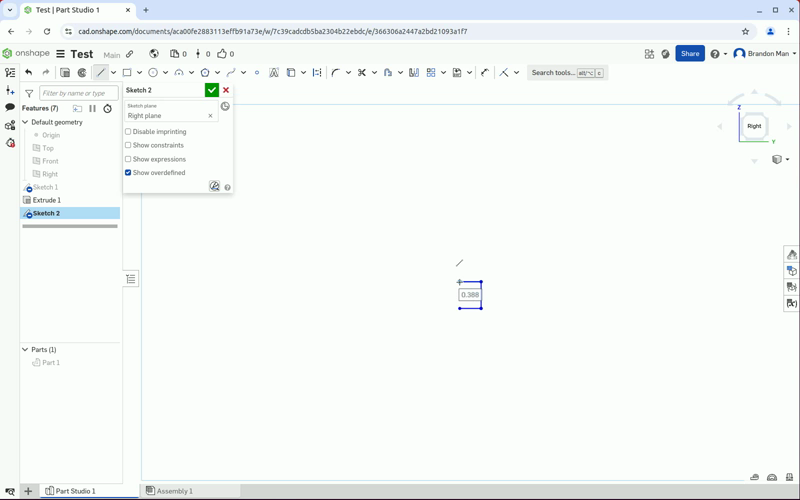
scroll(-6)
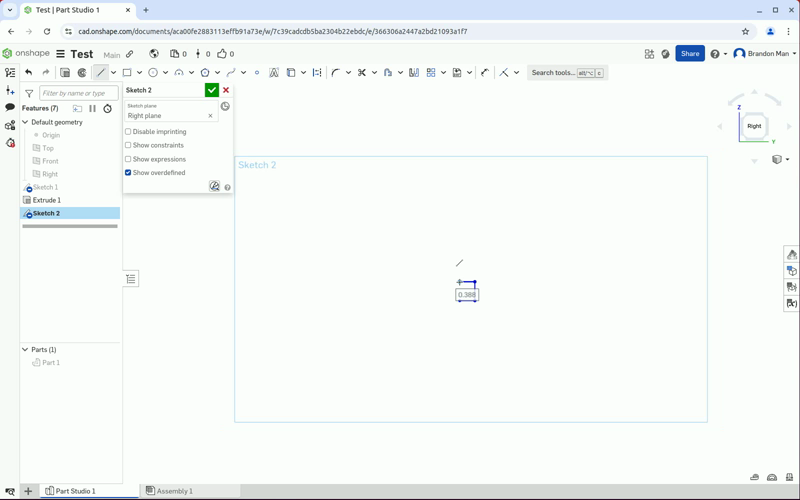
scroll(-6)
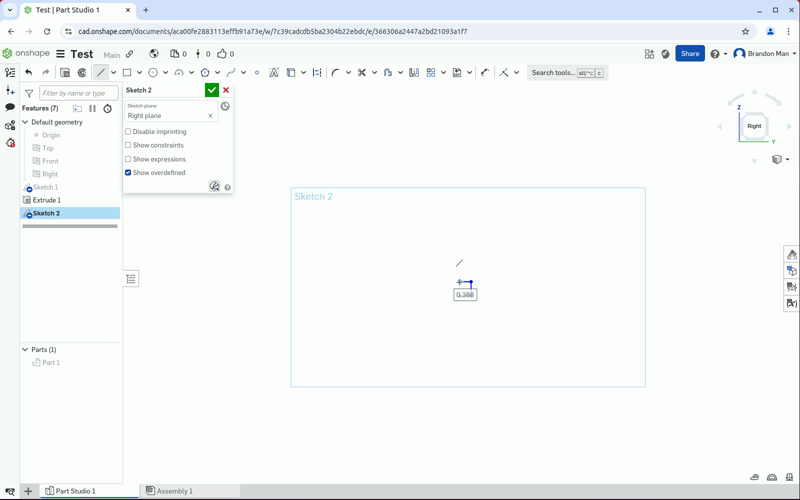
scroll(-6)
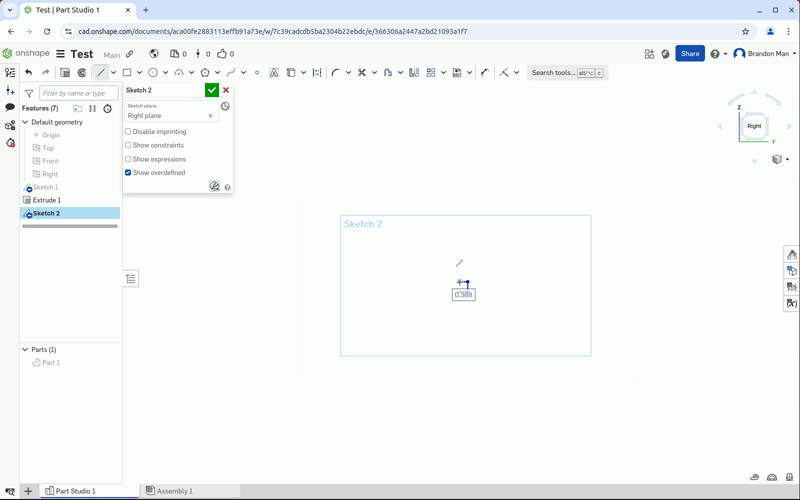
scroll(-6)
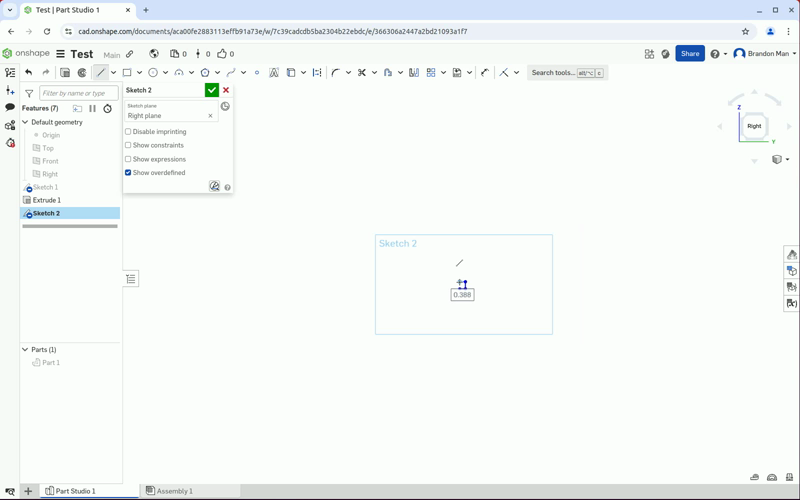
scroll(-6)
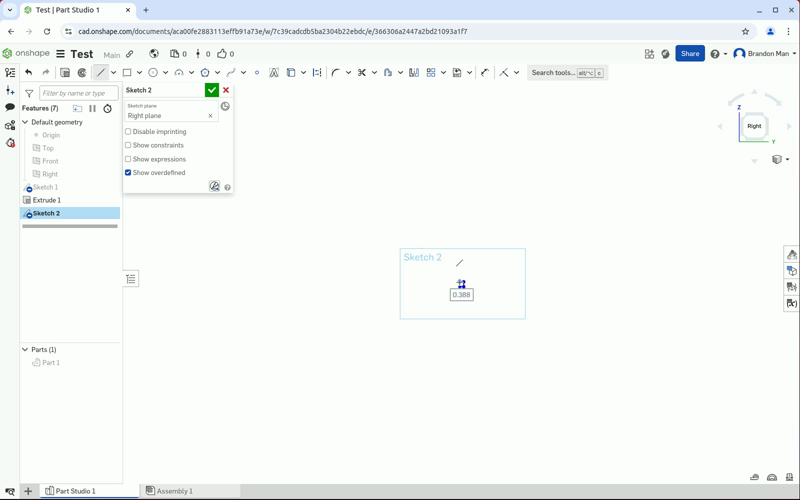
scroll(-6)
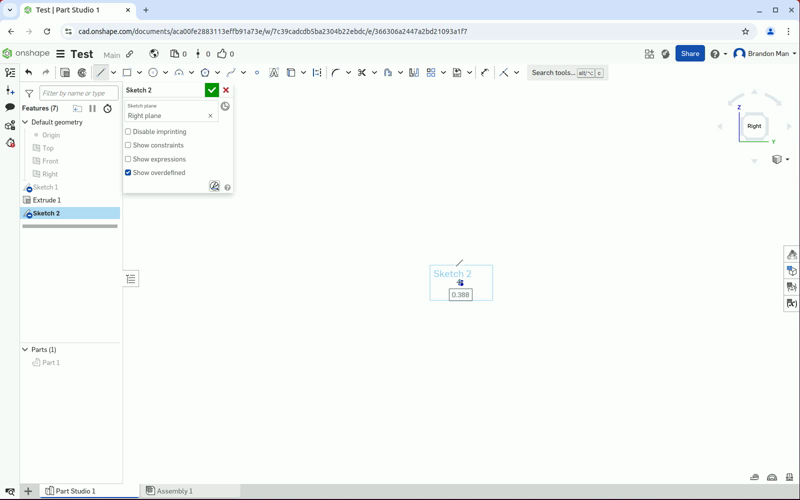
key_up(shift)
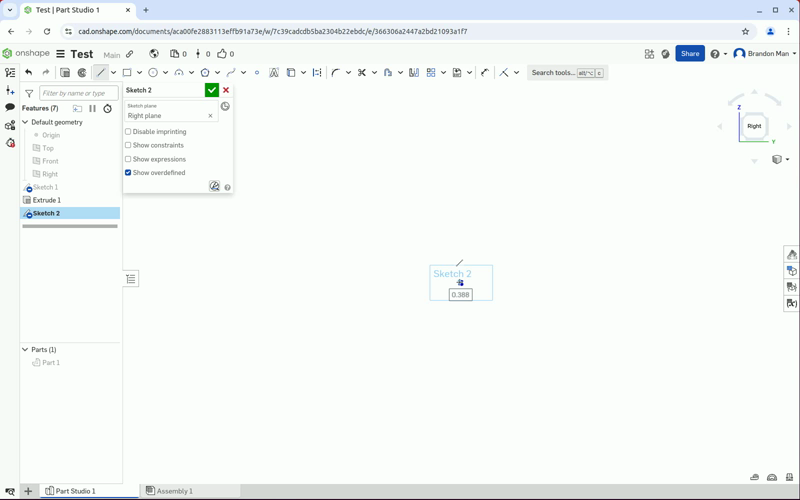
key(esc)
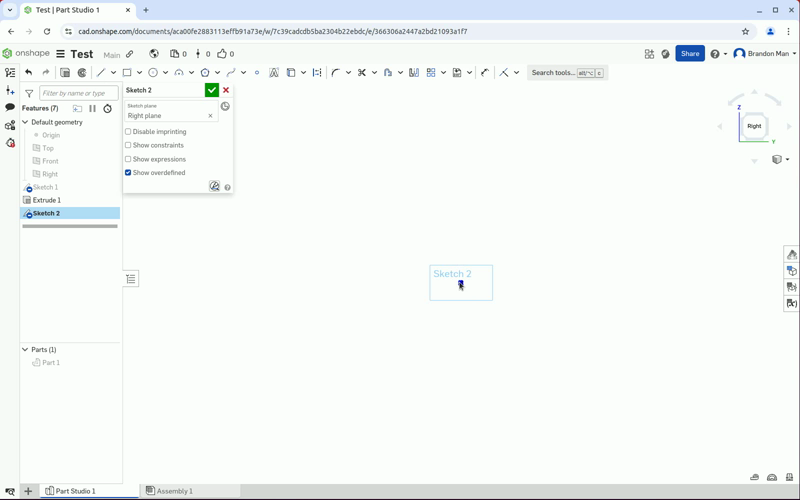
key(a)
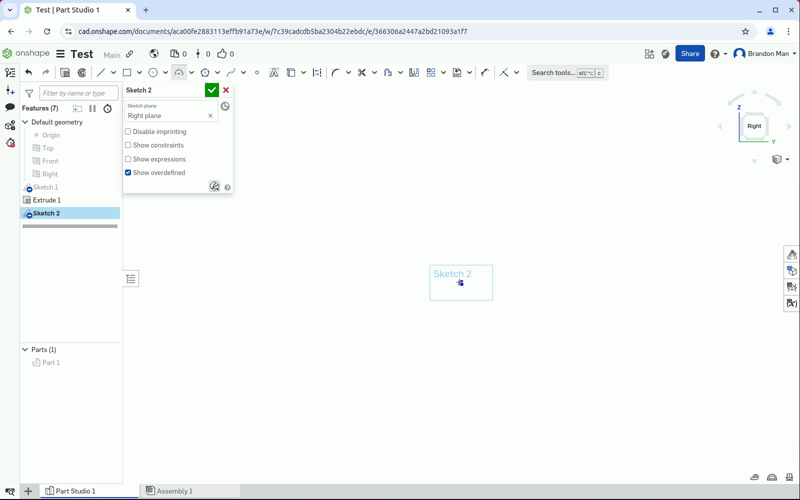
mouse_move(459, 281)
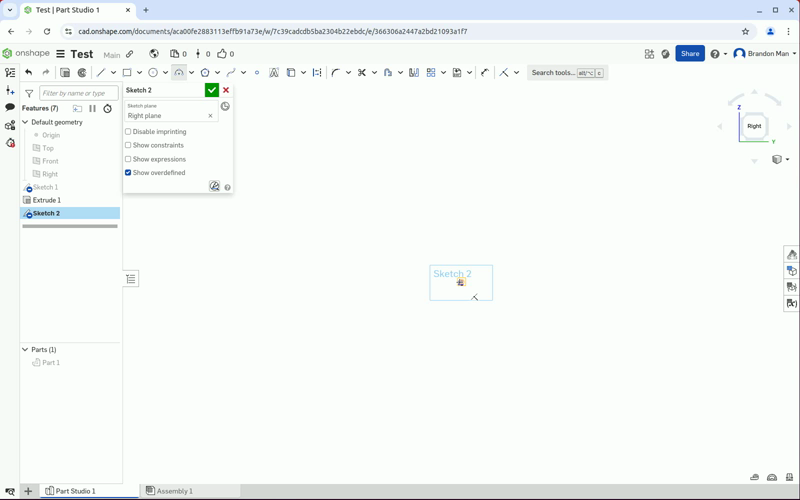
scroll(6)
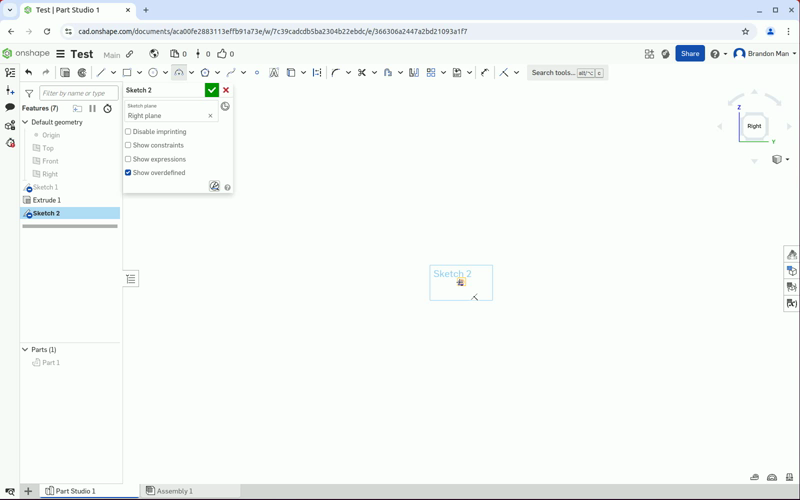
scroll(6)
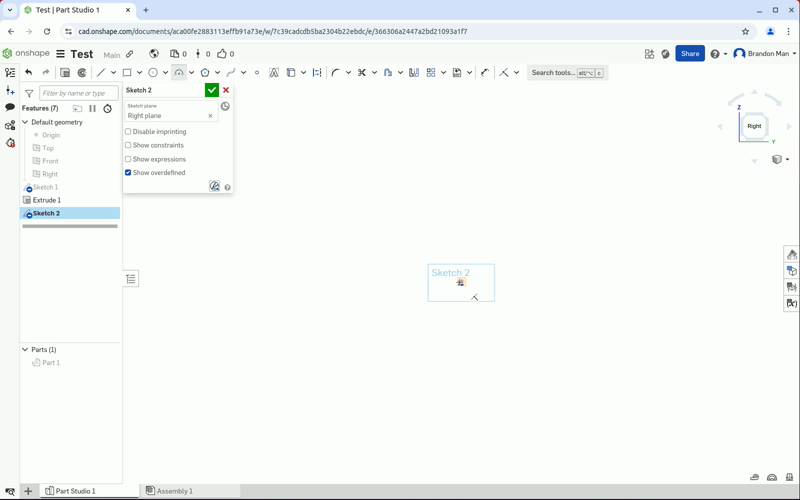
scroll(6)
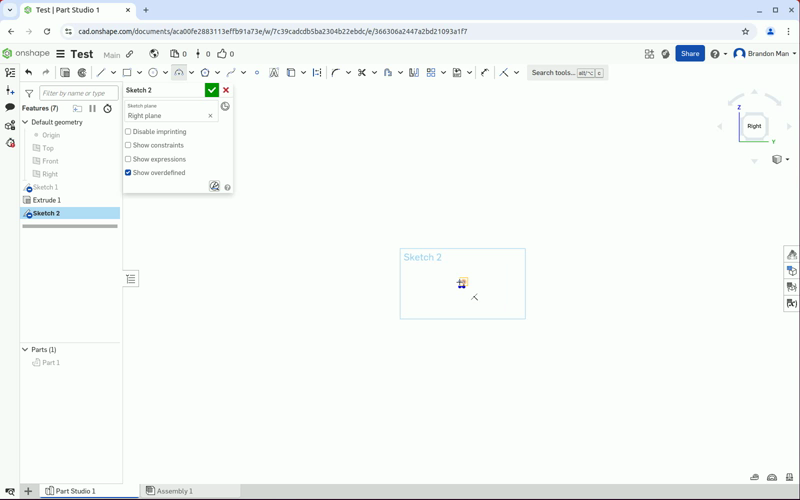
scroll(6)
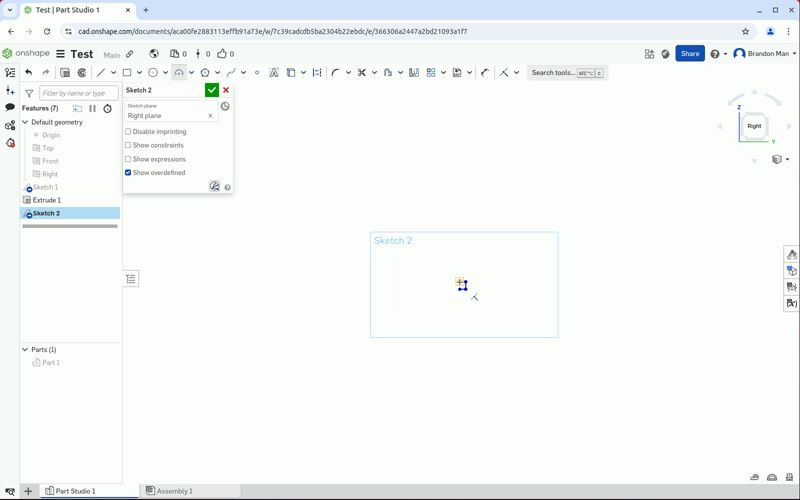
scroll(6)
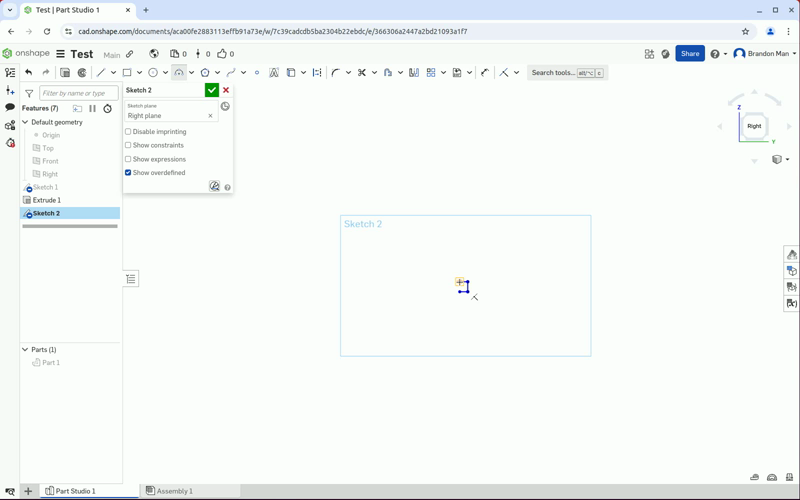
scroll(6)
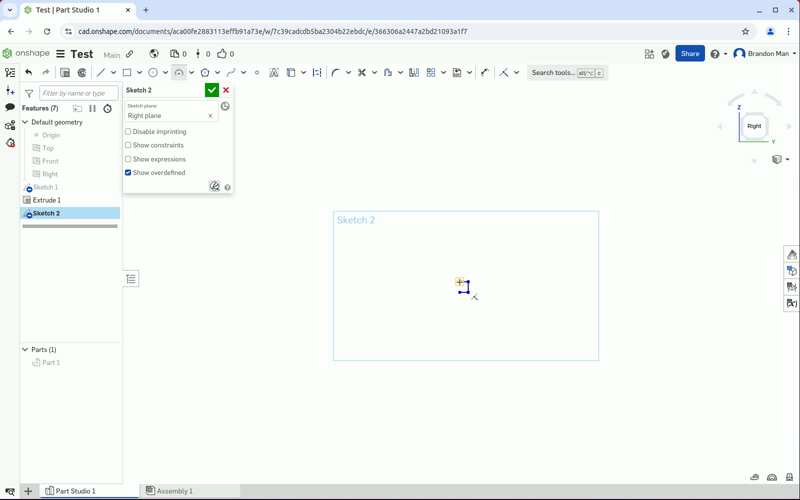
scroll(6)
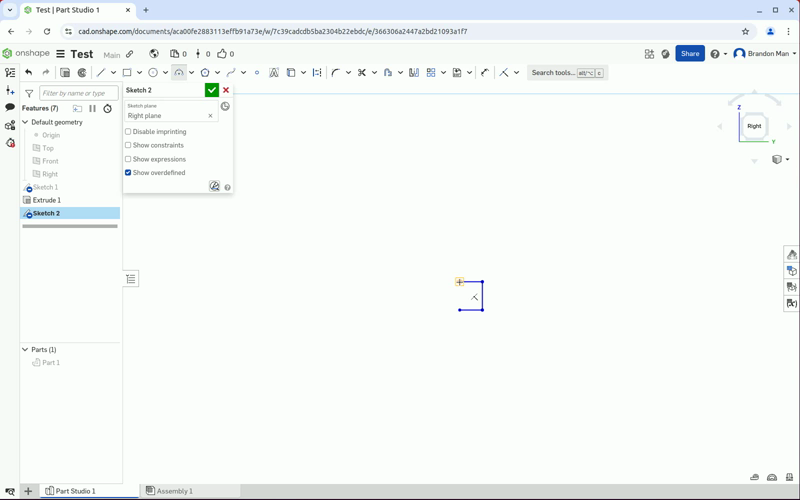
click(459, 281)
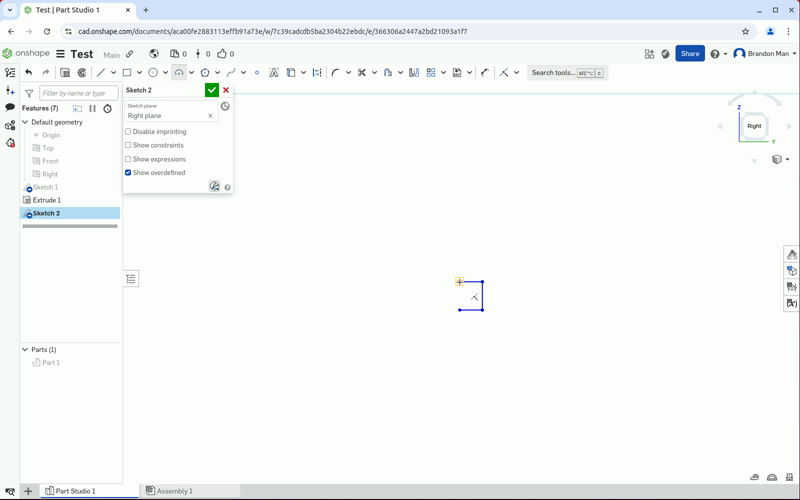
scroll(-6)
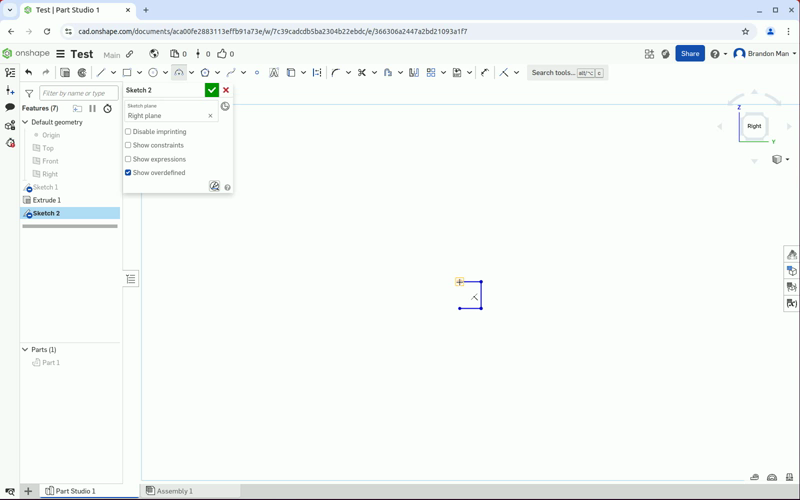
scroll(-6)
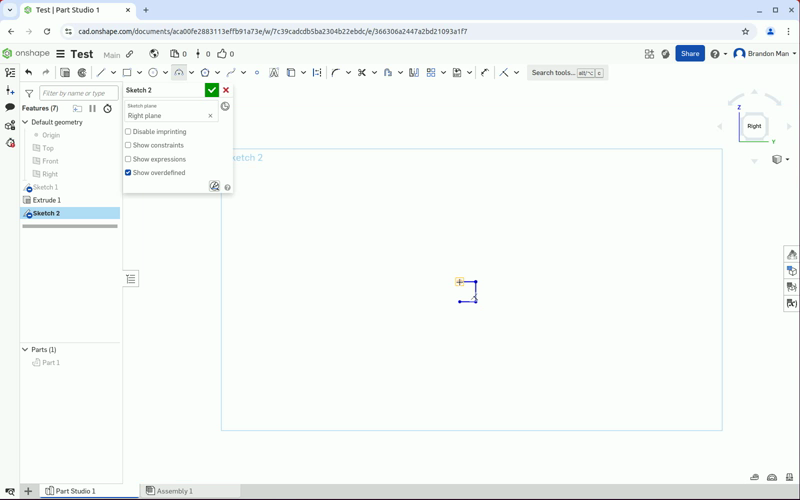
scroll(-6)
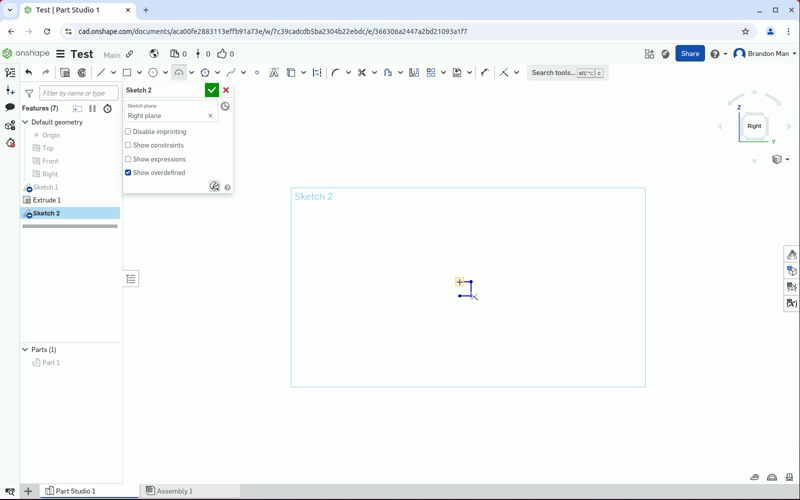
scroll(-6)
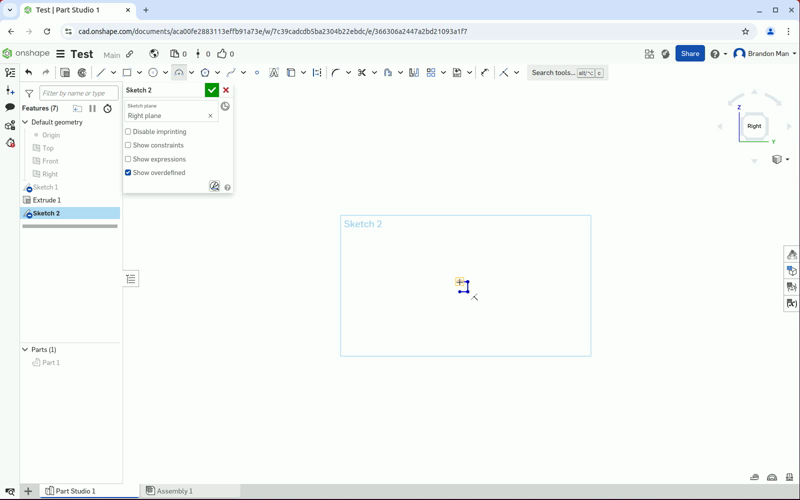
scroll(-6)
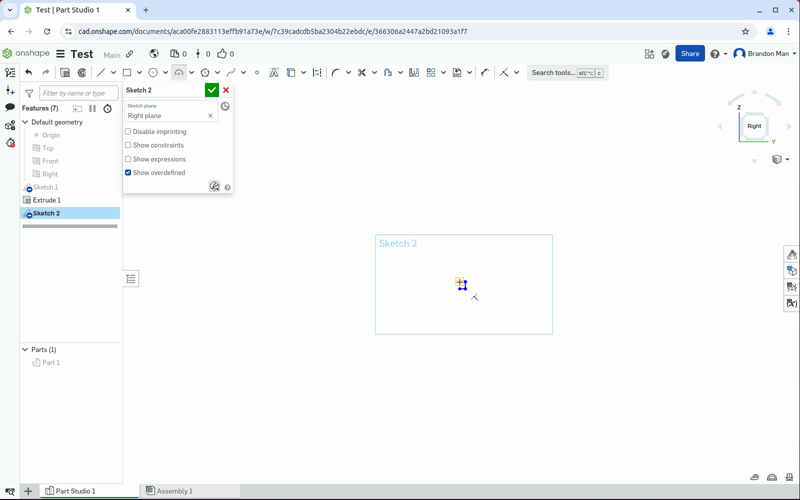
scroll(-6)
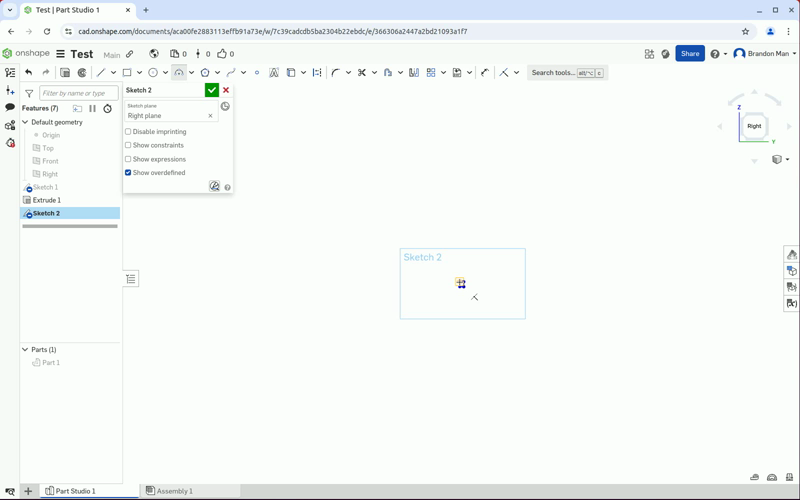
scroll(-6)
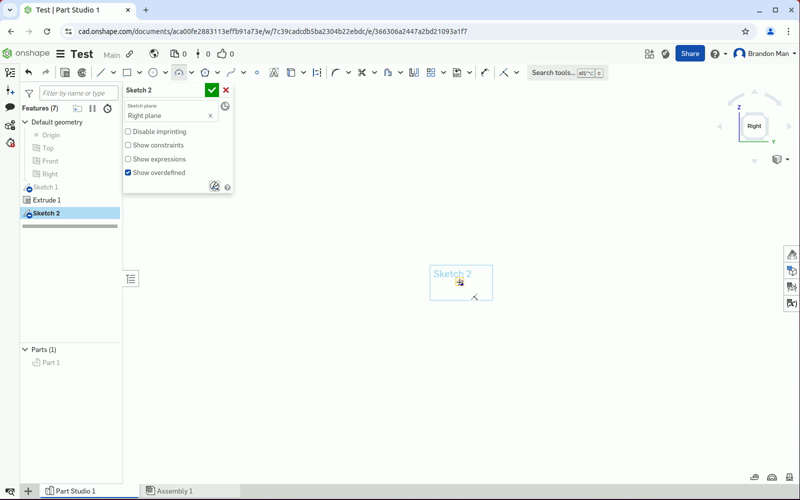
mouse_move(459, 284)
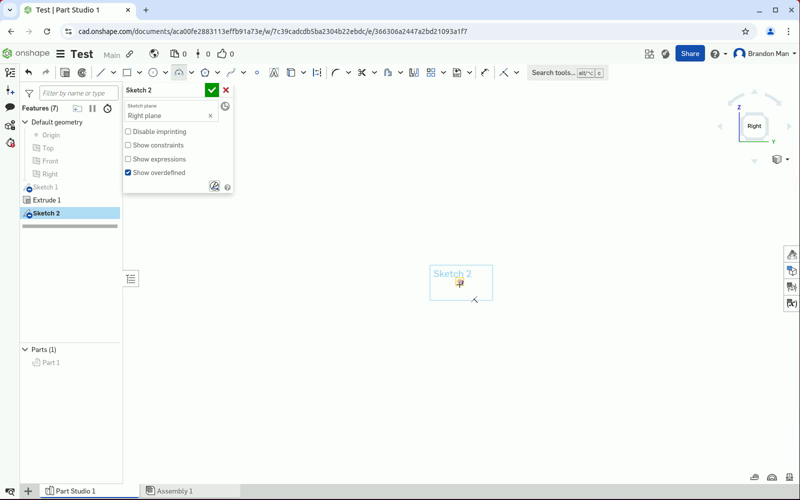
scroll(6)
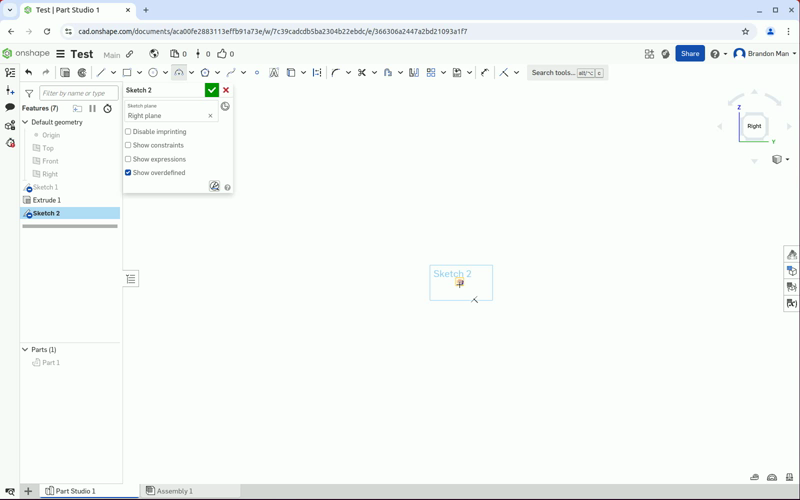
scroll(6)
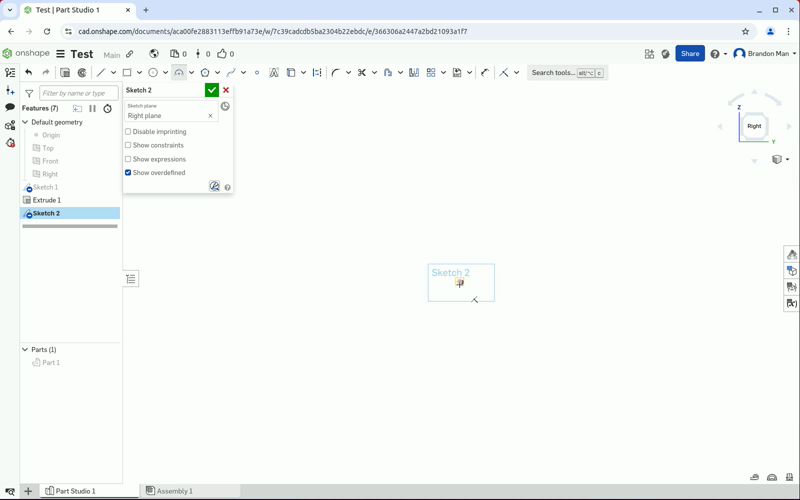
scroll(6)
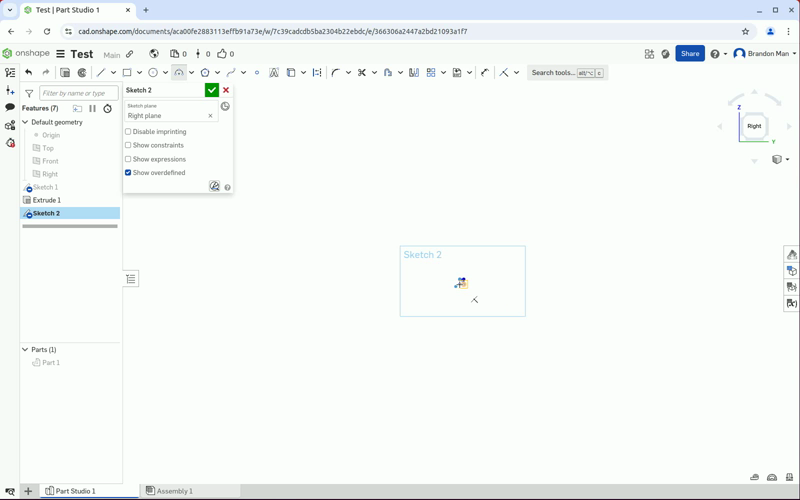
scroll(6)
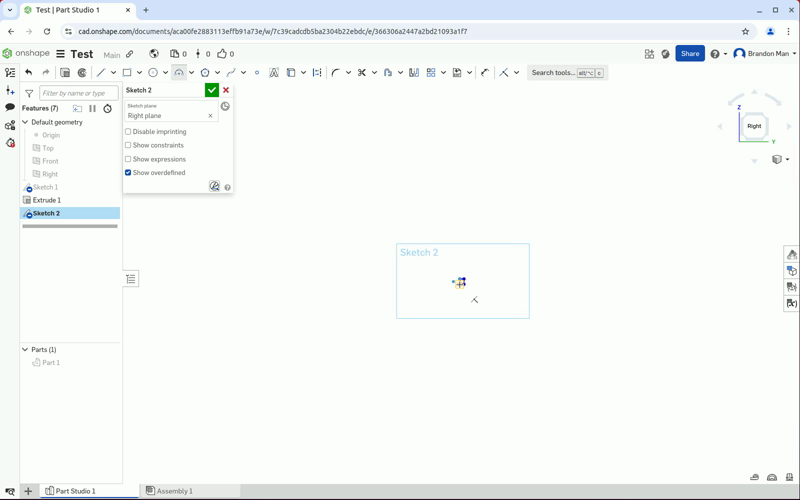
scroll(6)
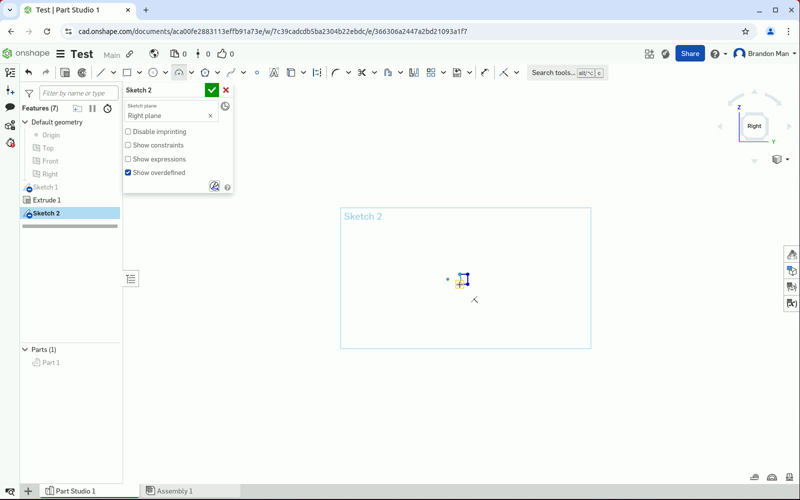
scroll(6)
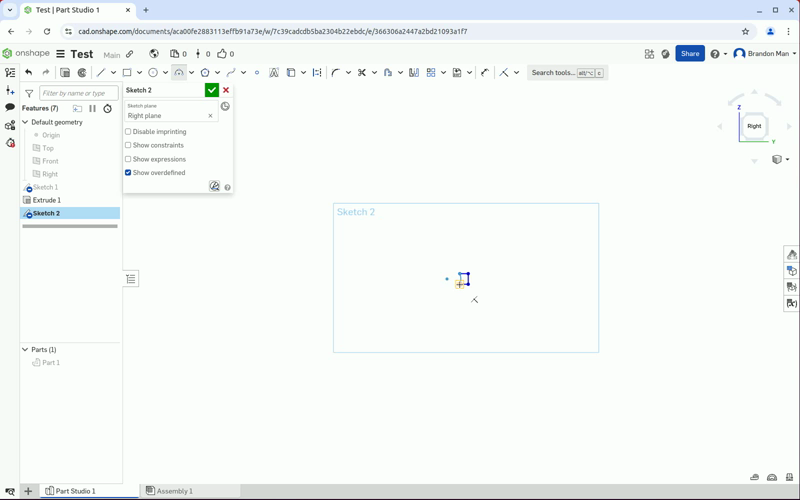
scroll(6)
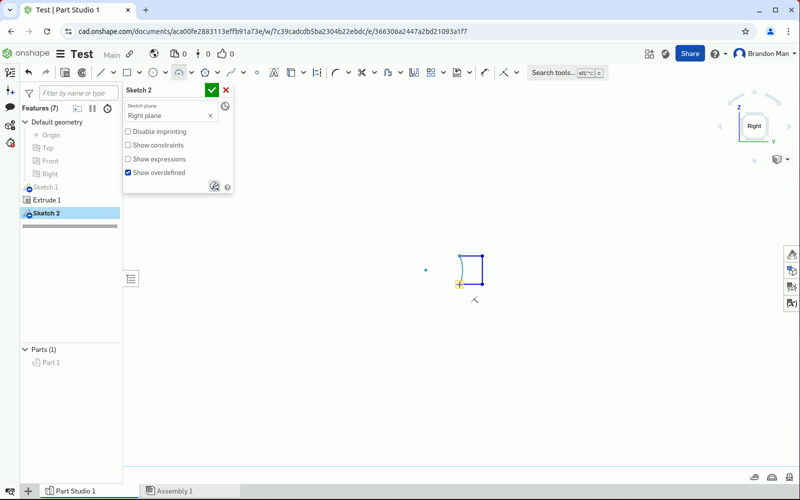
click(459, 284)
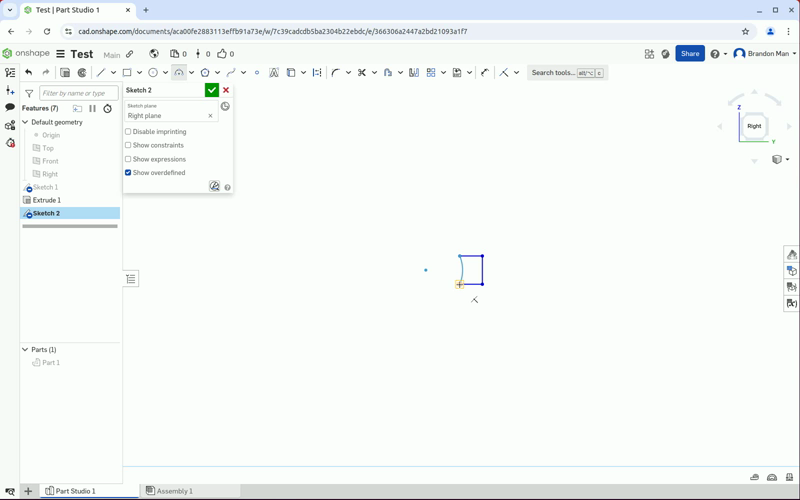
scroll(-6)
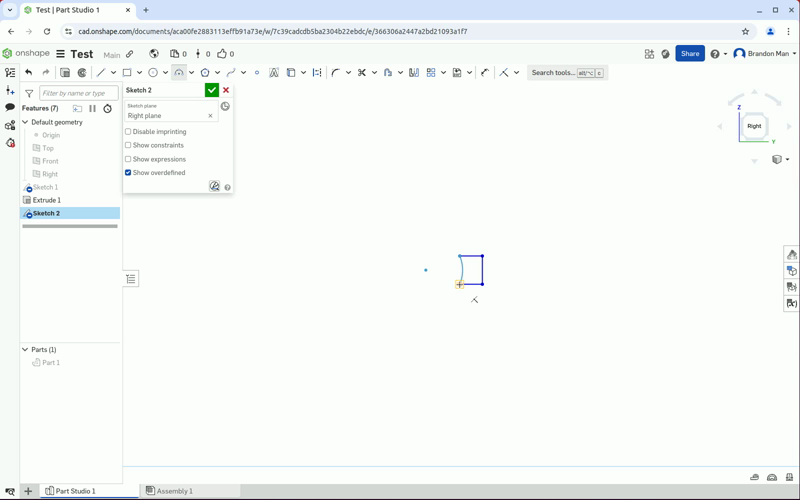
scroll(-6)
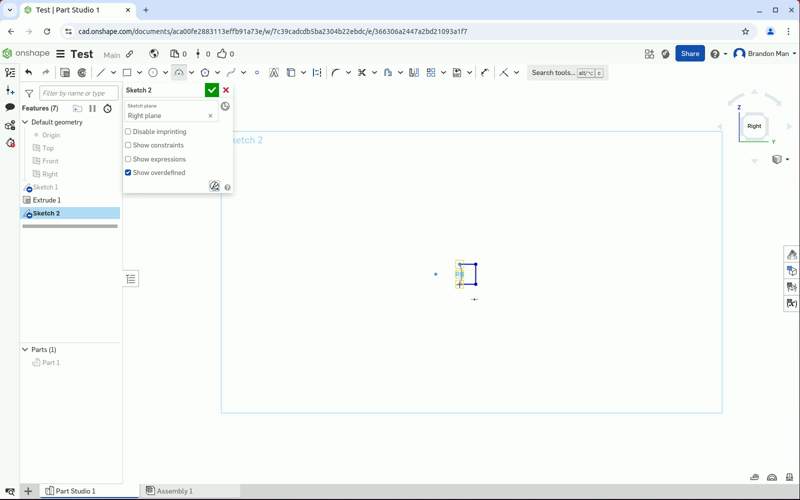
scroll(-6)
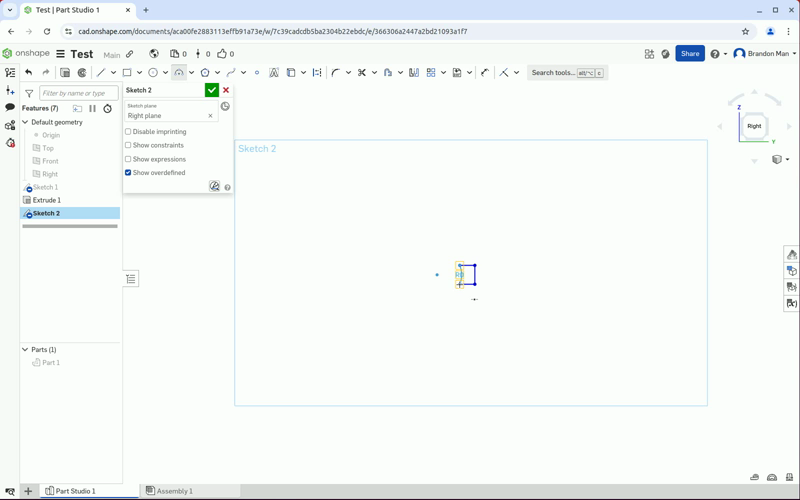
scroll(-6)
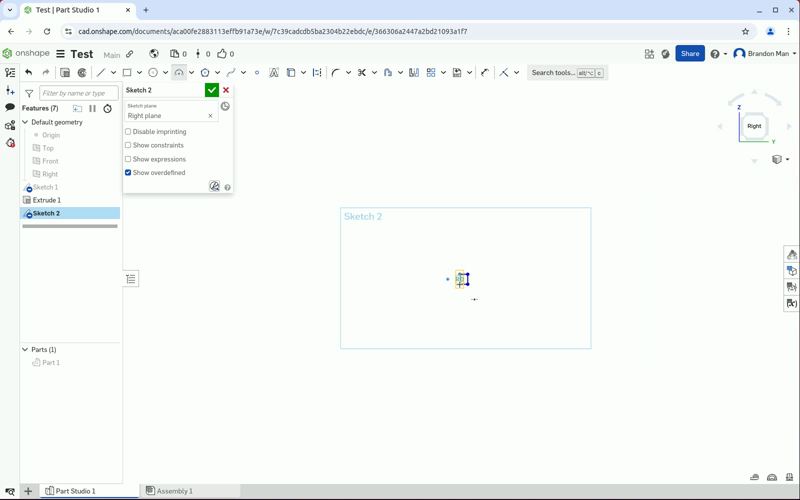
scroll(-6)
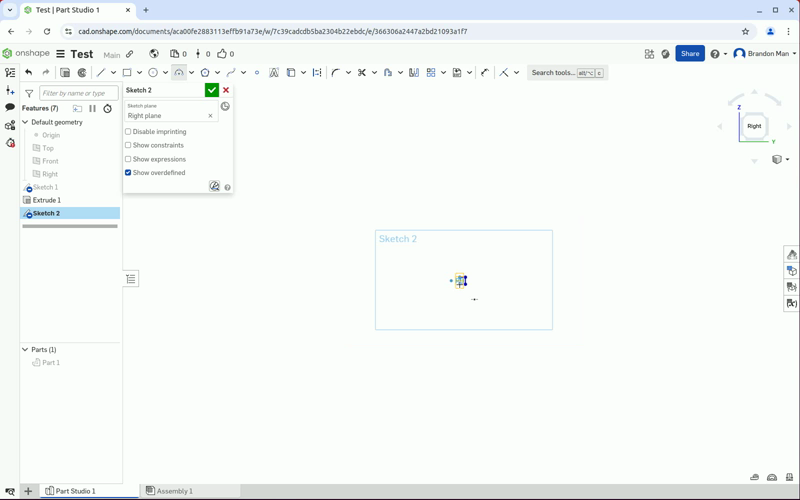
scroll(-6)
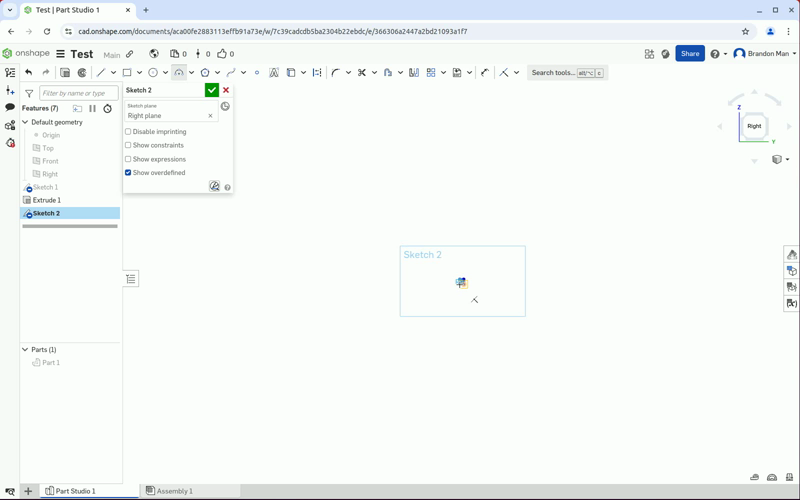
scroll(-6)
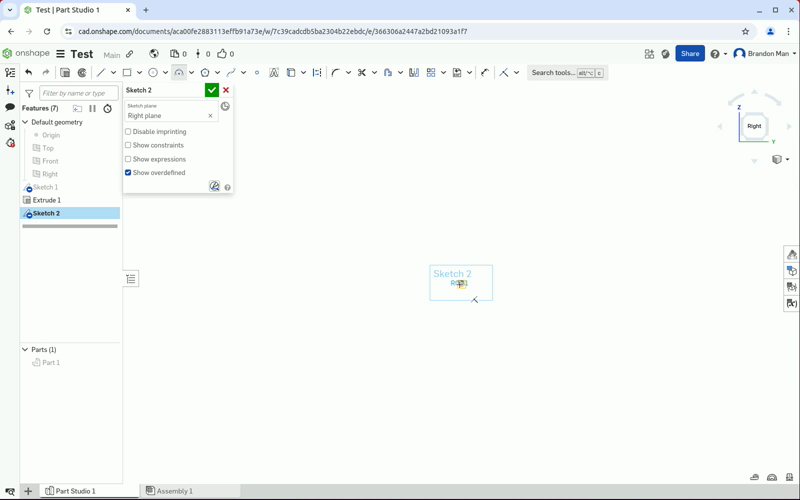
key_down(shift)
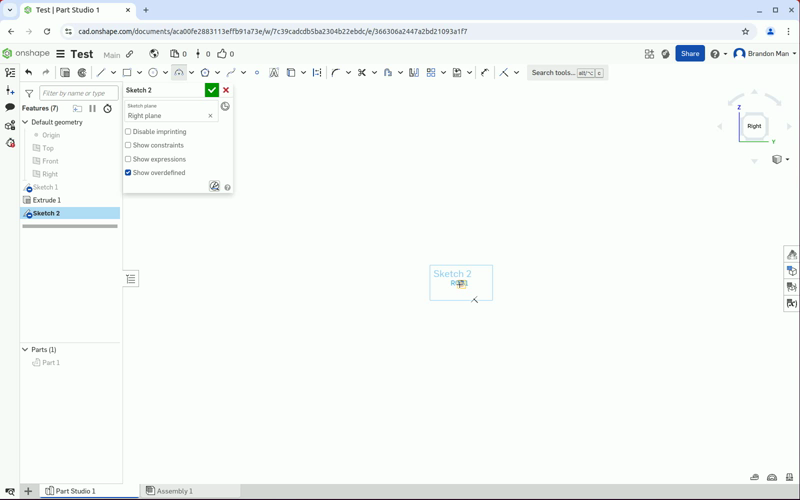
mouse_move(460, 282)
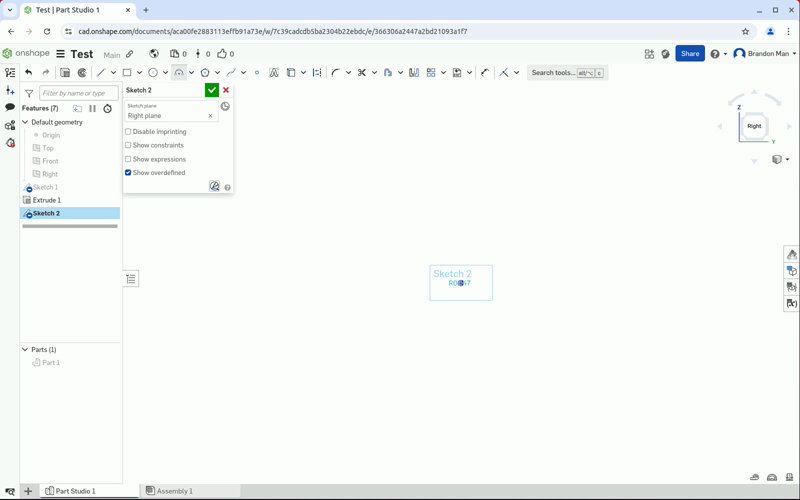
scroll(6)
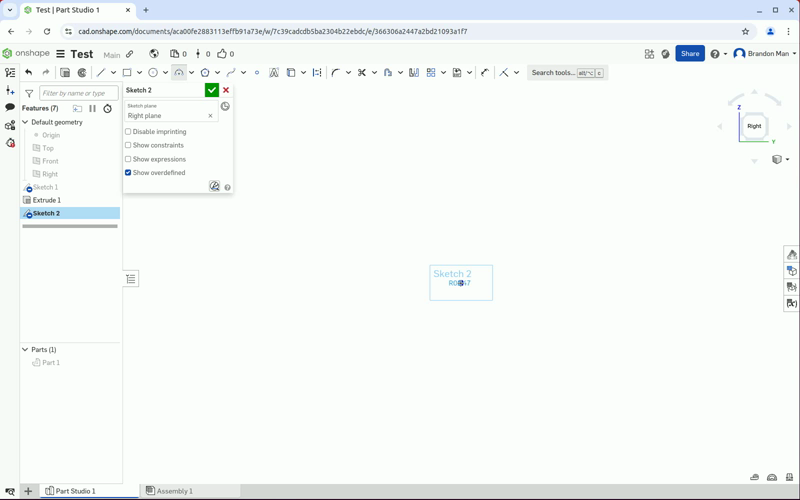
scroll(6)
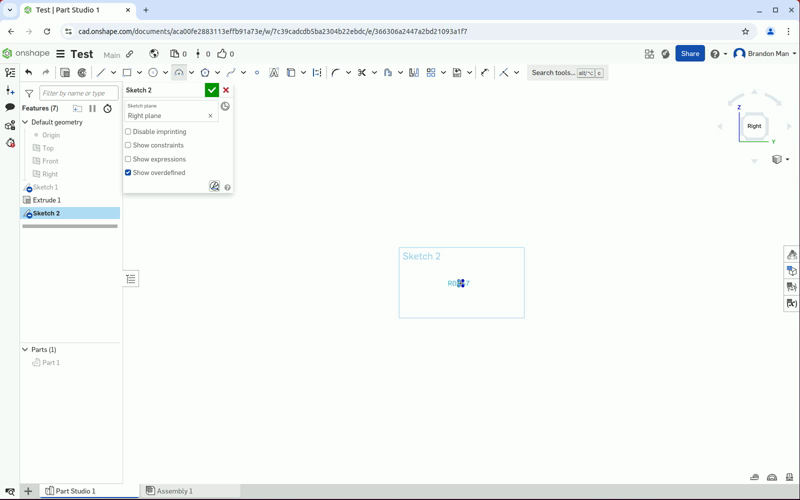
scroll(6)
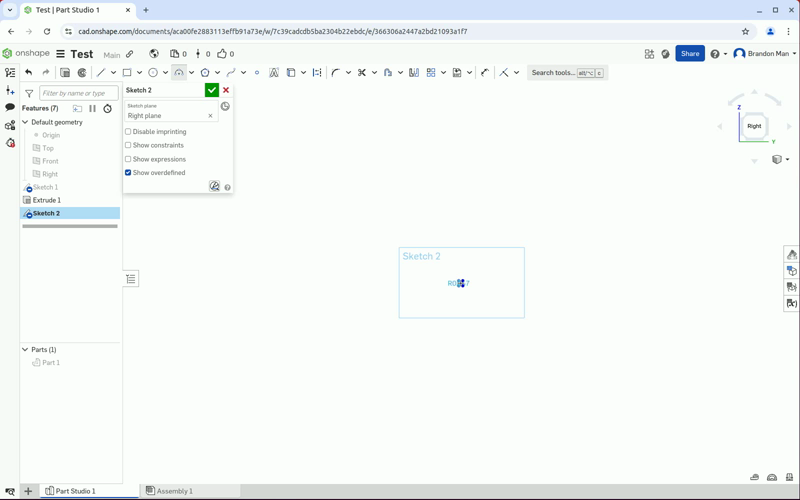
scroll(6)
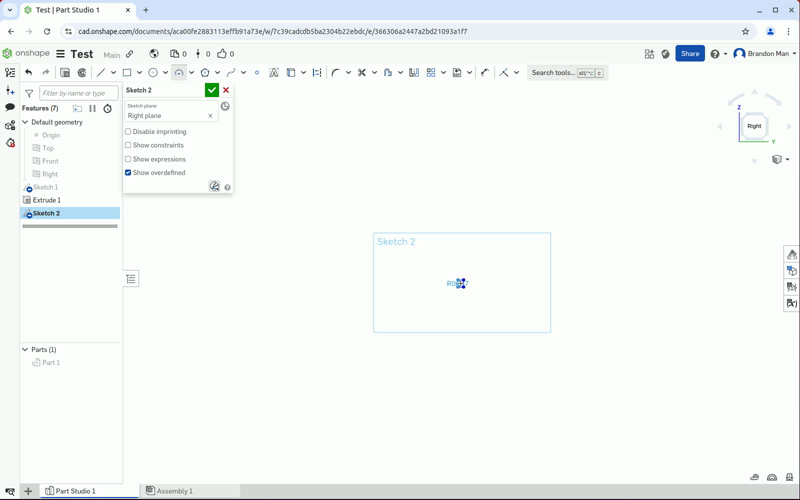
scroll(6)
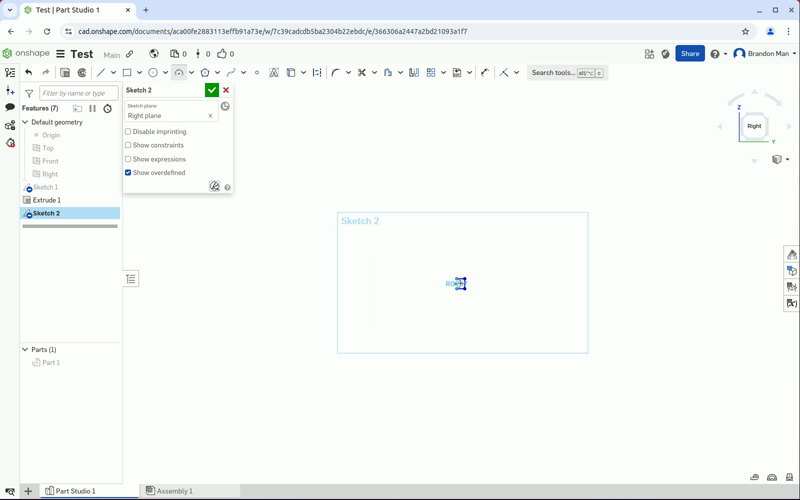
scroll(6)
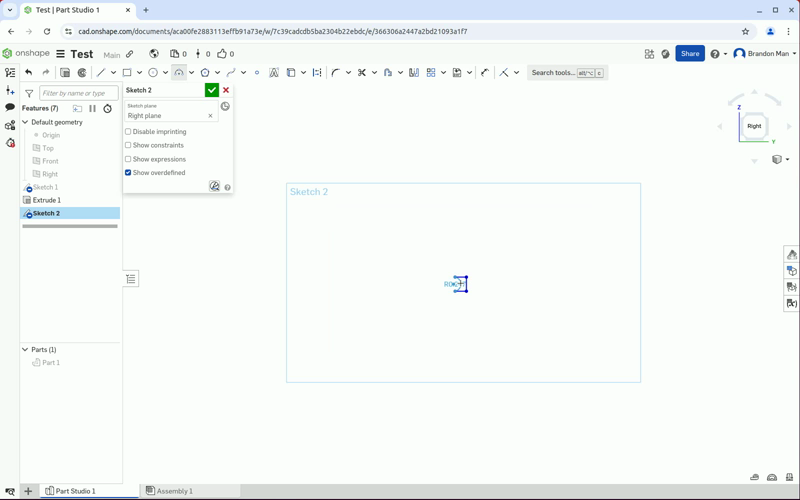
scroll(6)
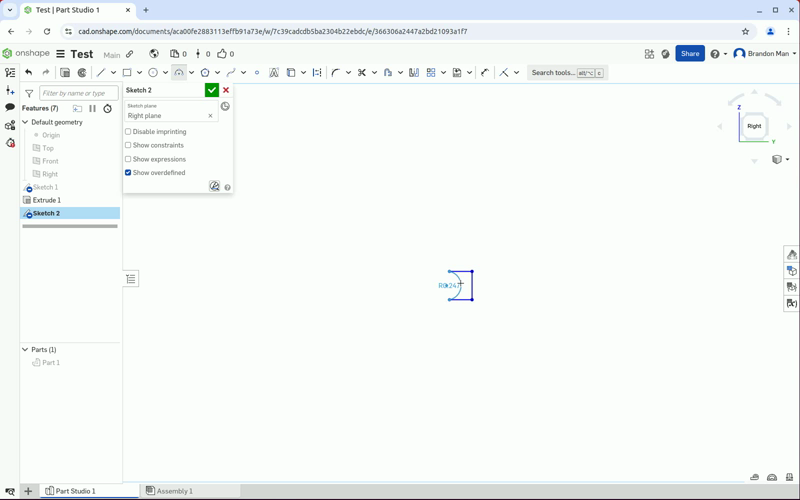
click(460, 282)
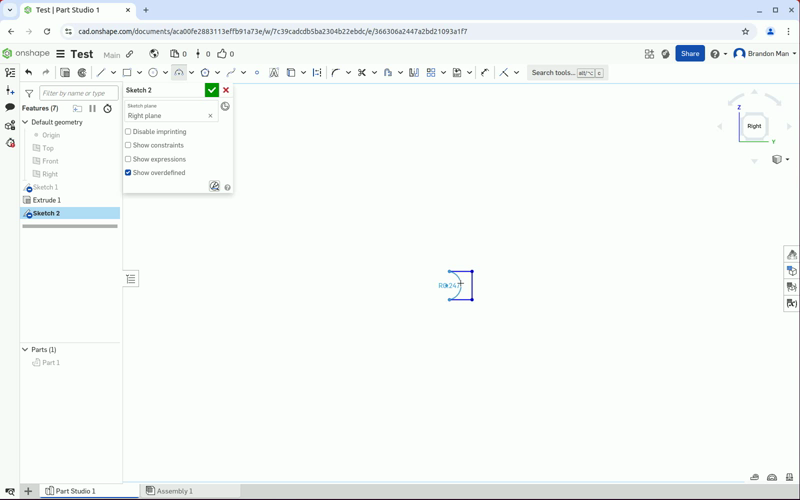
scroll(-6)
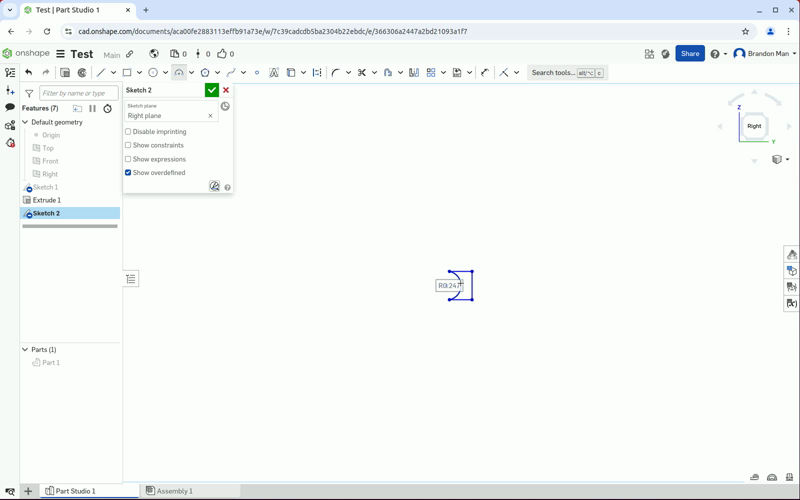
scroll(-6)
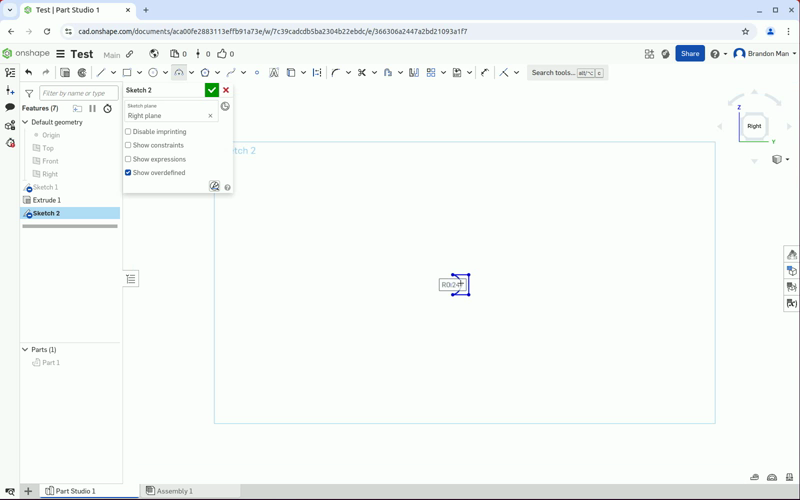
scroll(-6)
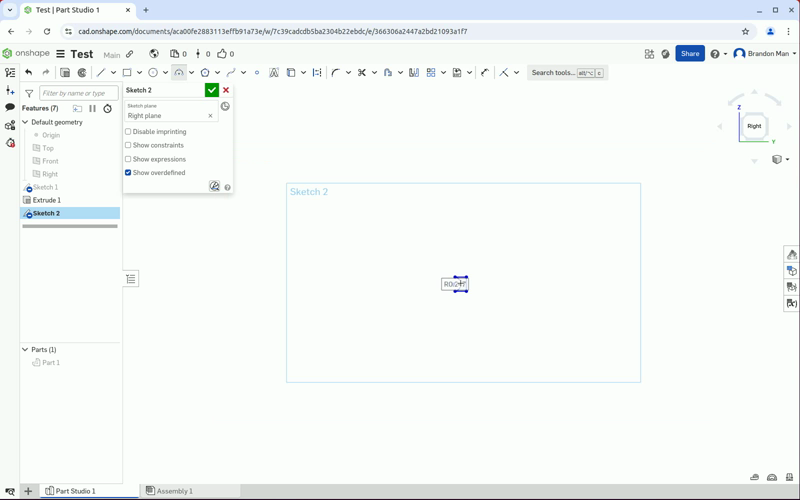
scroll(-6)
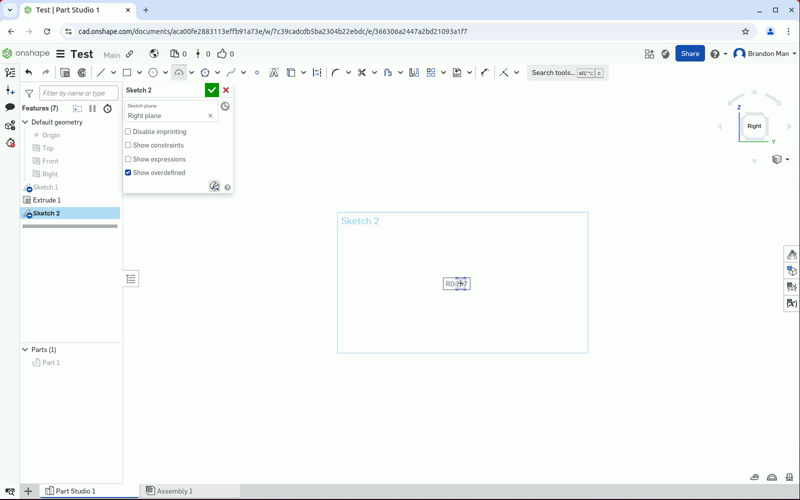
scroll(-6)
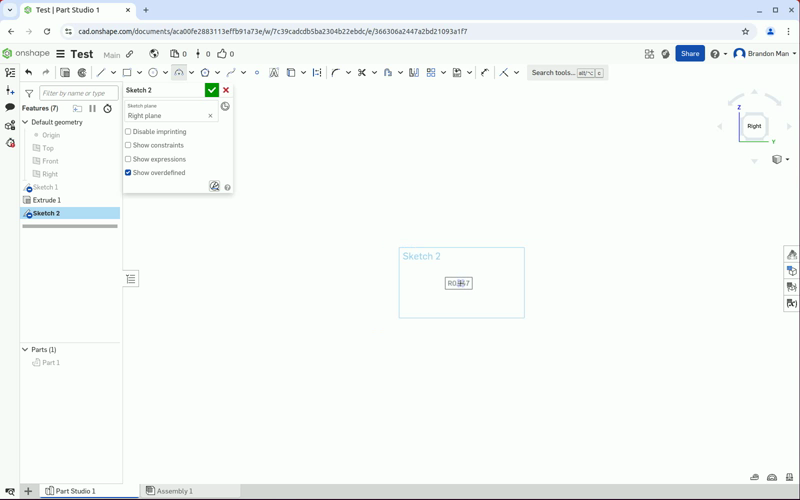
scroll(-6)
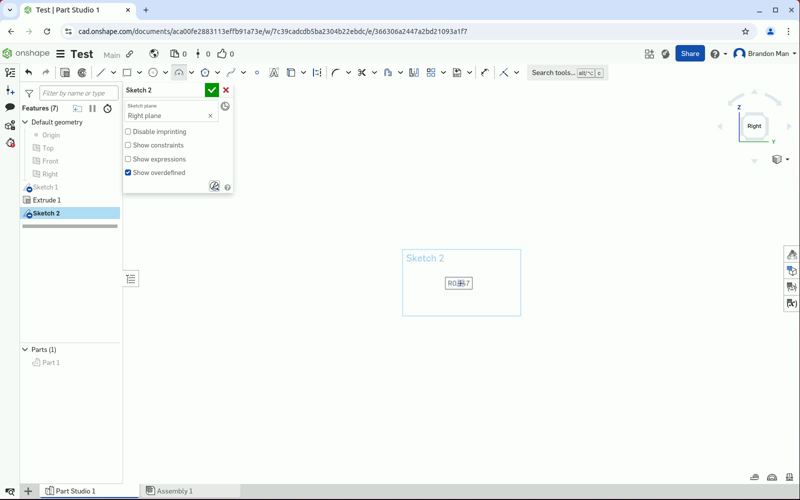
scroll(-6)
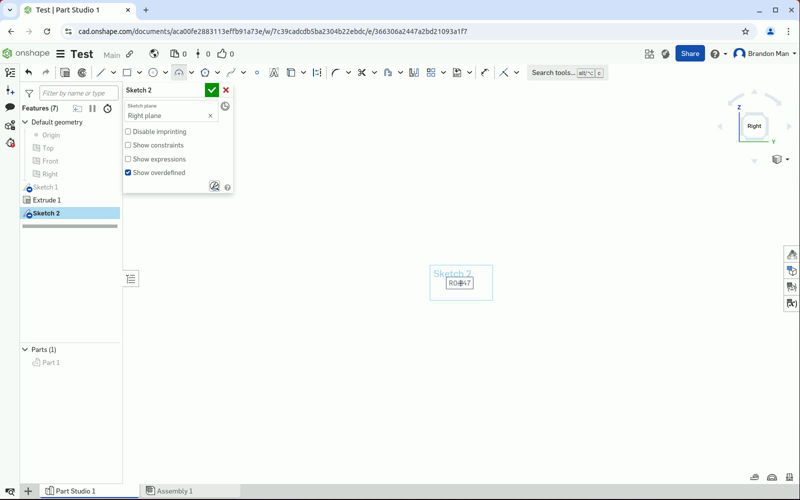
key_up(shift)
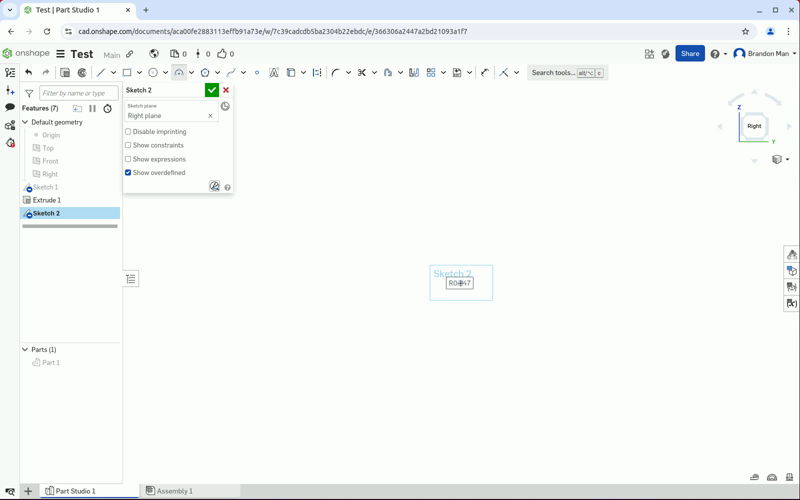
key(esc)
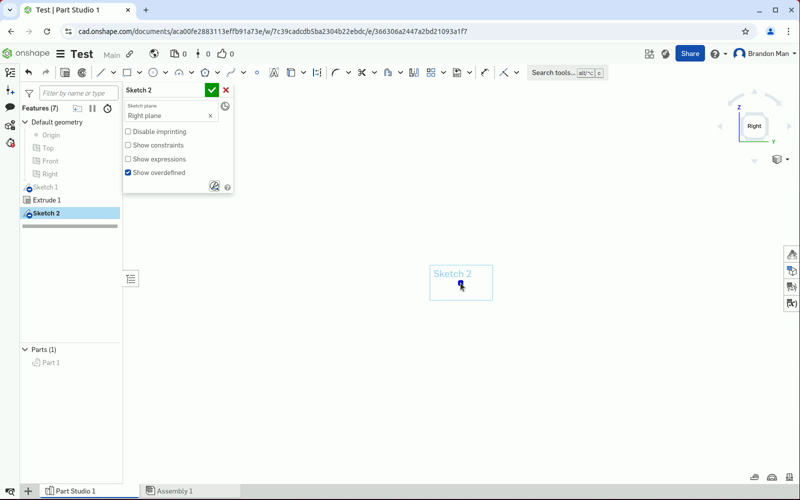
mouse_move(460, 282)
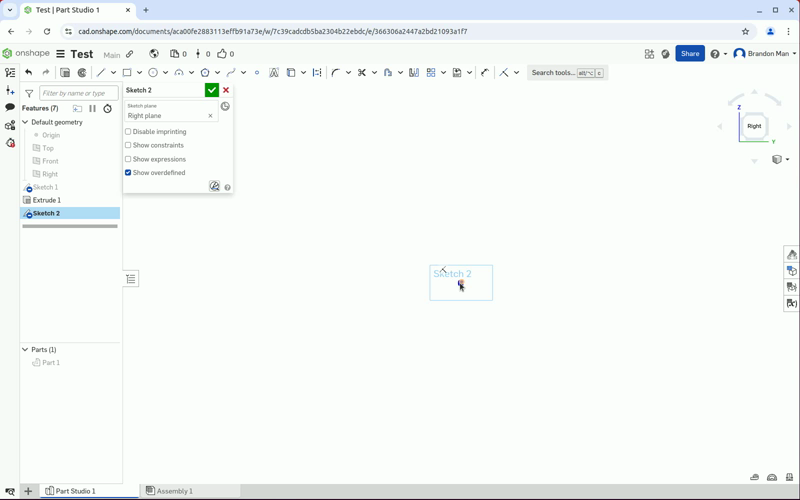
scroll(6)
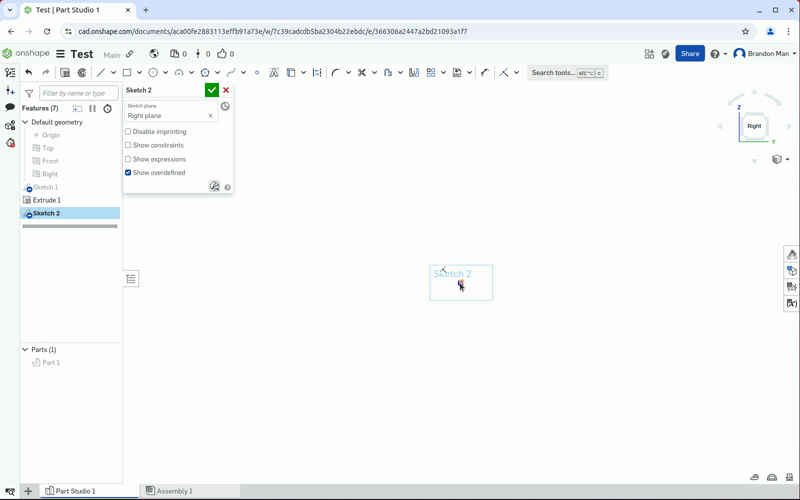
scroll(6)
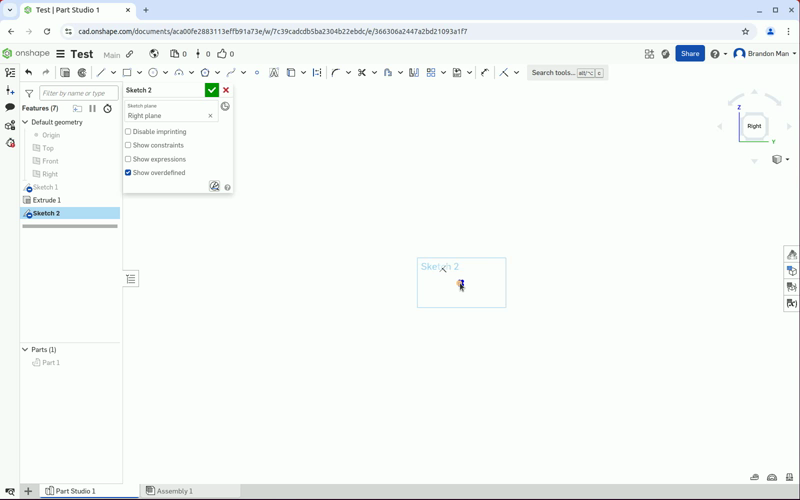
scroll(6)
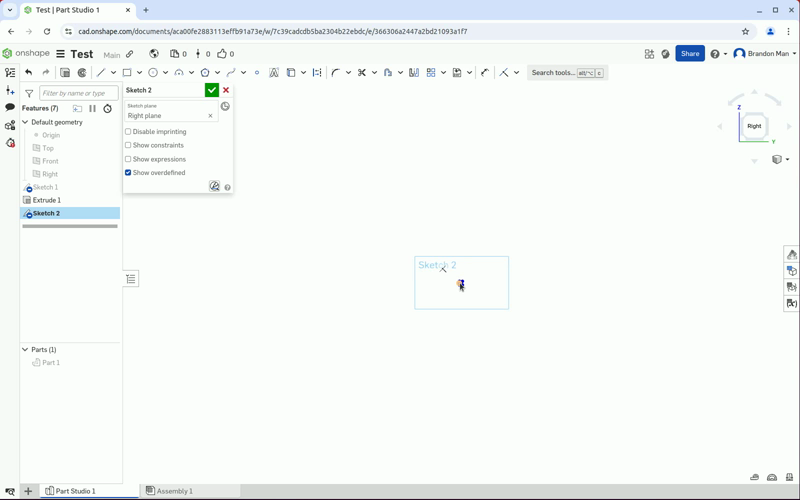
scroll(6)
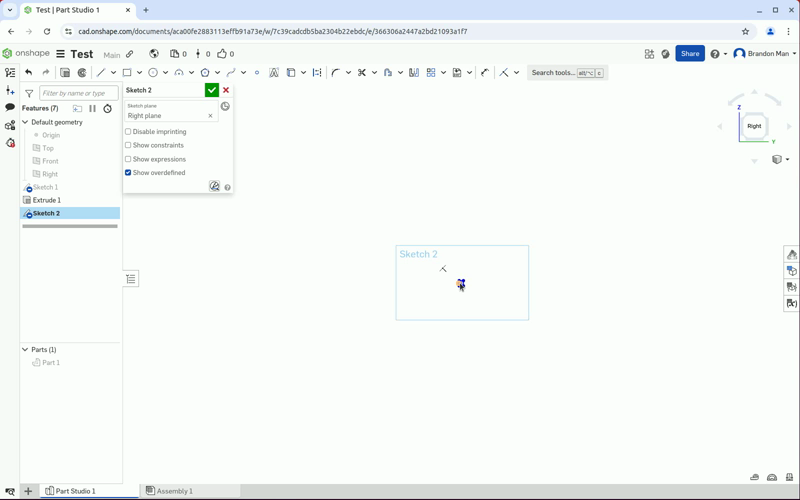
scroll(6)
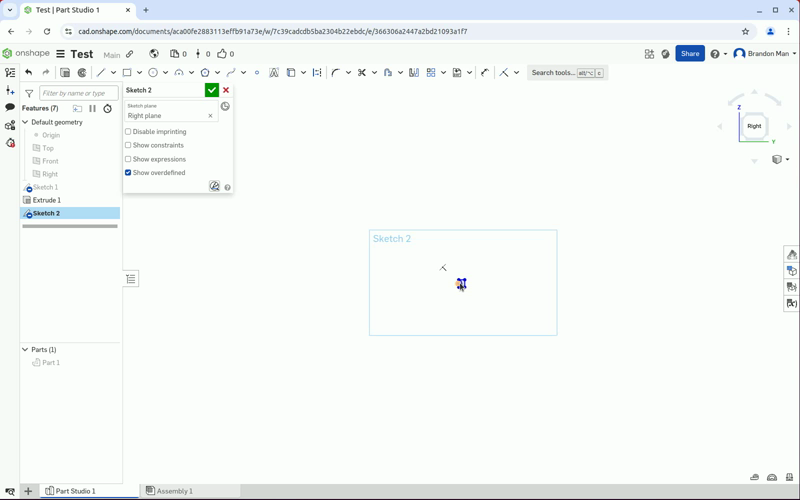
scroll(6)
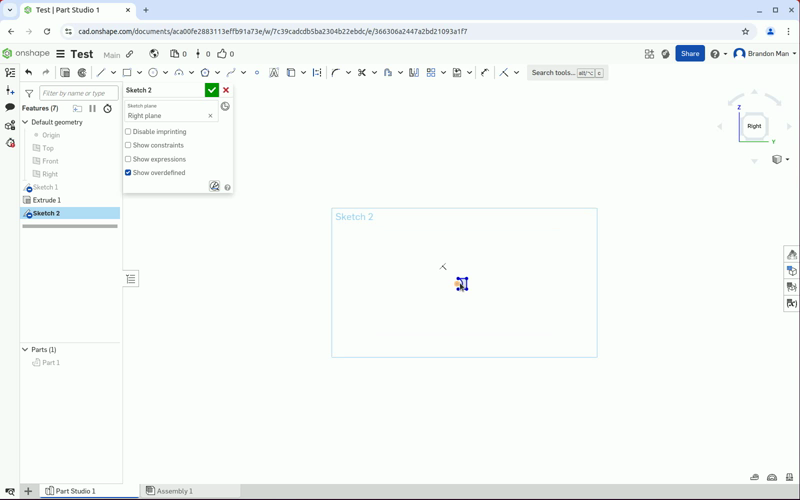
scroll(6)
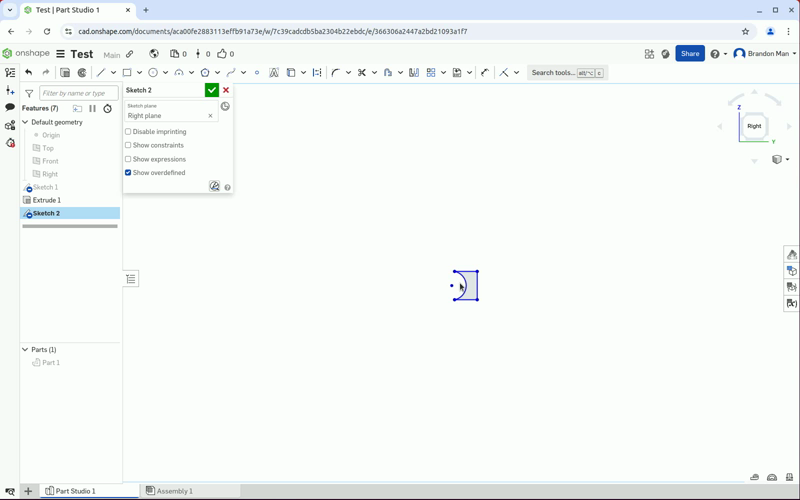
click(460, 282)
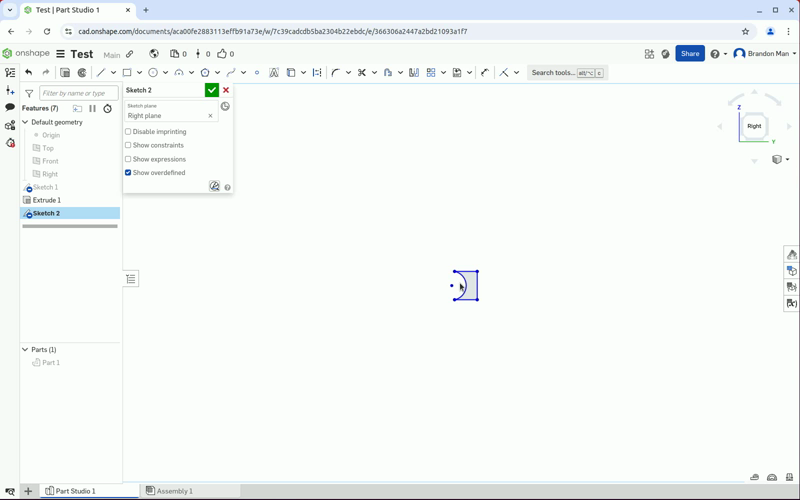
scroll(-6)
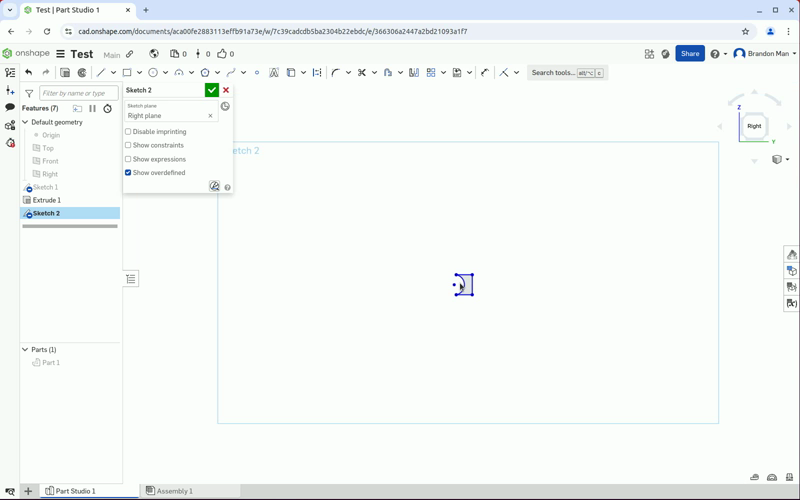
scroll(-6)
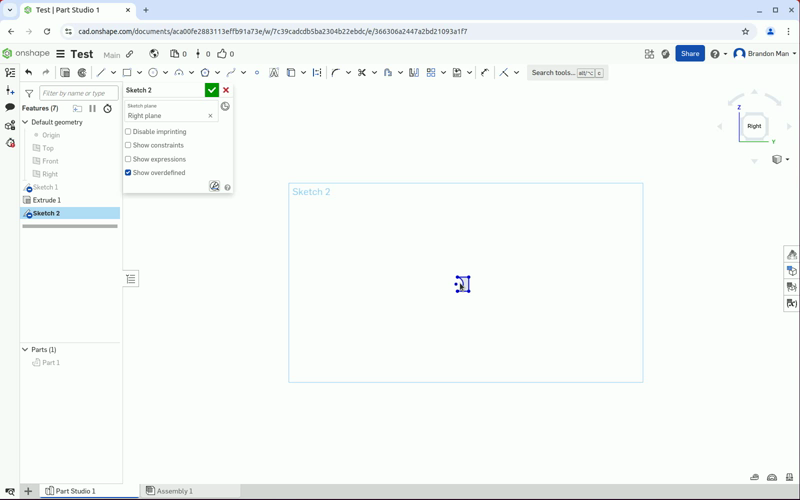
scroll(-6)
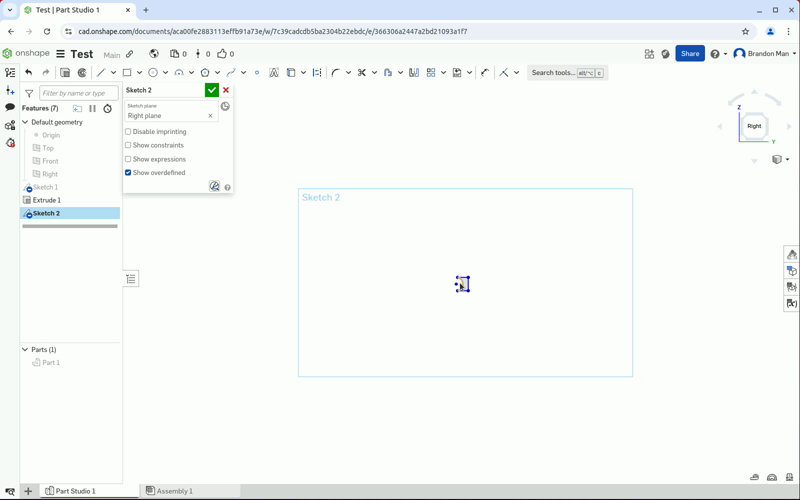
scroll(-6)
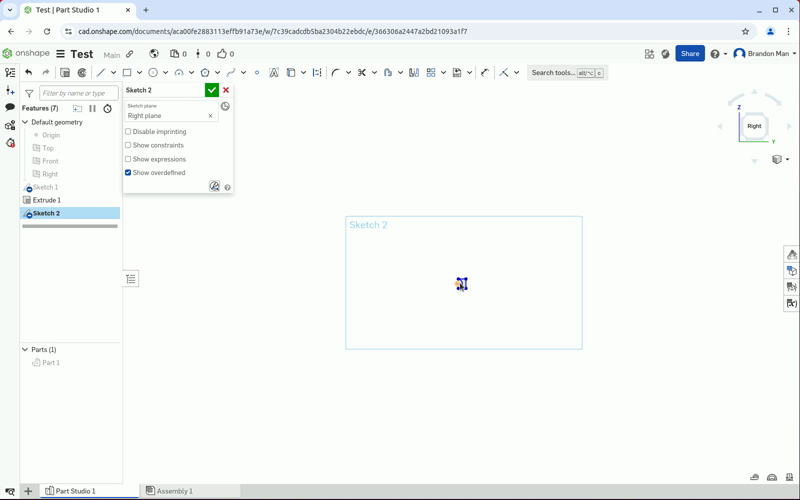
scroll(-6)
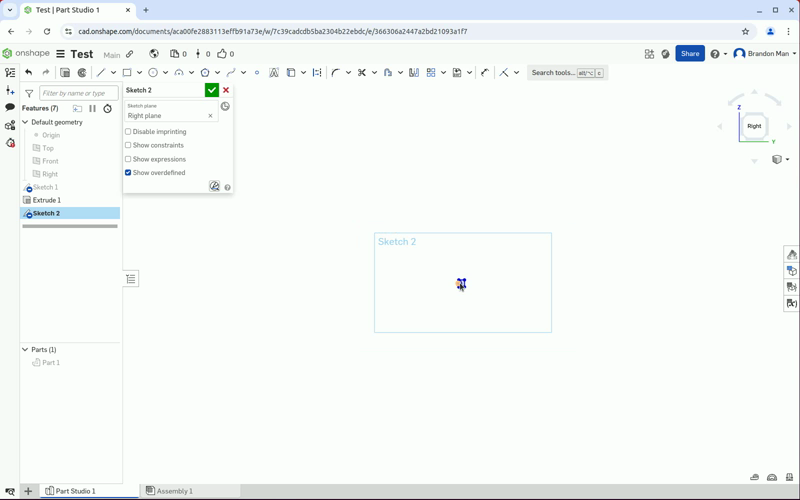
scroll(-6)
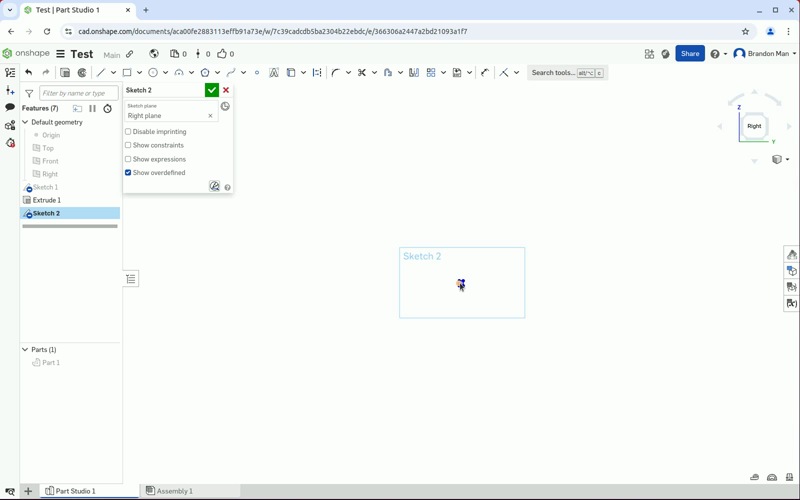
scroll(-6)
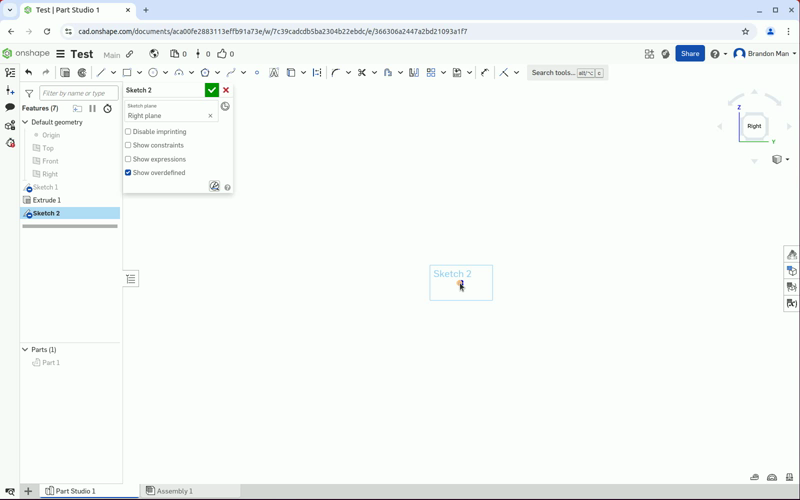
mouse_move(73, 352)
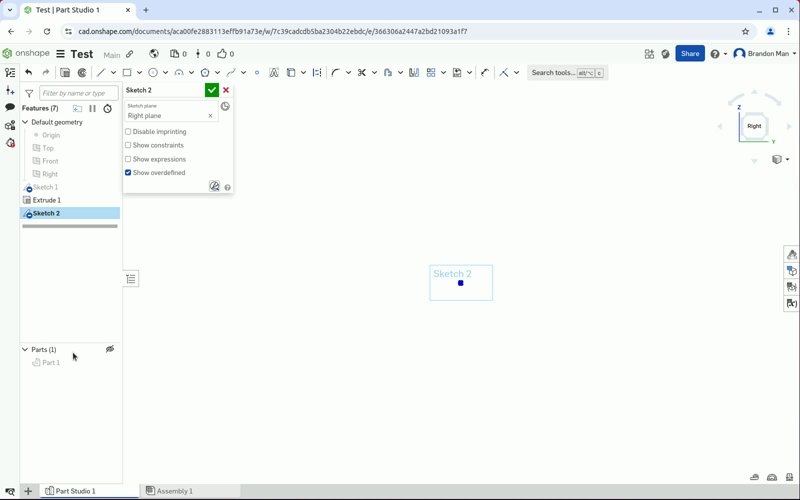
key(shift+y)
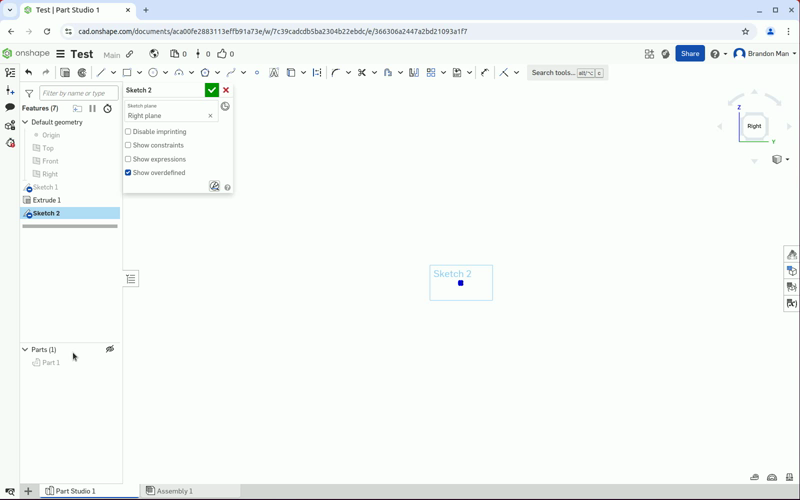
key(shift+e)
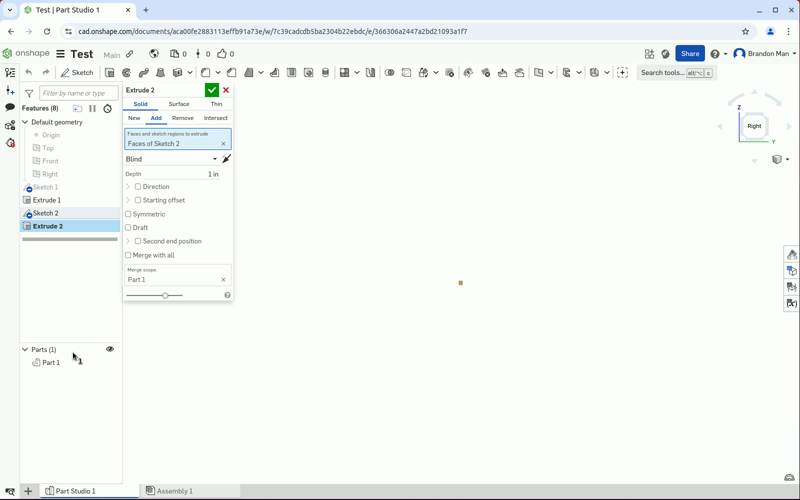
mouse_move(143, 106)
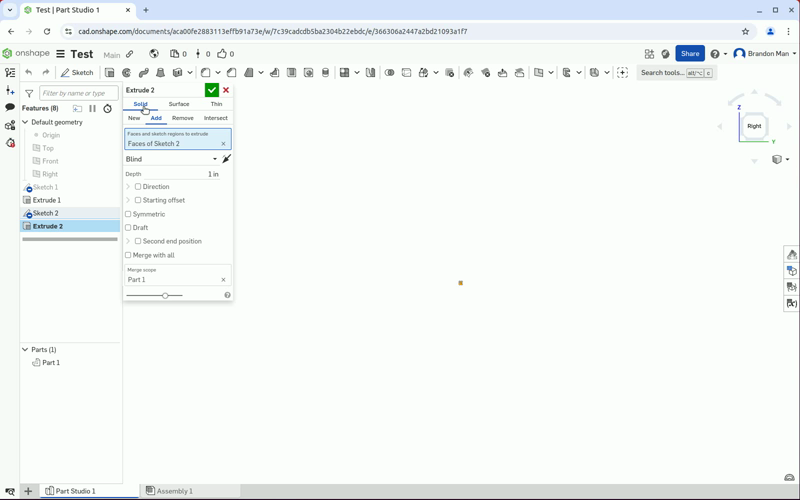
click(143, 106)
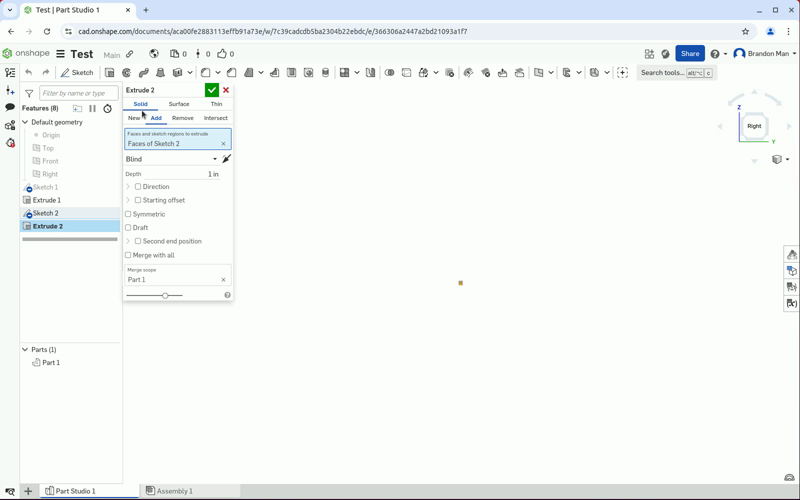
mouse_move(137, 120)
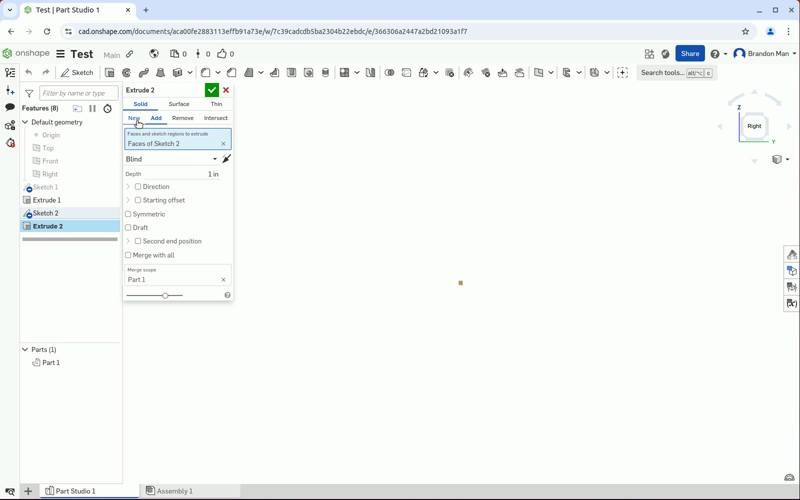
click(137, 120)
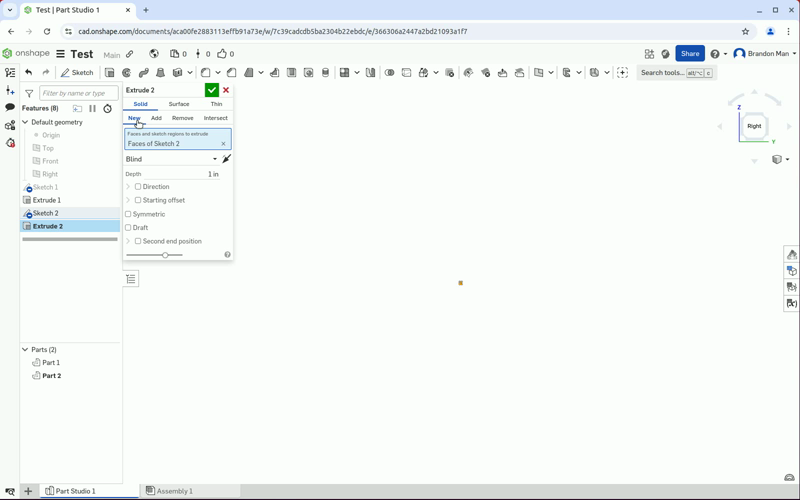
key(tab, 4)
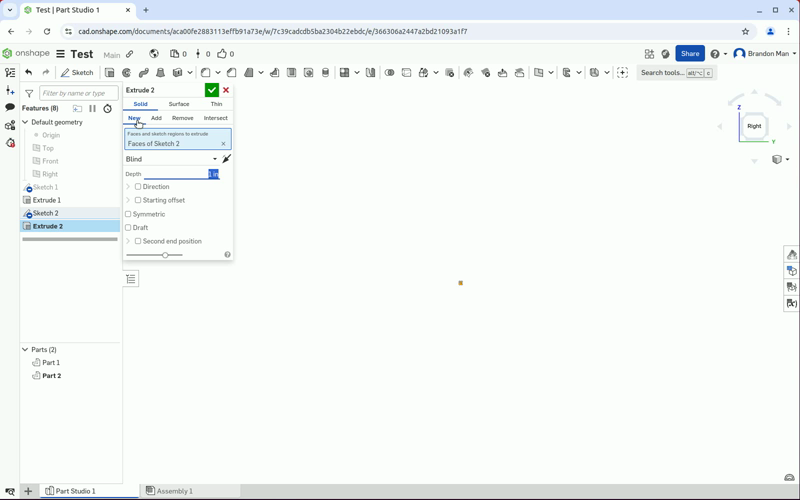
text(-0.482)
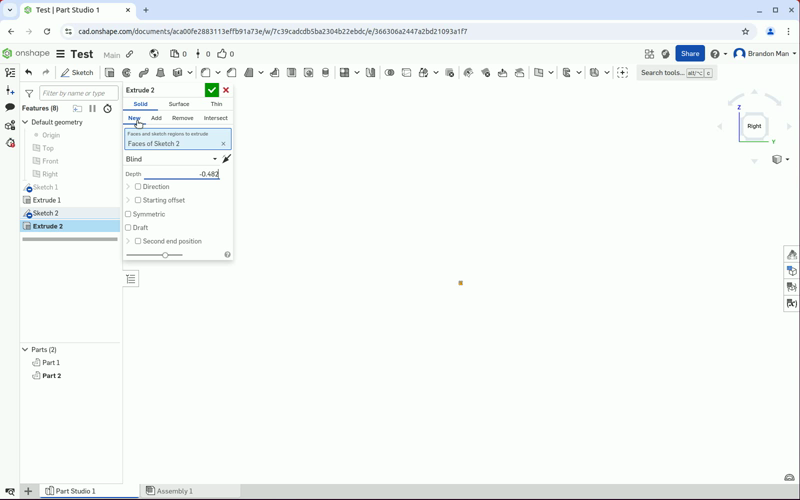
key(tab, 3)
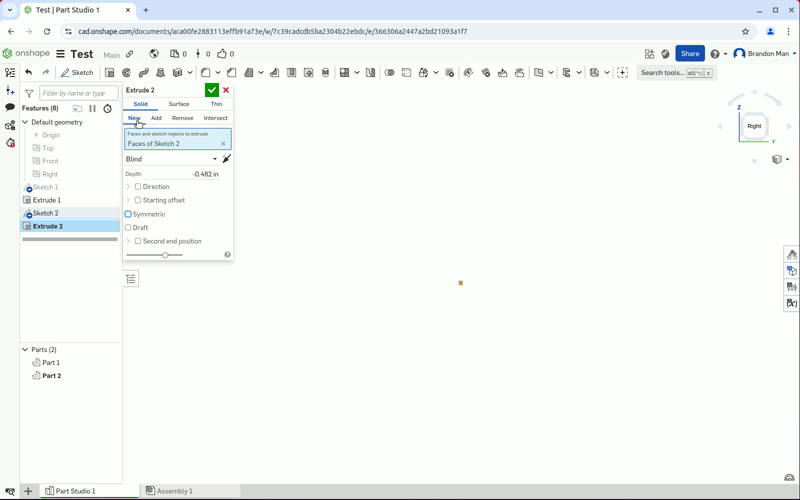
key(space)
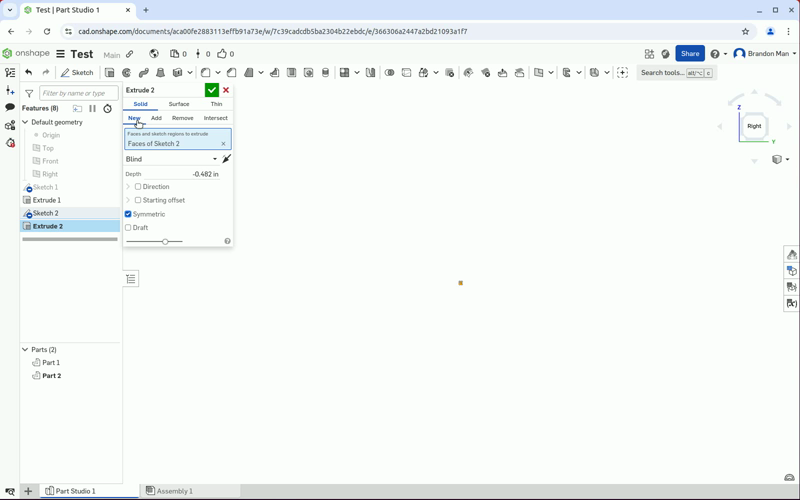
key(enter)
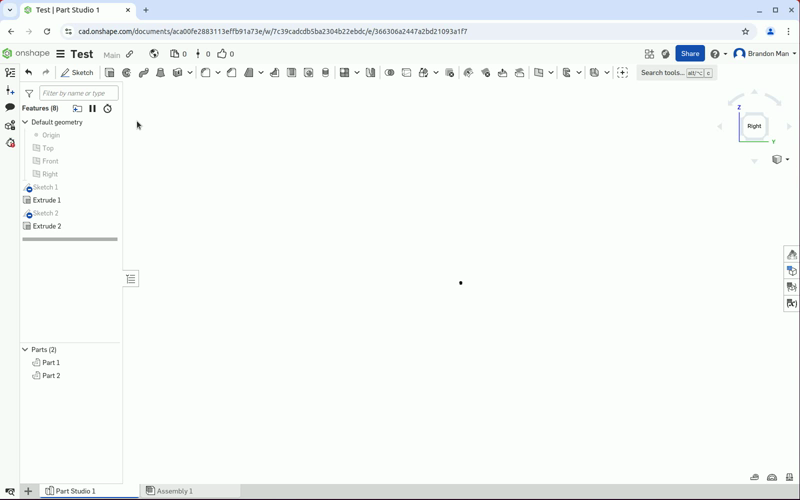
key(shift+h)
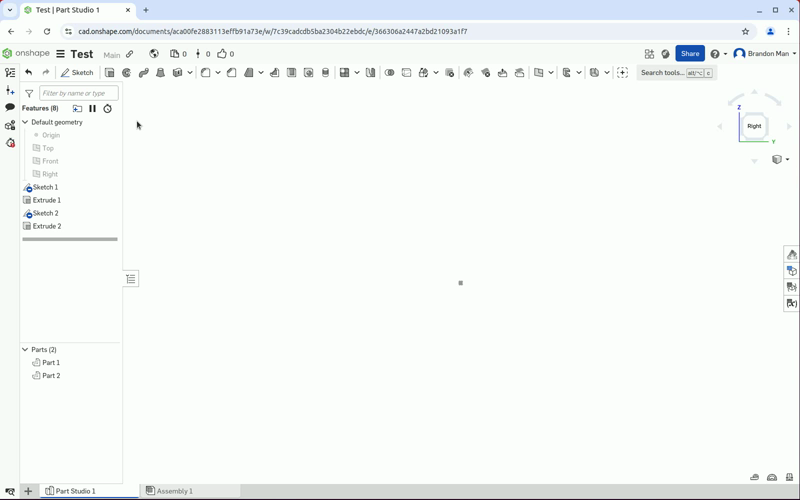
key(shift+h)
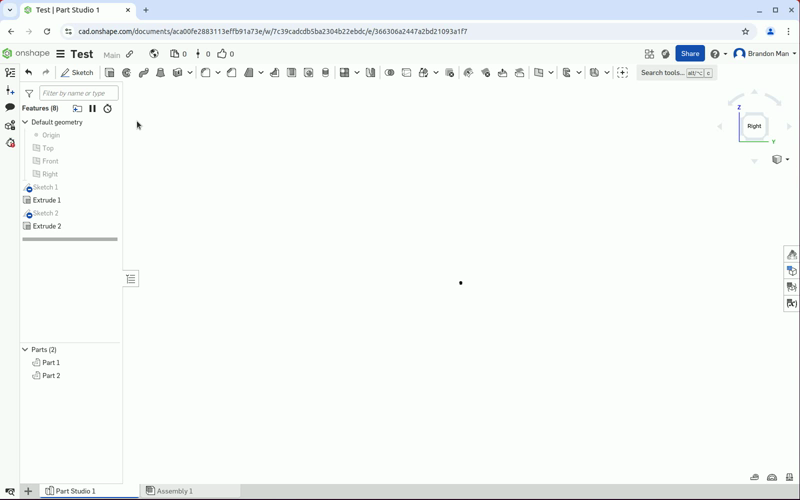
mouse_move(73, 189)
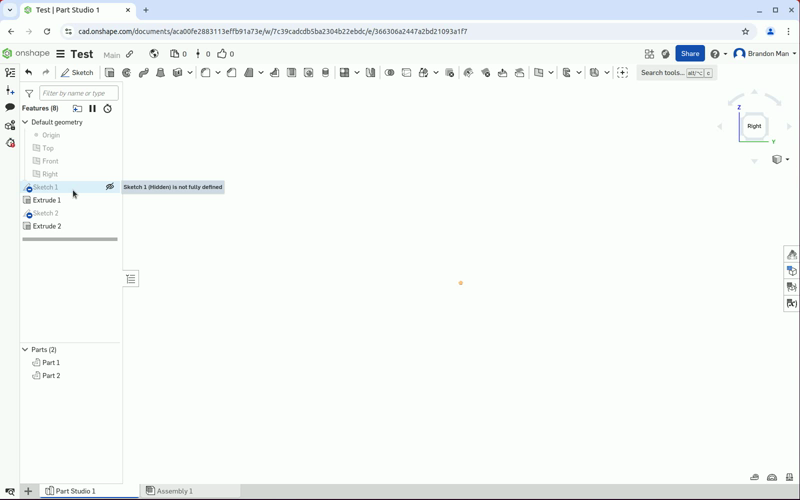
click(73, 189)
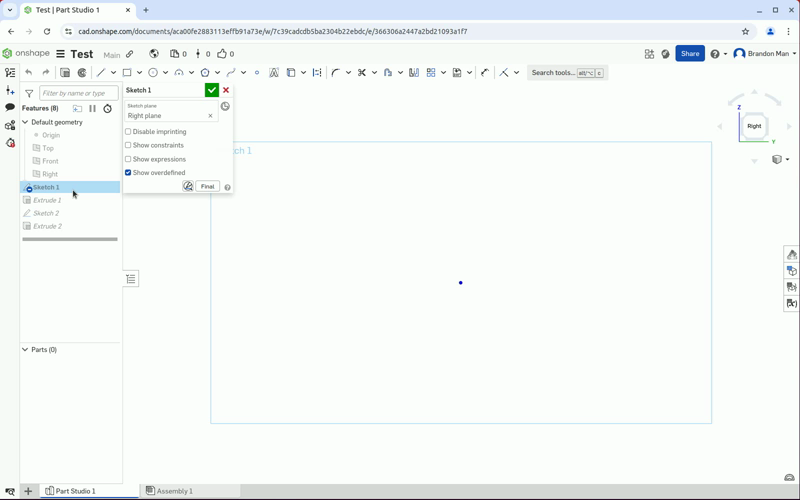
mouse_move(229, 92)
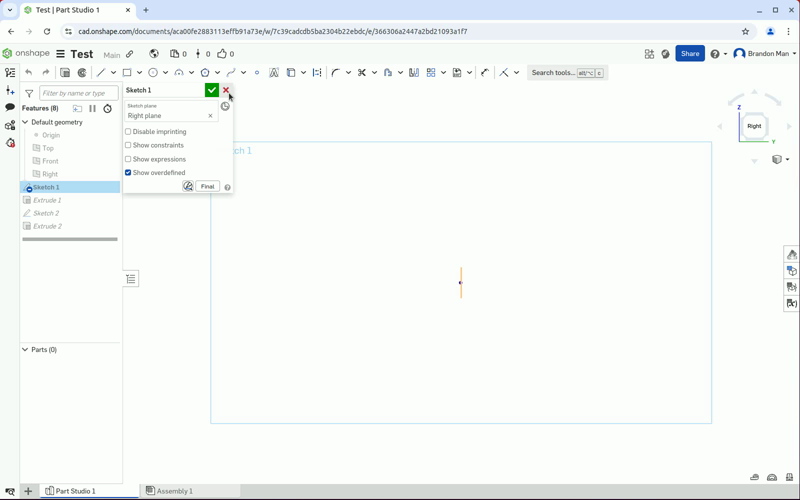
click(229, 92)
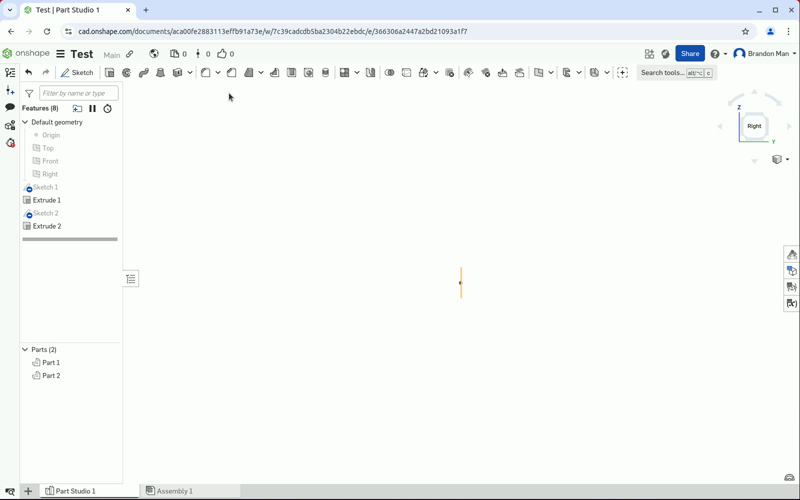
mouse_move(73, 352)
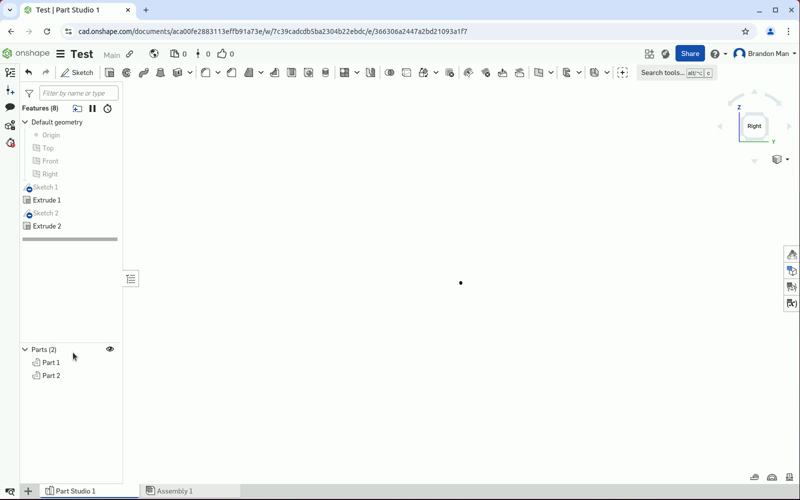
key(y)
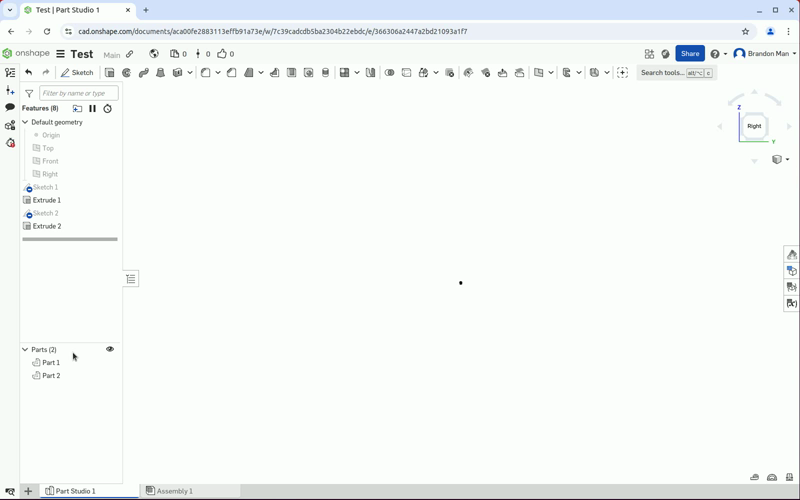
key(shift+p)
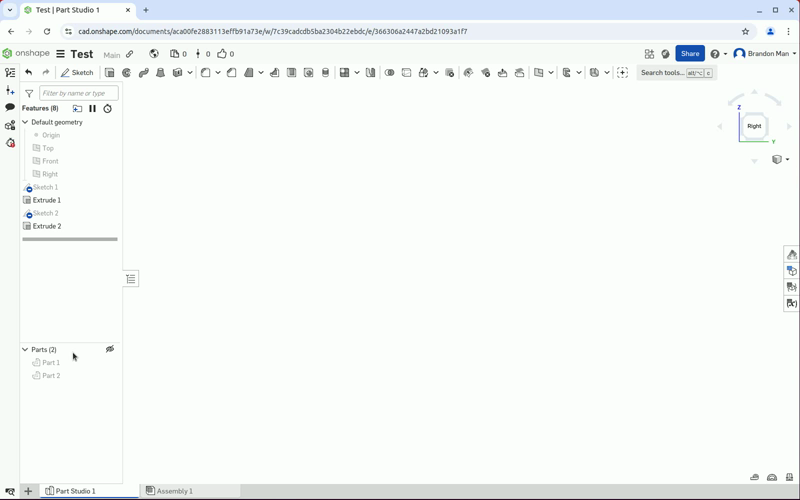
key(space)
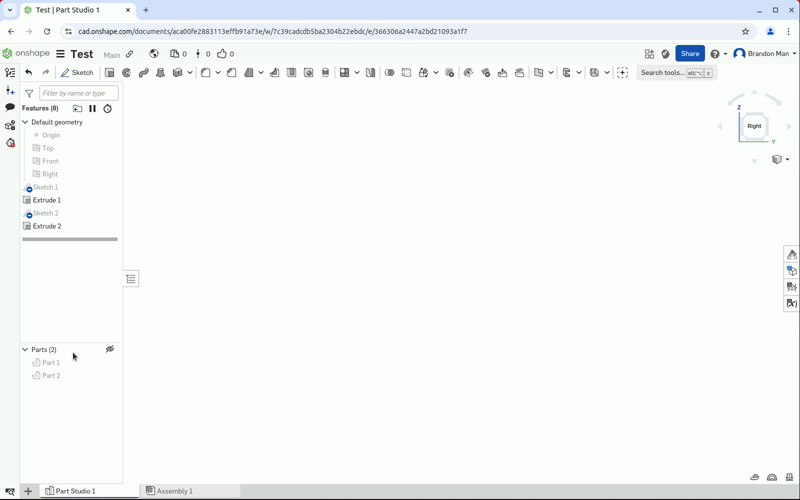
key_down(shift)
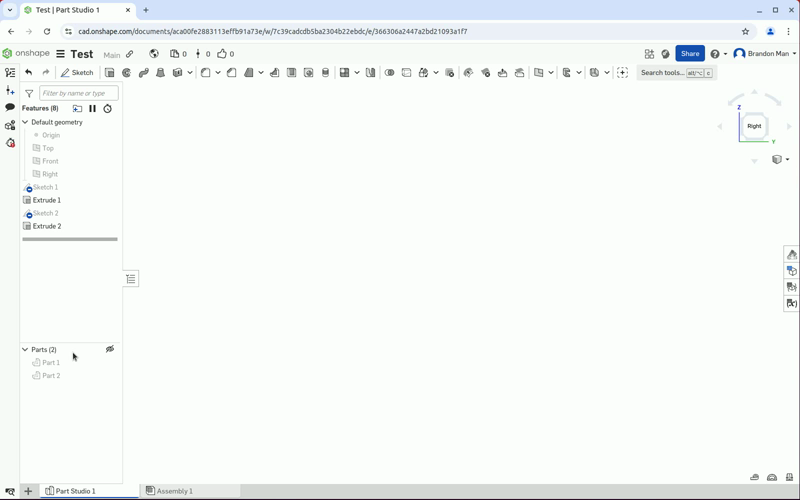
key(right)
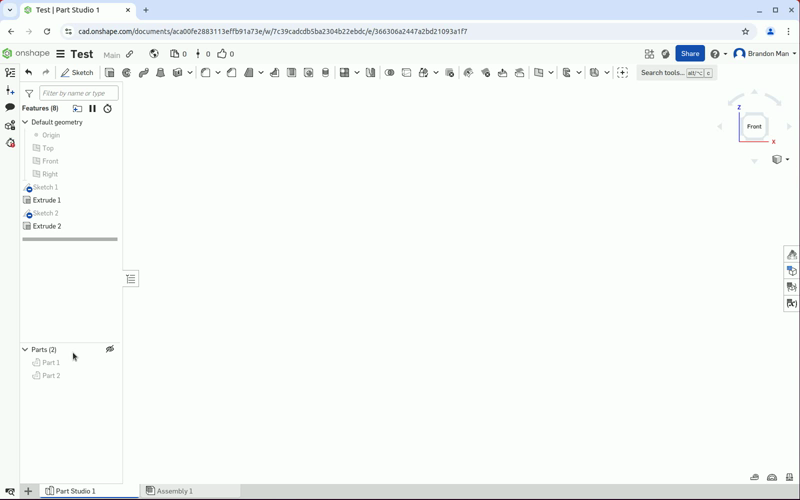
key_up(shift)
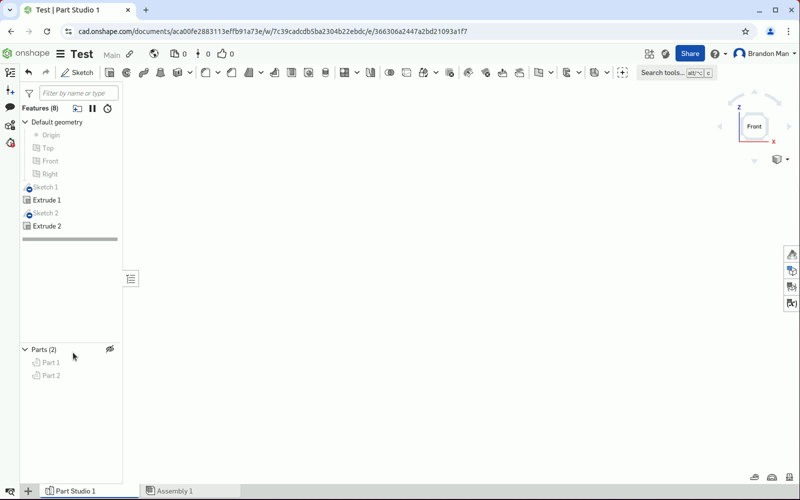
mouse_move(73, 352)
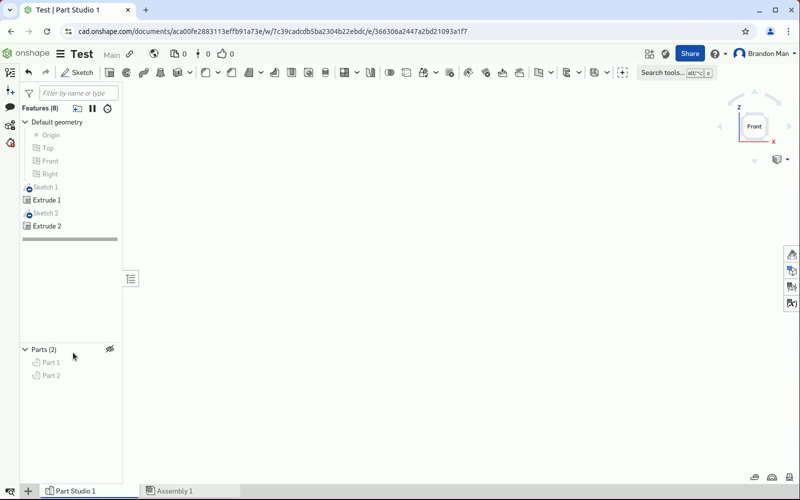
key(shift+y)
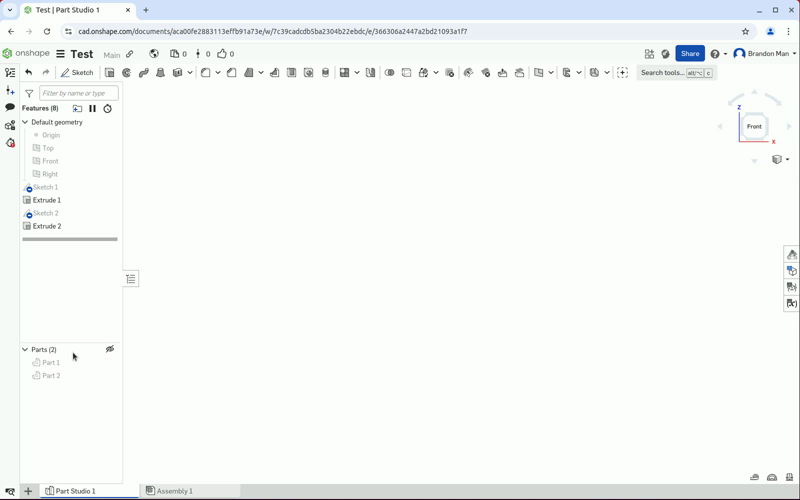
key(shift+s)
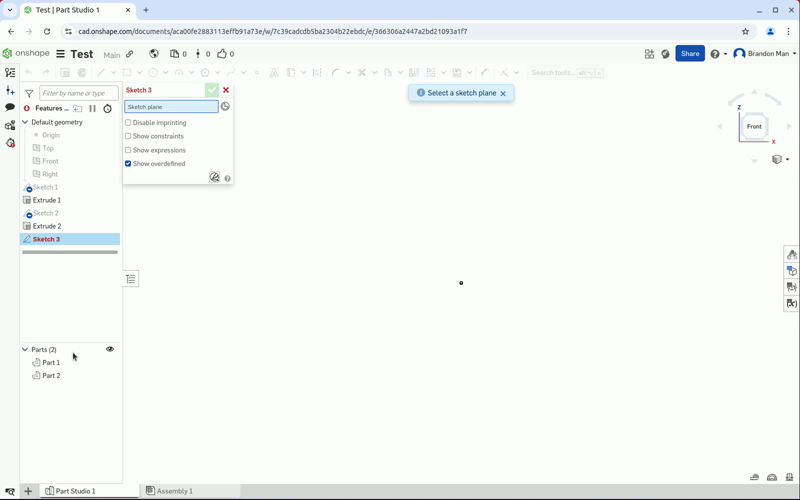
mouse_move(73, 163)
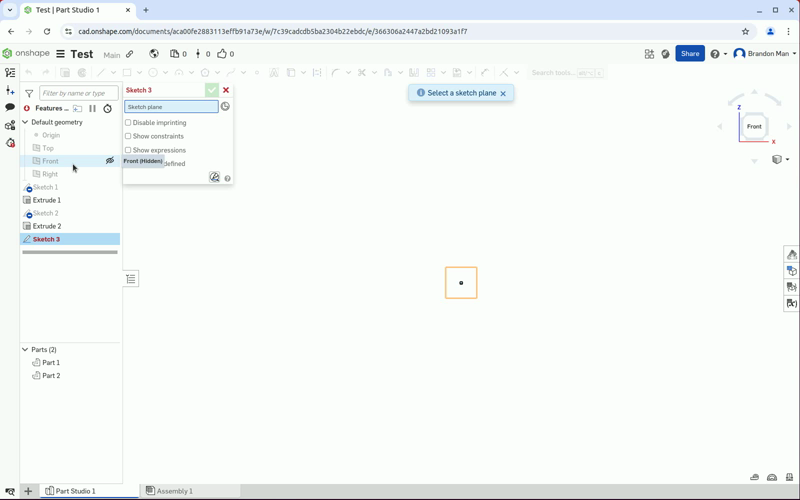
click(73, 163)
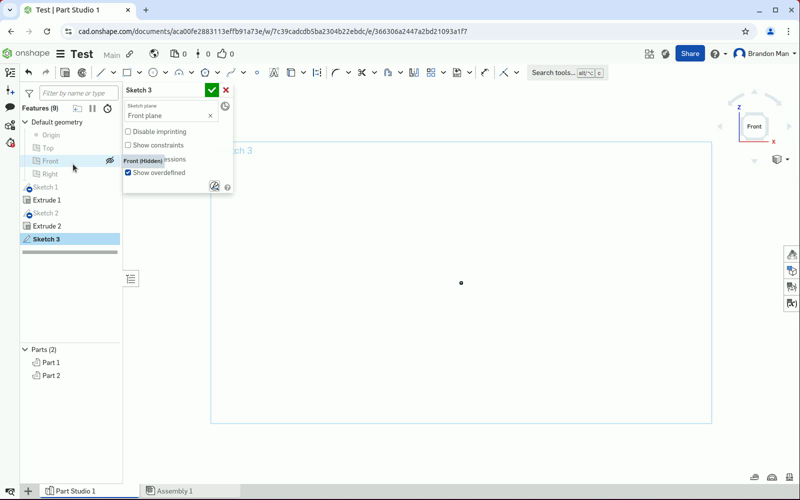
mouse_move(73, 352)
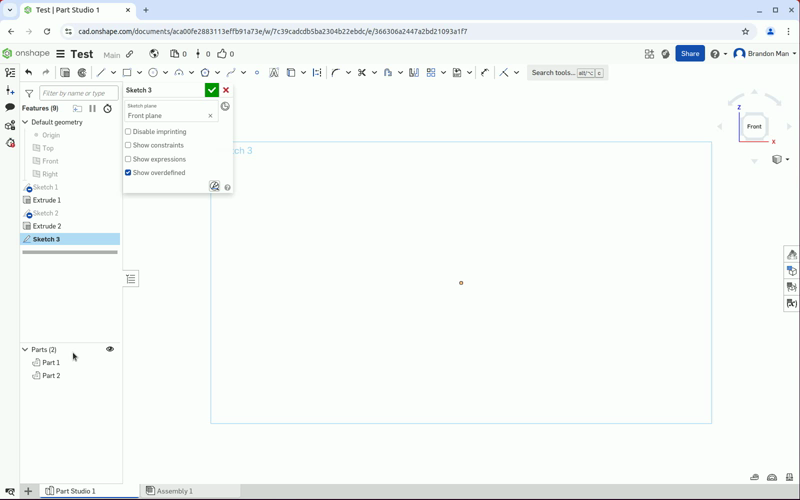
key(y)
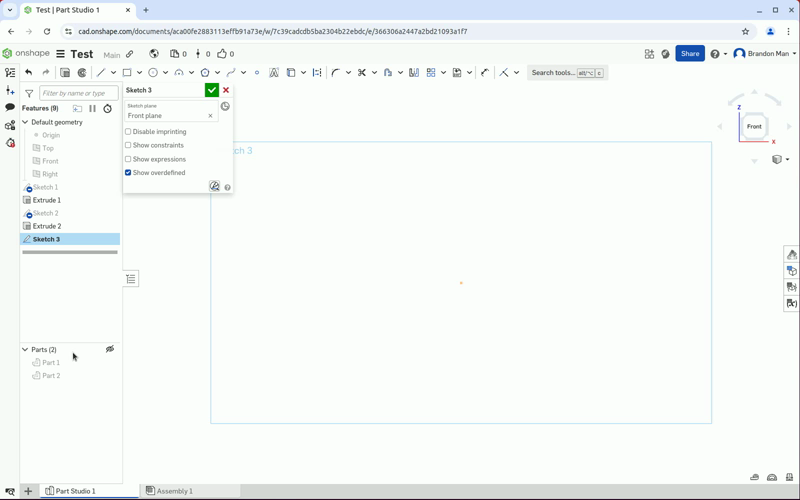
key(c)
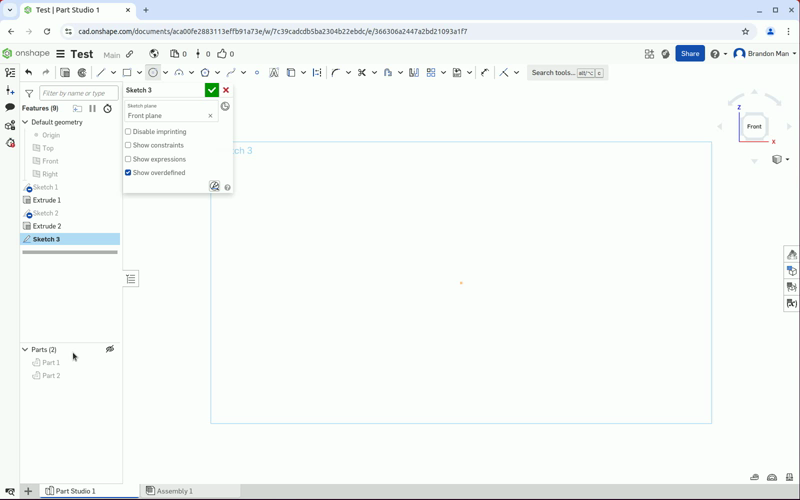
key_down(shift)
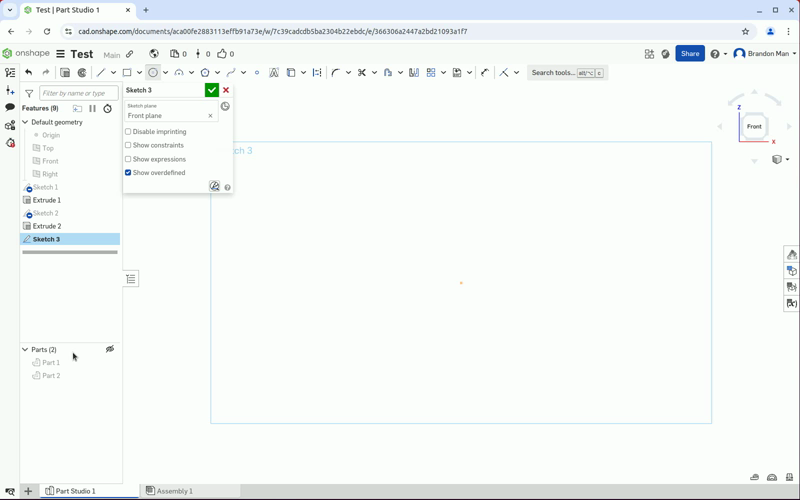
mouse_move(461, 282)
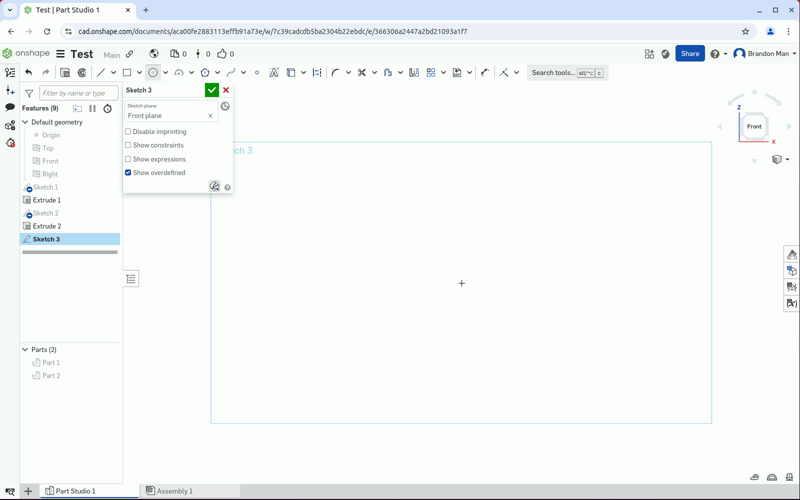
click(461, 282)
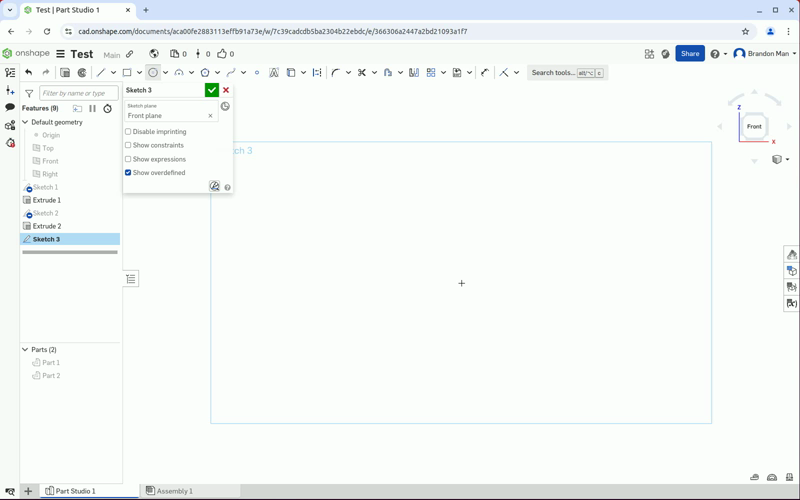
key_up(shift)
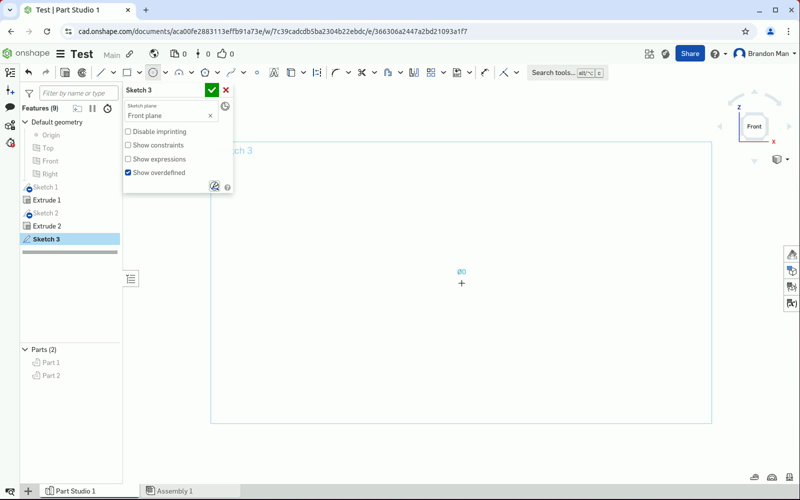
mouse_move(463, 282)
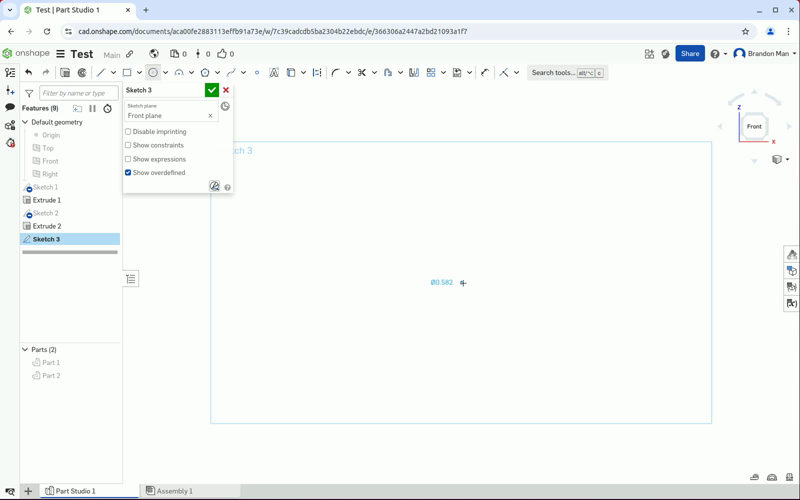
scroll(6)
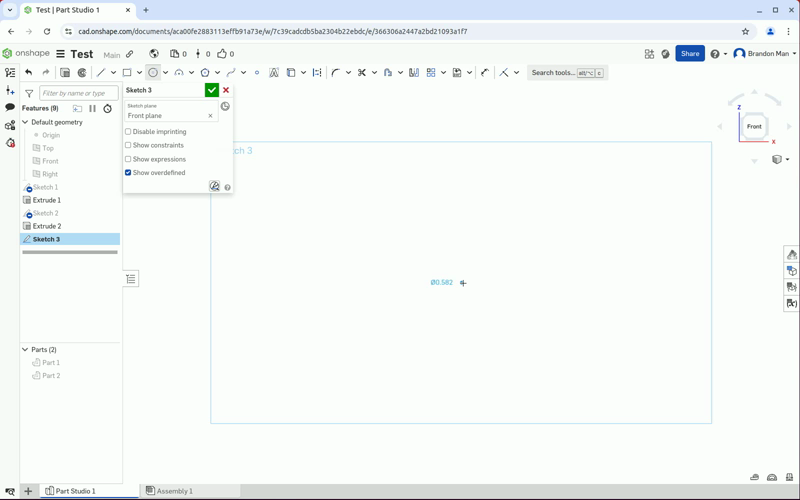
scroll(6)
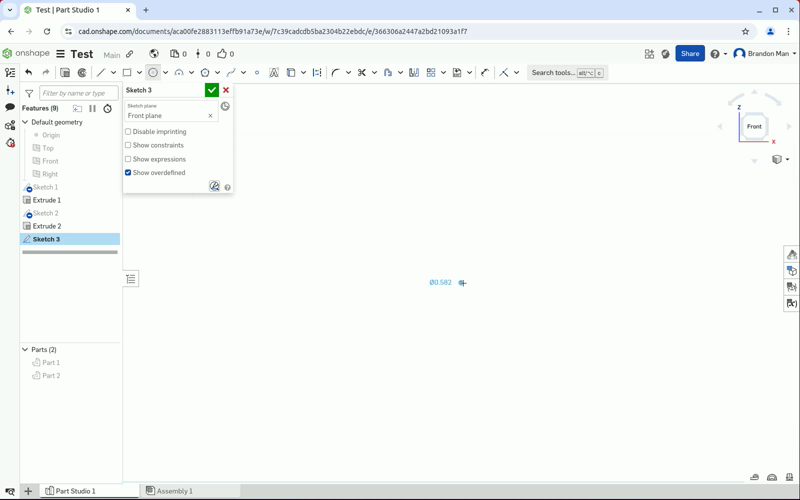
scroll(6)
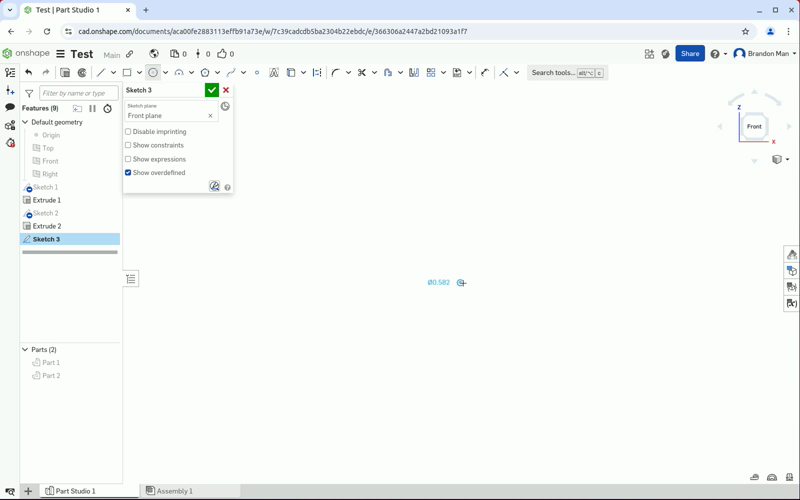
scroll(6)
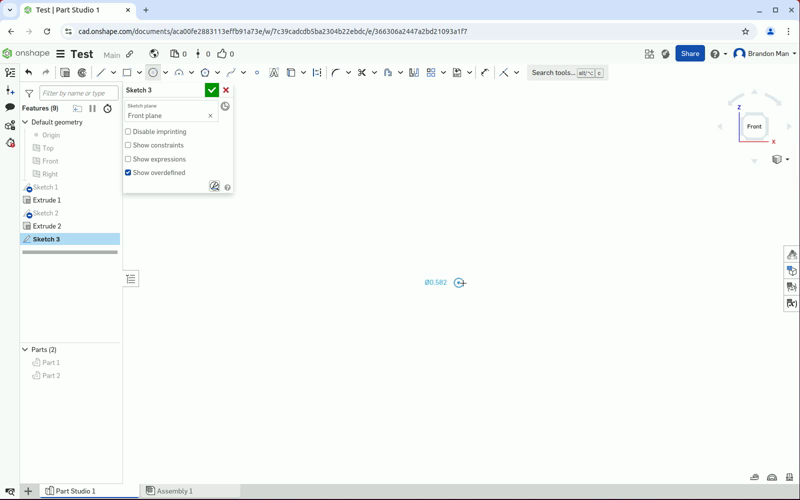
scroll(6)
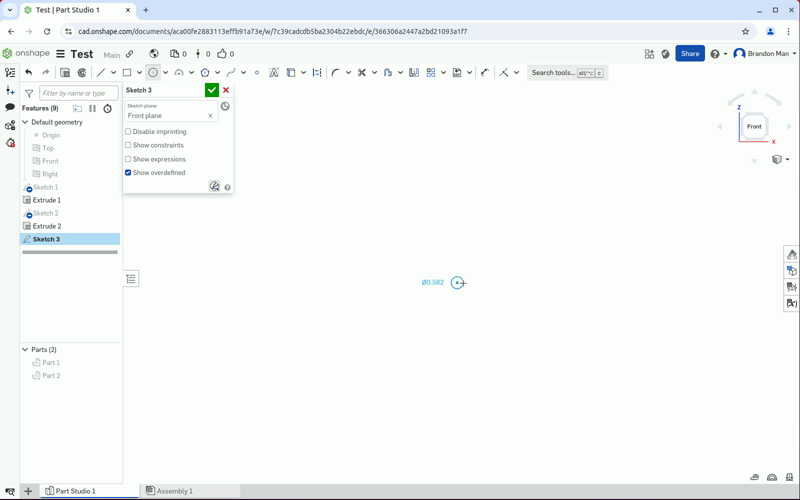
scroll(6)
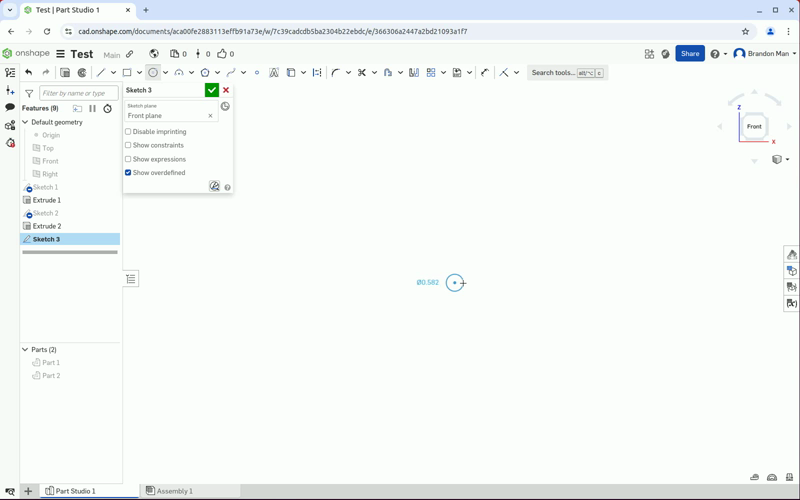
scroll(6)
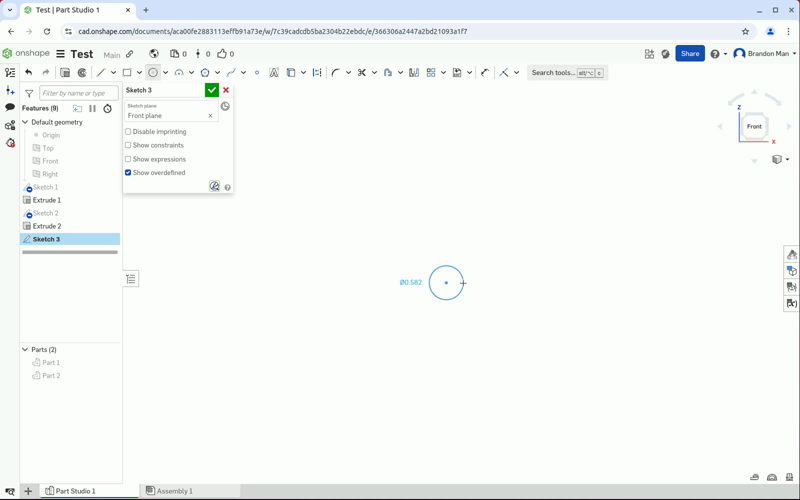
click(463, 282)
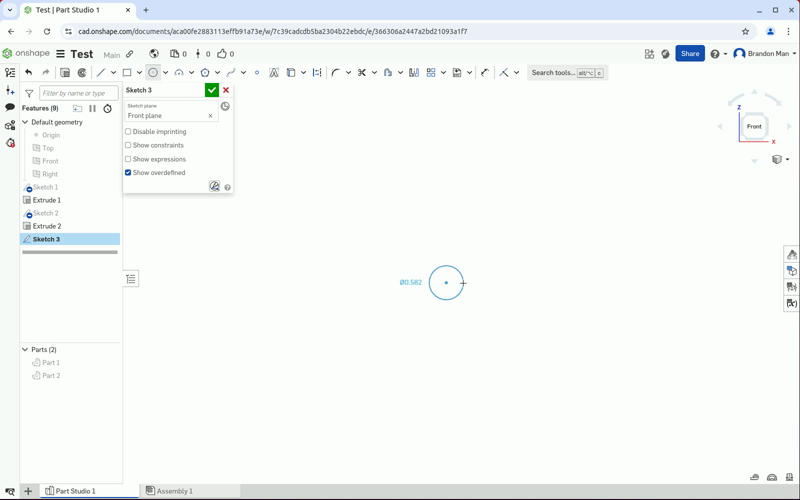
scroll(-6)
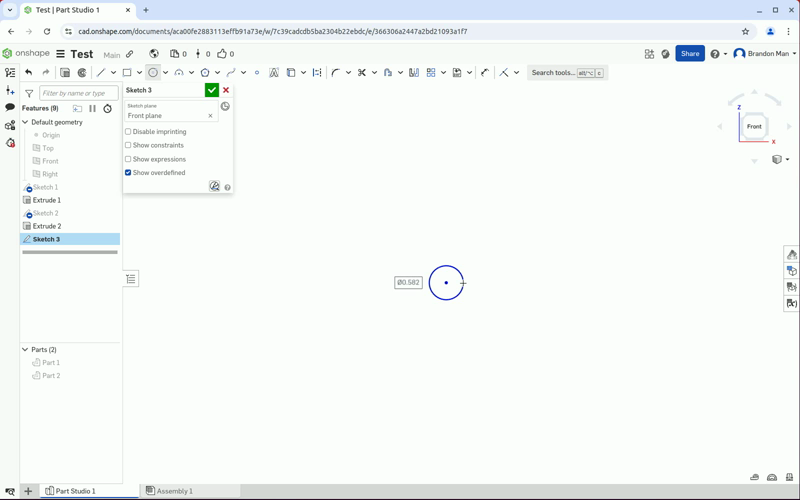
scroll(-6)
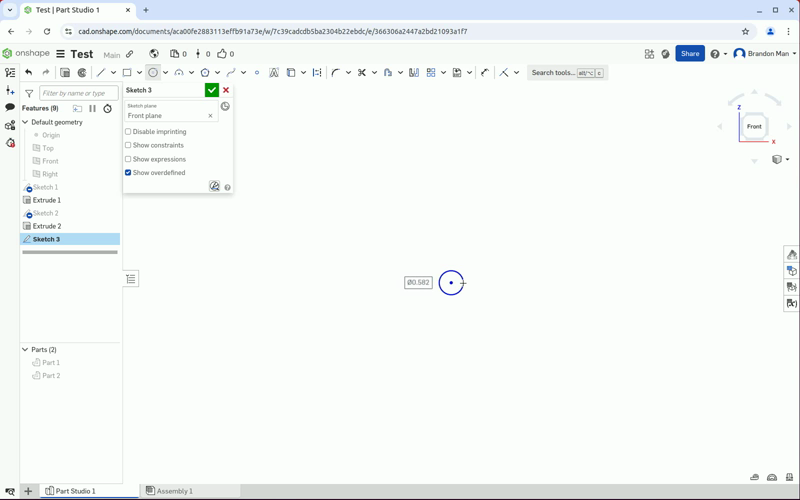
scroll(-6)
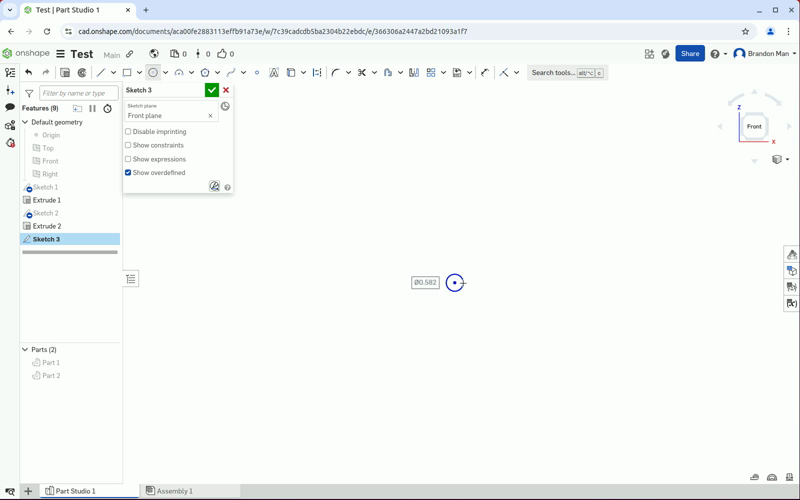
scroll(-6)
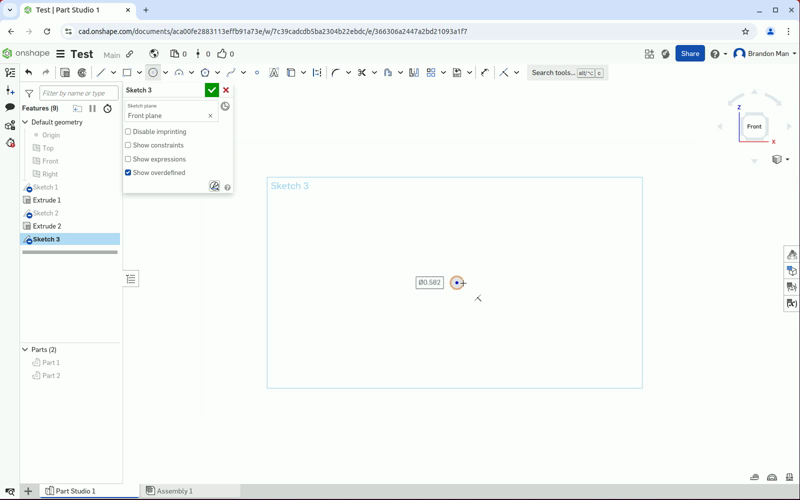
scroll(-6)
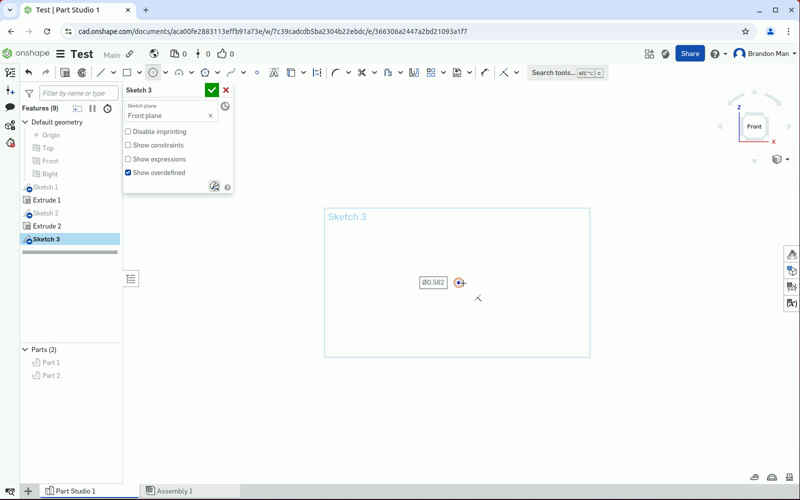
scroll(-6)
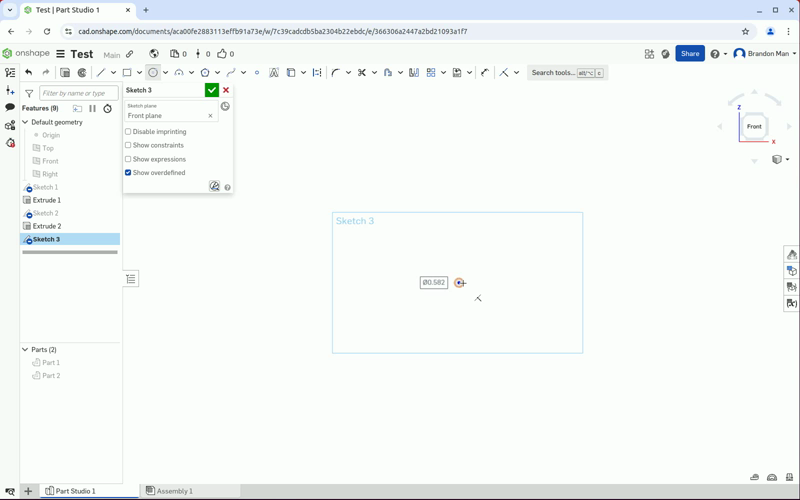
scroll(-6)
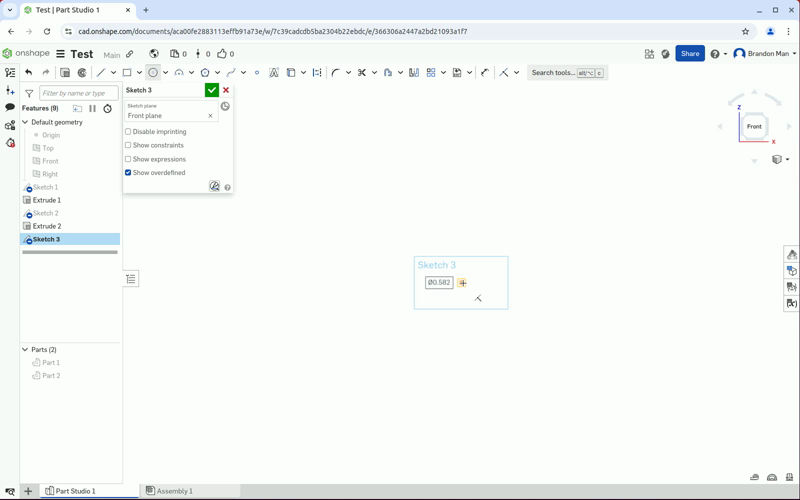
key(esc)
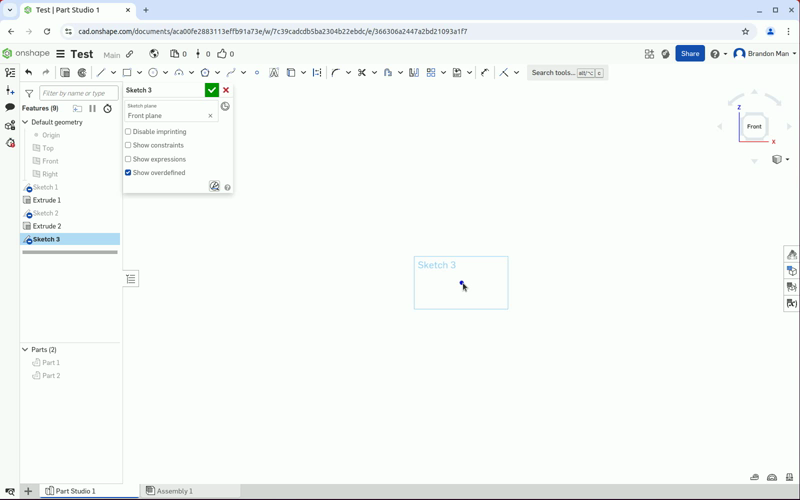
mouse_move(461, 283)
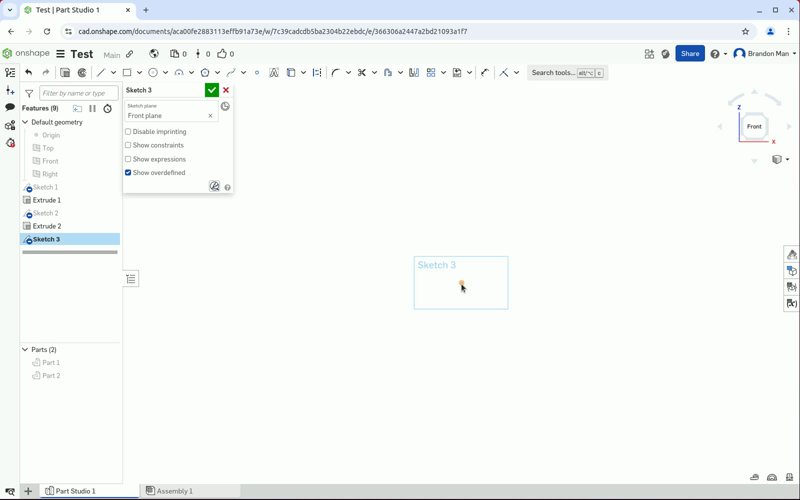
scroll(6)
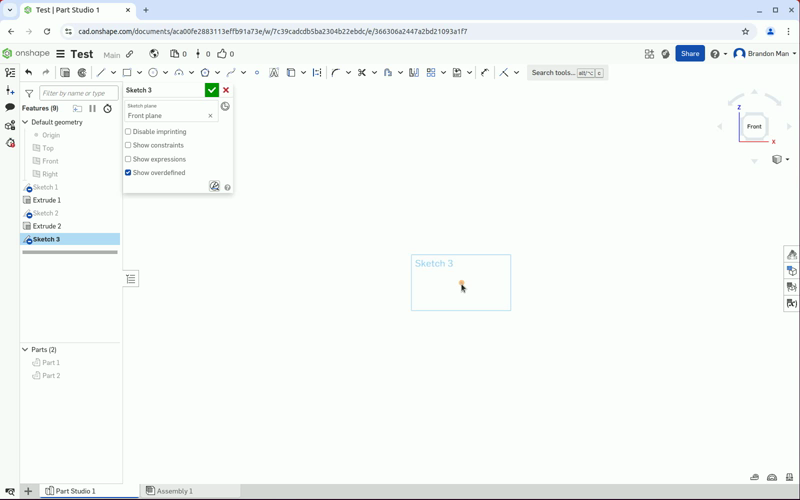
scroll(6)
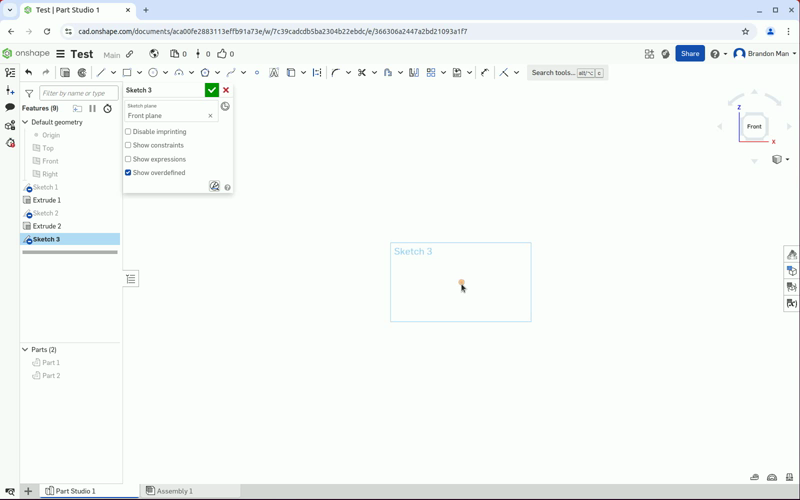
scroll(6)
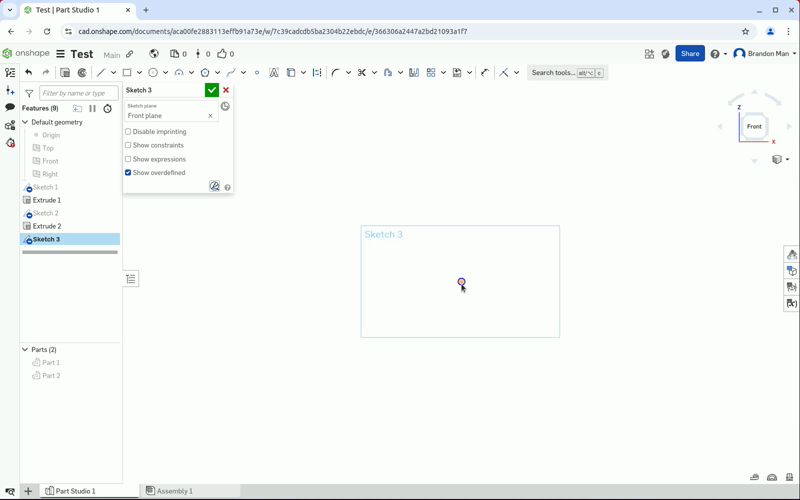
scroll(6)
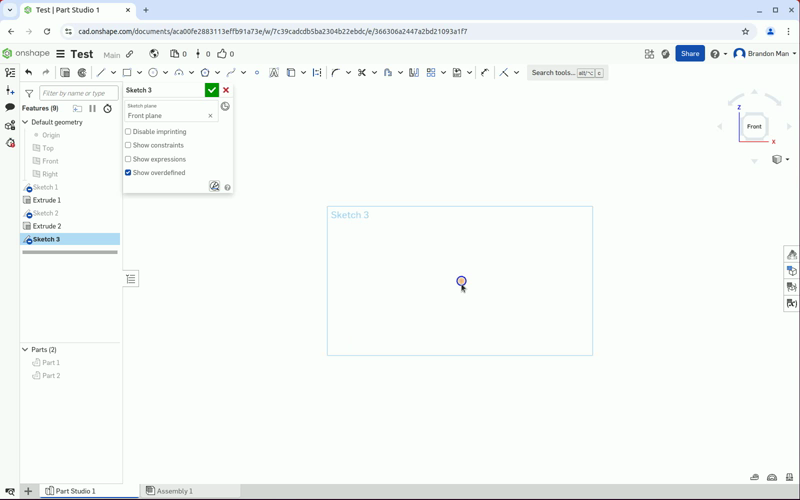
scroll(6)
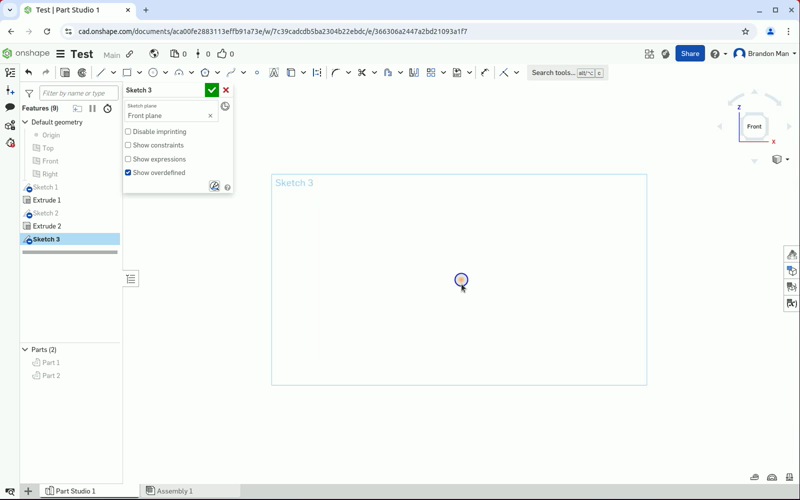
scroll(6)
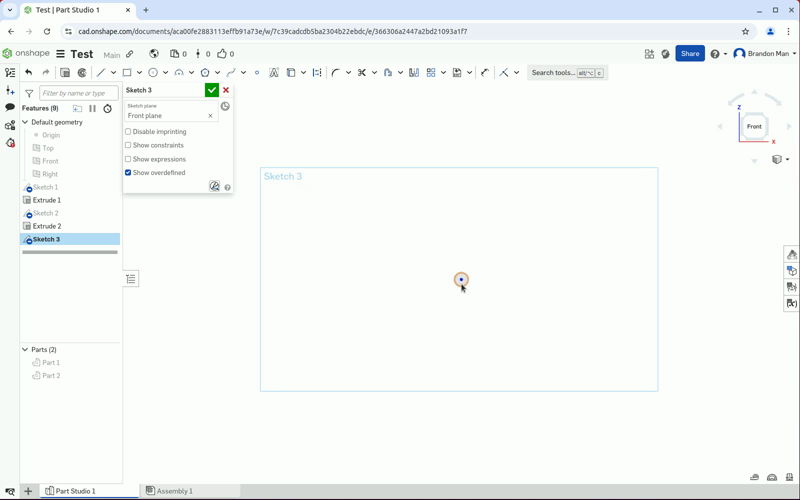
scroll(6)
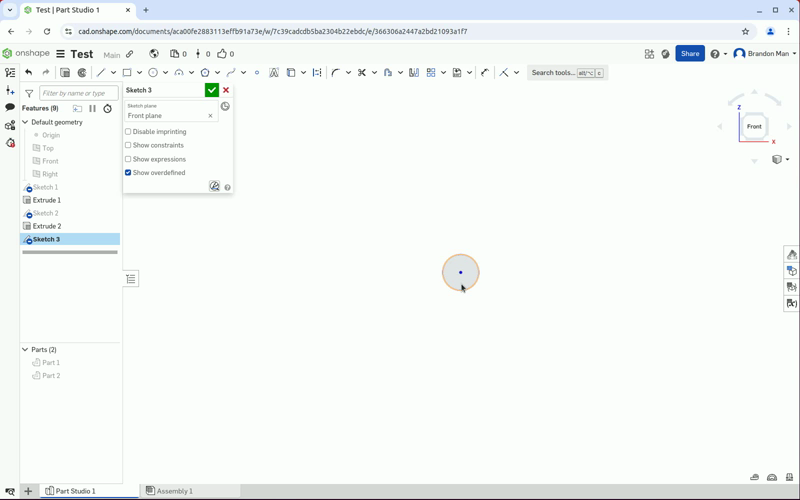
click(461, 283)
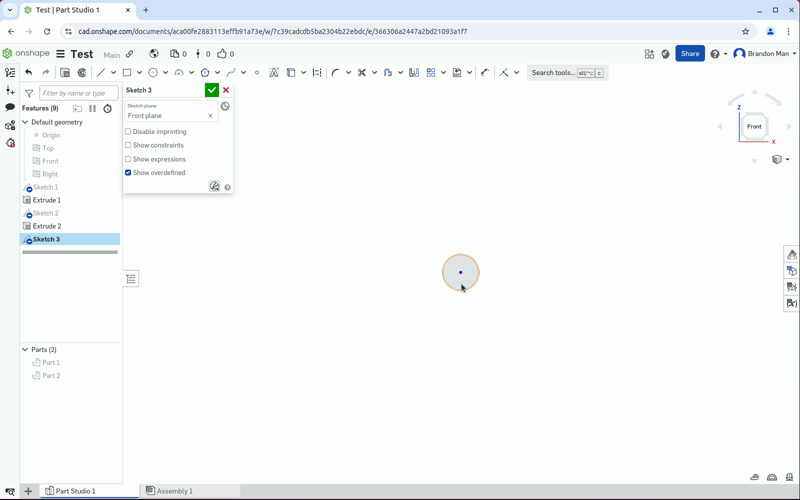
scroll(-6)
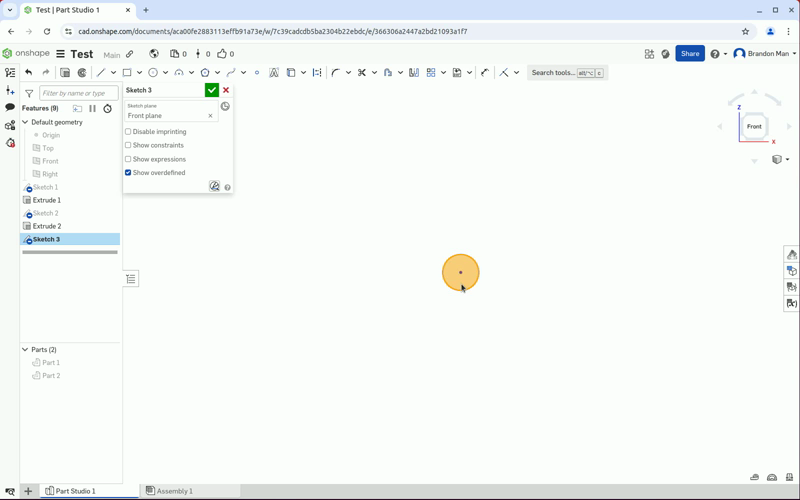
scroll(-6)
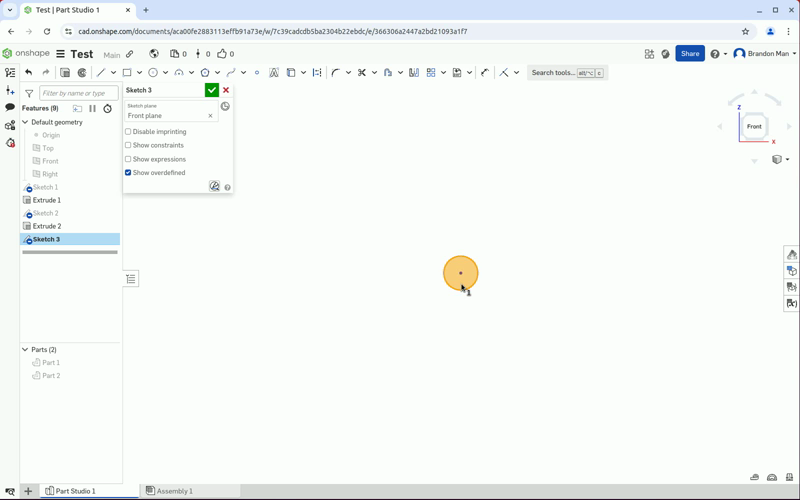
scroll(-6)
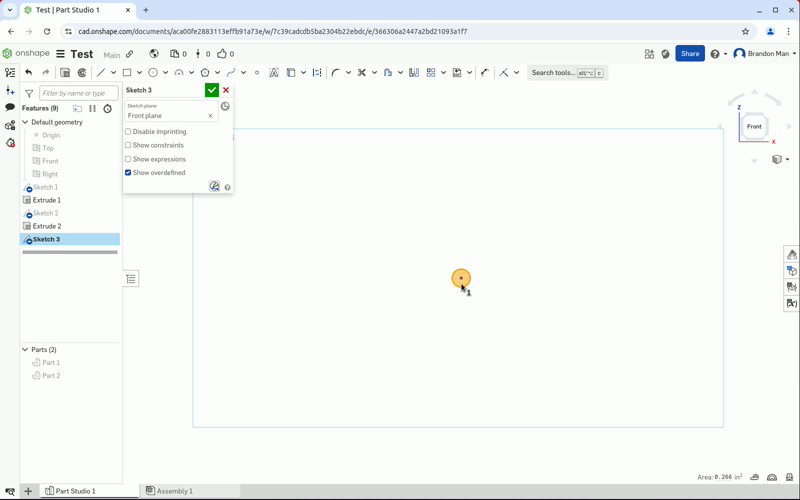
scroll(-6)
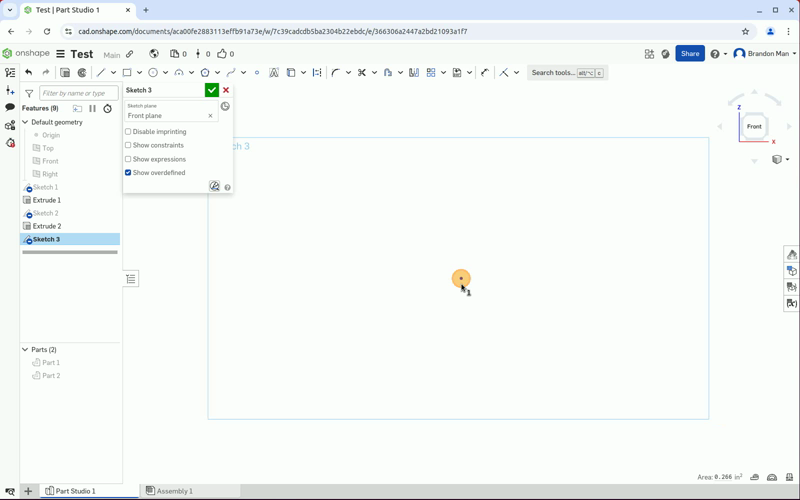
scroll(-6)
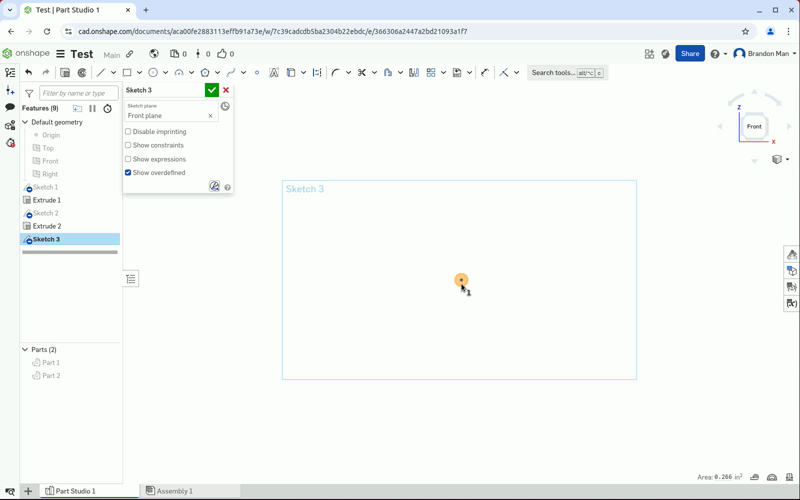
scroll(-6)
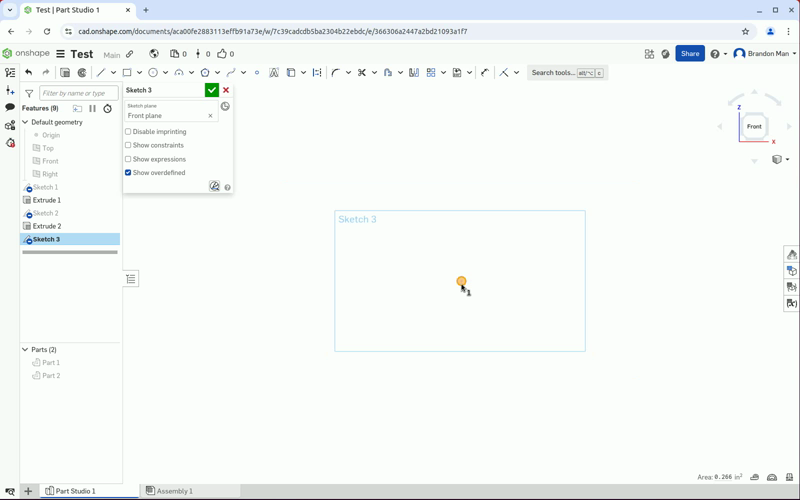
scroll(-6)
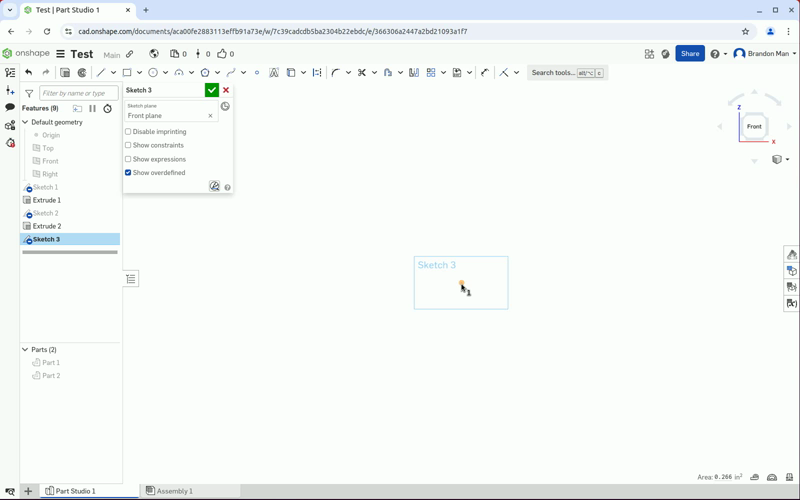
mouse_move(73, 352)
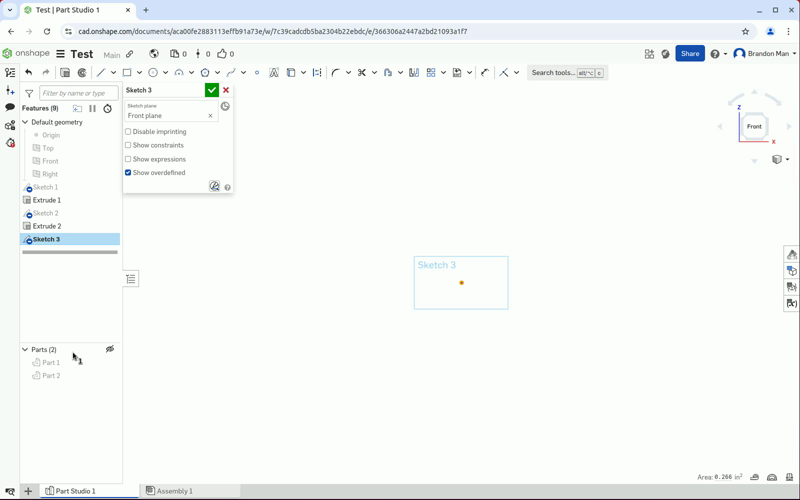
key(shift+y)
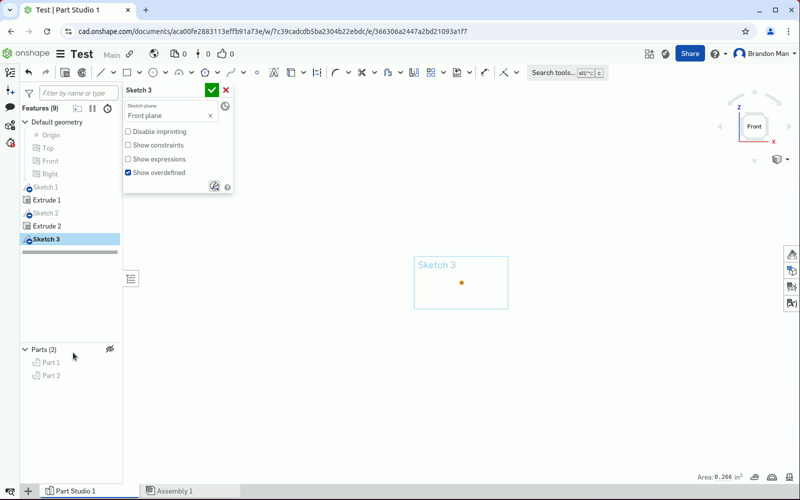
key(shift+e)
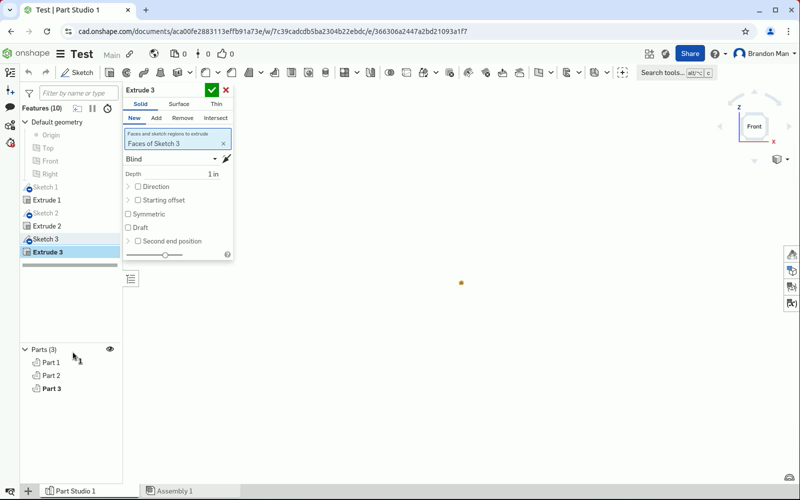
mouse_move(143, 106)
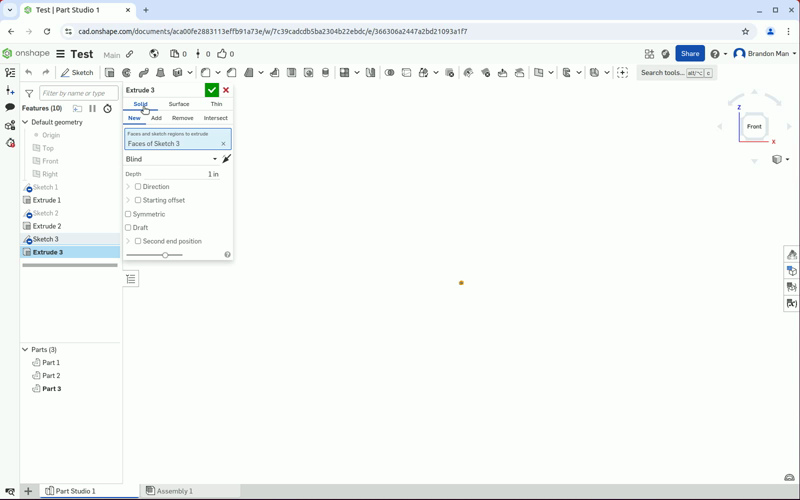
click(143, 106)
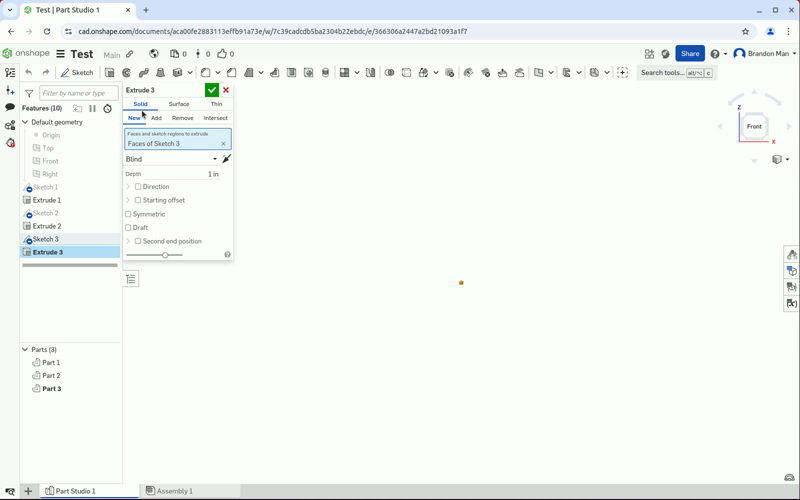
mouse_move(137, 120)
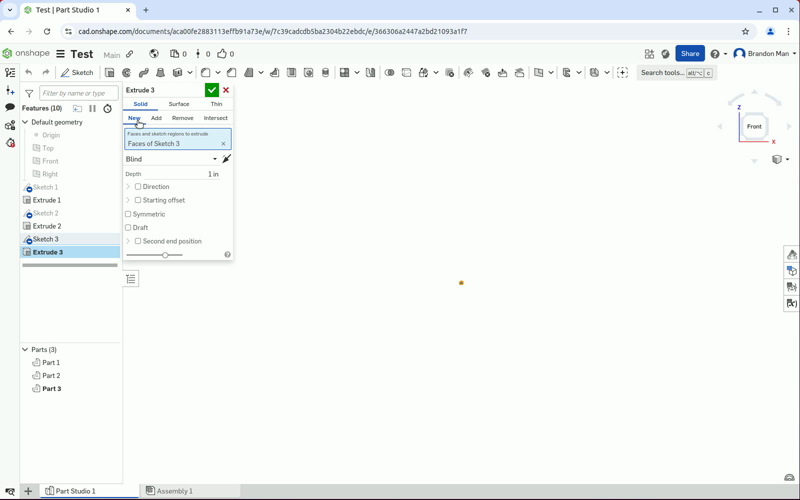
click(137, 120)
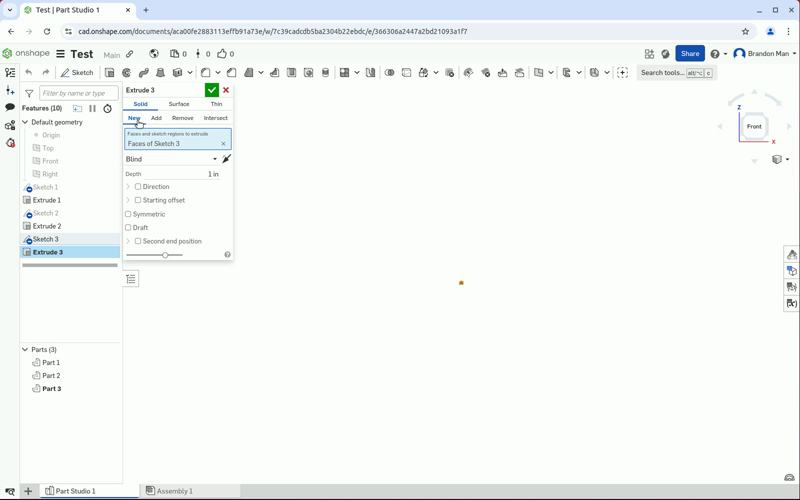
key(tab, 4)
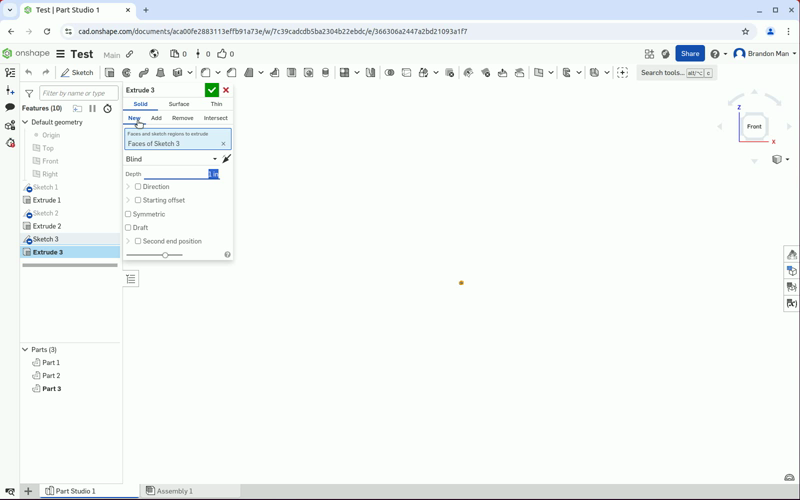
text(-22.868)
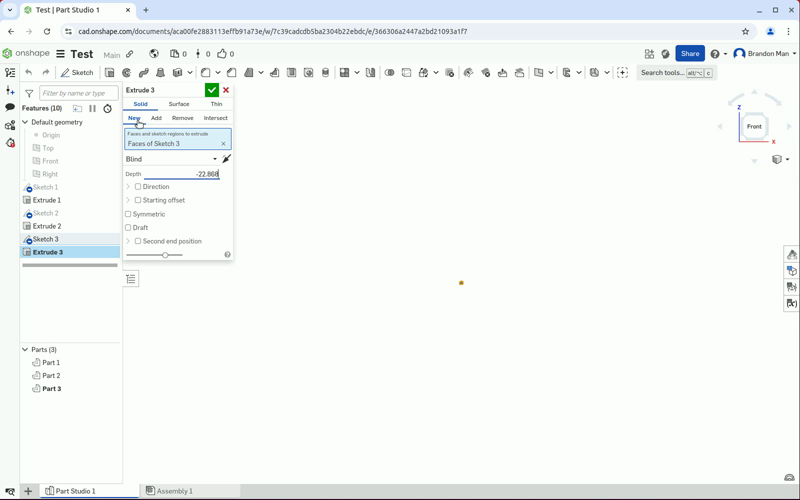
key(enter)
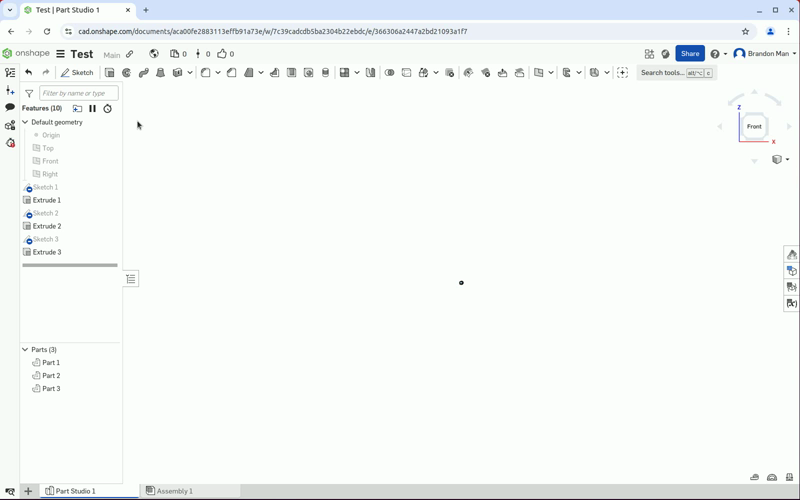
key(shift+h)
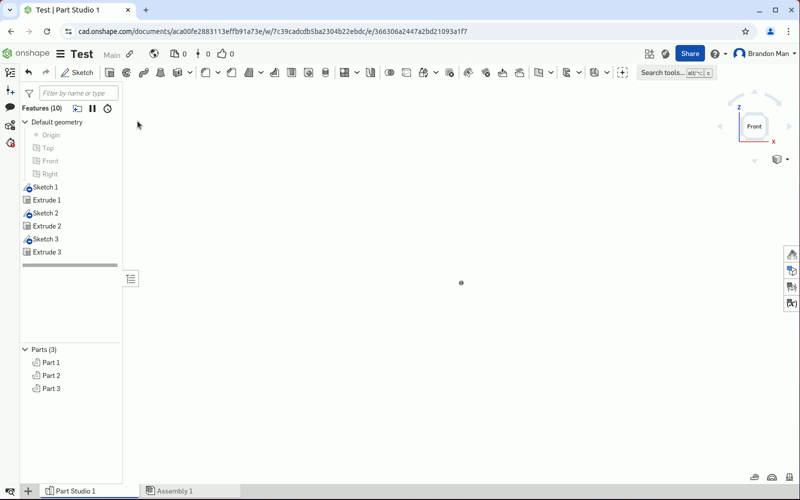
key(shift+h)
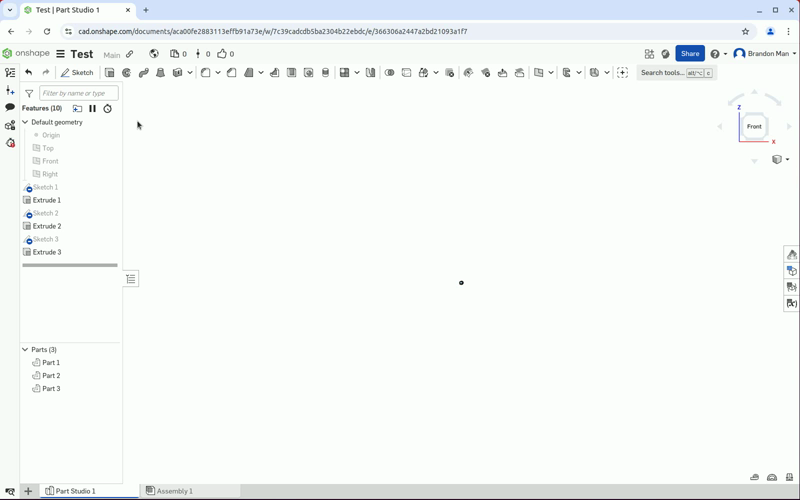
mouse_move(73, 189)
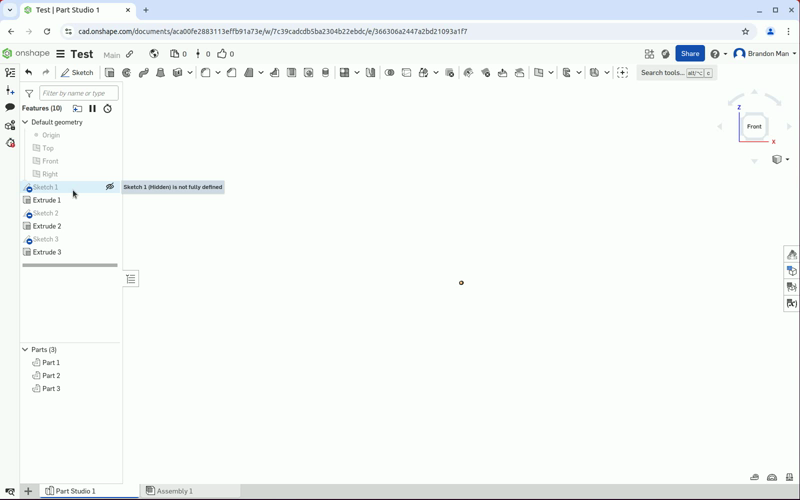
click(73, 189)
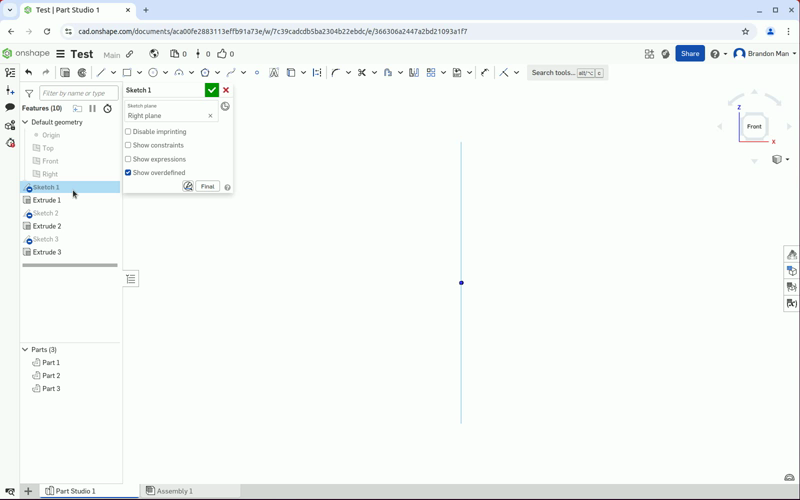
mouse_move(229, 92)
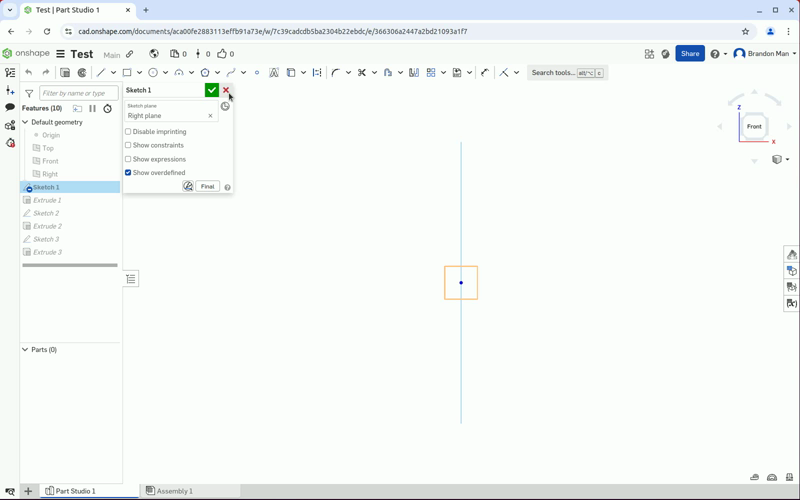
click(229, 92)
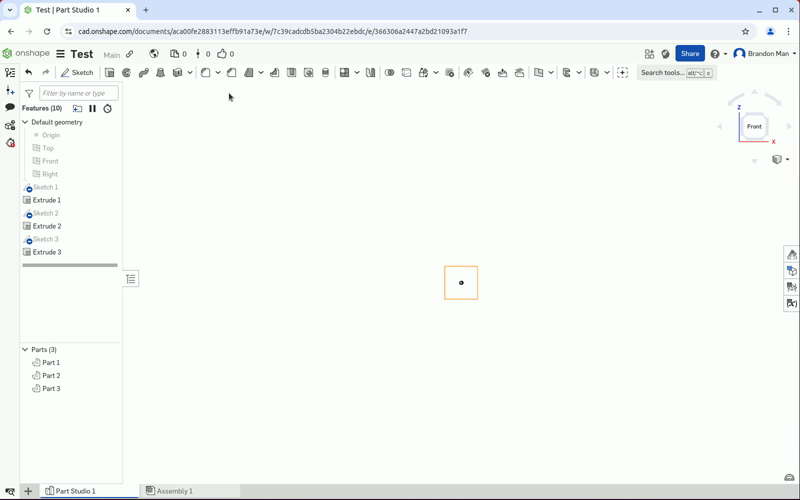
mouse_move(73, 352)
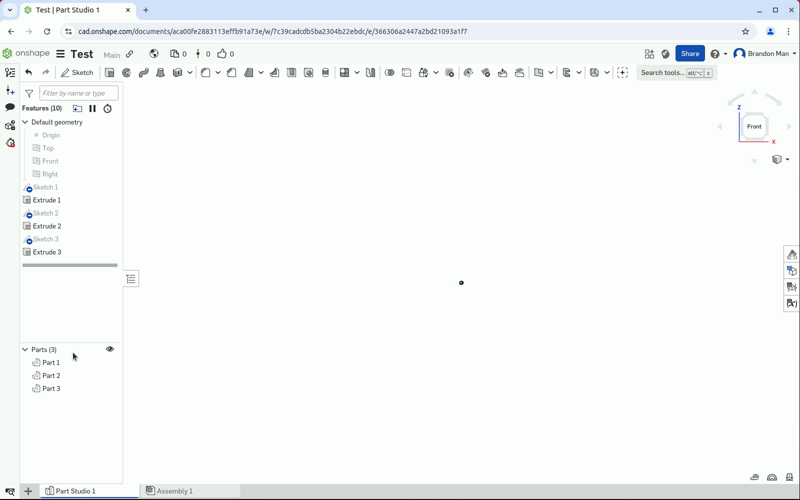
key(y)
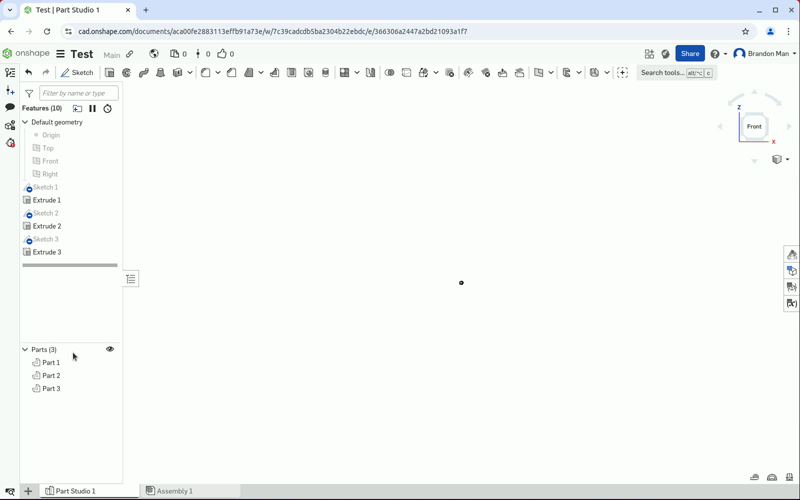
key(shift+p)
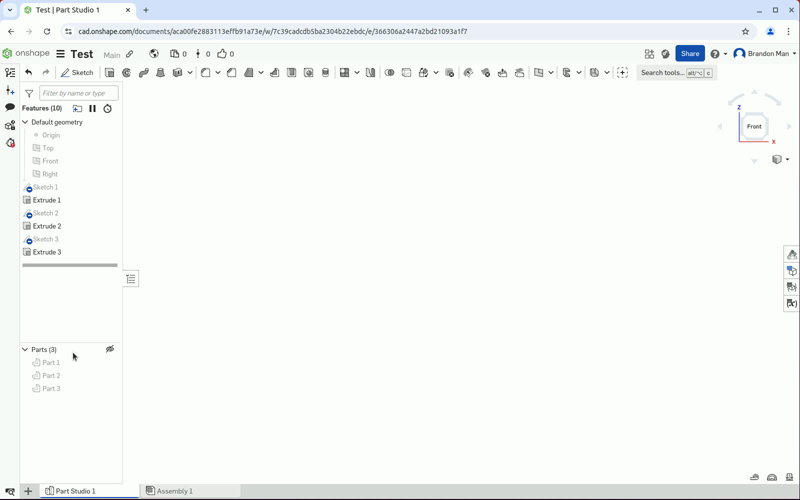
key(space)
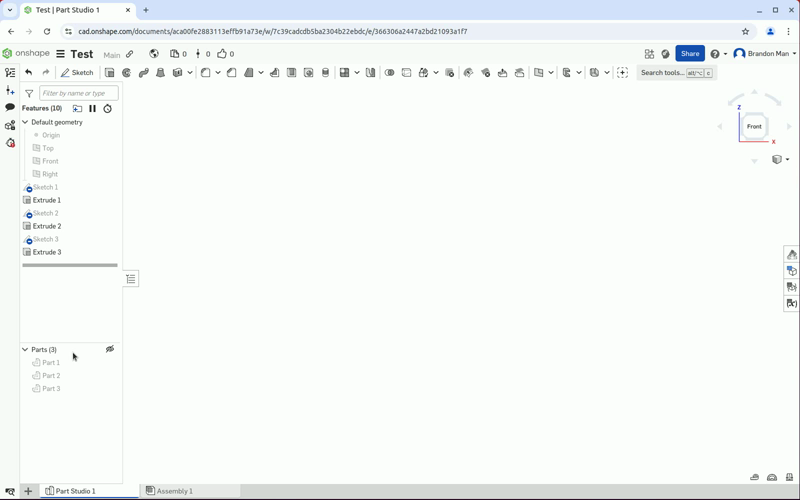
key_down(shift)
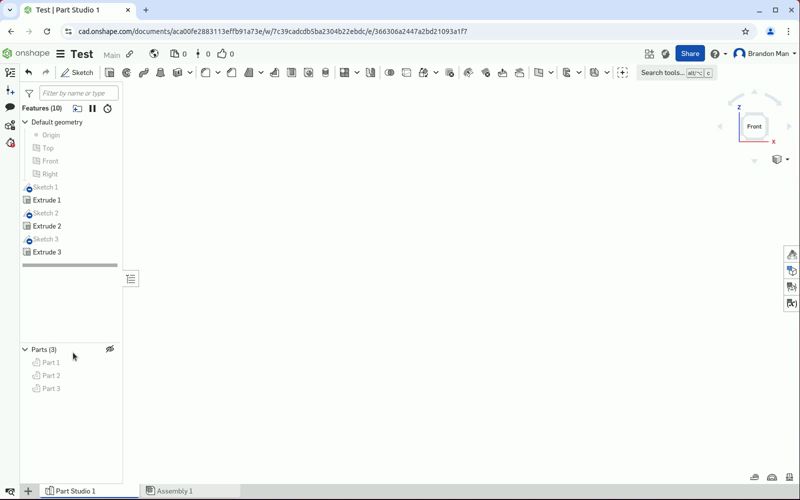
key(left)
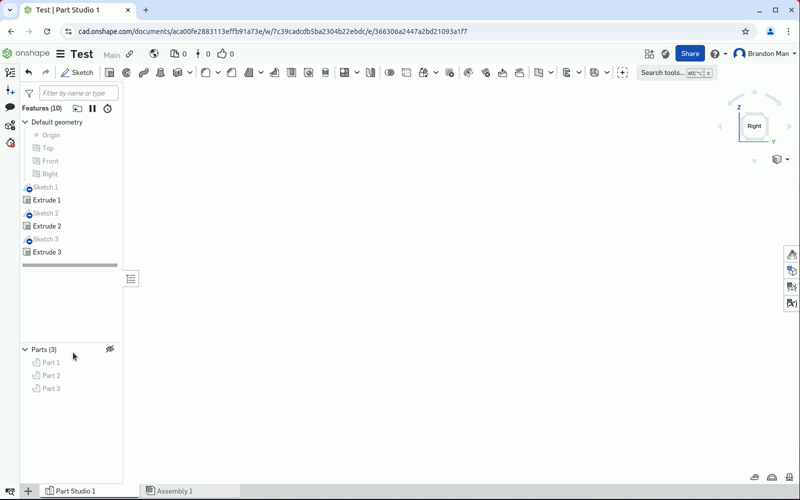
key_up(shift)
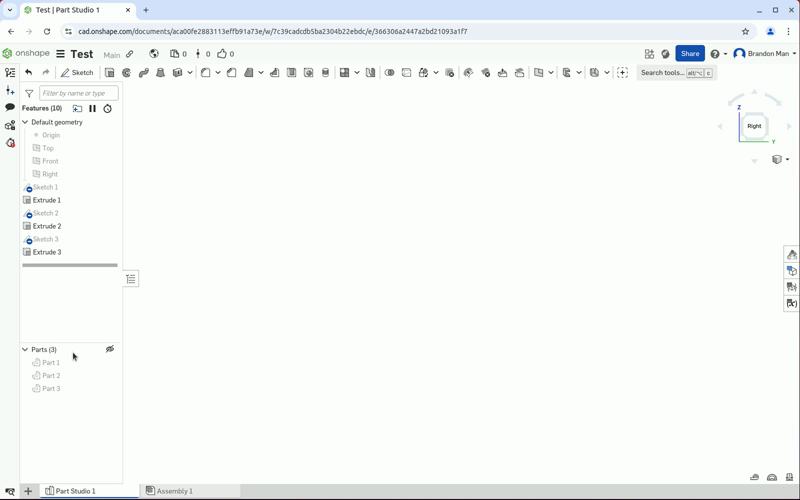
mouse_move(73, 352)
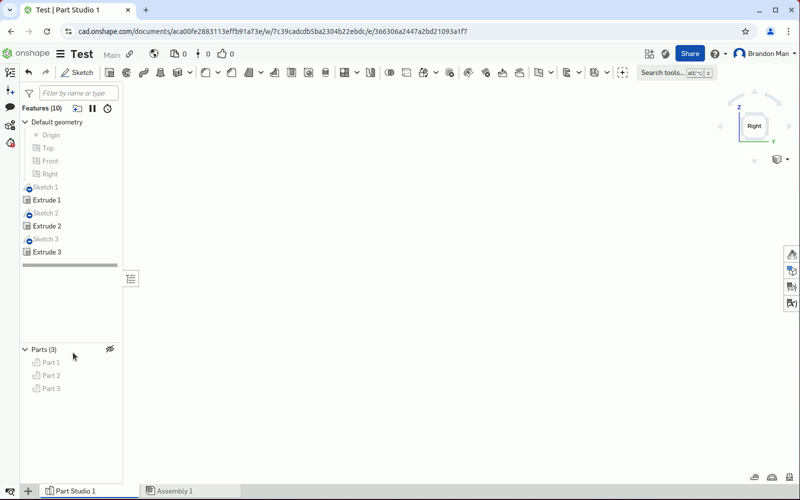
key(shift+y)
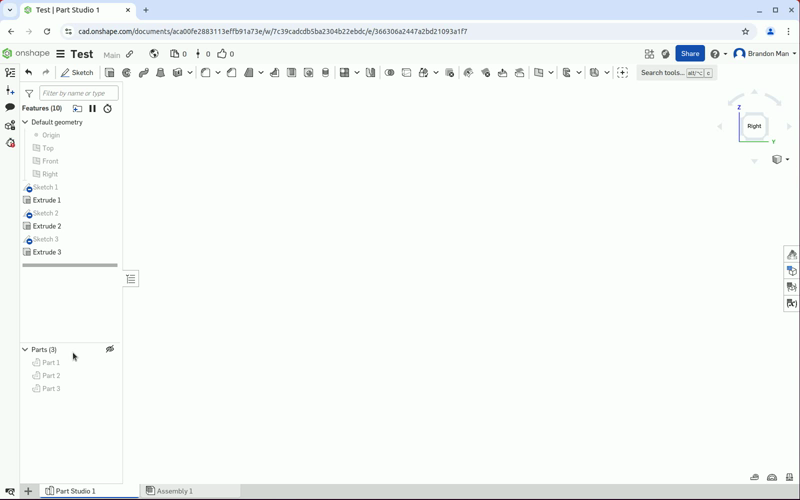
key(shift+s)
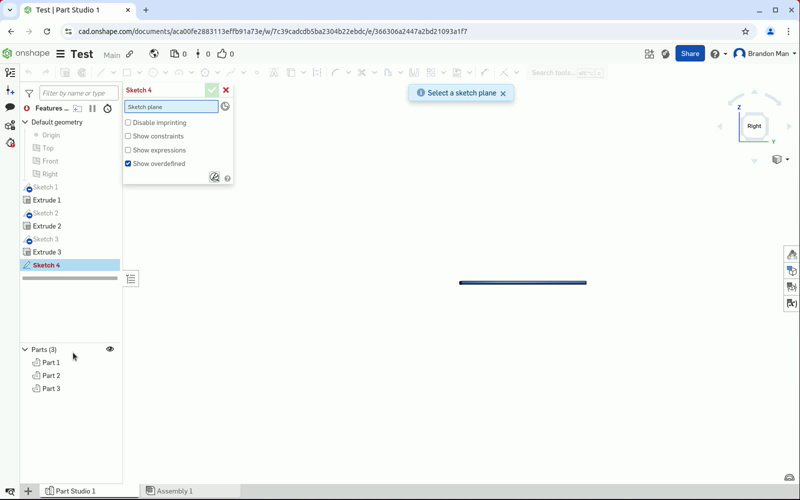
mouse_move(73, 176)
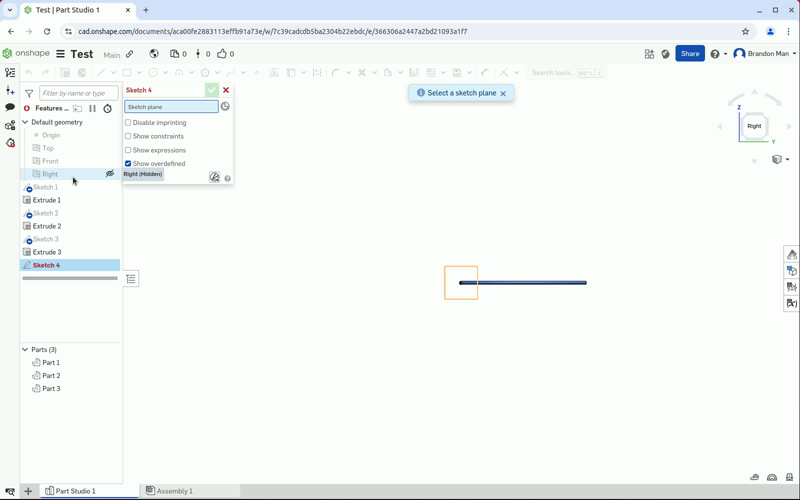
click(73, 176)
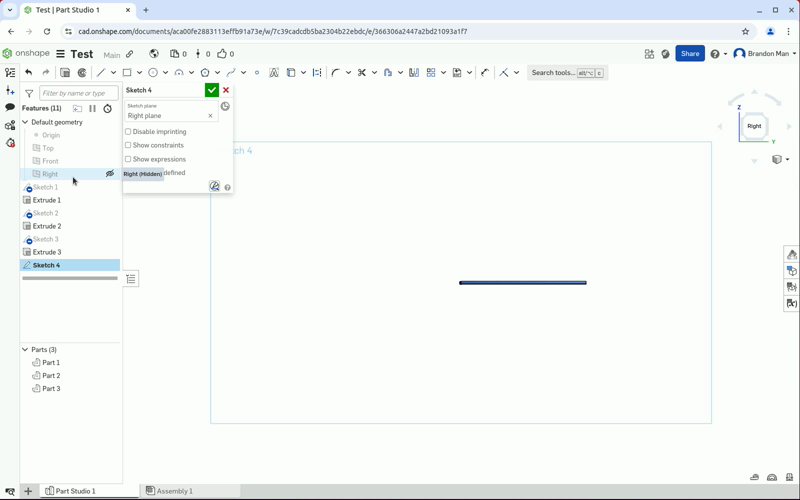
mouse_move(73, 352)
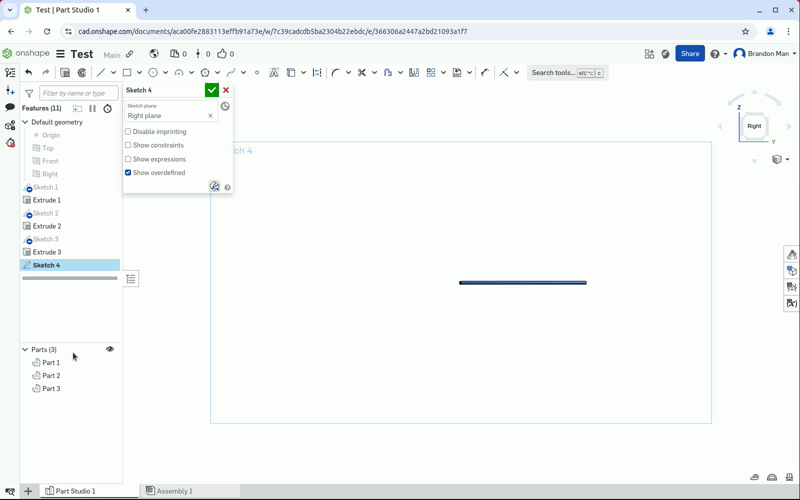
key(y)
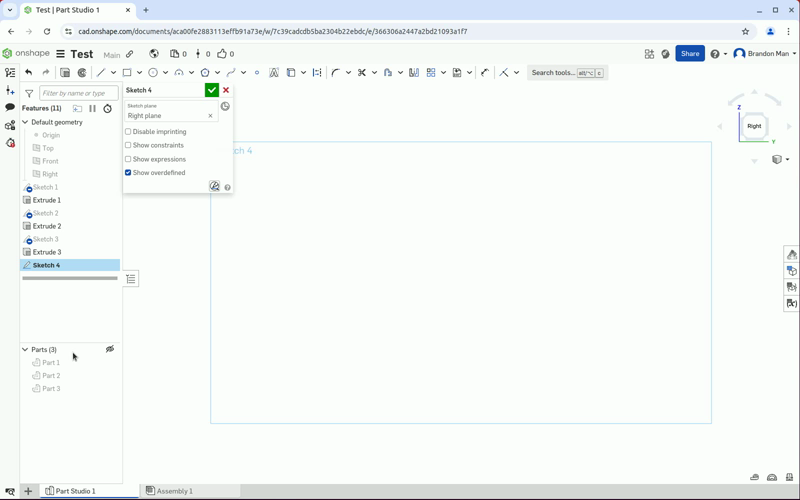
key(l)
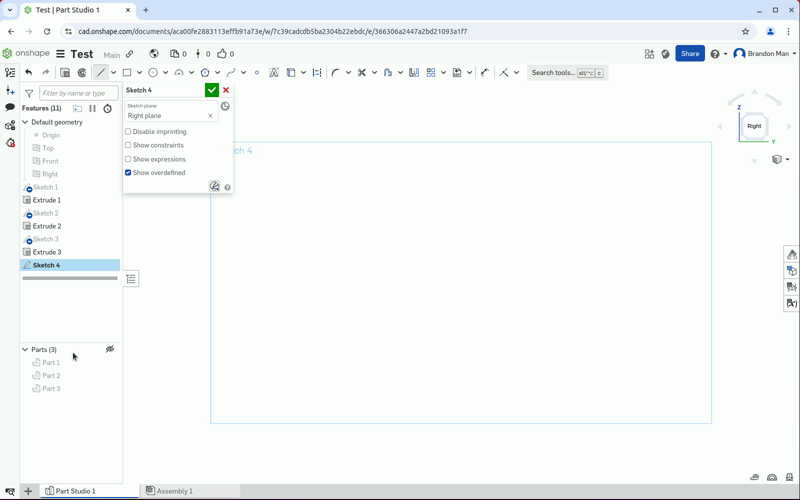
key_down(shift)
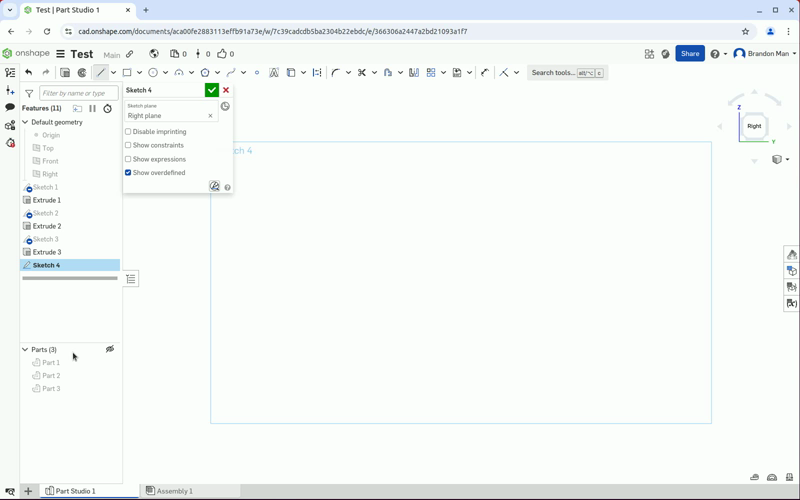
mouse_move(569, 284)
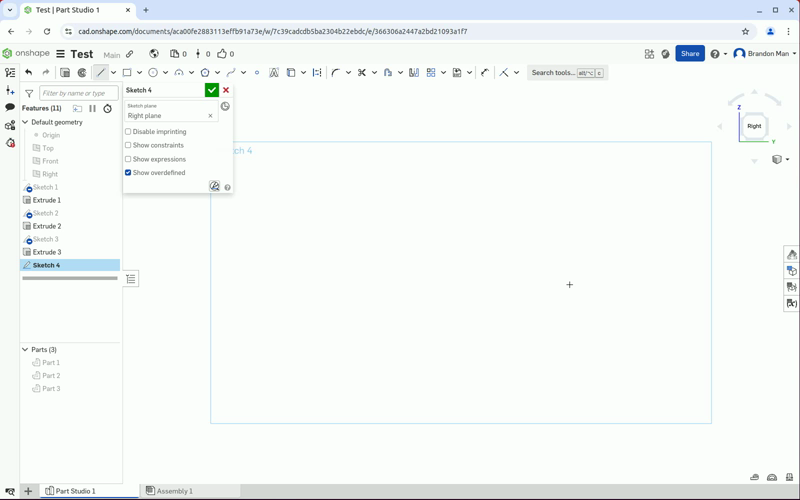
click(569, 284)
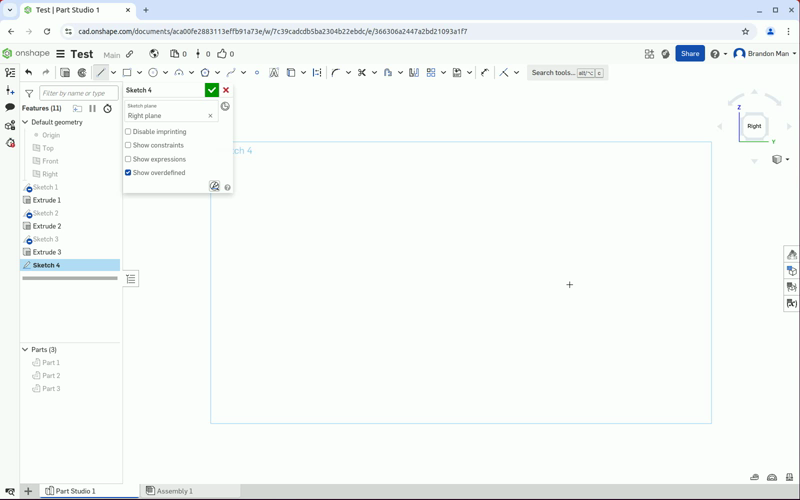
key_up(shift)
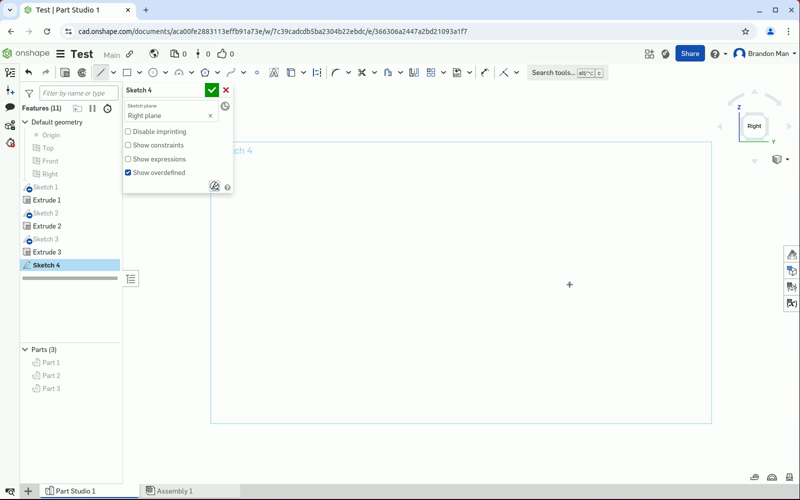
key_down(shift)
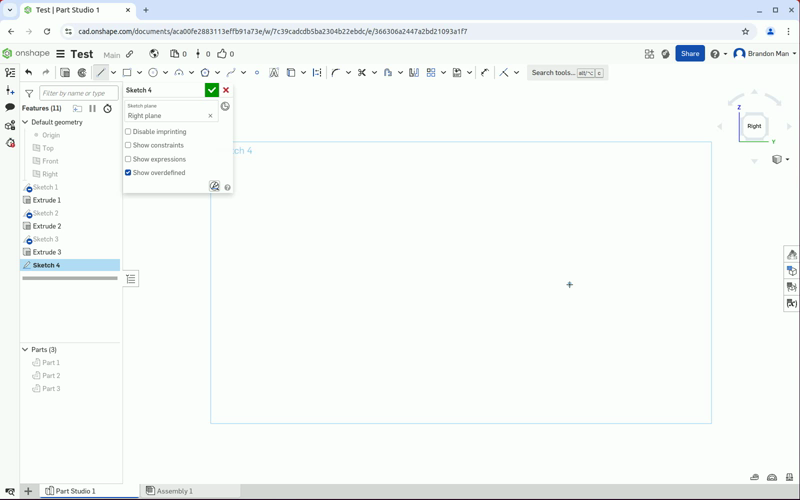
mouse_move(589, 284)
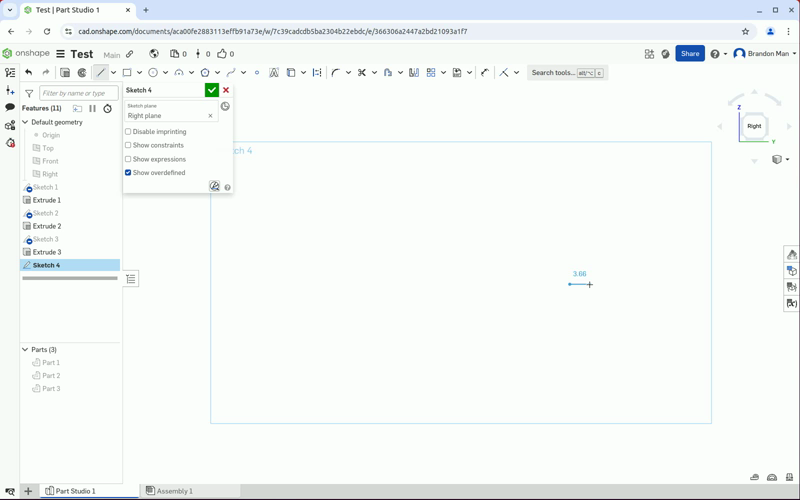
mouse_move(574, 284)
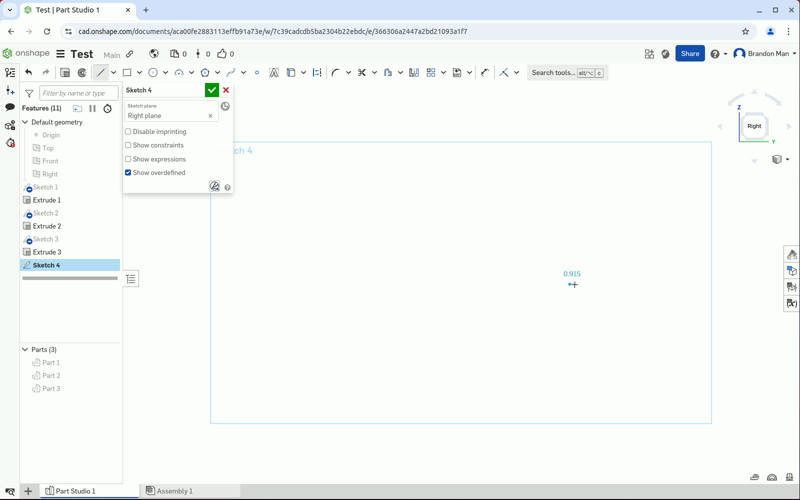
scroll(6)
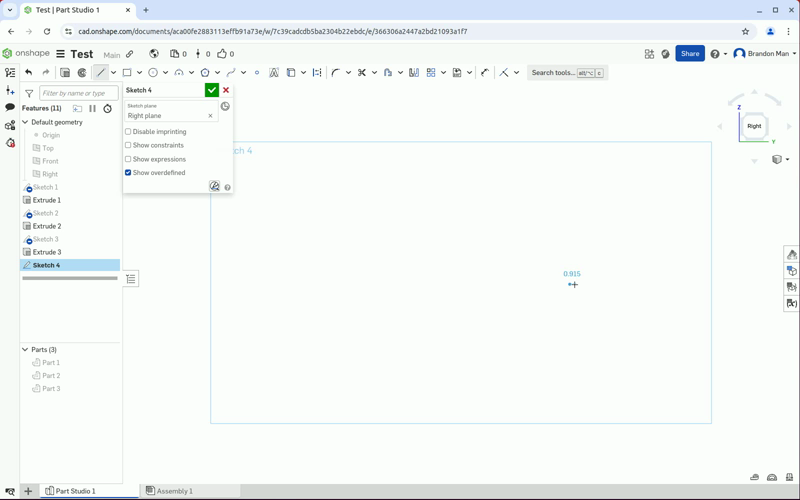
scroll(6)
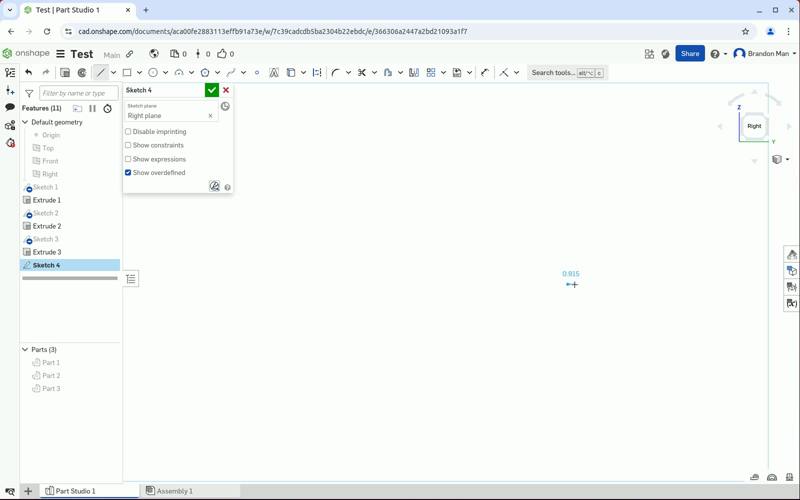
scroll(6)
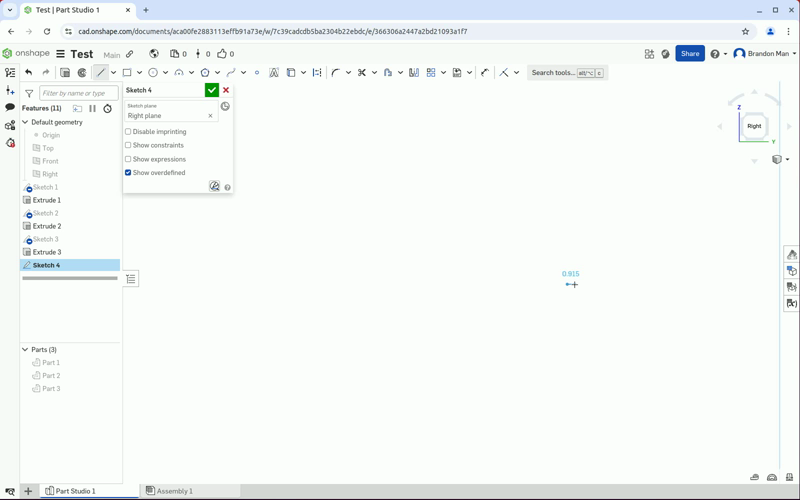
scroll(6)
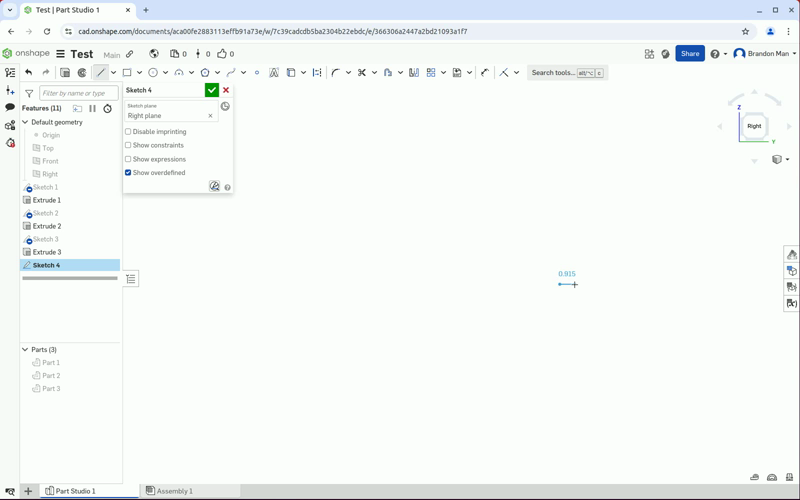
scroll(6)
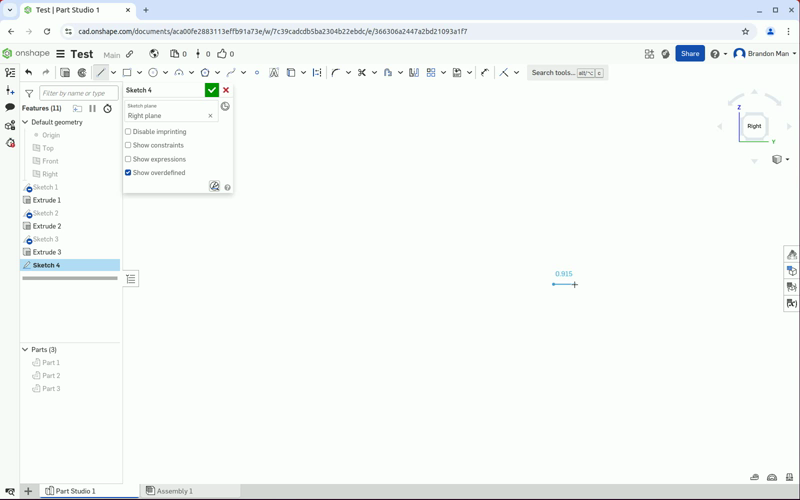
scroll(6)
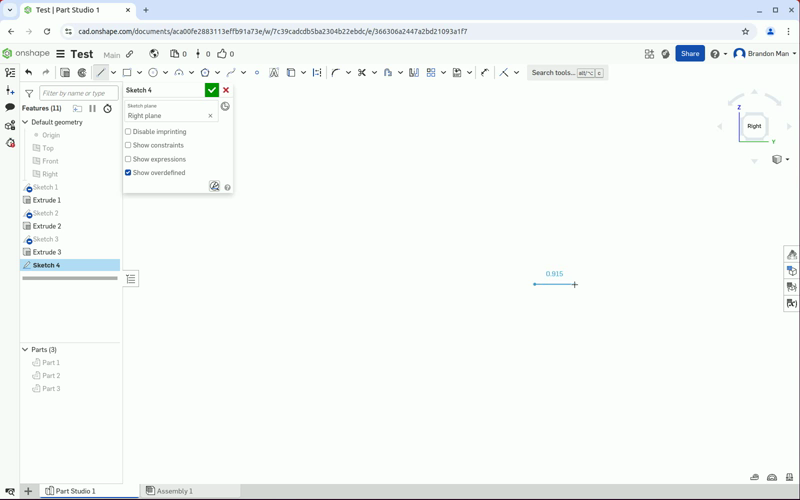
scroll(6)
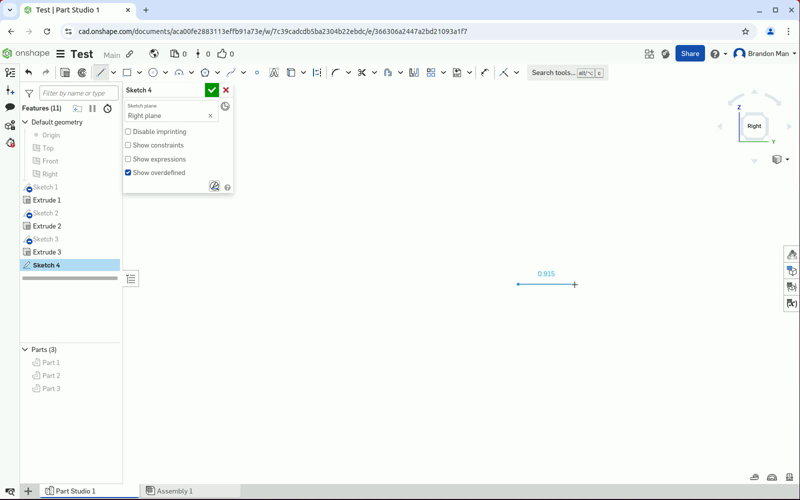
click(574, 284)
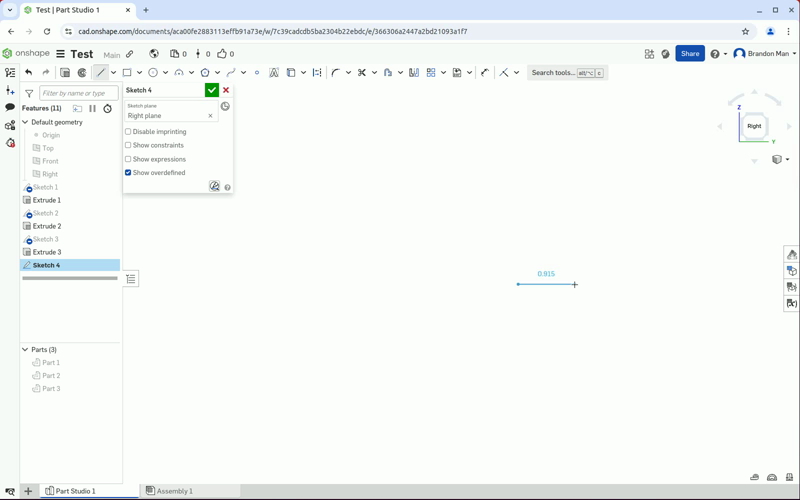
scroll(-6)
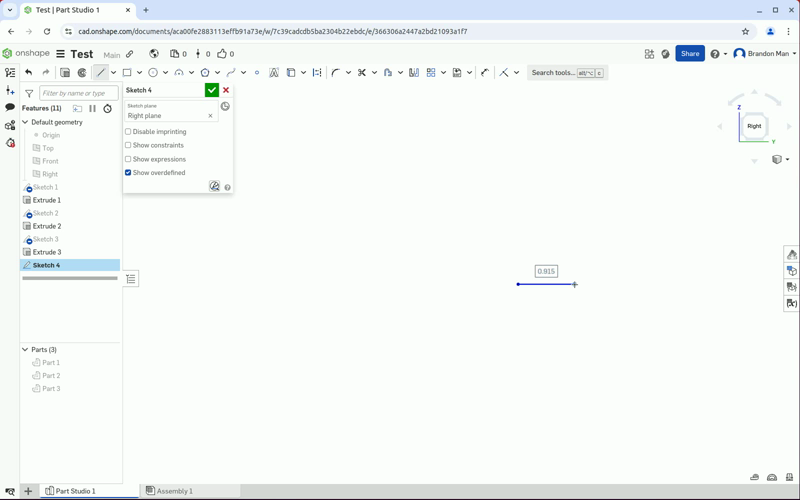
scroll(-6)
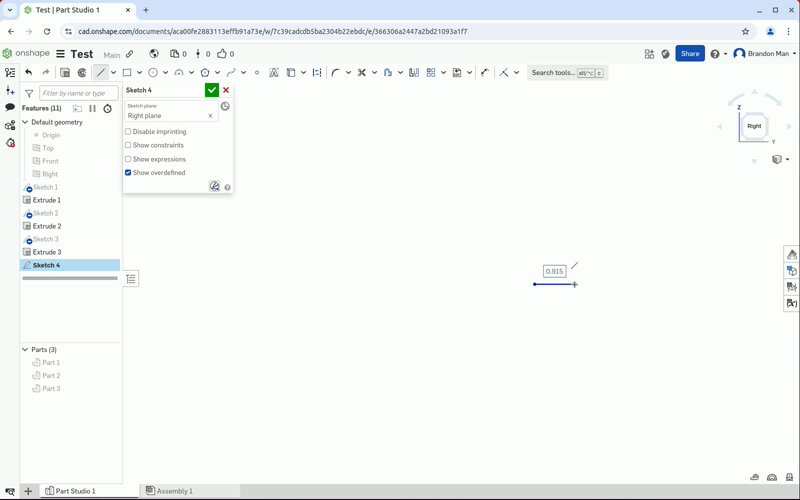
scroll(-6)
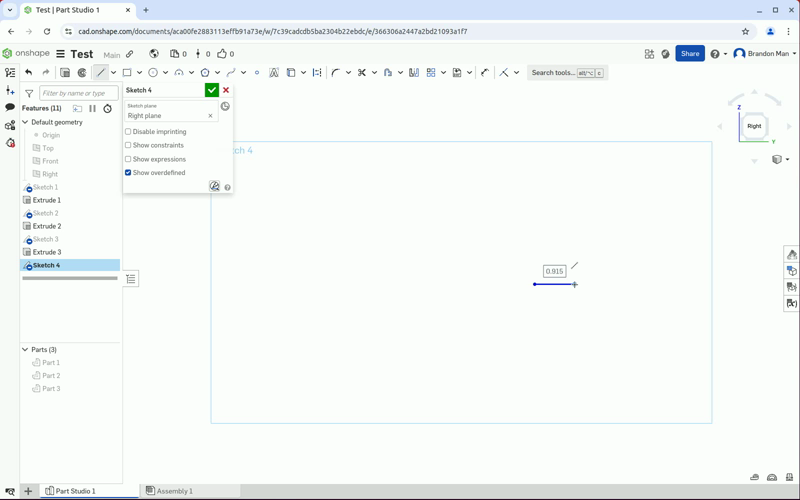
scroll(-6)
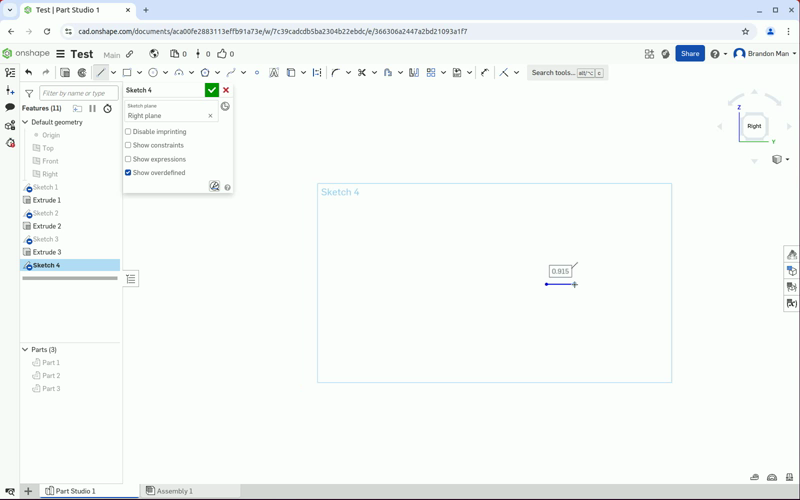
scroll(-6)
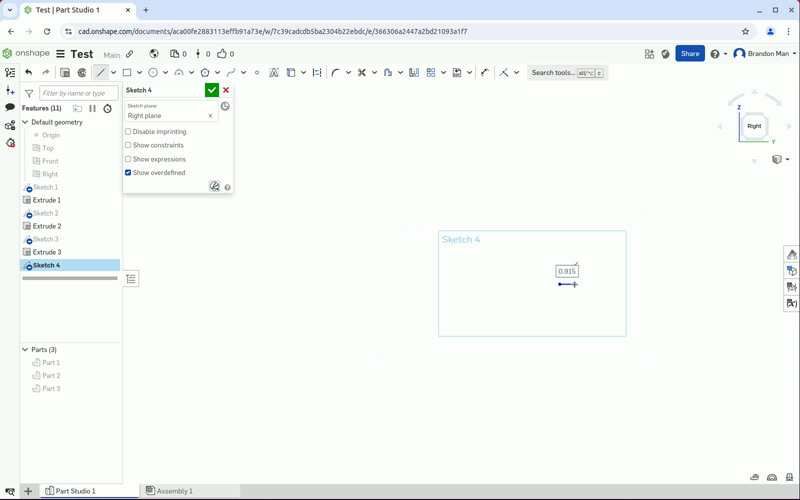
scroll(-6)
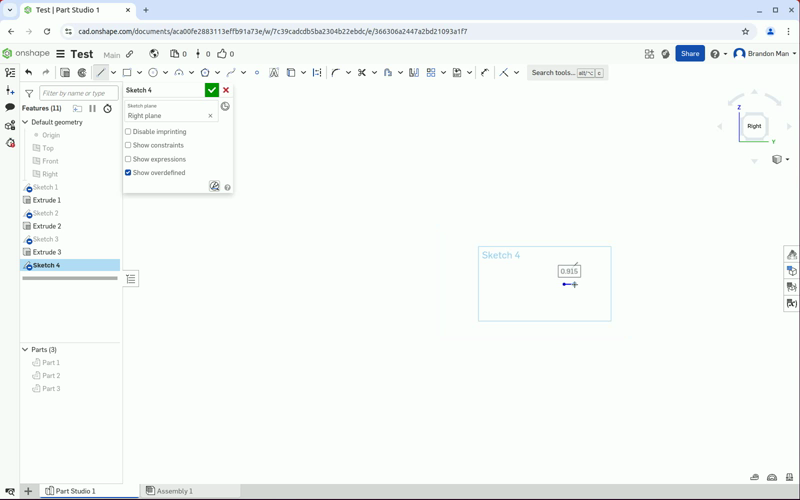
scroll(-6)
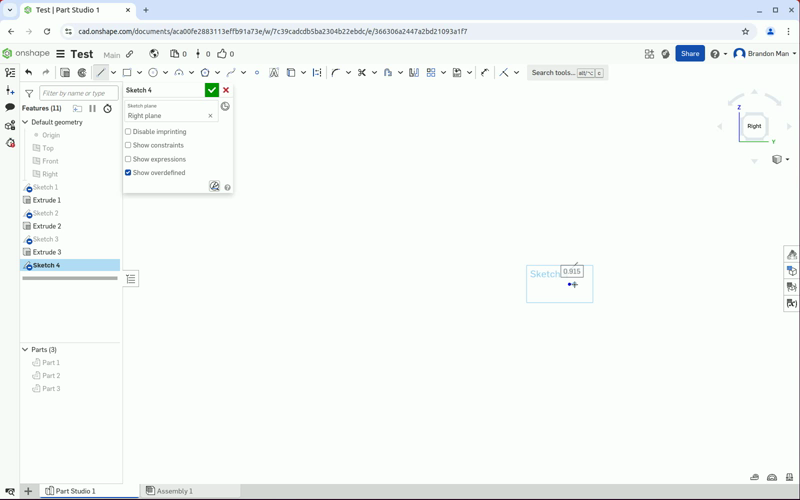
key_up(shift)
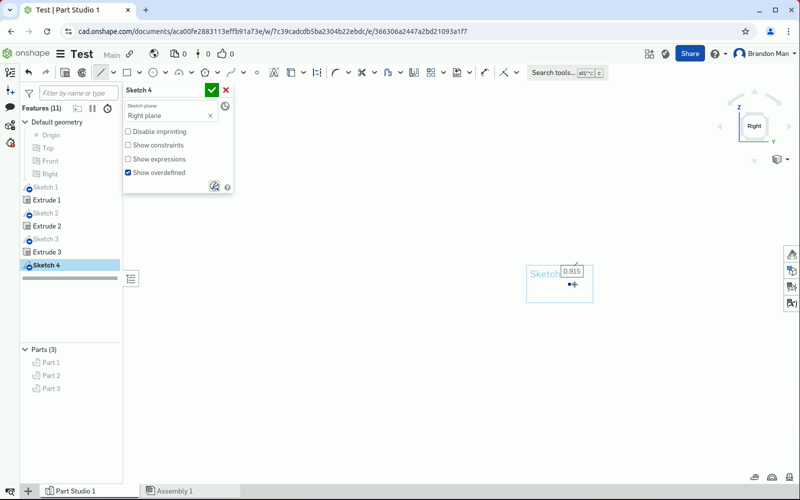
key_down(shift)
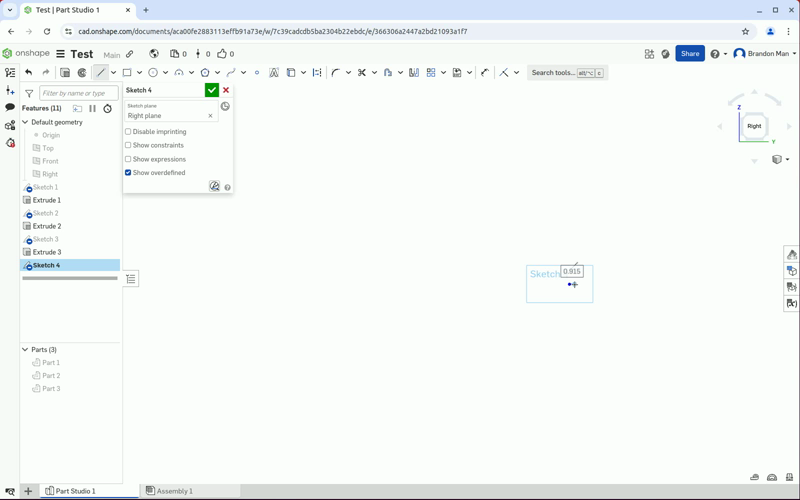
mouse_move(589, 284)
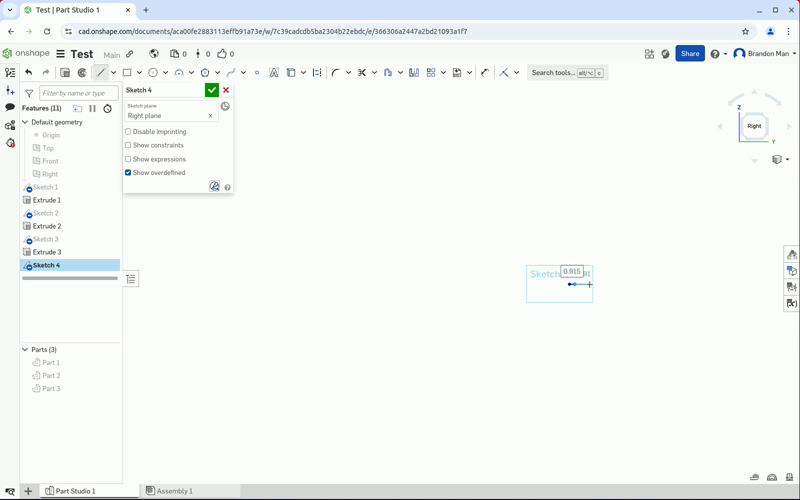
mouse_move(574, 281)
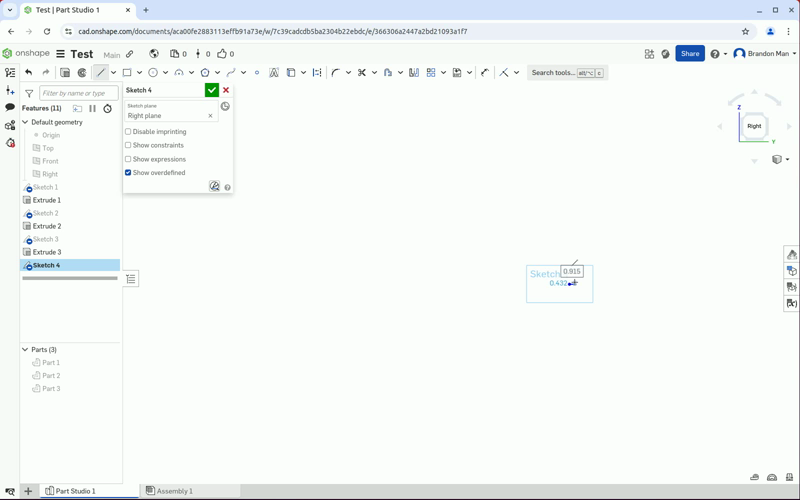
scroll(6)
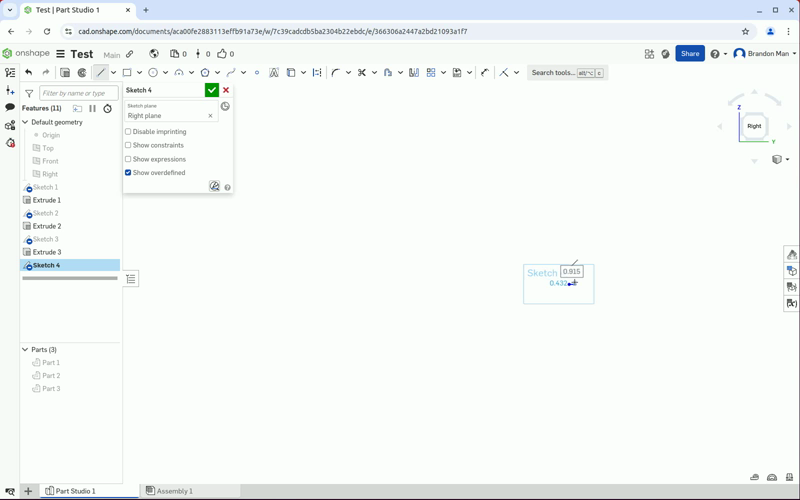
scroll(6)
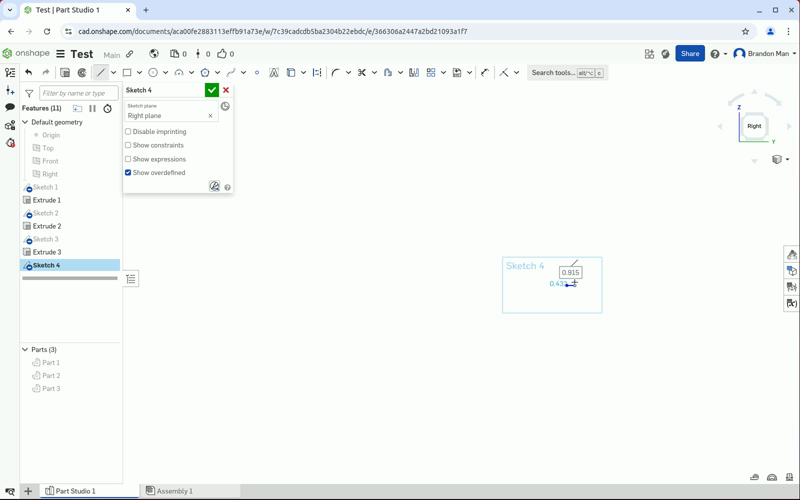
scroll(6)
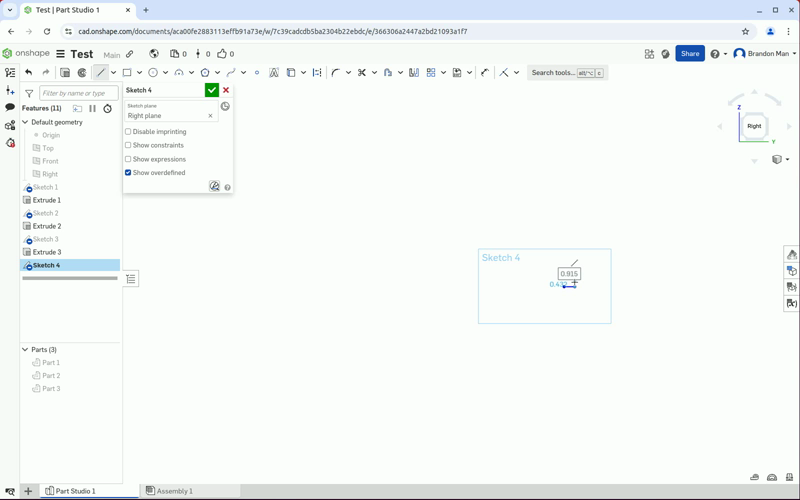
scroll(6)
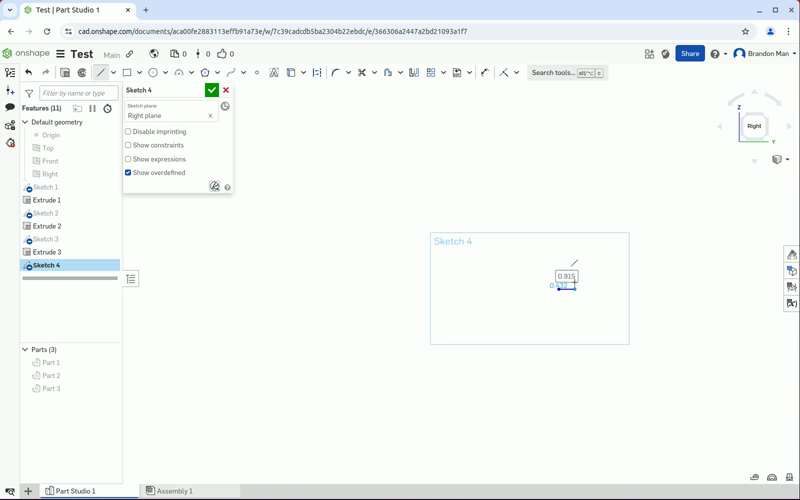
scroll(6)
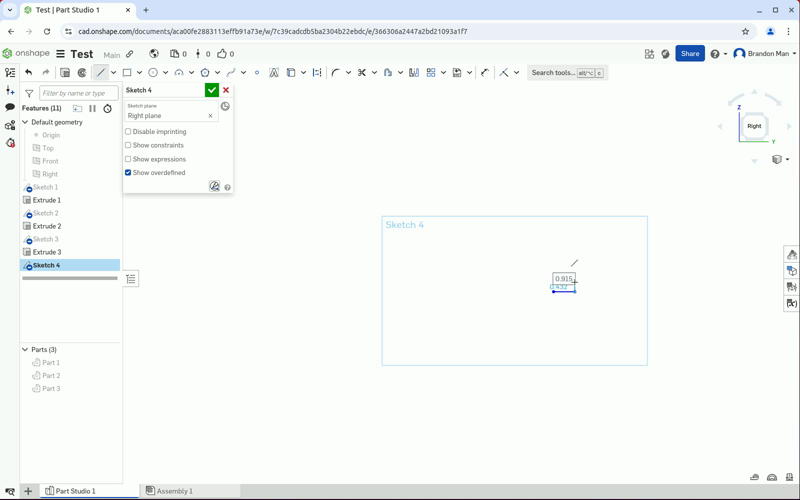
scroll(6)
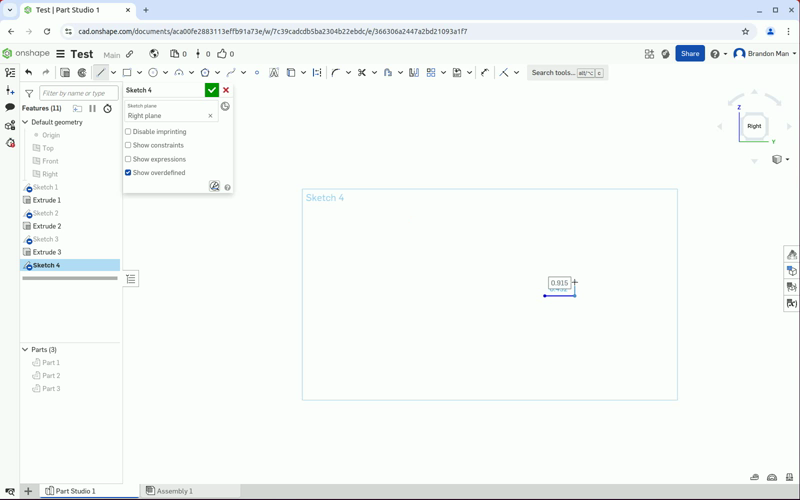
scroll(6)
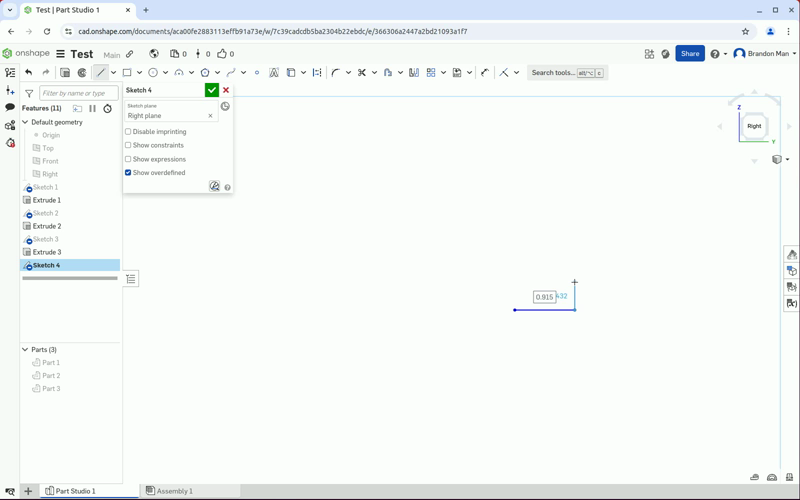
click(574, 281)
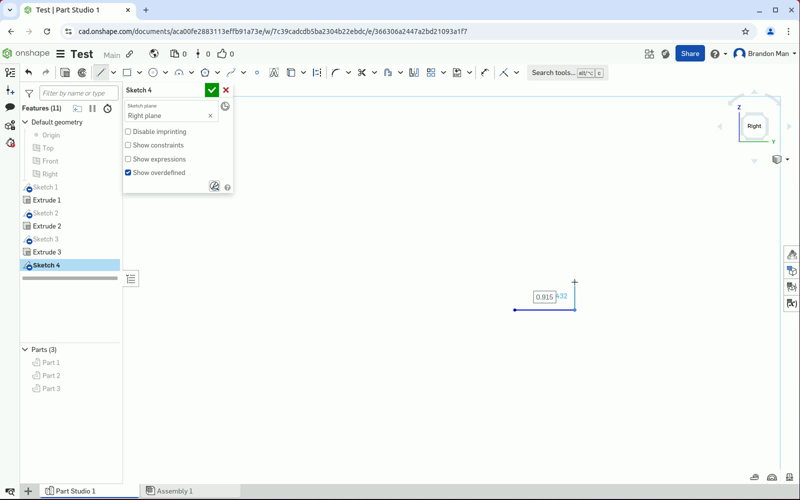
scroll(-6)
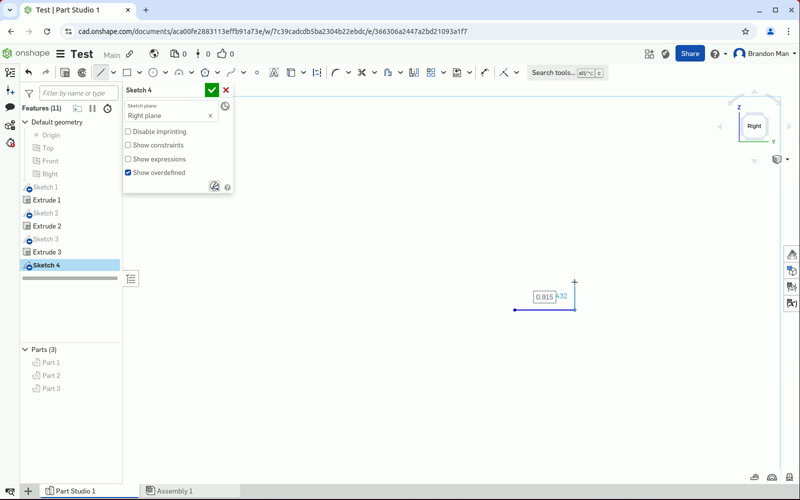
scroll(-6)
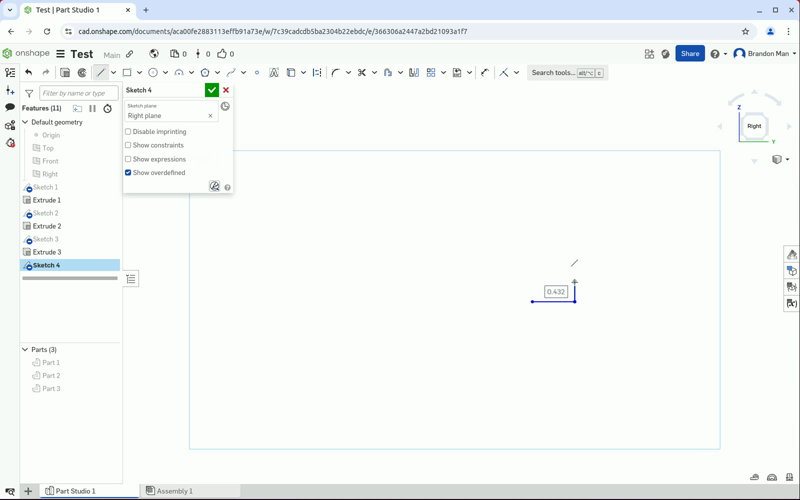
scroll(-6)
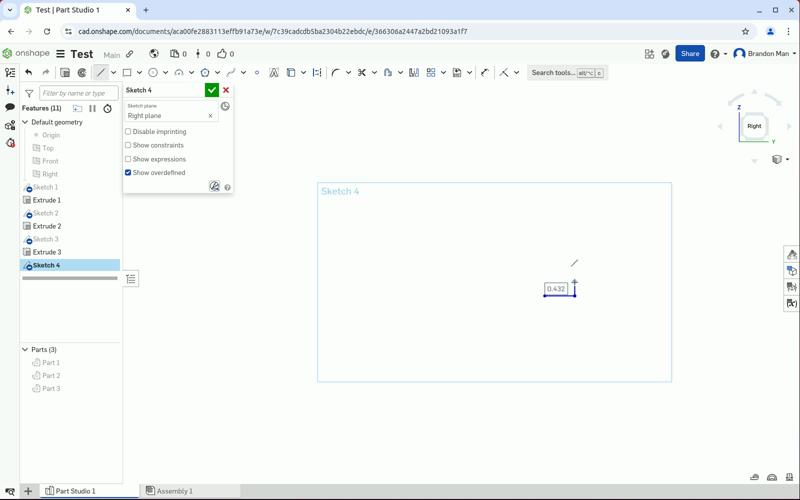
scroll(-6)
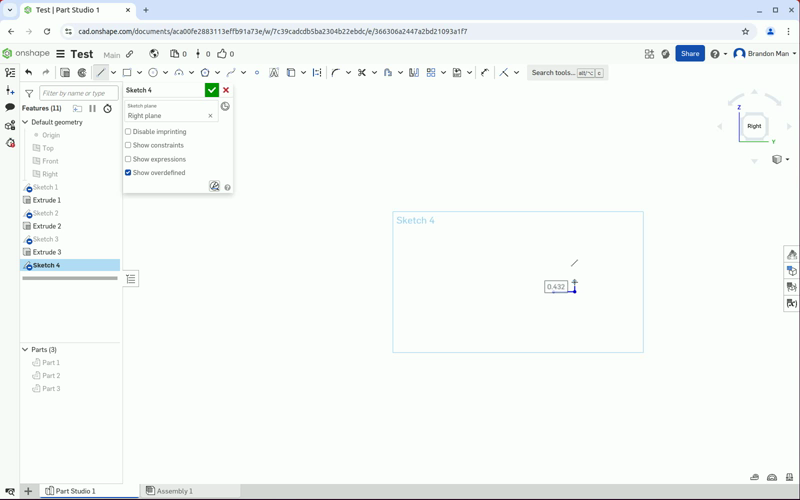
scroll(-6)
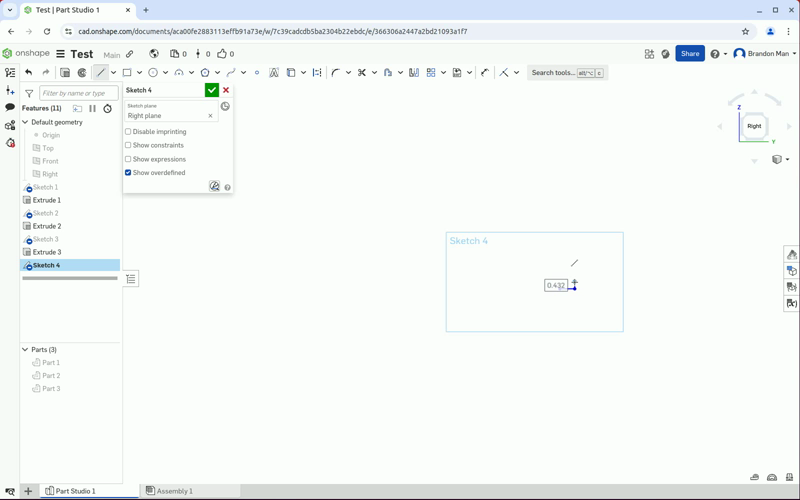
scroll(-6)
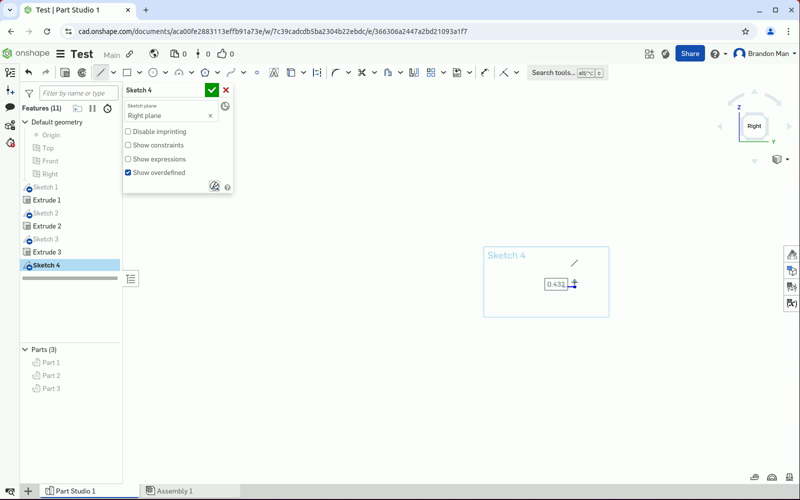
scroll(-6)
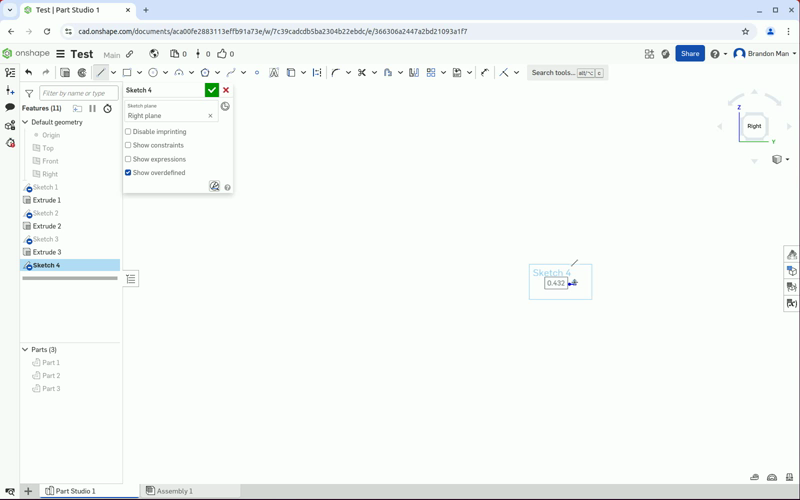
key_up(shift)
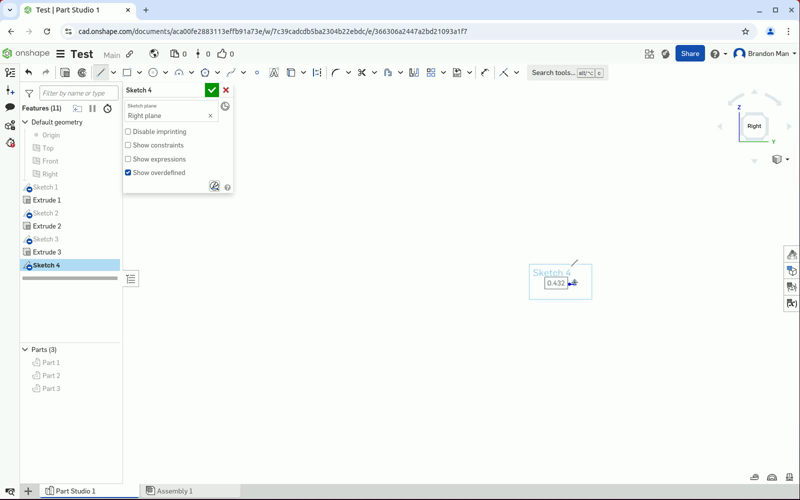
key_down(shift)
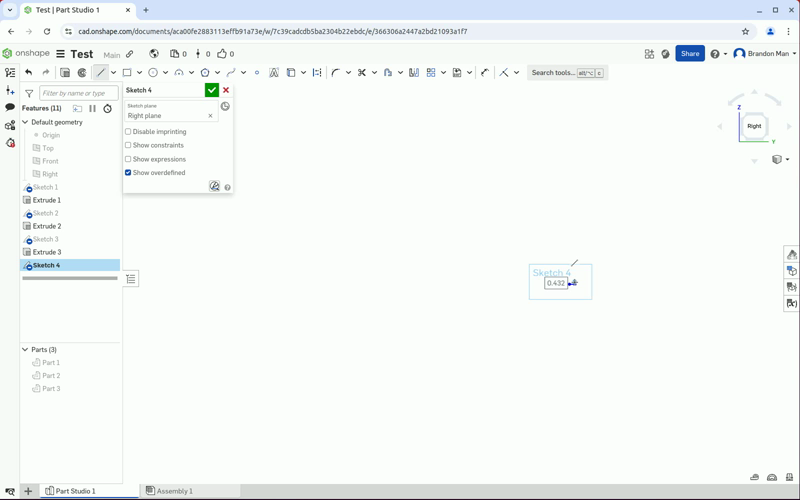
mouse_move(589, 281)
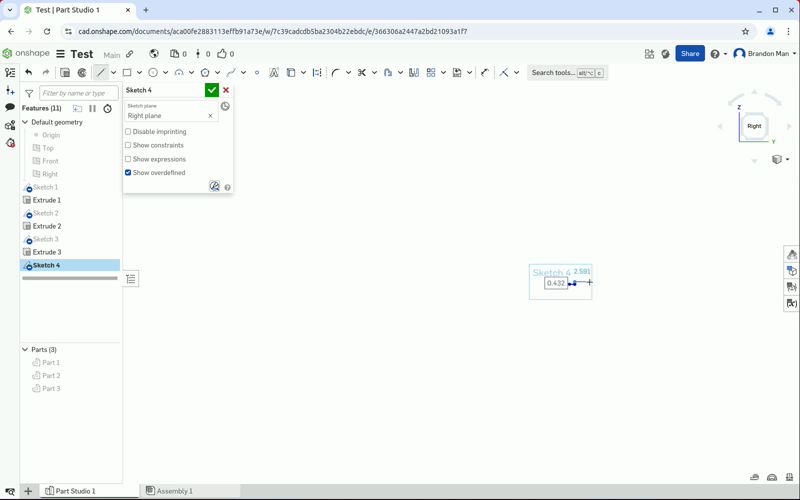
mouse_move(569, 281)
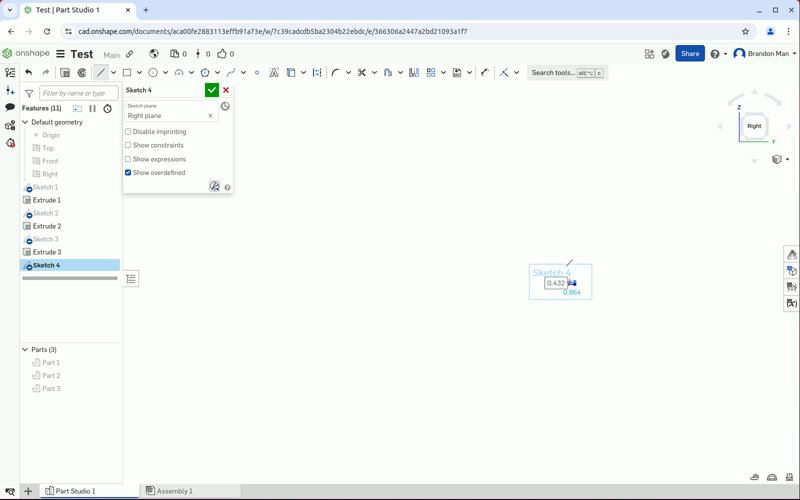
scroll(6)
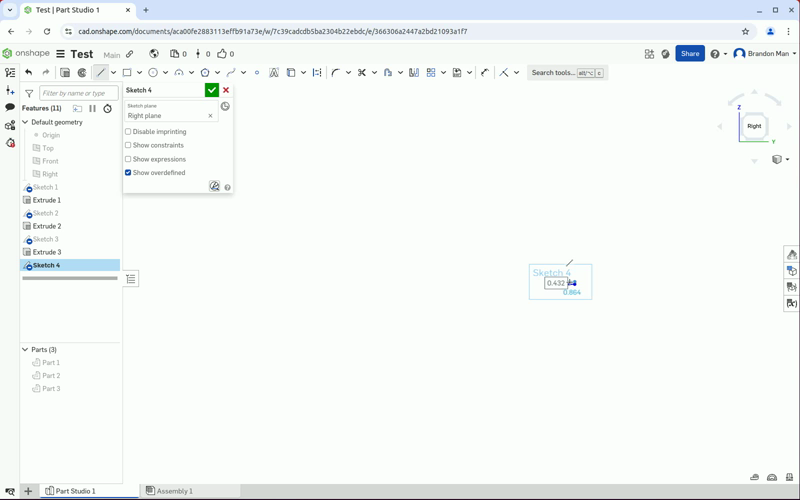
scroll(6)
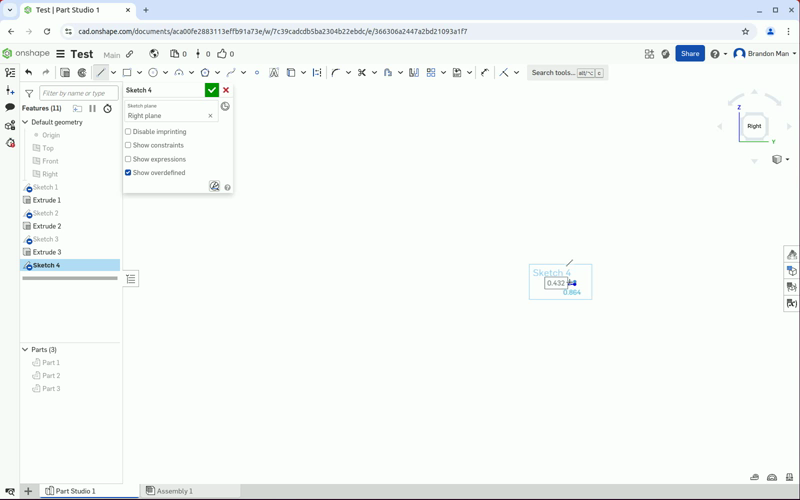
scroll(6)
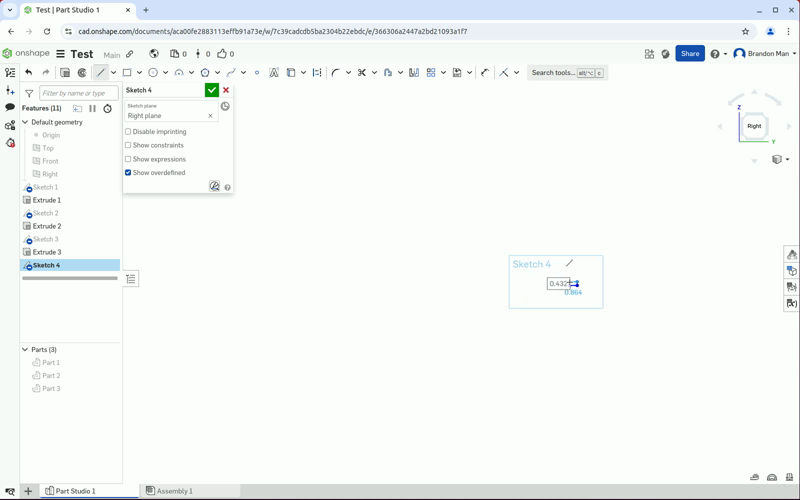
scroll(6)
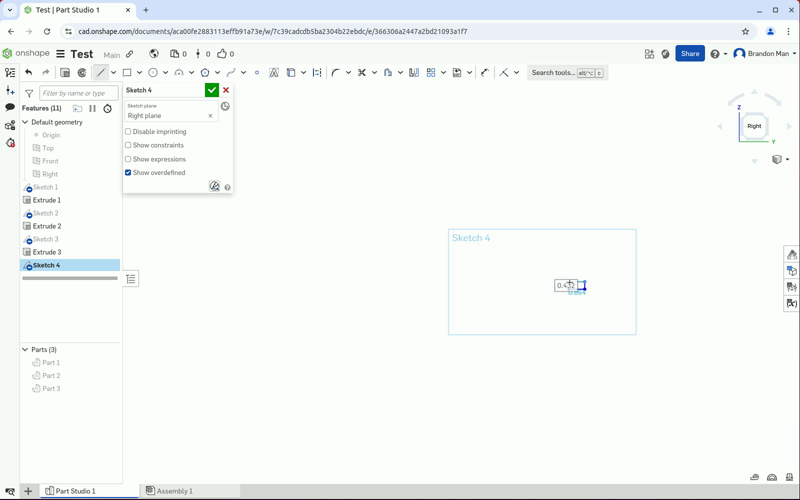
scroll(6)
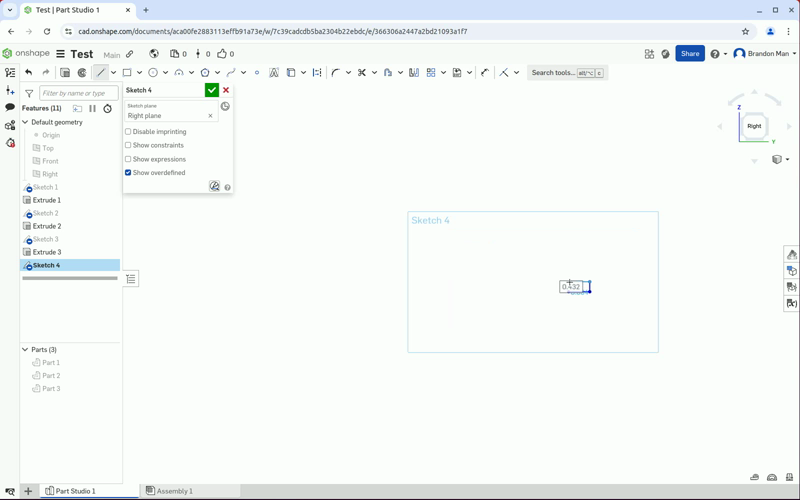
scroll(6)
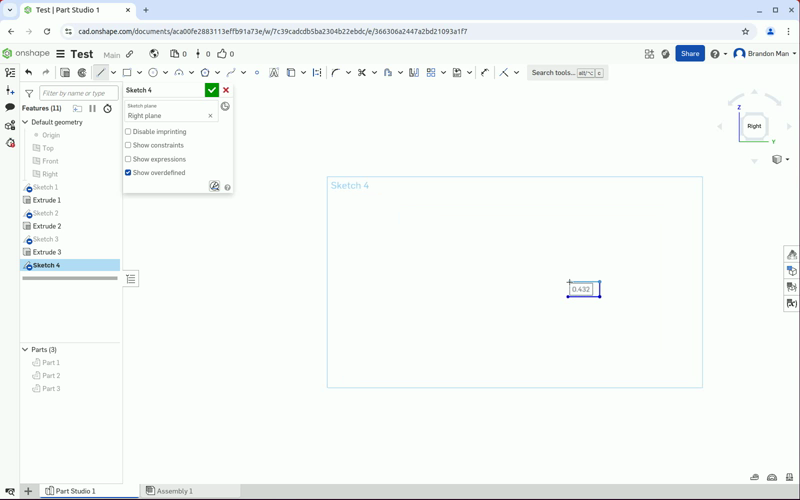
scroll(6)
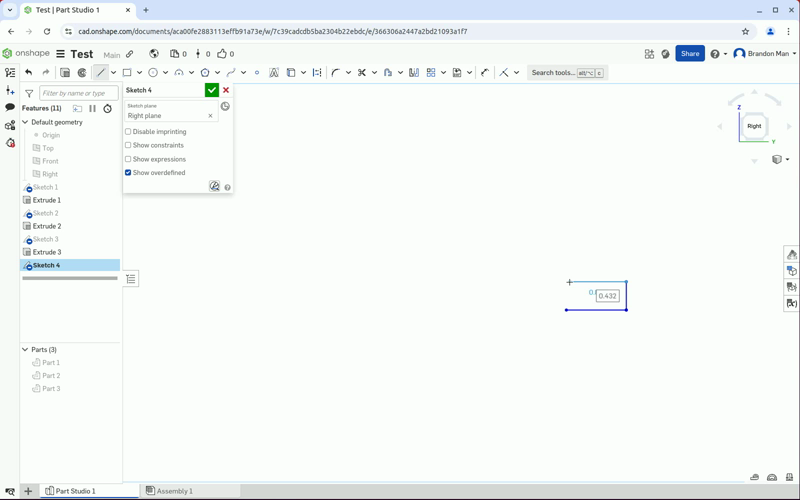
click(569, 281)
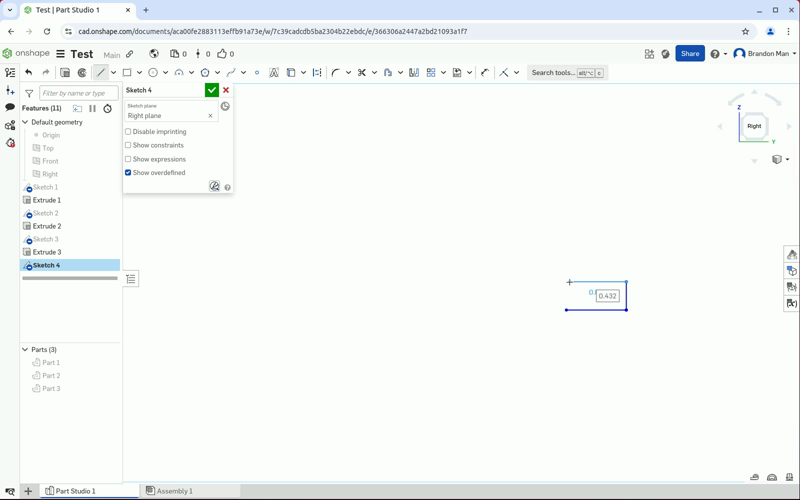
scroll(-6)
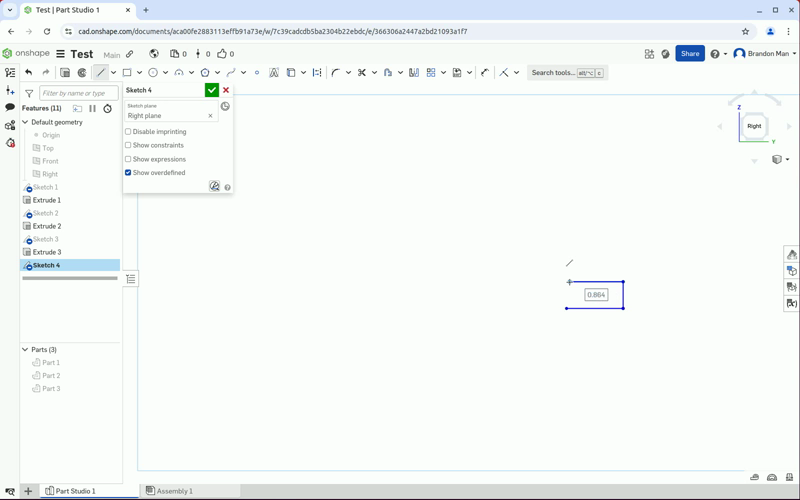
scroll(-6)
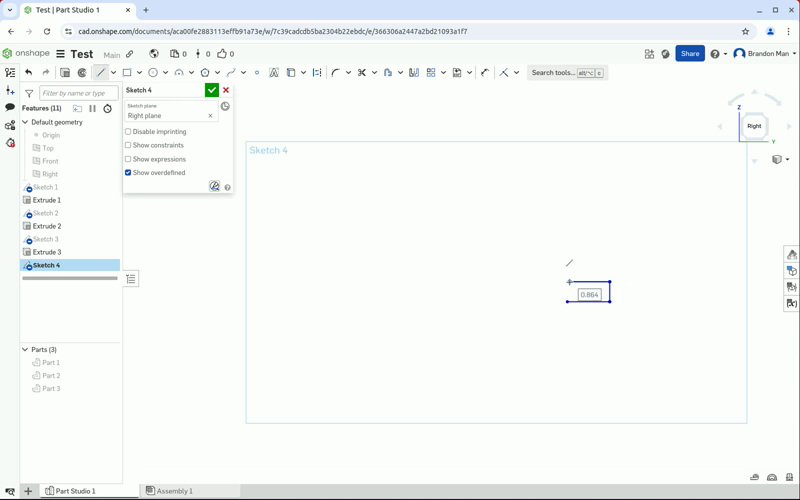
scroll(-6)
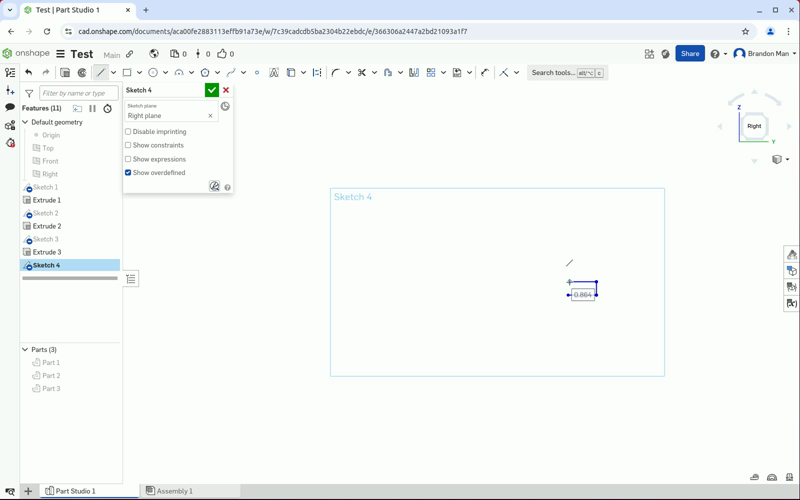
scroll(-6)
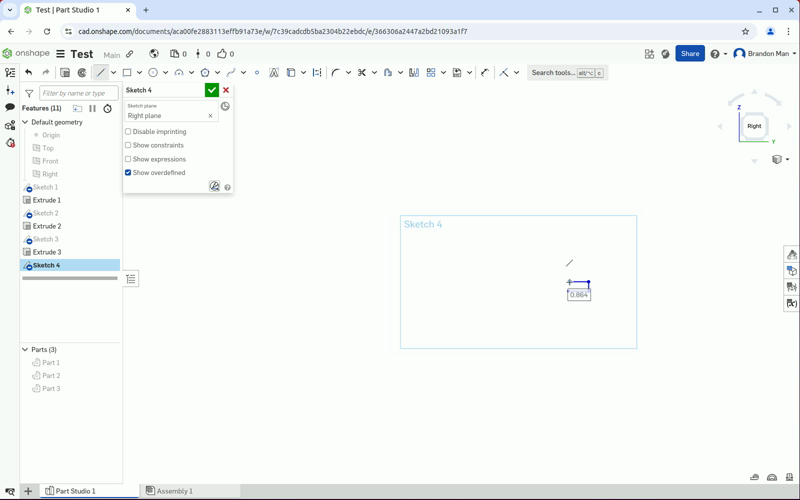
scroll(-6)
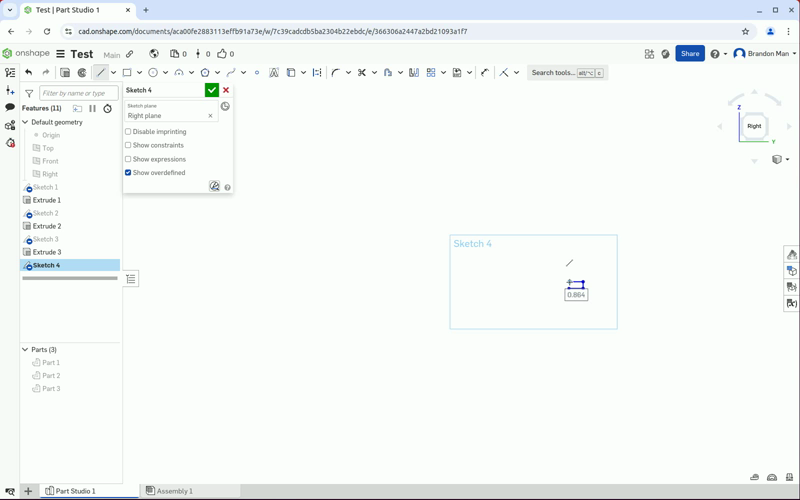
scroll(-6)
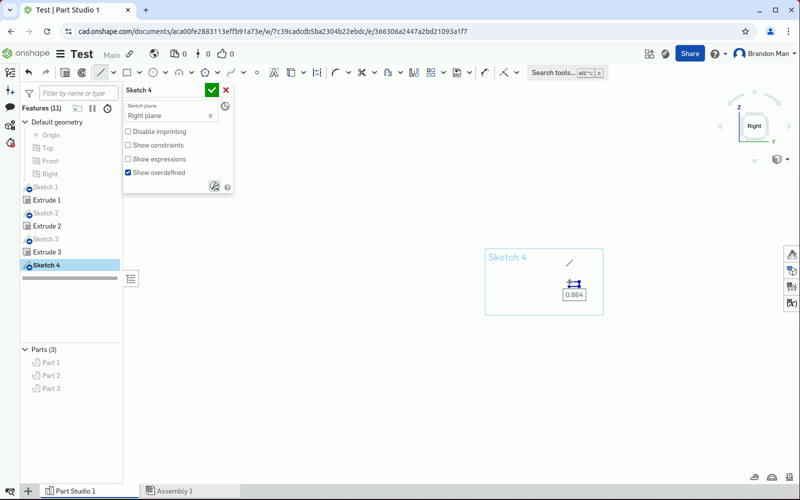
scroll(-6)
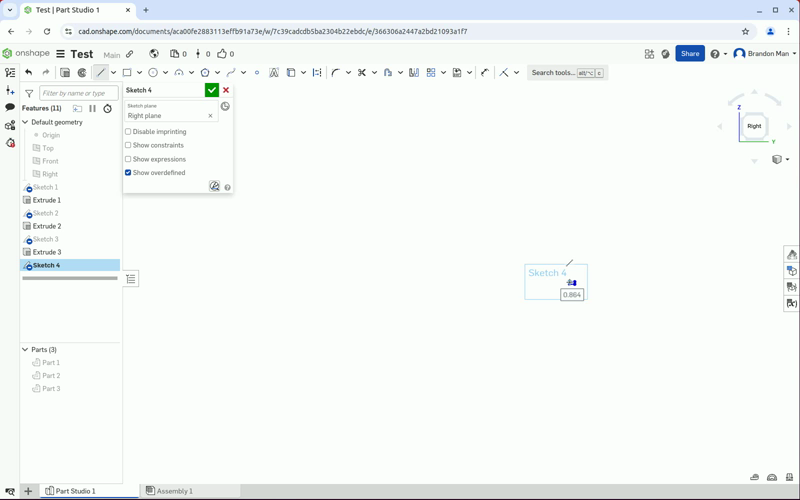
key_up(shift)
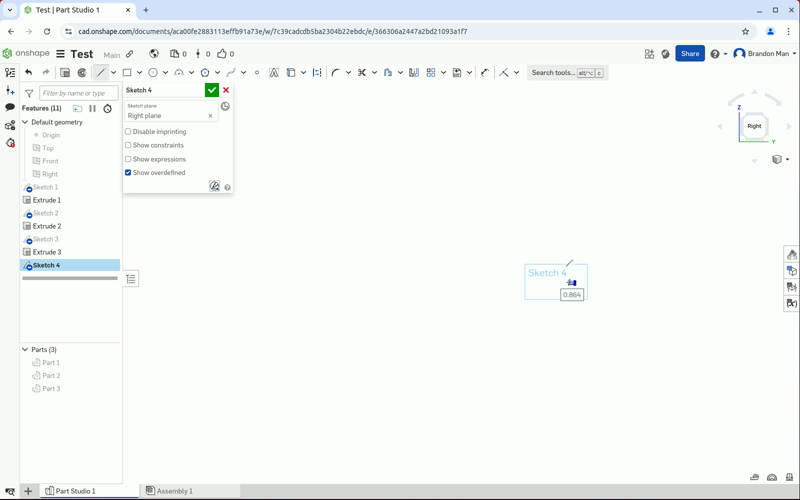
mouse_move(589, 281)
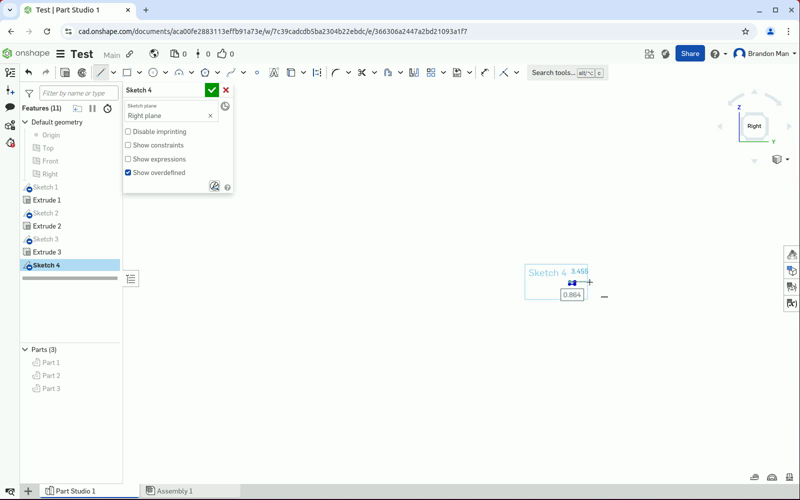
key_down(shift)
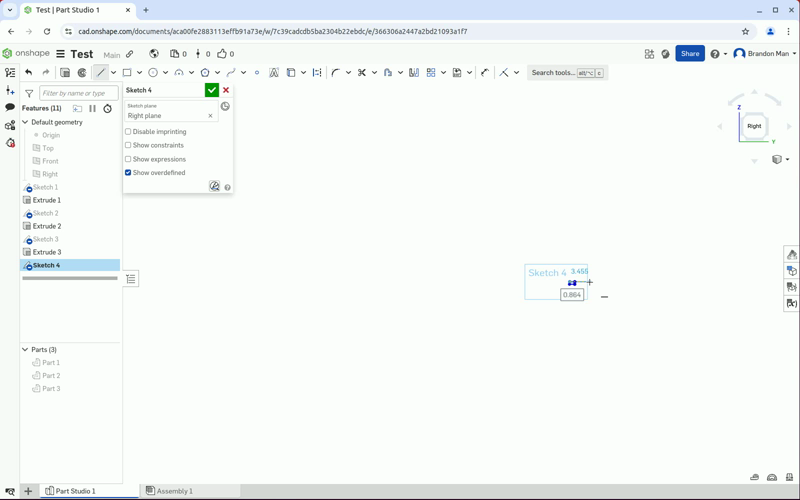
mouse_move(569, 284)
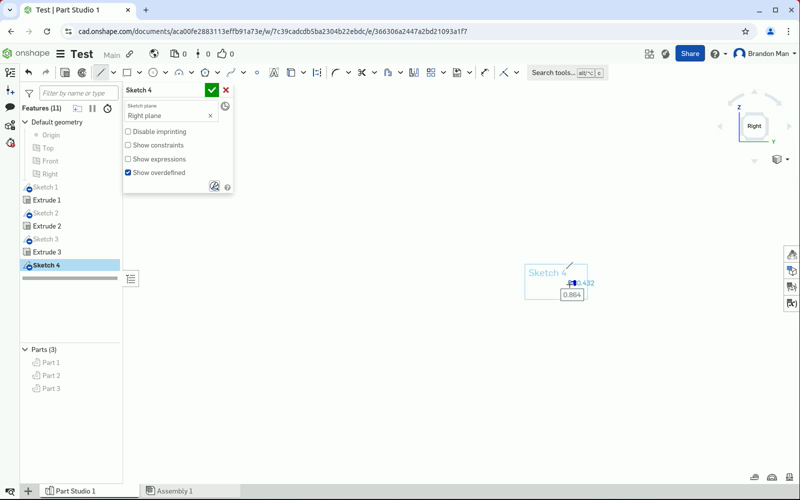
scroll(6)
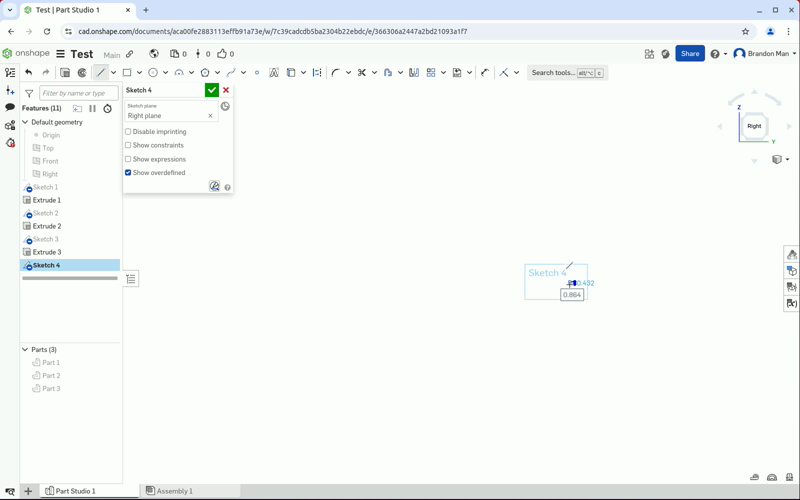
scroll(6)
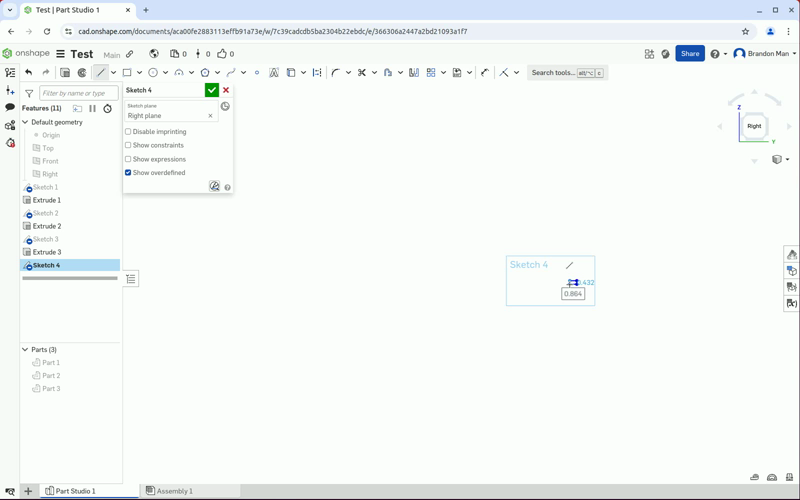
scroll(6)
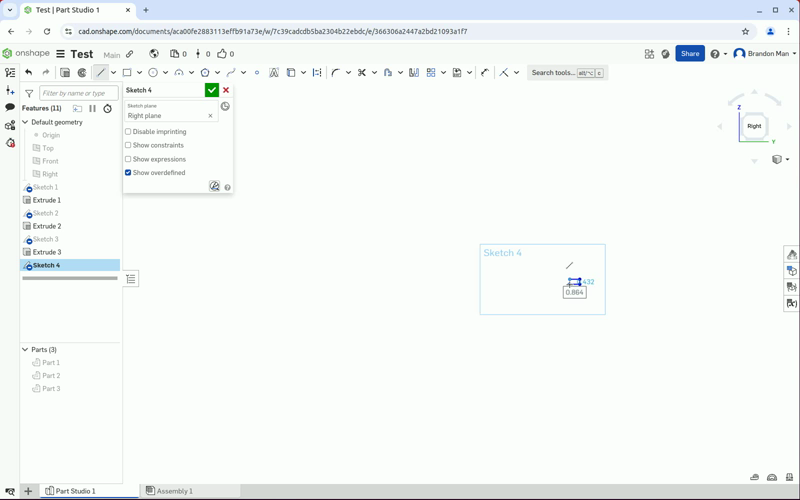
scroll(6)
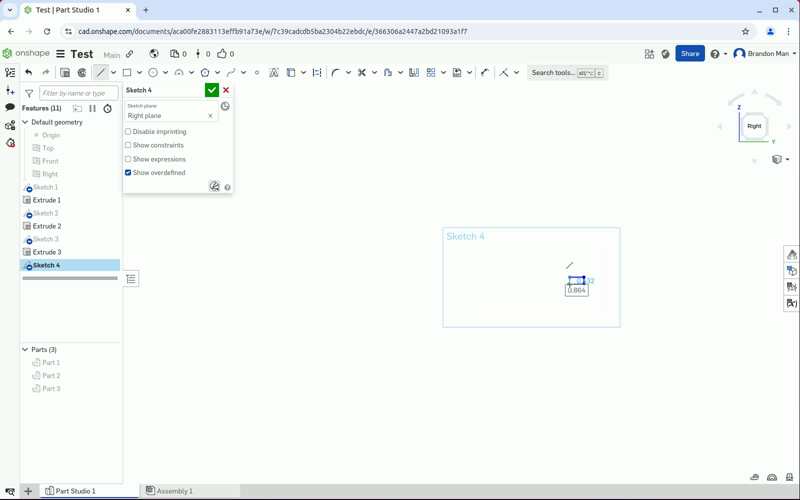
scroll(6)
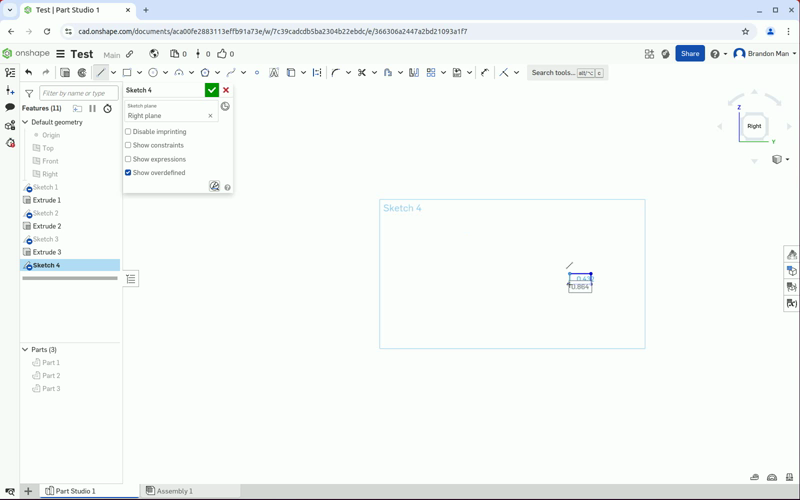
scroll(6)
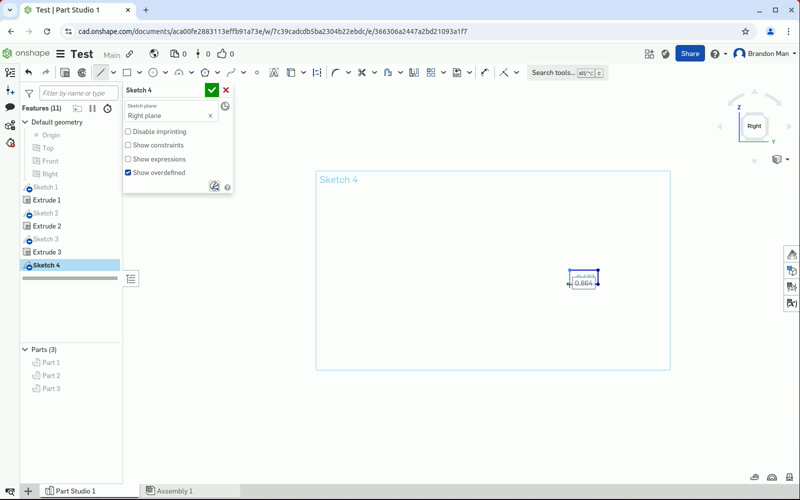
scroll(6)
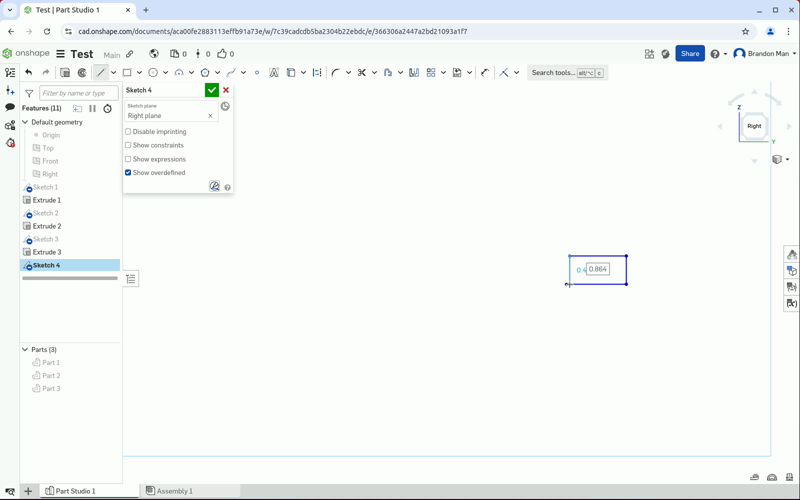
key_up(shift)
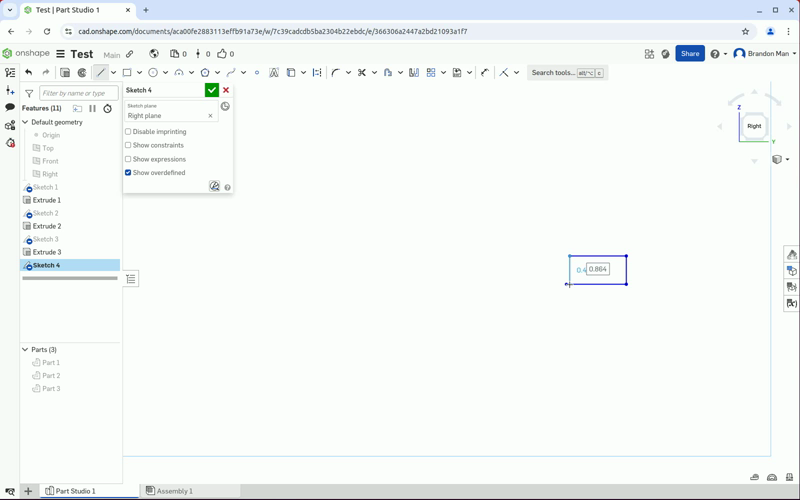
click(569, 284)
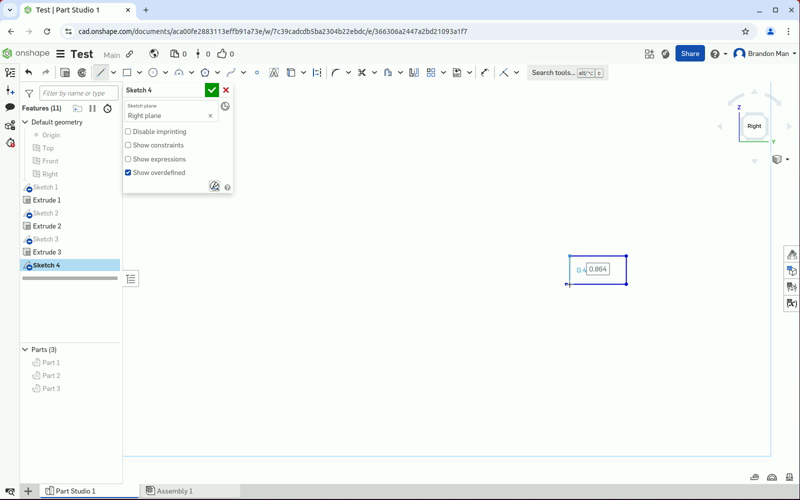
scroll(-6)
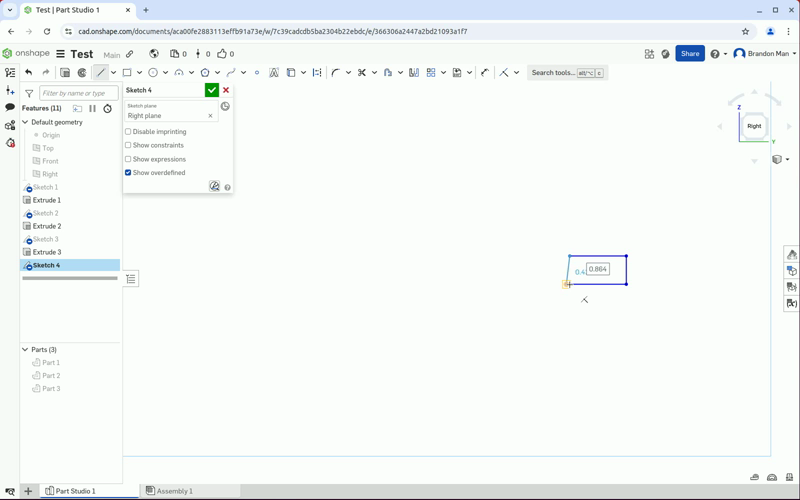
scroll(-6)
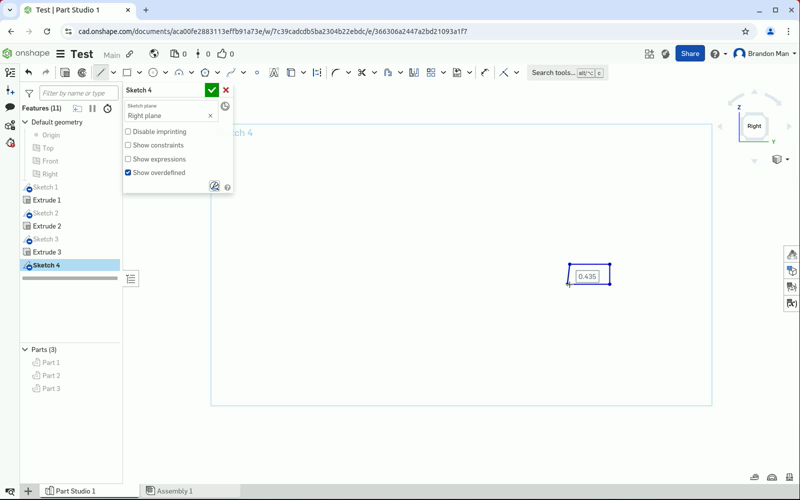
scroll(-6)
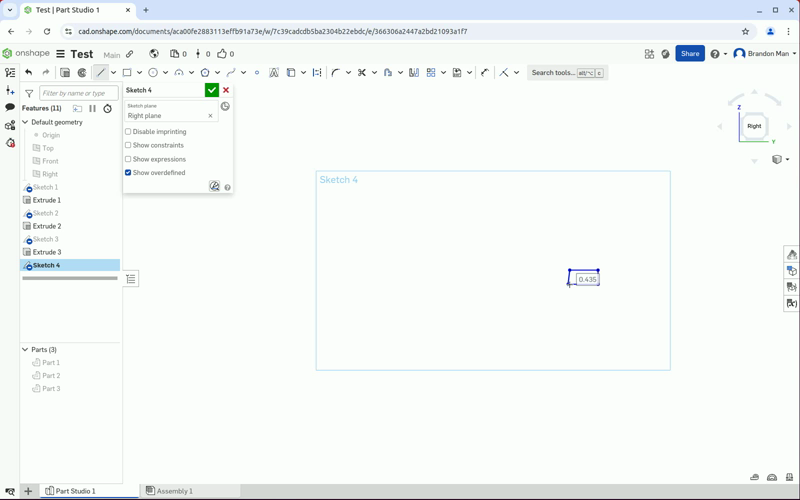
scroll(-6)
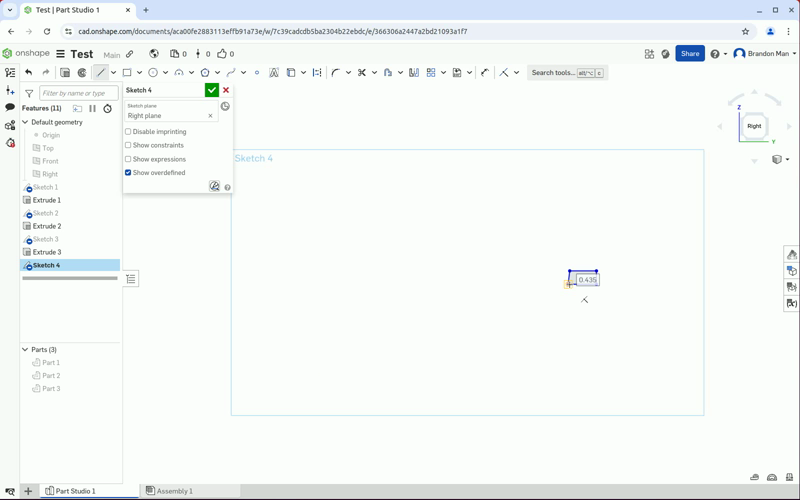
scroll(-6)
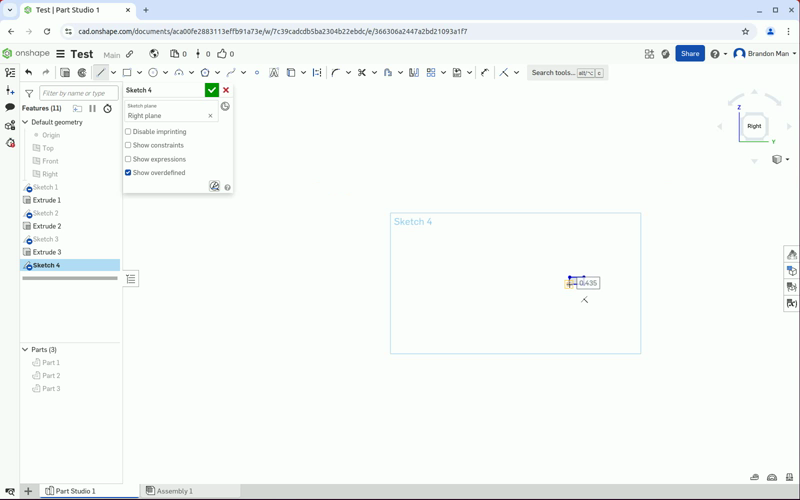
scroll(-6)
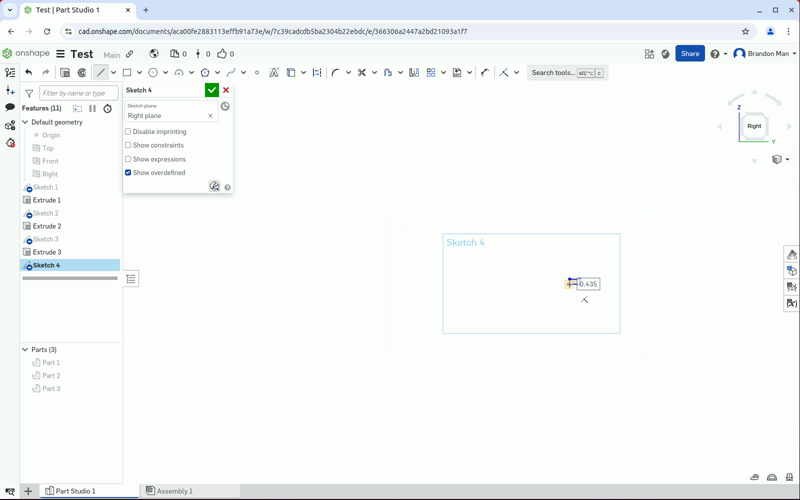
scroll(-6)
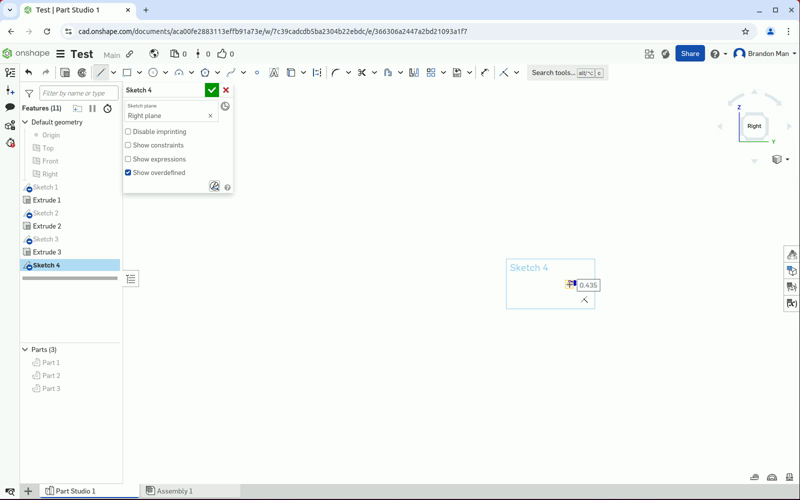
key(esc)
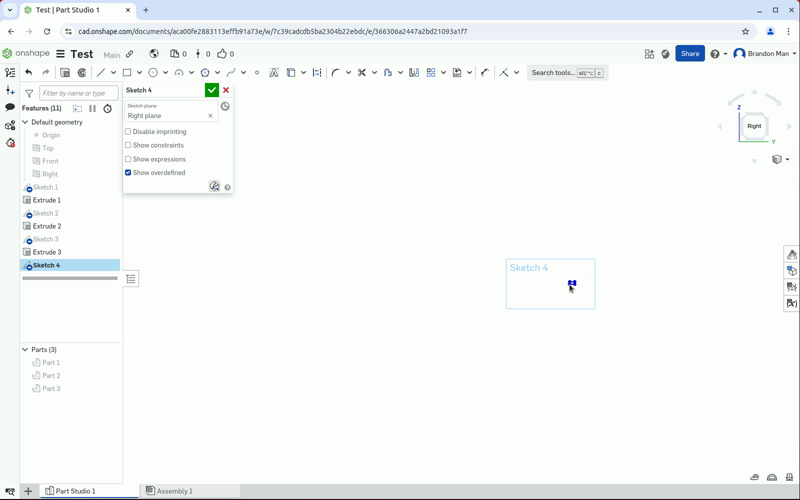
key(c)
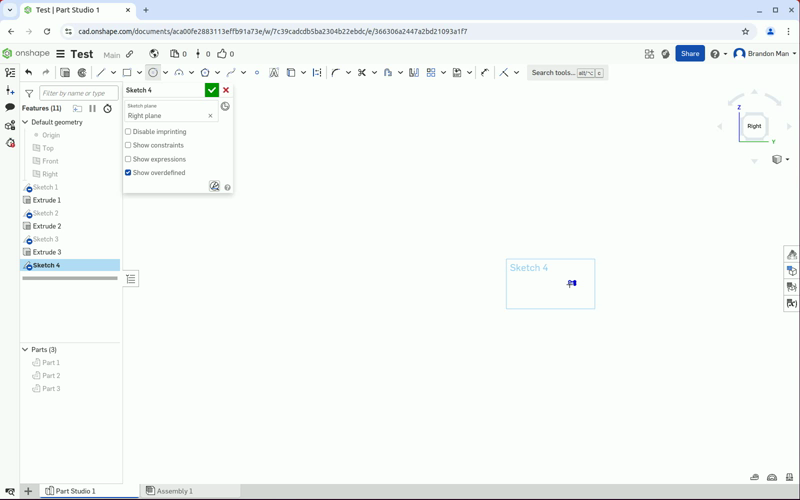
key_down(shift)
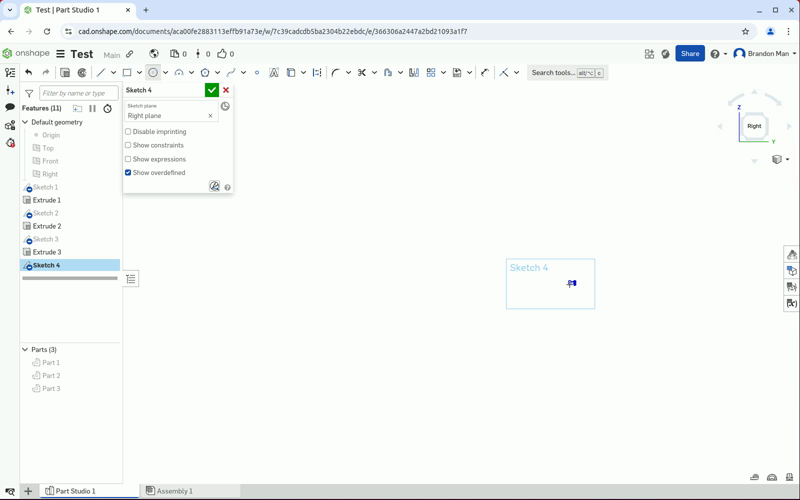
mouse_move(573, 282)
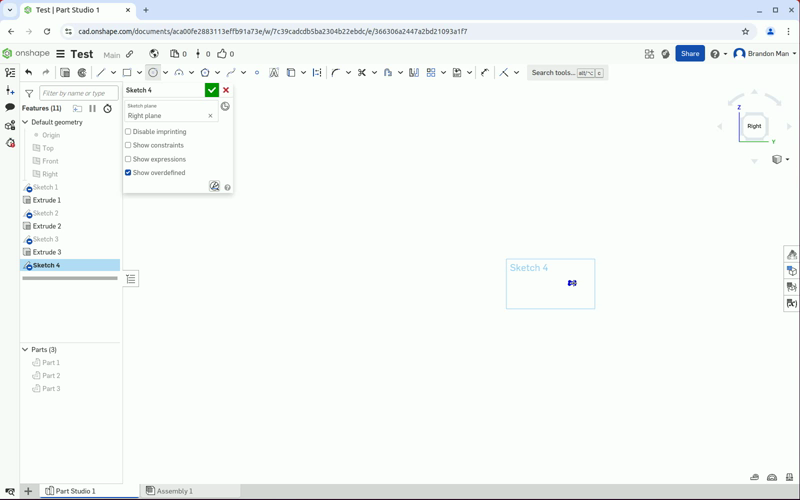
scroll(6)
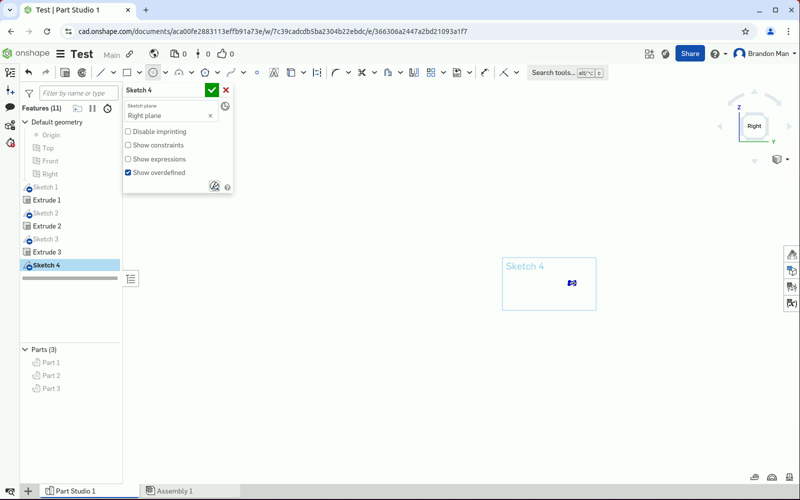
scroll(6)
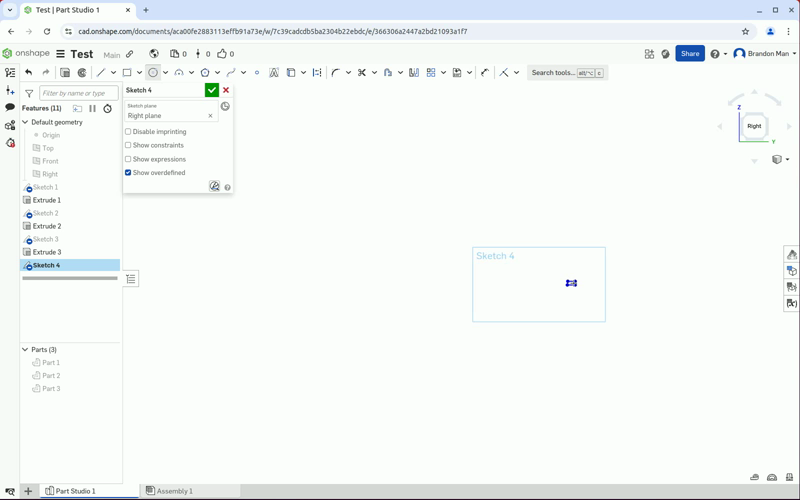
scroll(6)
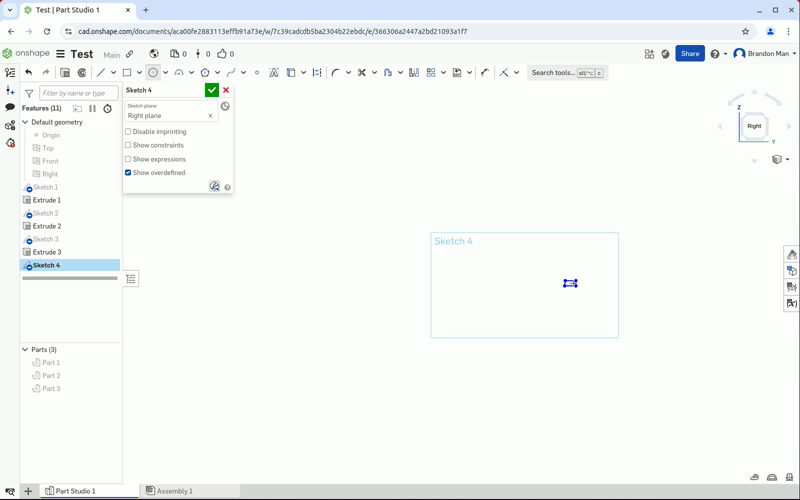
scroll(6)
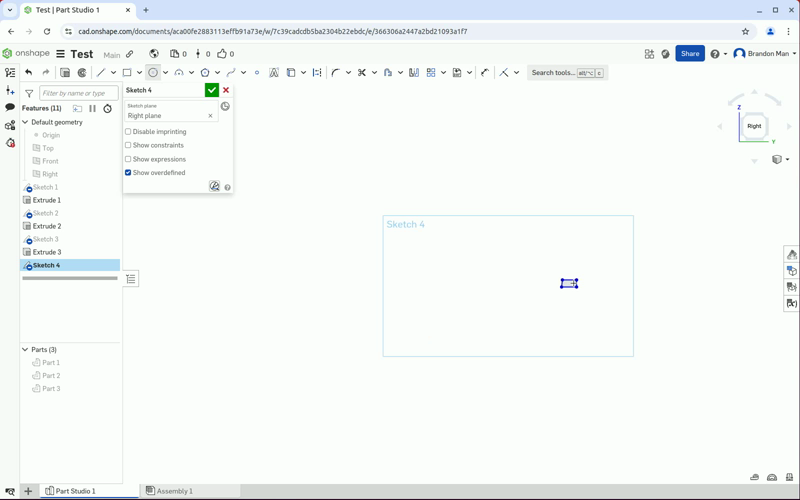
scroll(6)
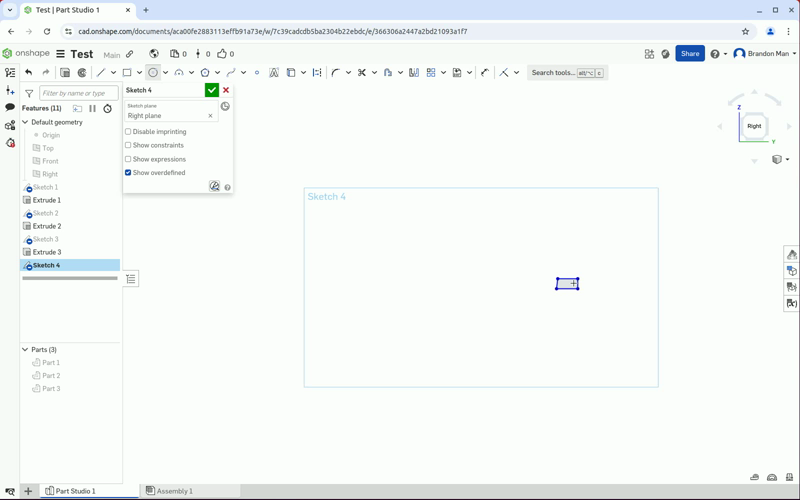
scroll(6)
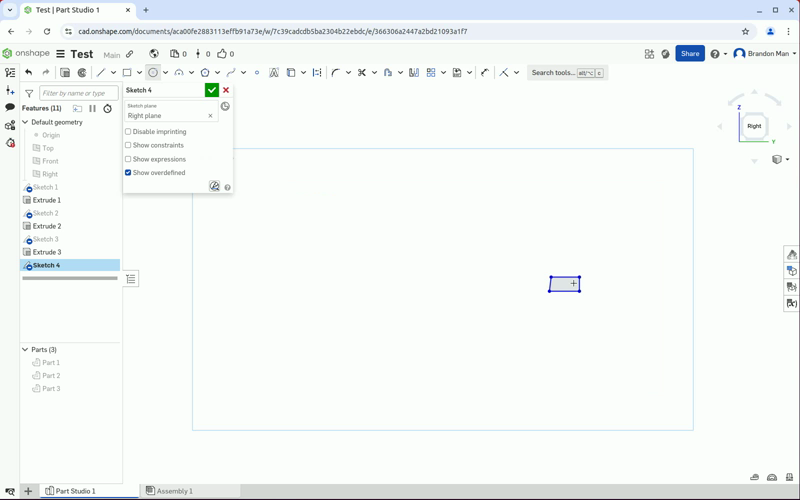
scroll(6)
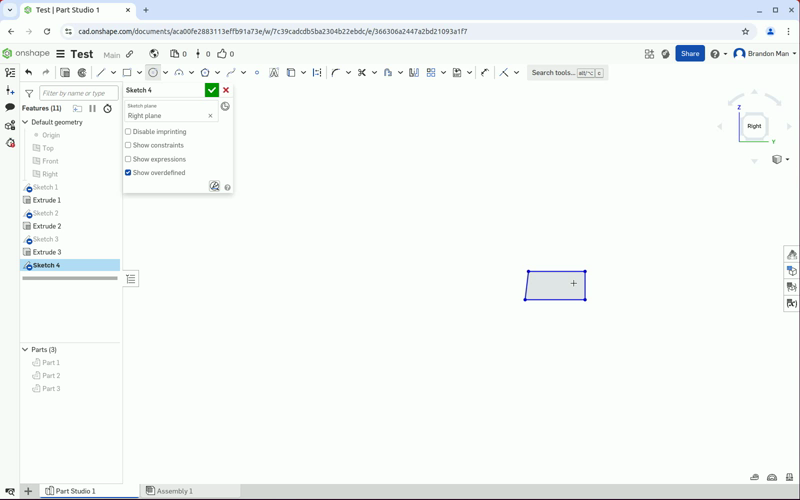
click(573, 282)
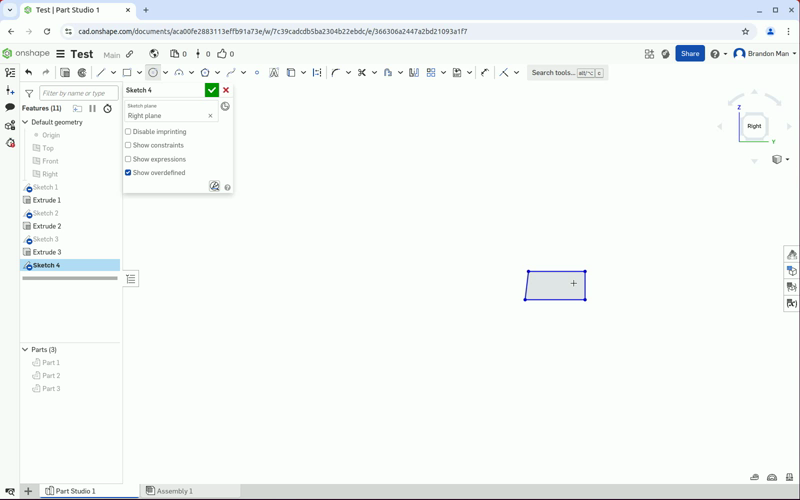
scroll(-6)
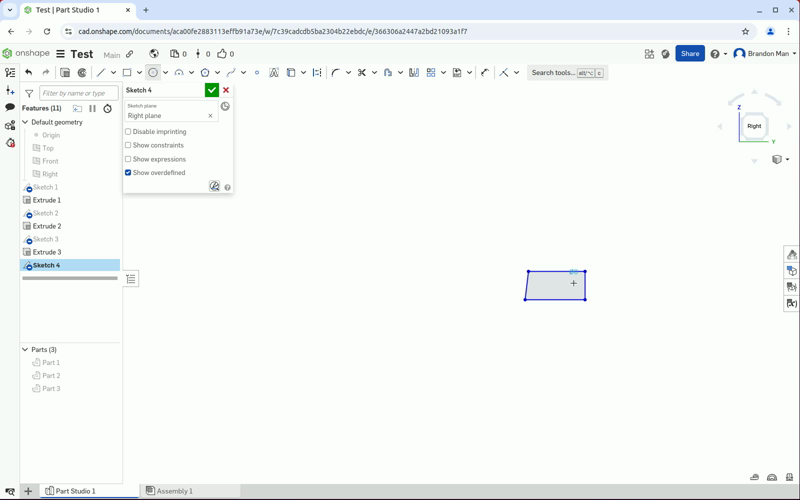
scroll(-6)
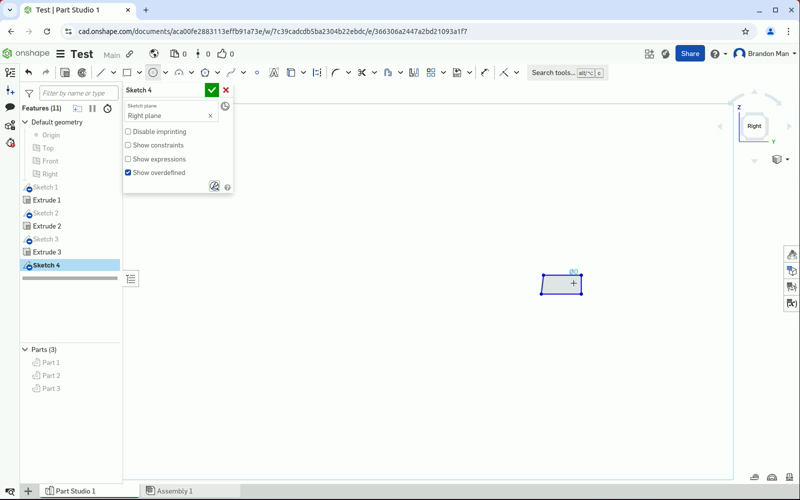
scroll(-6)
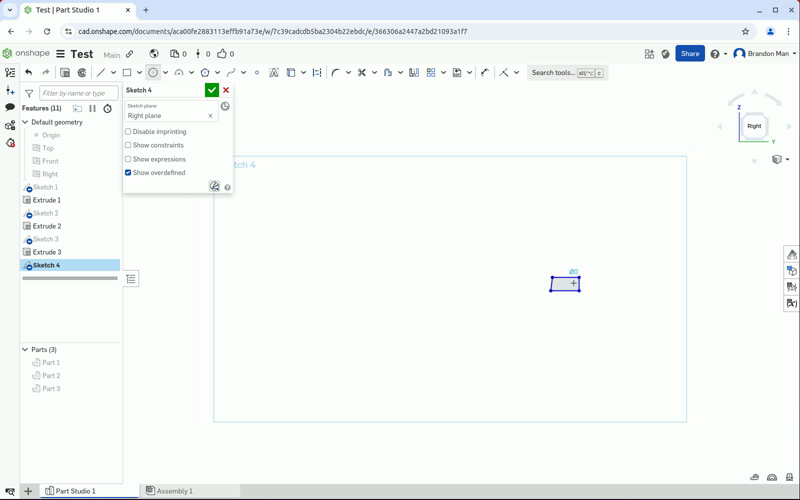
scroll(-6)
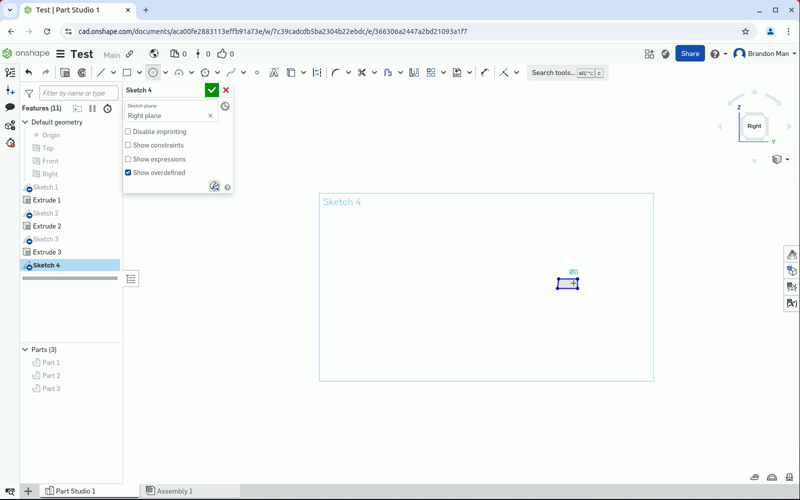
scroll(-6)
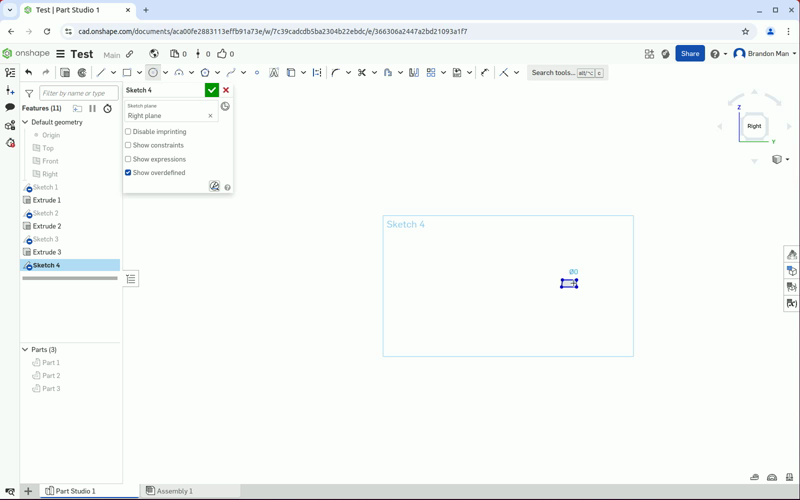
scroll(-6)
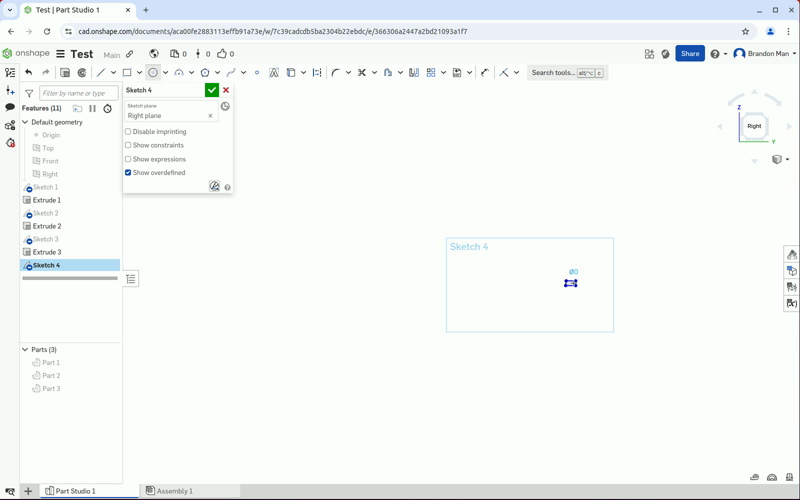
scroll(-6)
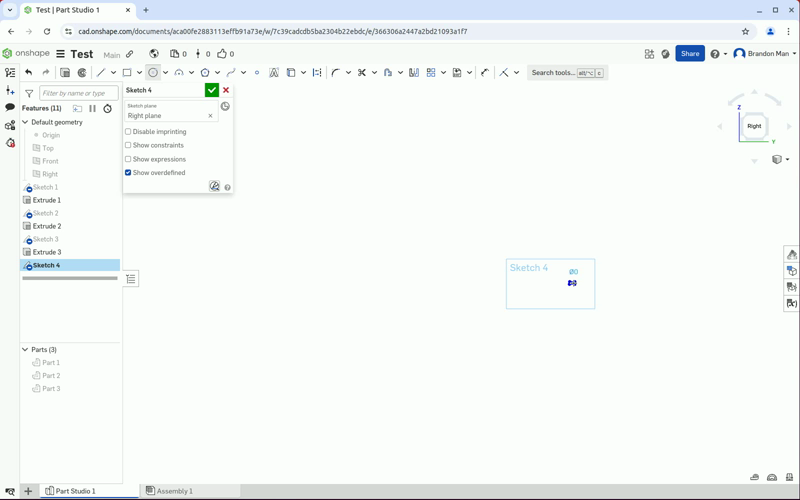
key_up(shift)
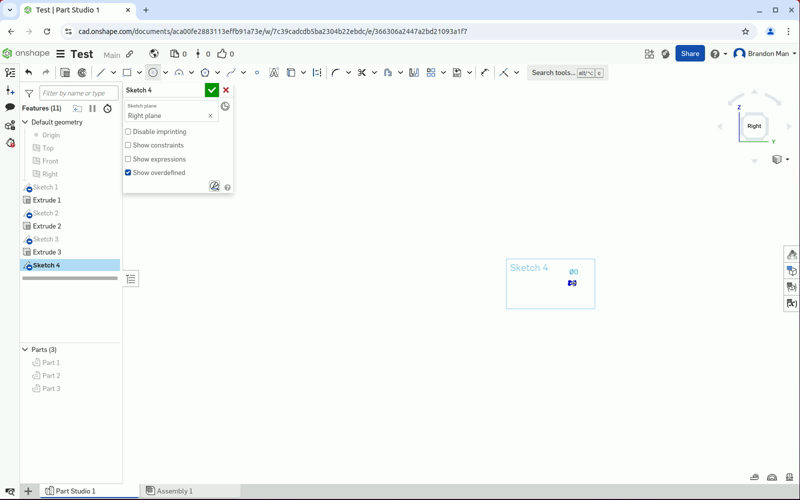
mouse_move(574, 282)
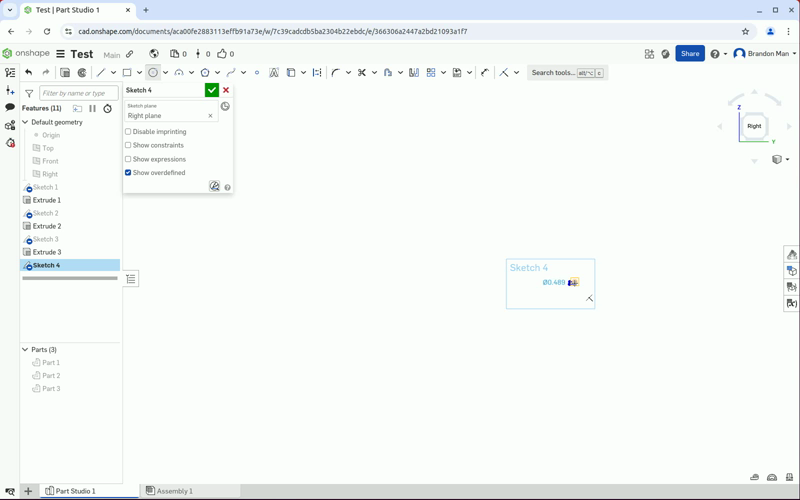
scroll(6)
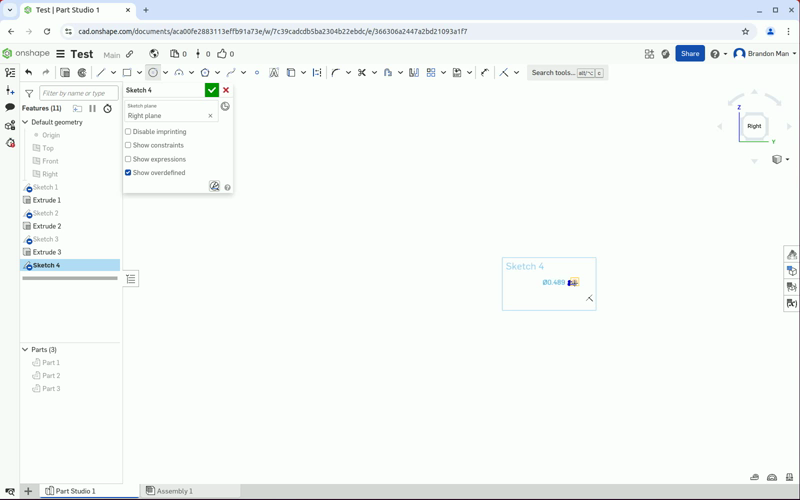
scroll(6)
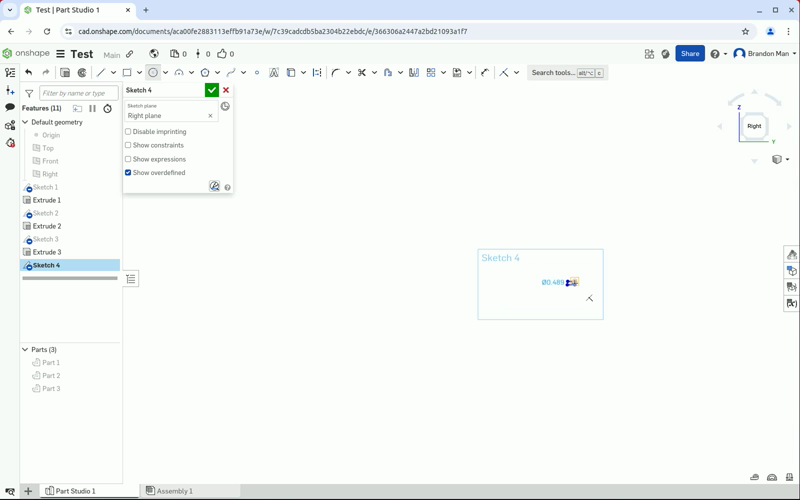
scroll(6)
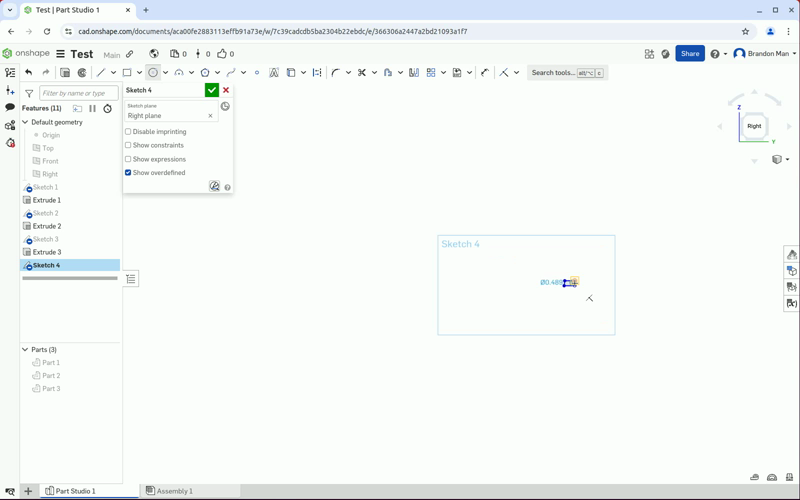
scroll(6)
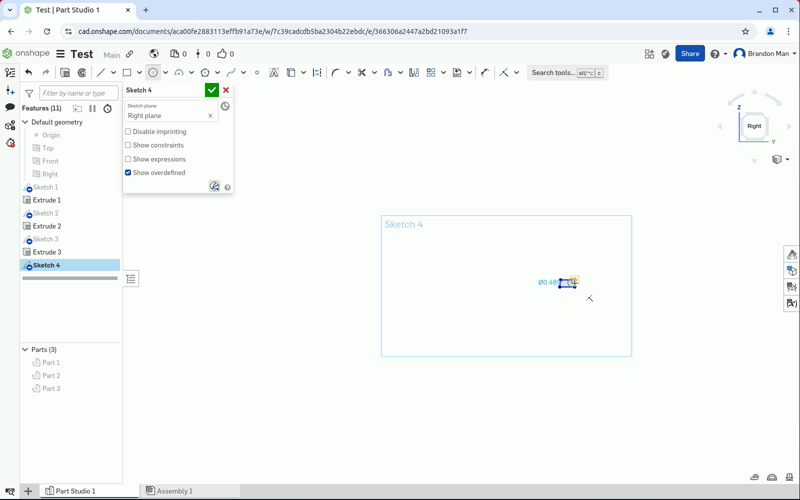
scroll(6)
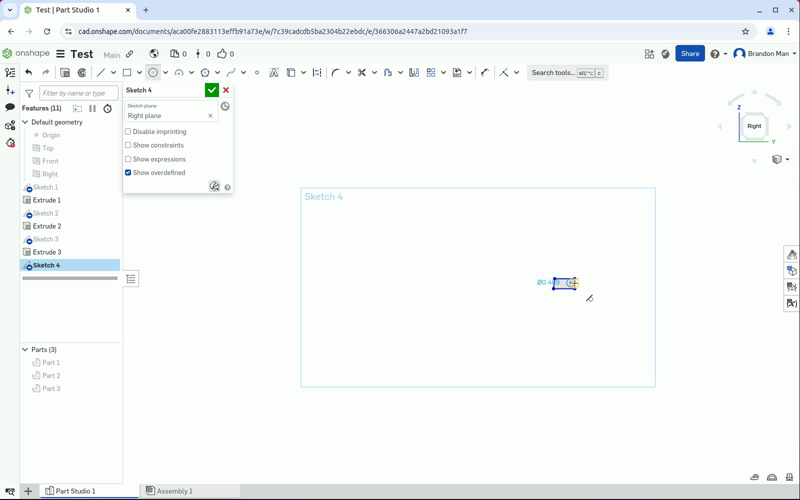
scroll(6)
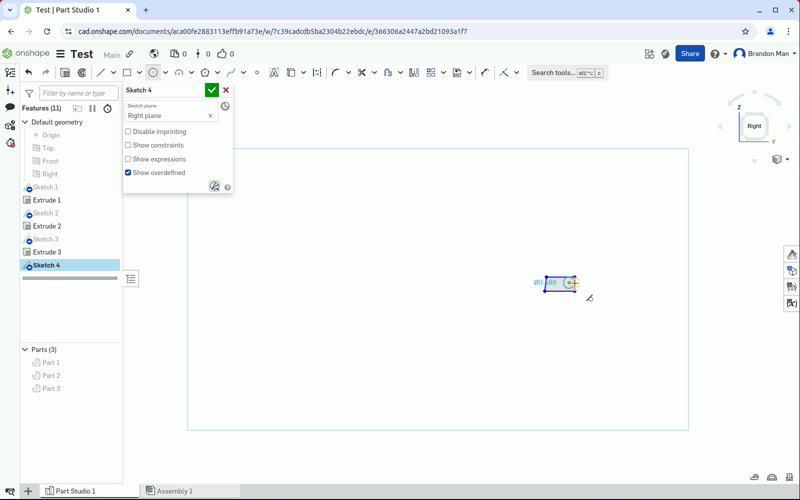
scroll(6)
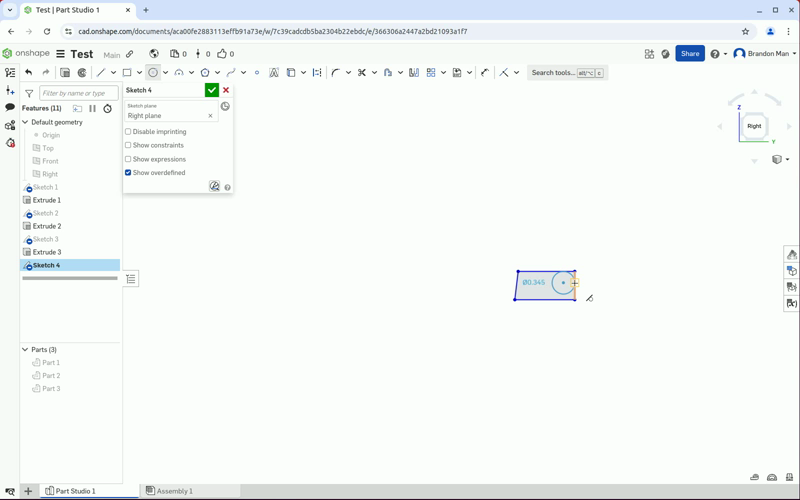
click(574, 282)
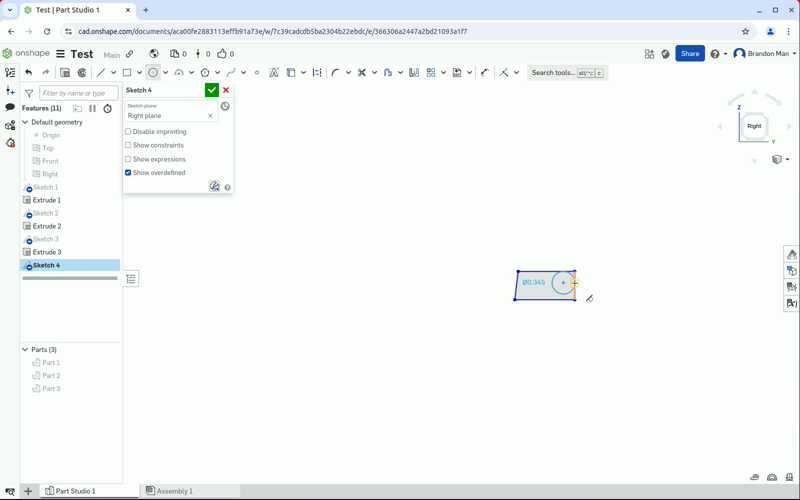
scroll(-6)
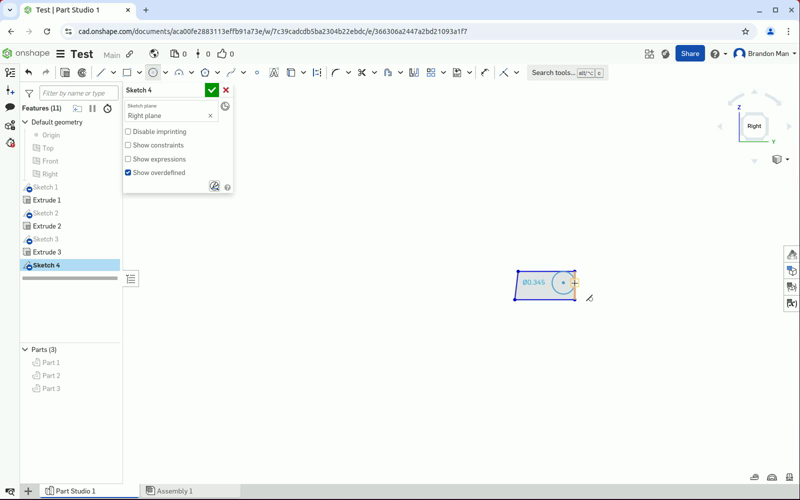
scroll(-6)
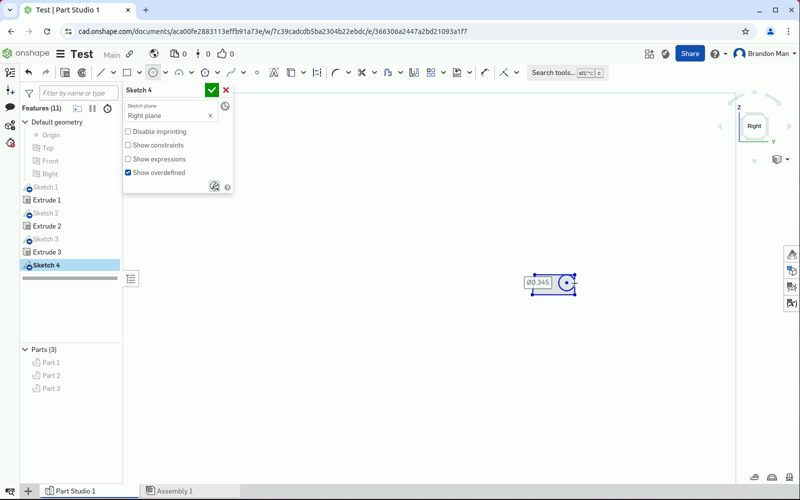
scroll(-6)
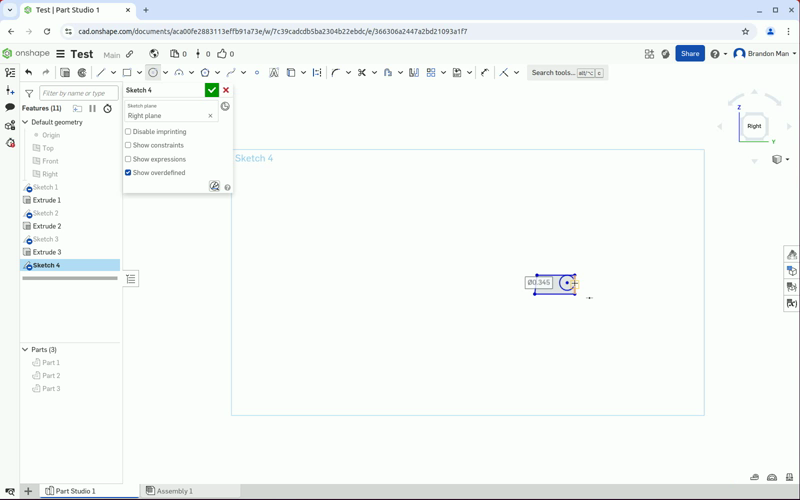
scroll(-6)
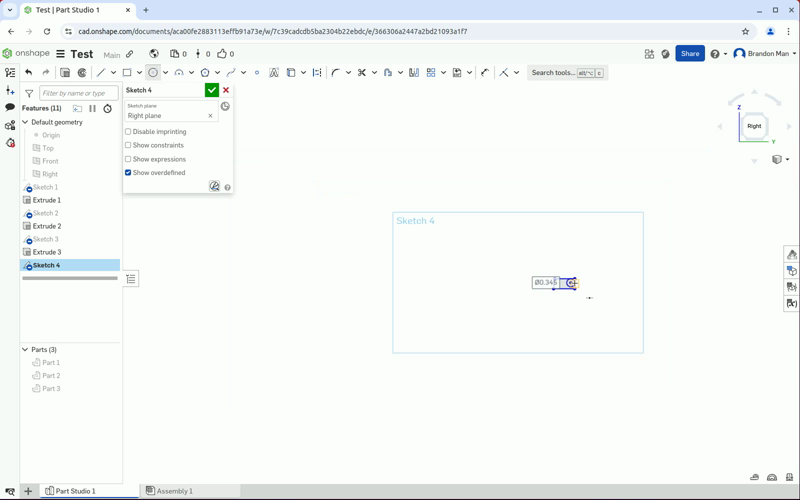
scroll(-6)
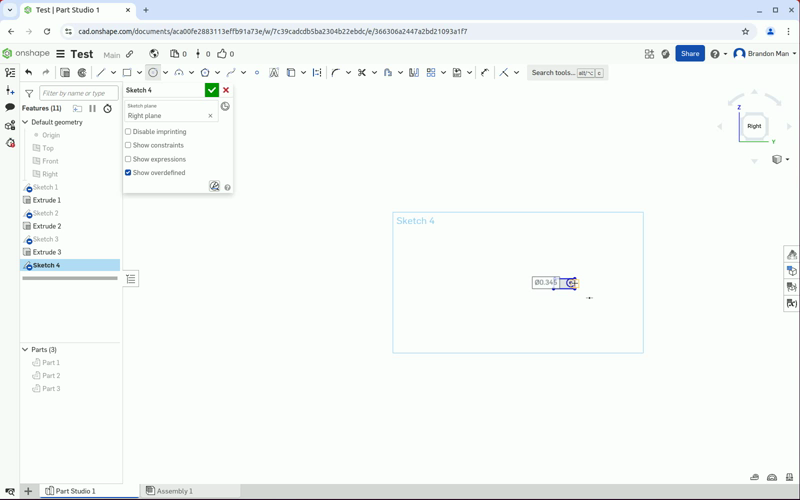
scroll(-6)
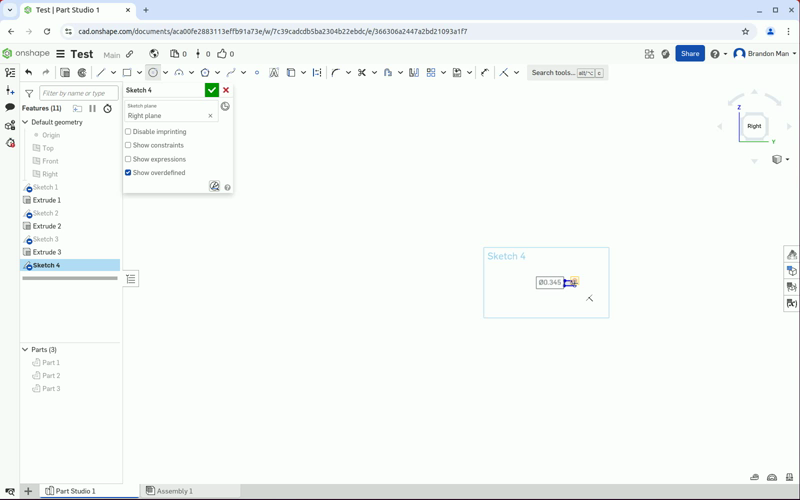
scroll(-6)
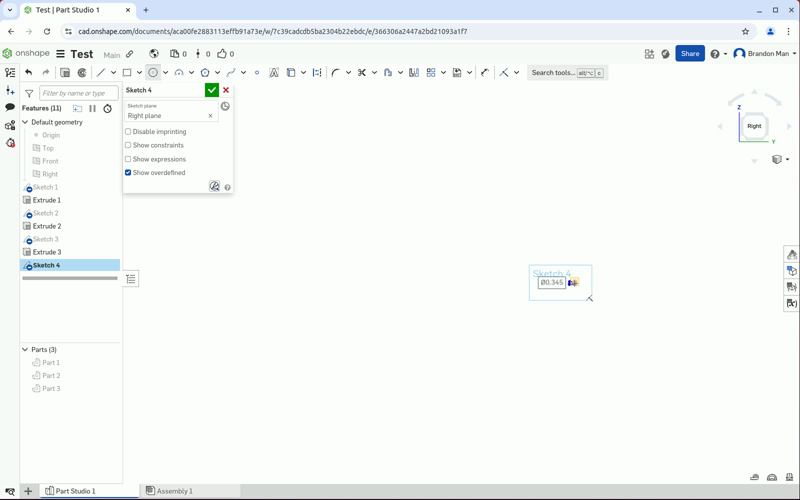
key(esc)
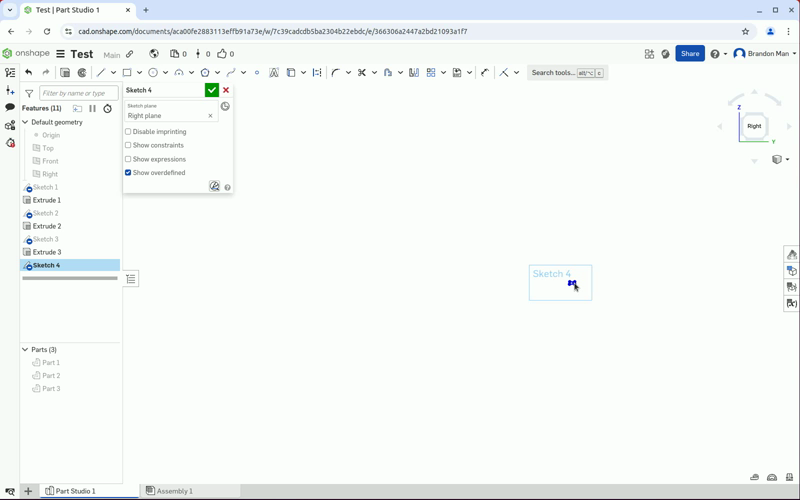
mouse_move(573, 282)
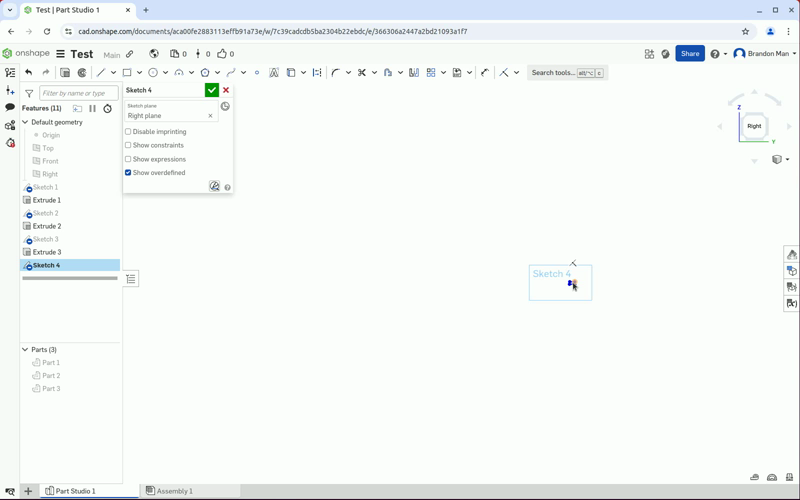
scroll(6)
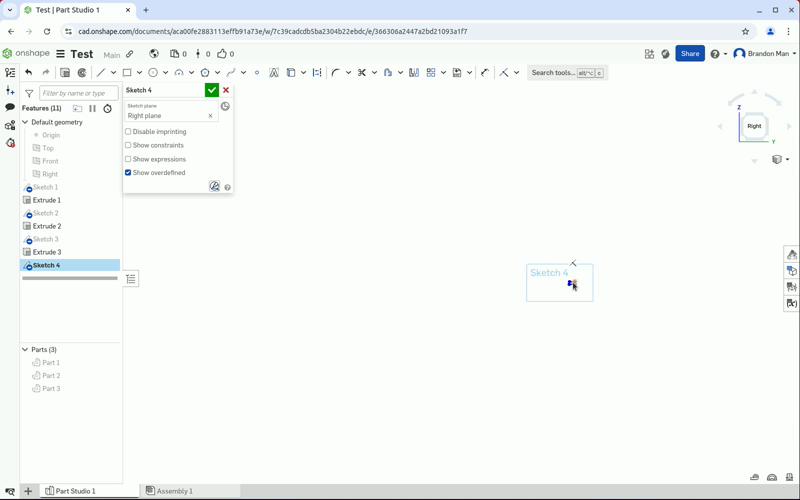
scroll(6)
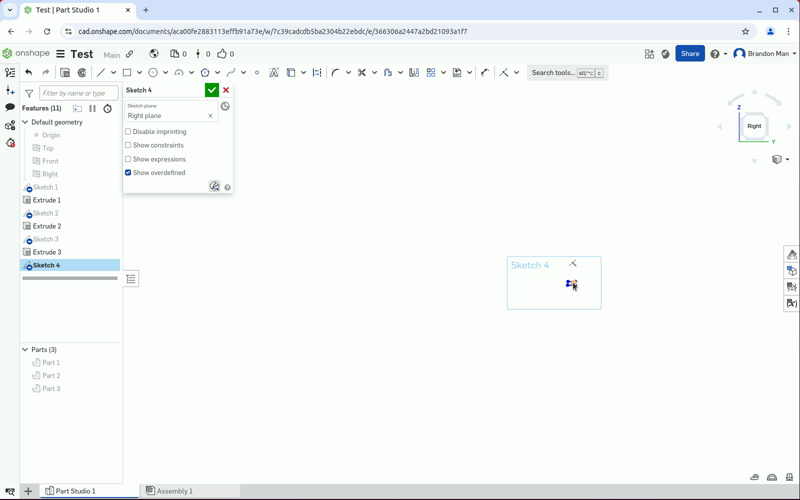
scroll(6)
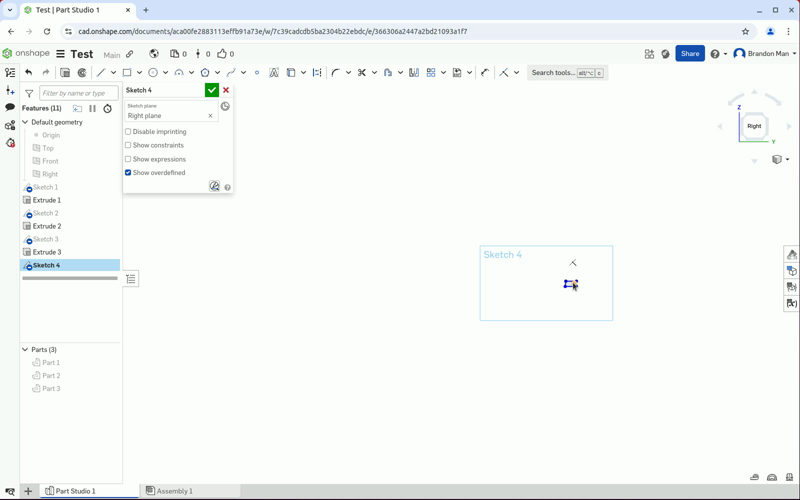
scroll(6)
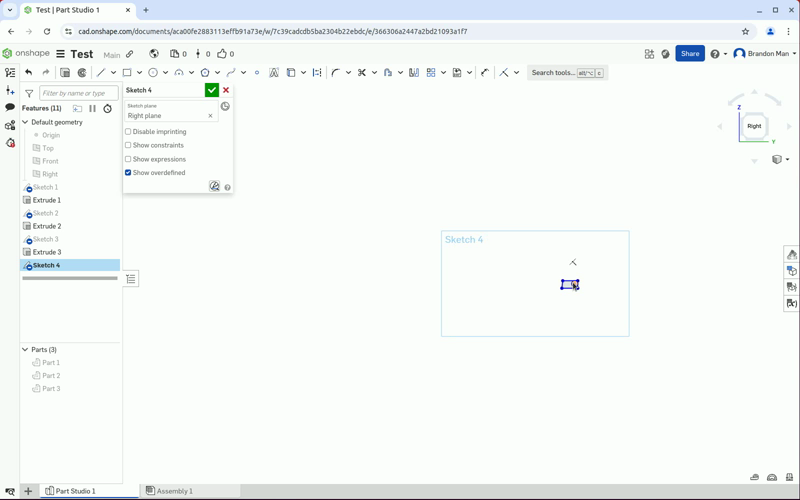
scroll(6)
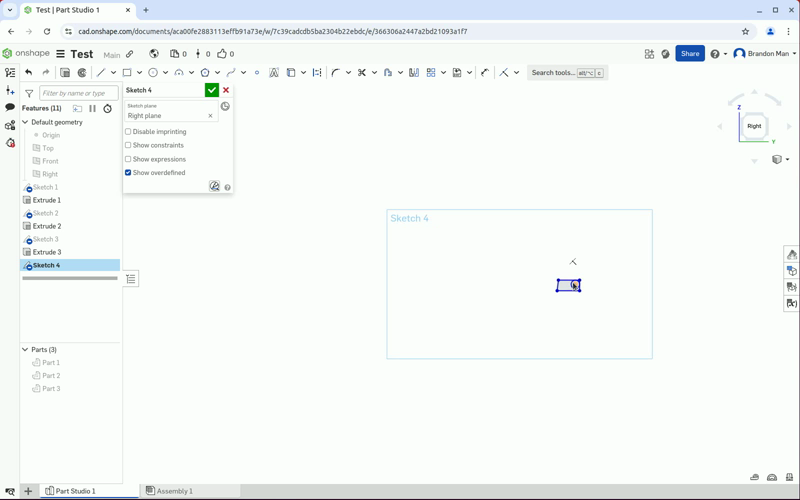
scroll(6)
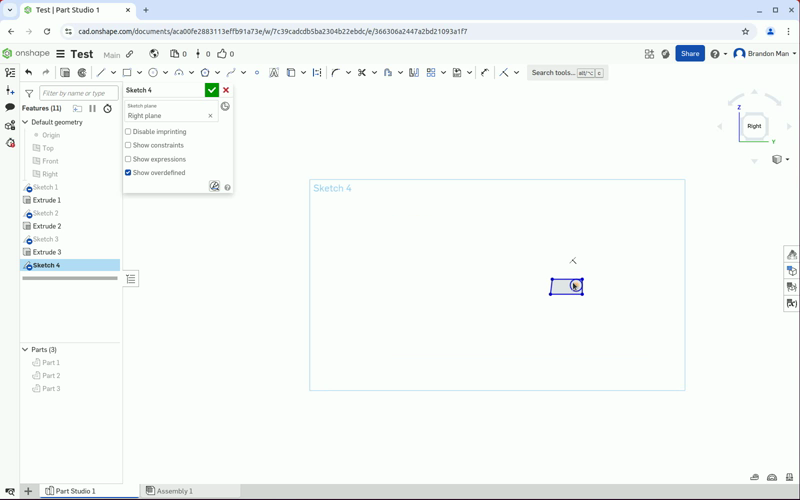
scroll(6)
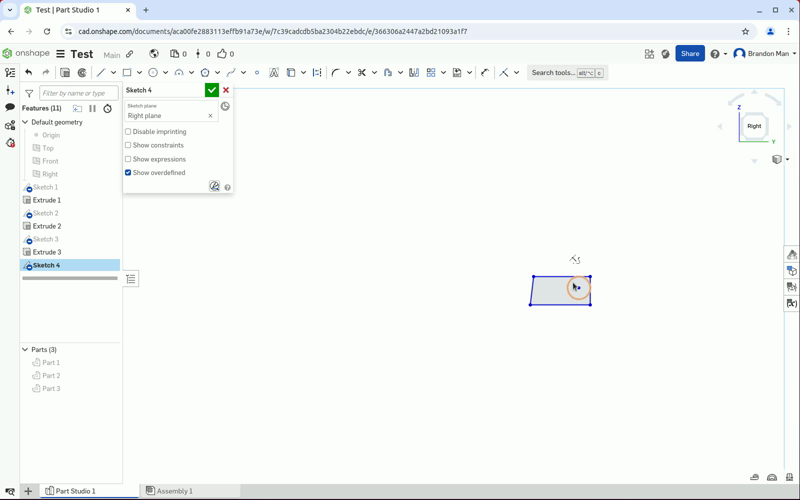
click(573, 282)
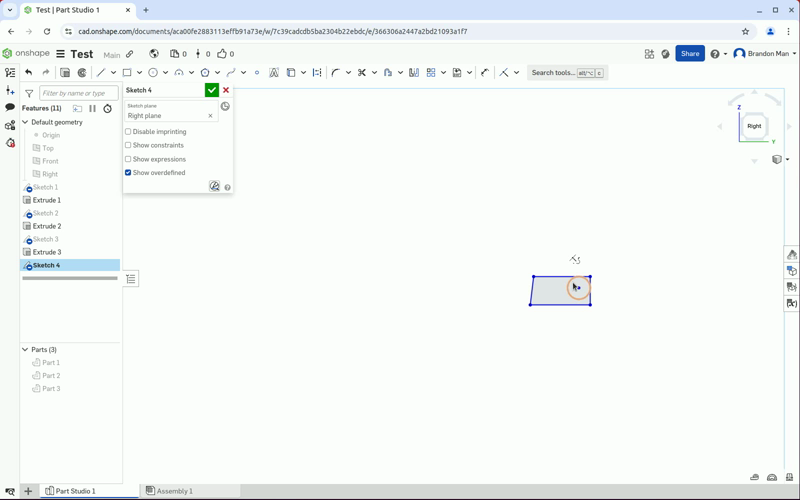
scroll(-6)
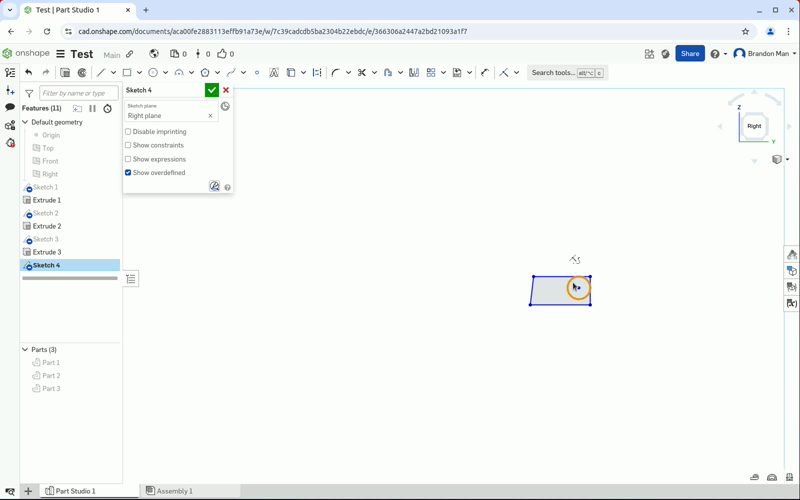
scroll(-6)
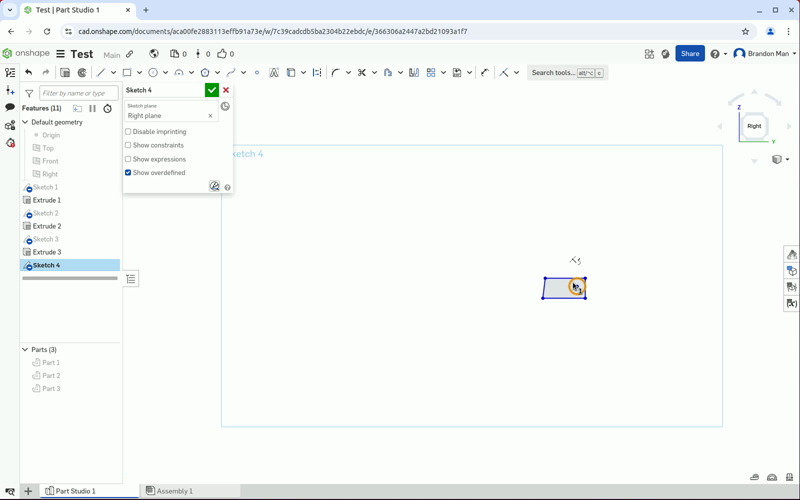
scroll(-6)
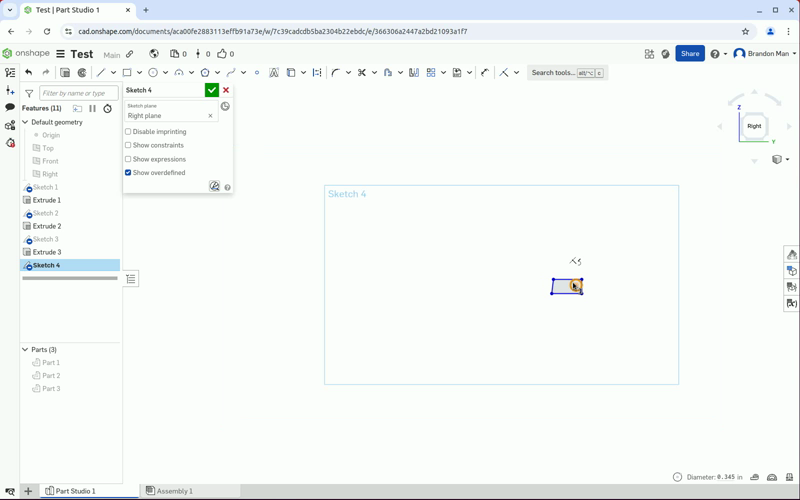
scroll(-6)
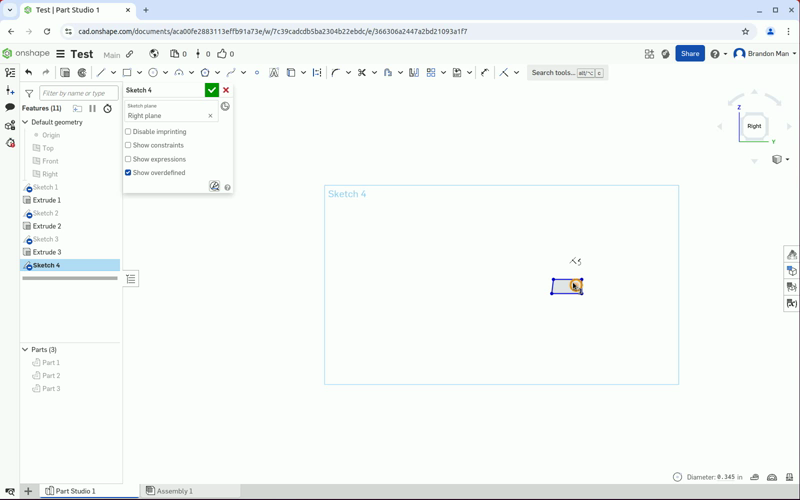
scroll(-6)
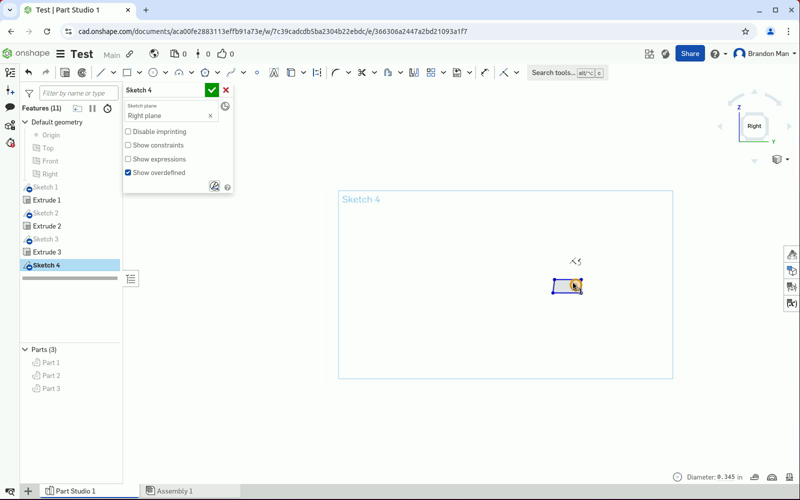
scroll(-6)
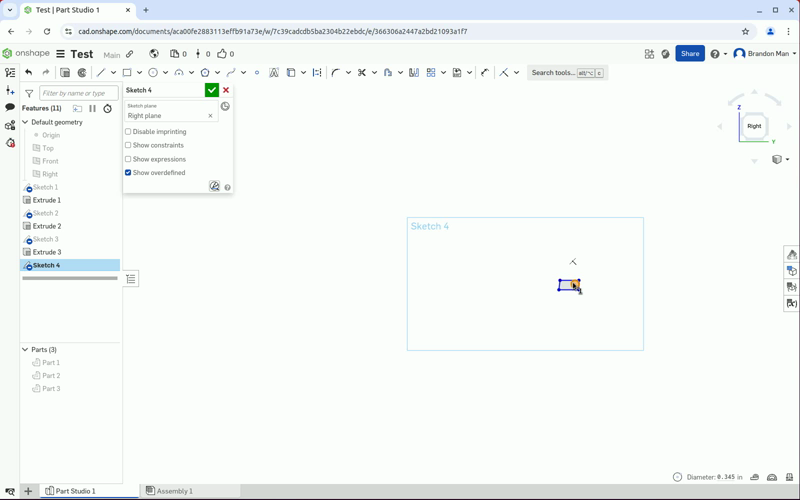
scroll(-6)
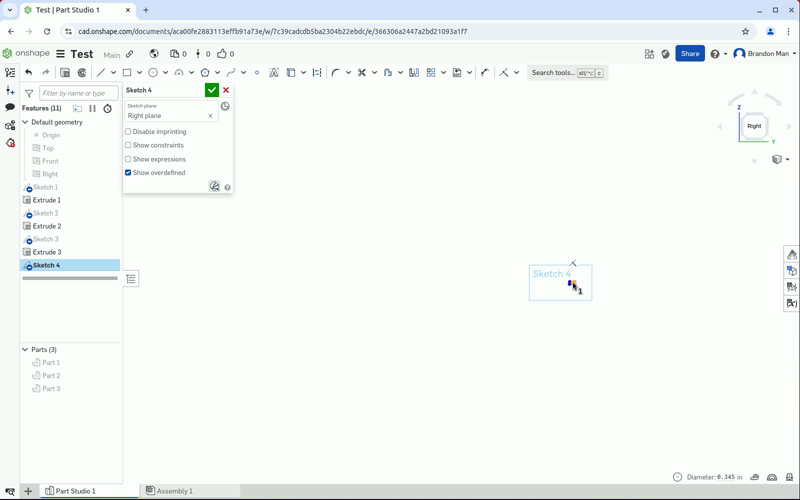
mouse_move(73, 352)
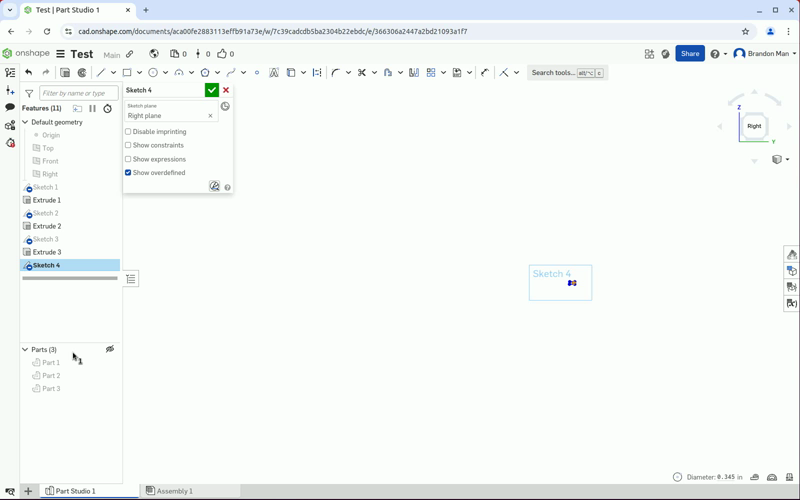
key(shift+y)
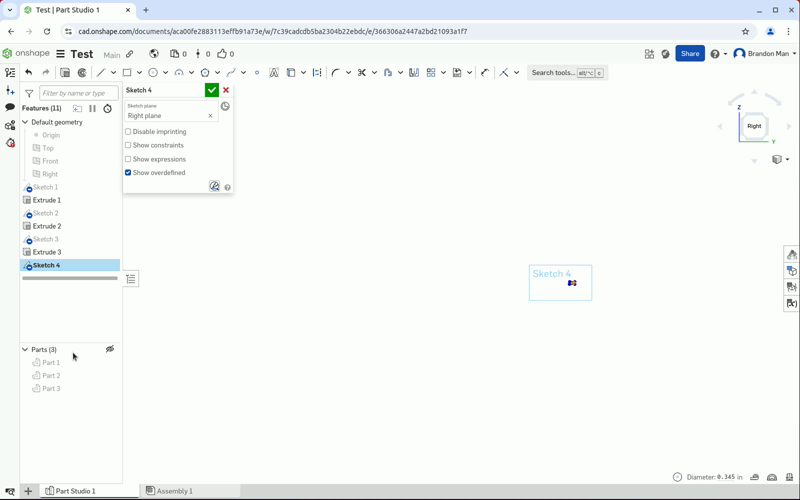
key(shift+e)
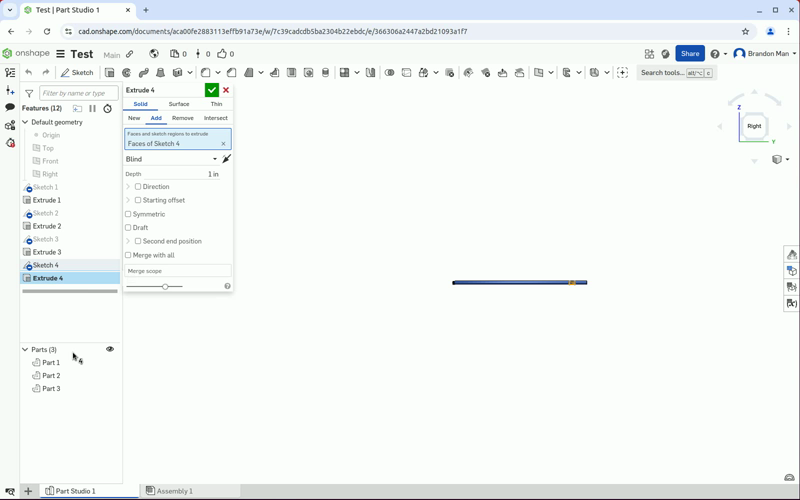
mouse_move(143, 106)
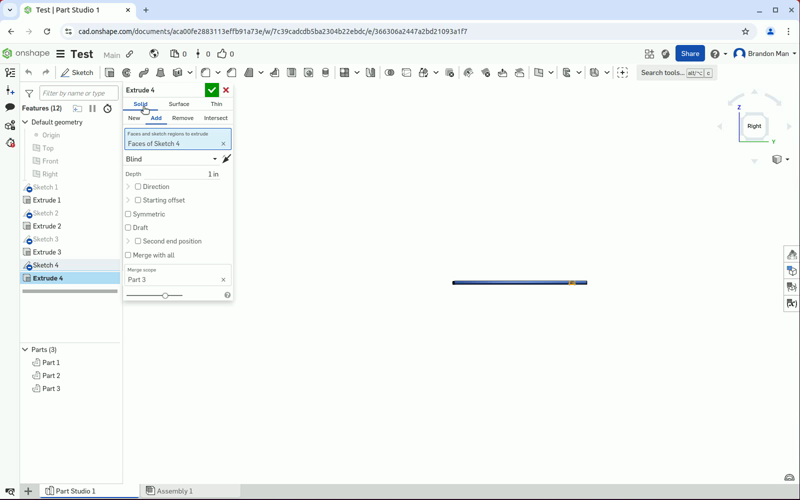
click(143, 106)
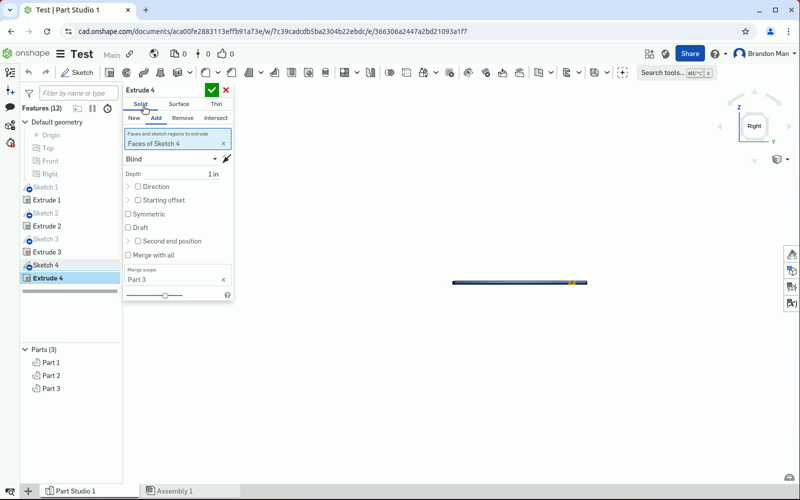
mouse_move(137, 120)
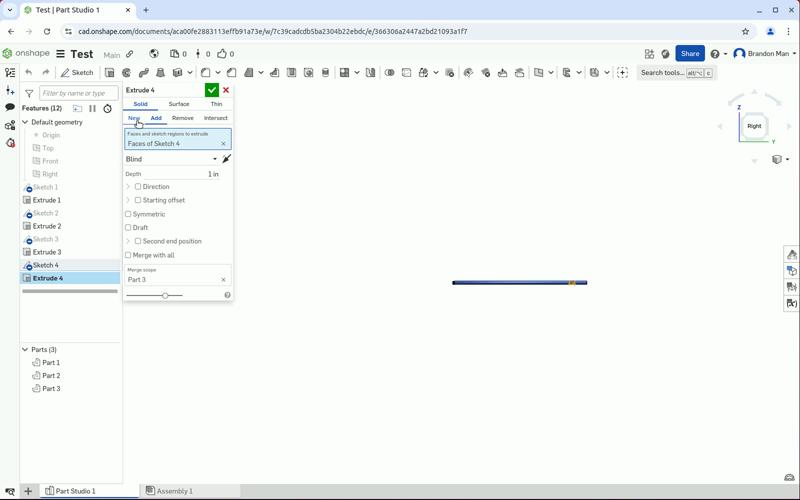
click(137, 120)
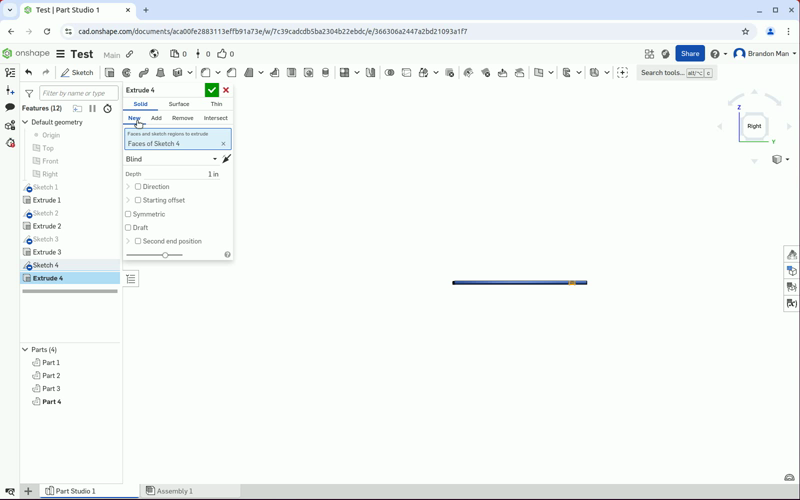
key(tab, 4)
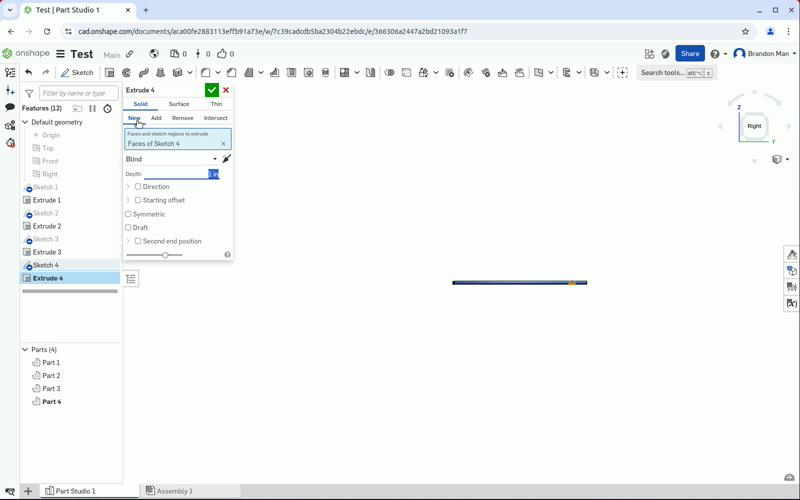
text(-0.482)
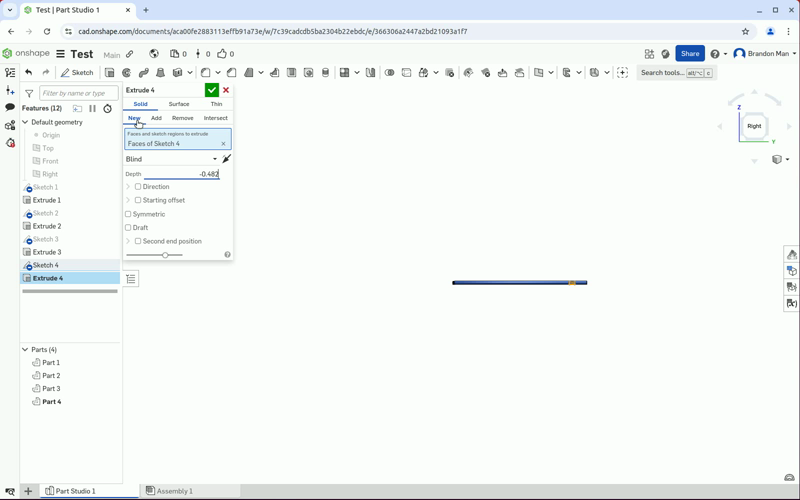
key(tab, 3)
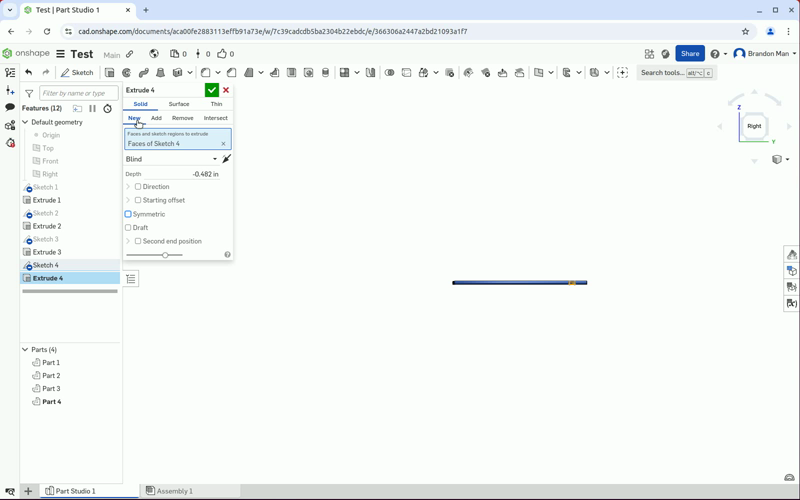
key(space)
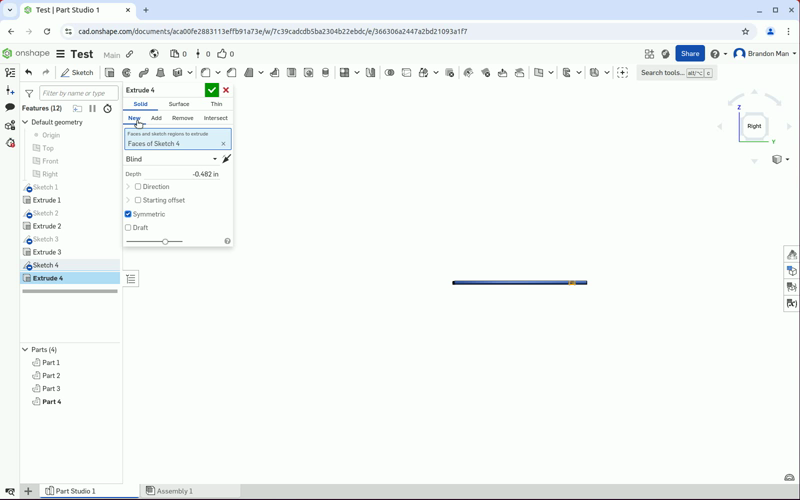
key(enter)
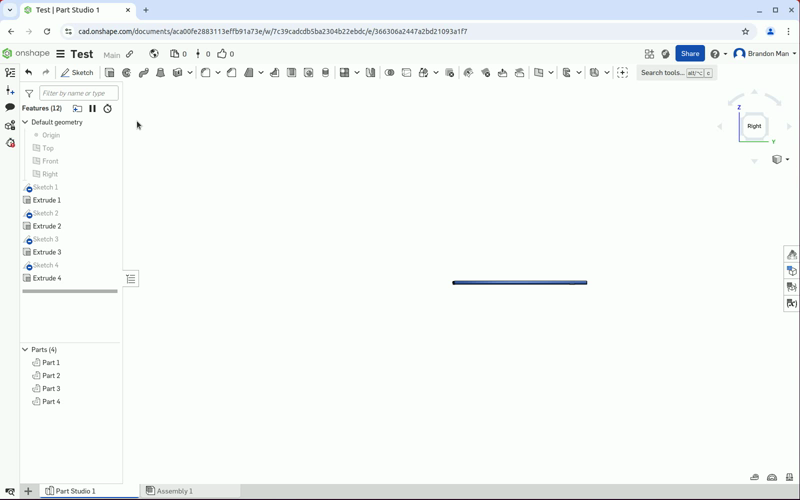
key(shift+h)
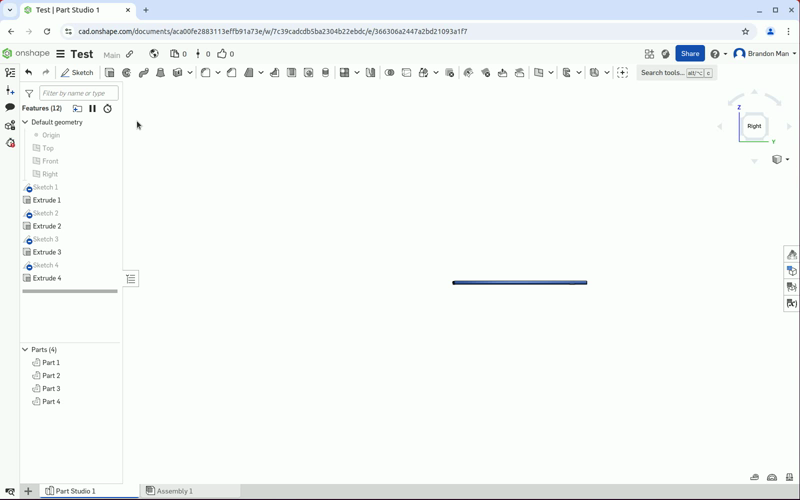
key(shift+h)
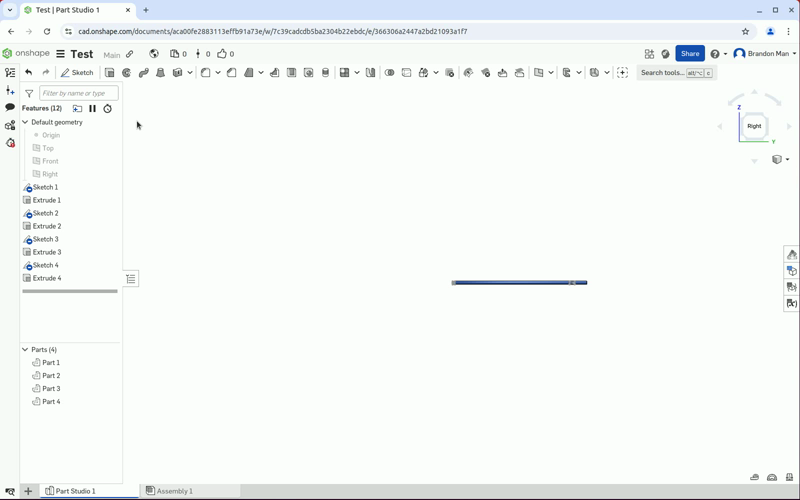
key(shift+7)
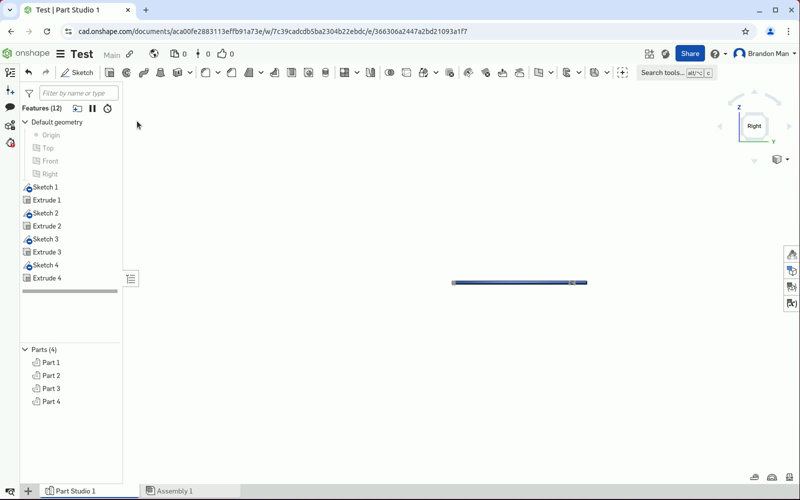
key(right, 2)
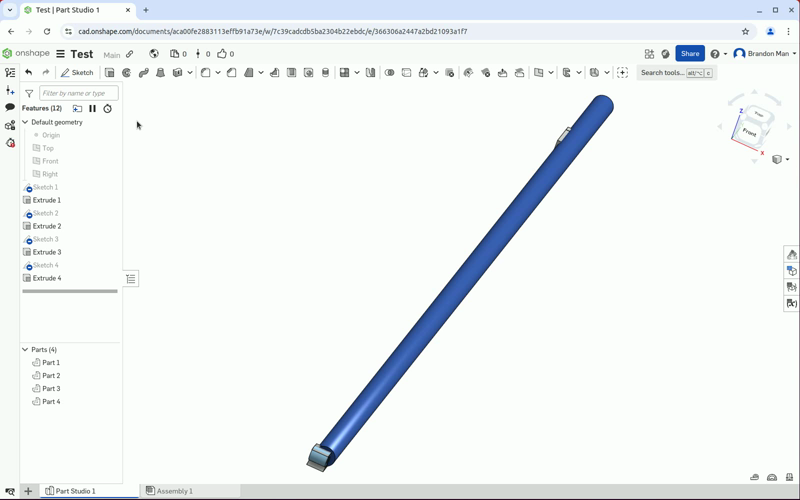
key(down, 2)
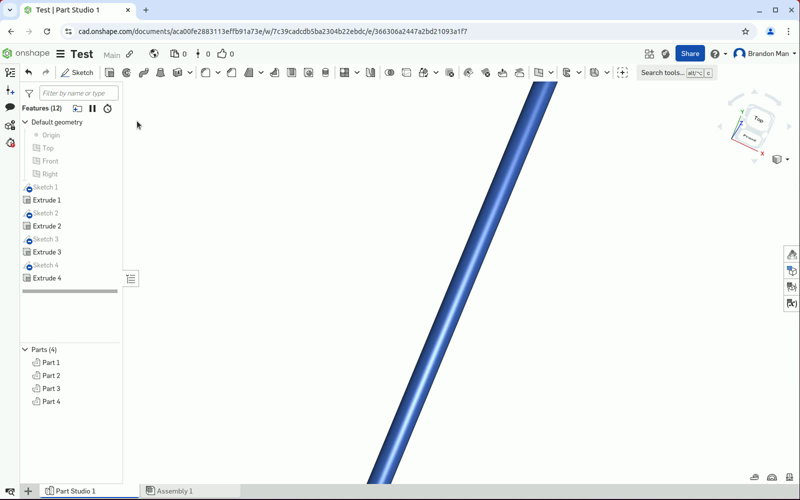
key(up, 2)
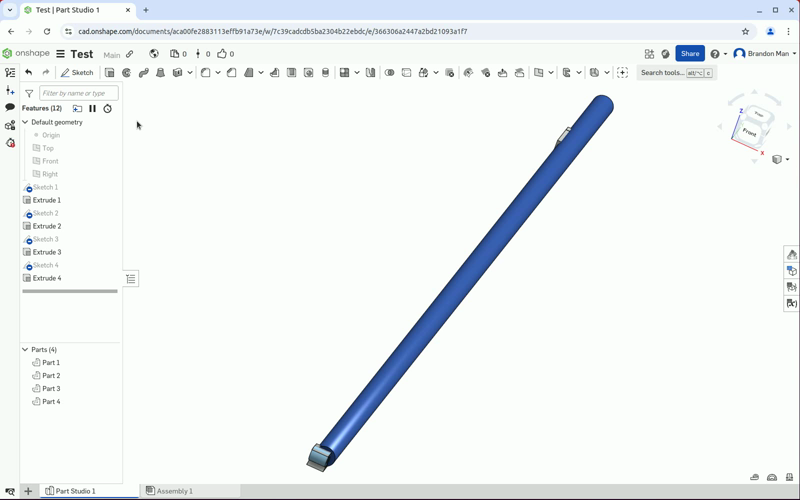
key(left, 2)
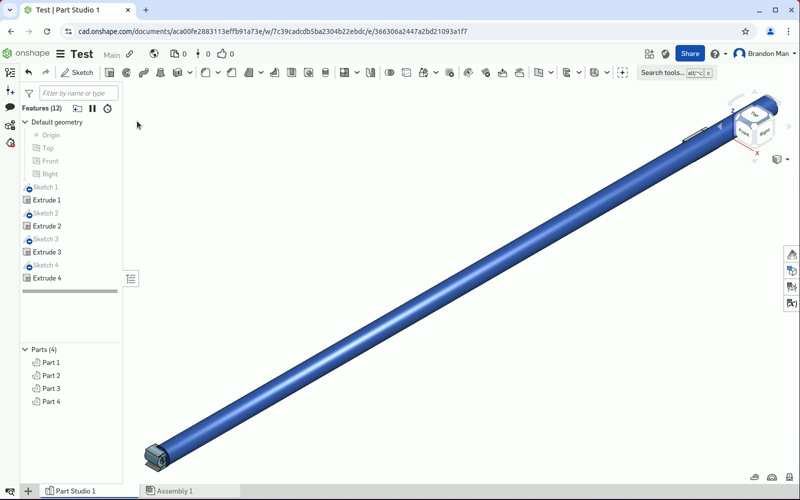
mouse_move(73, 189)
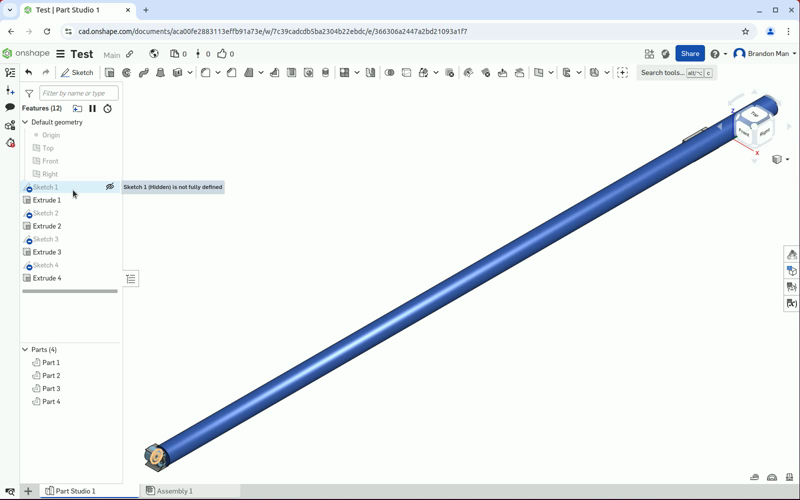
click(73, 189)